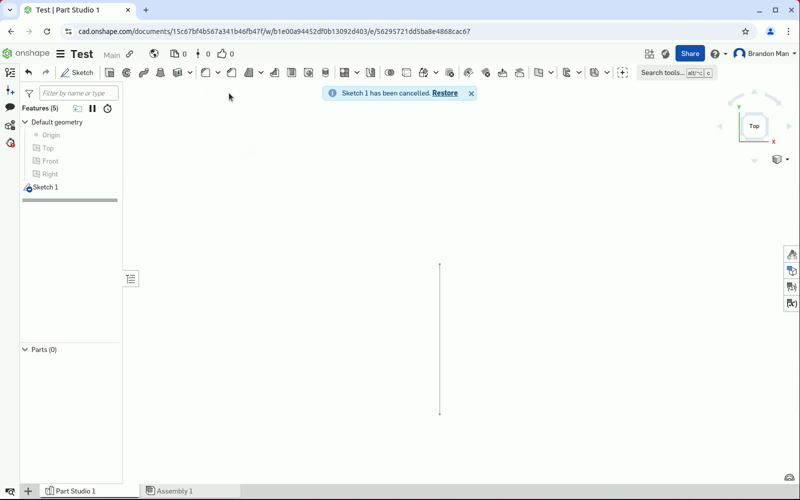
key(shift+h)
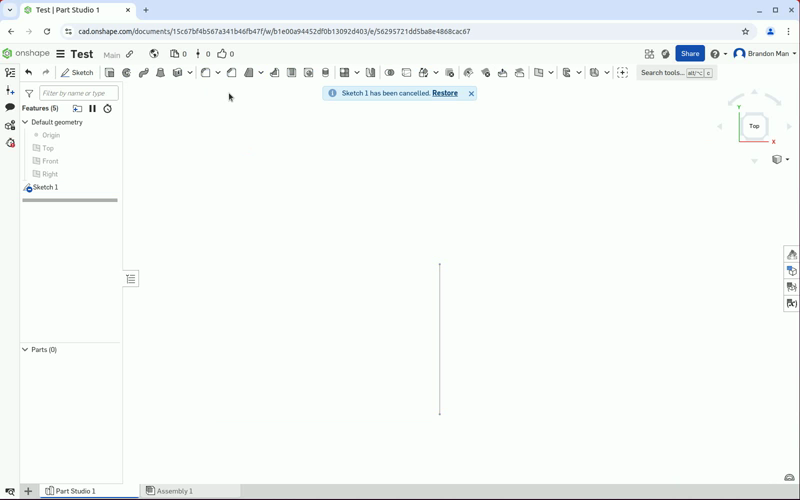
key(shift+s)
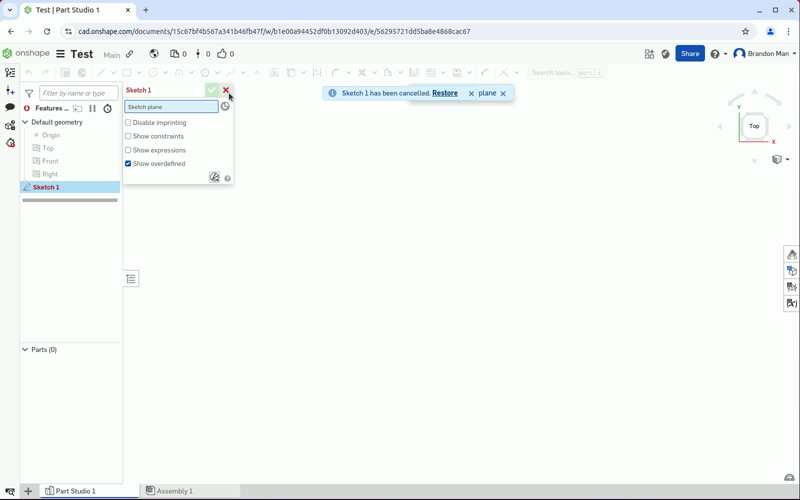
mouse_move(73, 150)
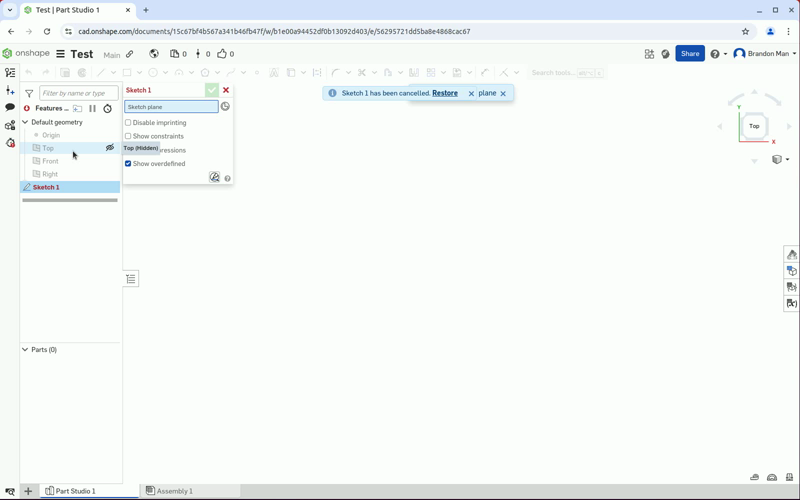
click(73, 150)
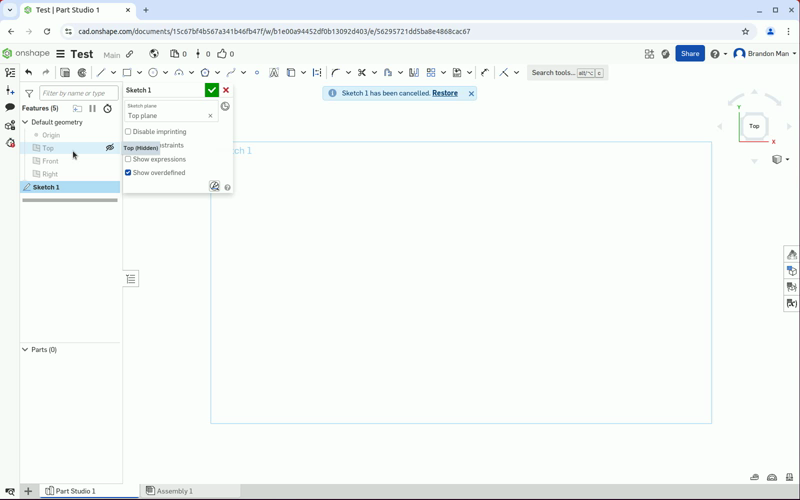
mouse_move(73, 352)
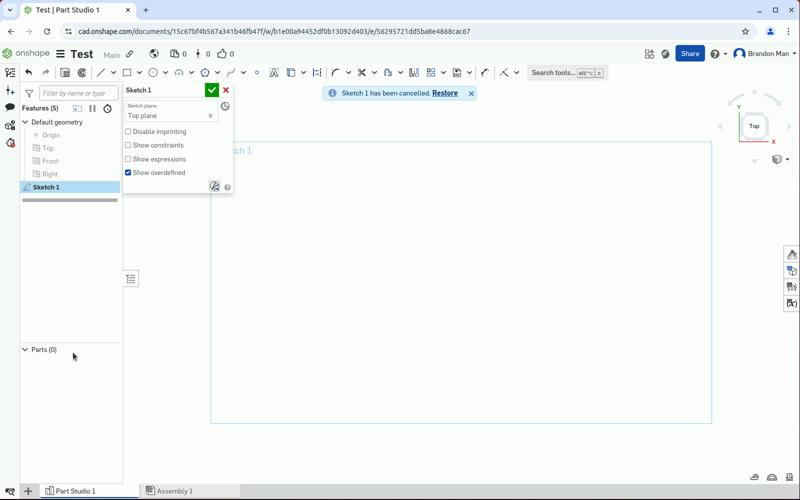
key(y)
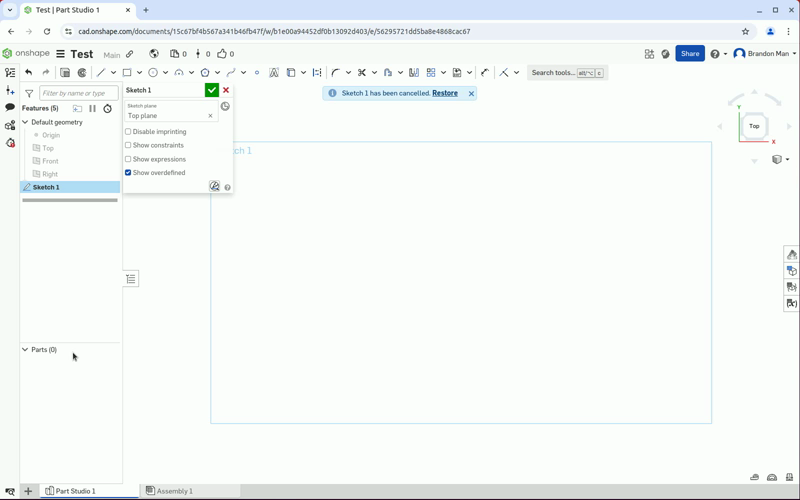
key(a)
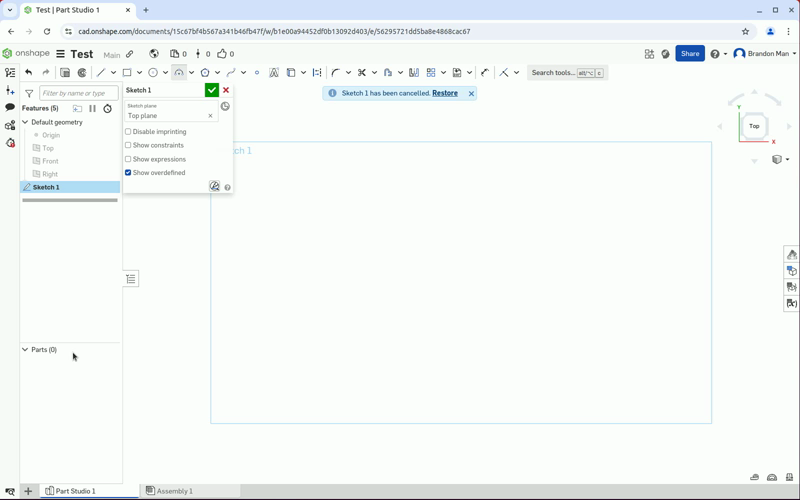
key_down(shift)
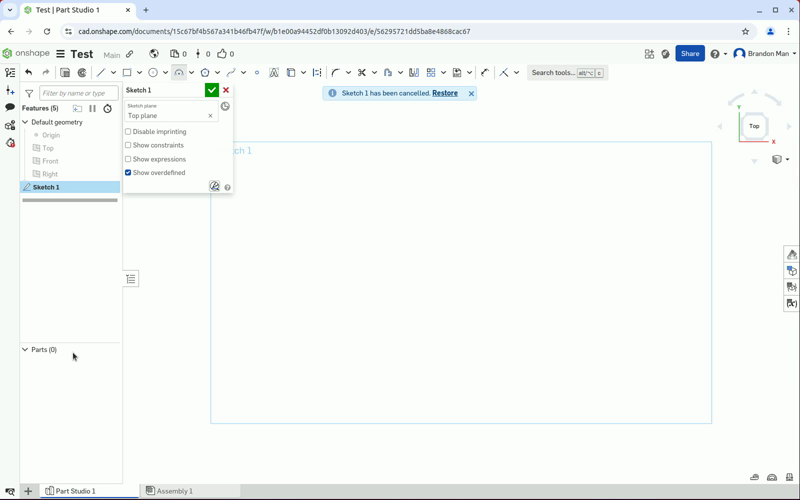
mouse_move(358, 301)
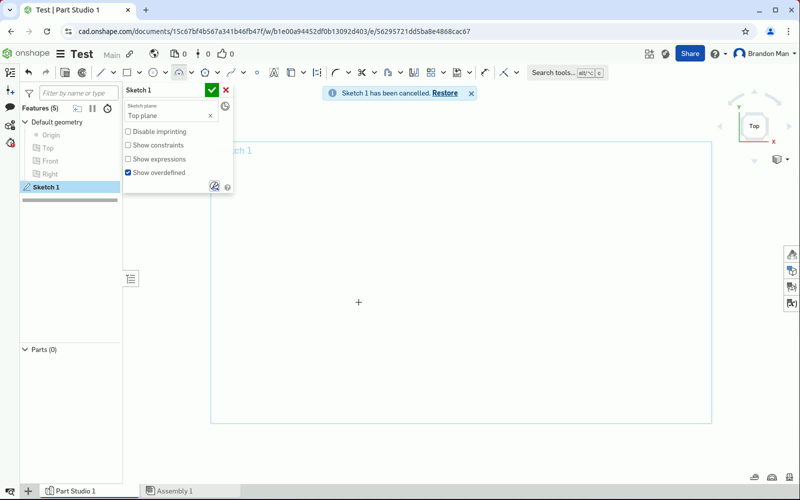
click(358, 301)
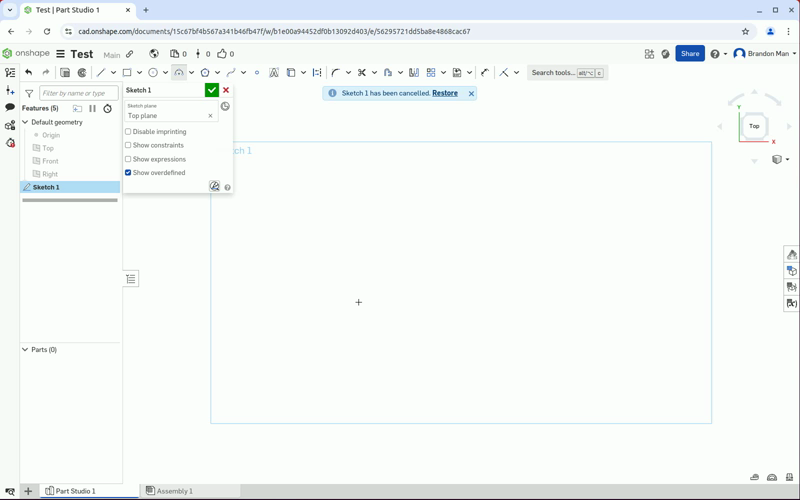
key_up(shift)
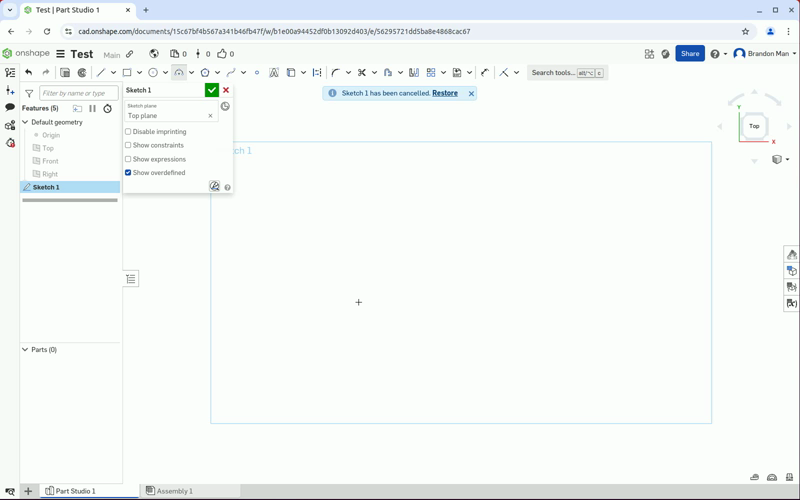
key_down(shift)
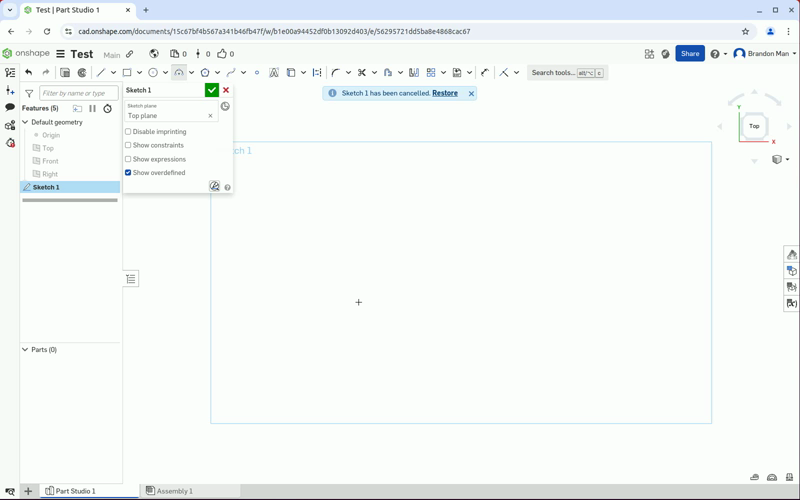
mouse_move(421, 364)
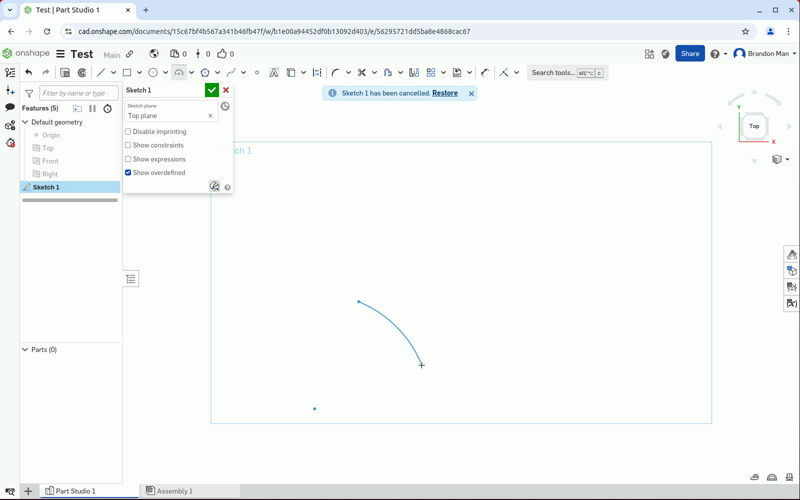
click(421, 364)
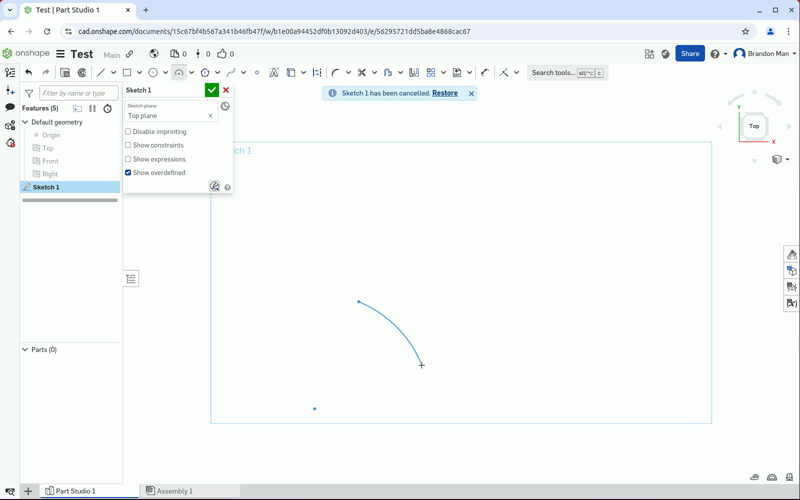
mouse_move(377, 346)
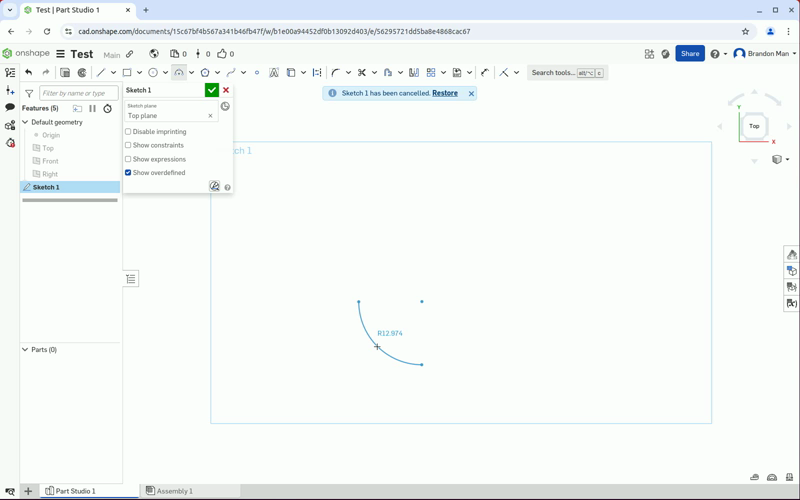
click(377, 346)
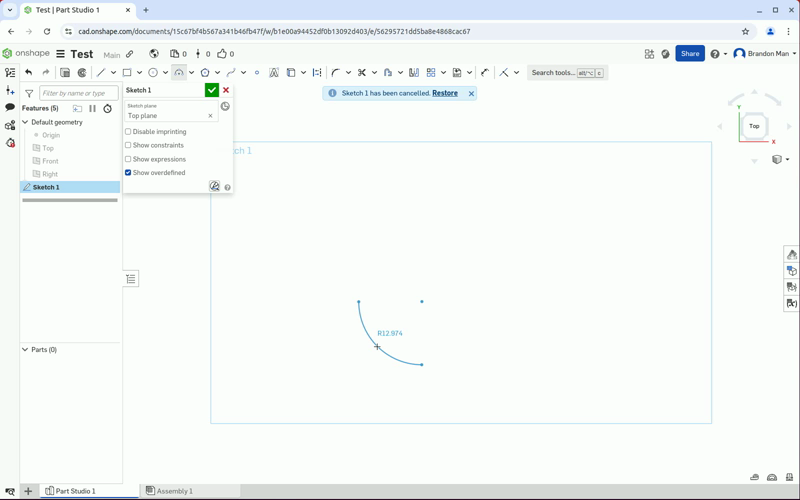
key_up(shift)
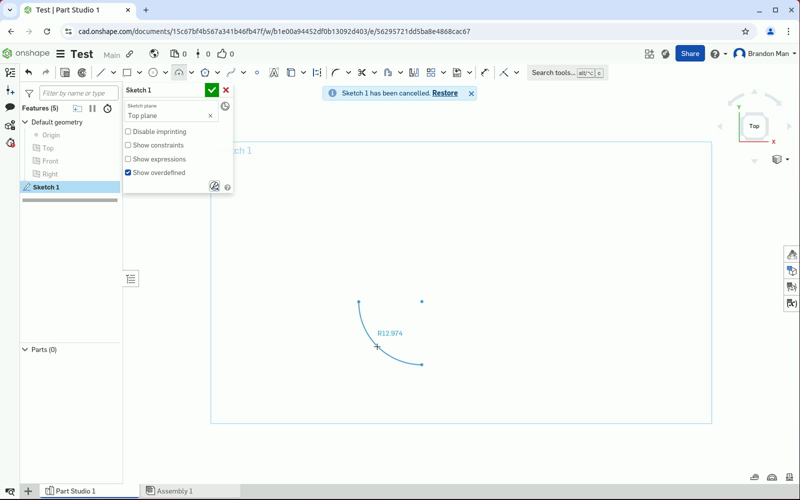
key(esc)
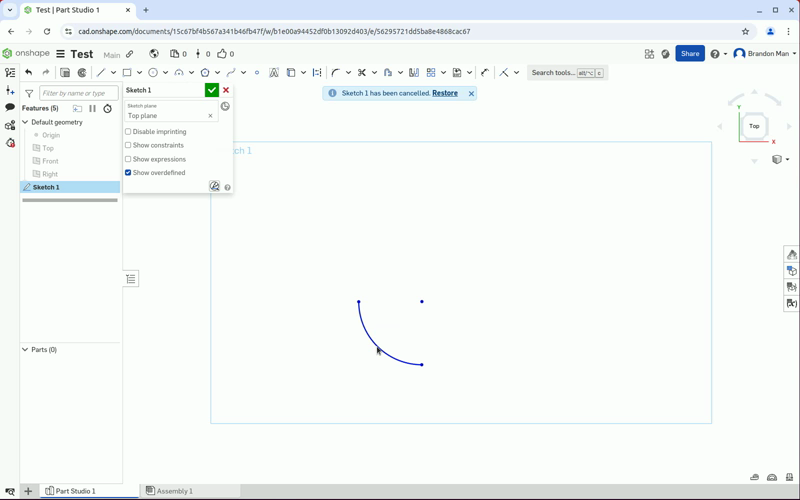
key(l)
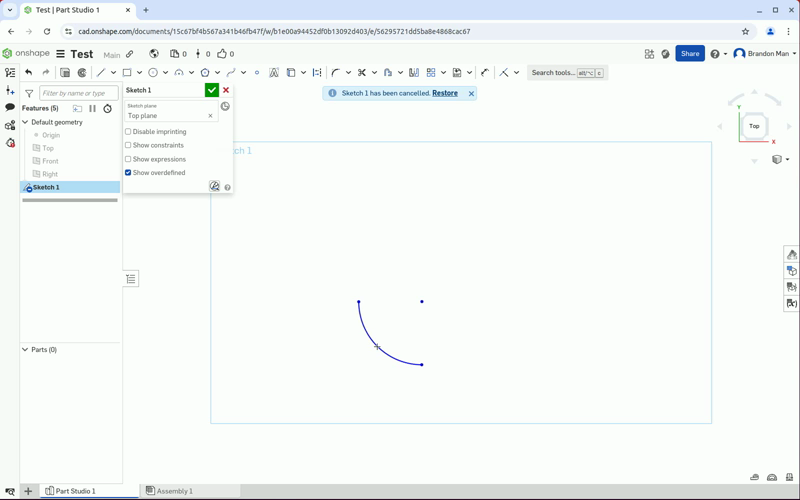
mouse_move(421, 364)
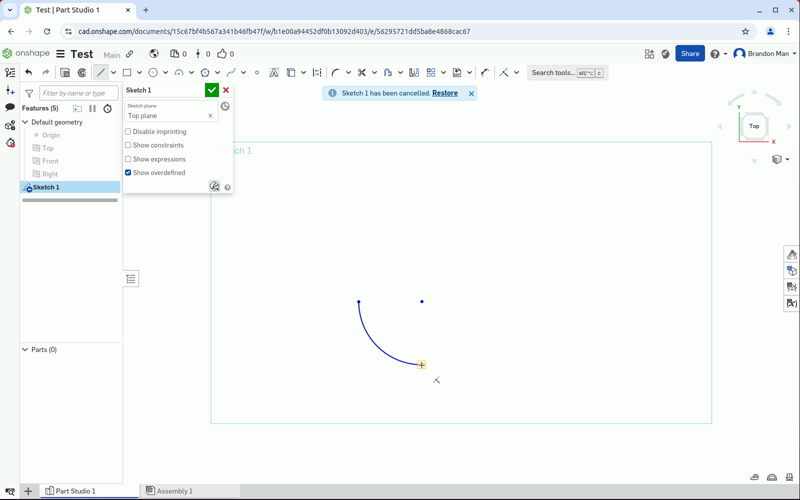
click(421, 364)
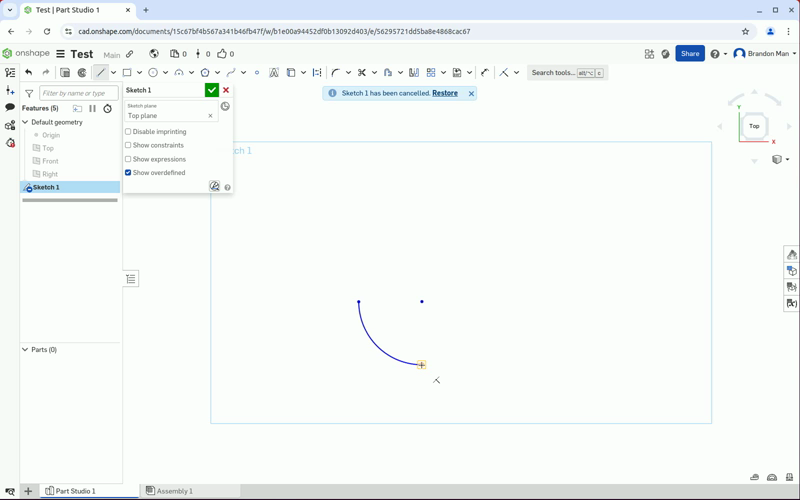
key_down(shift)
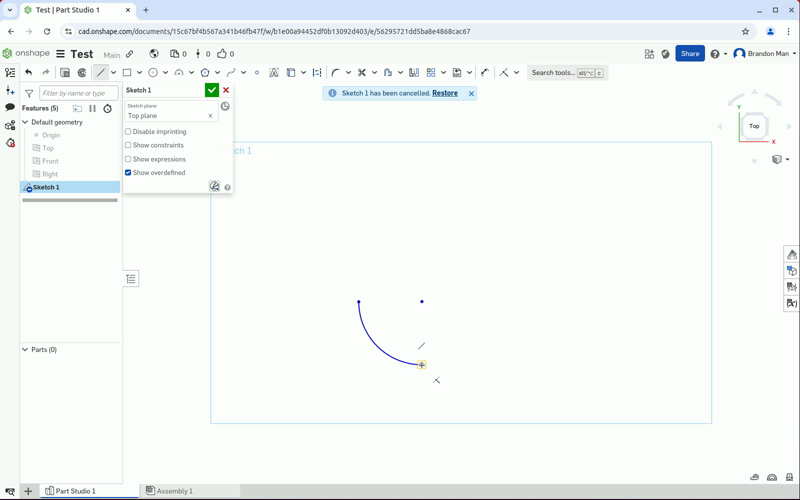
mouse_move(552, 364)
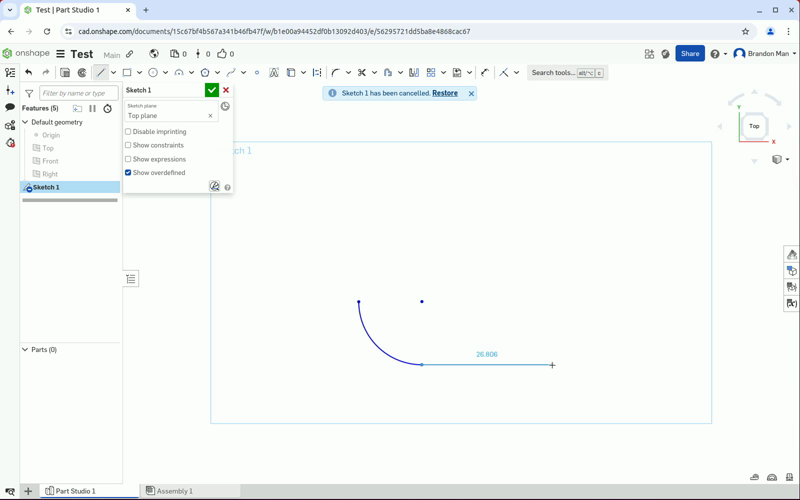
click(552, 364)
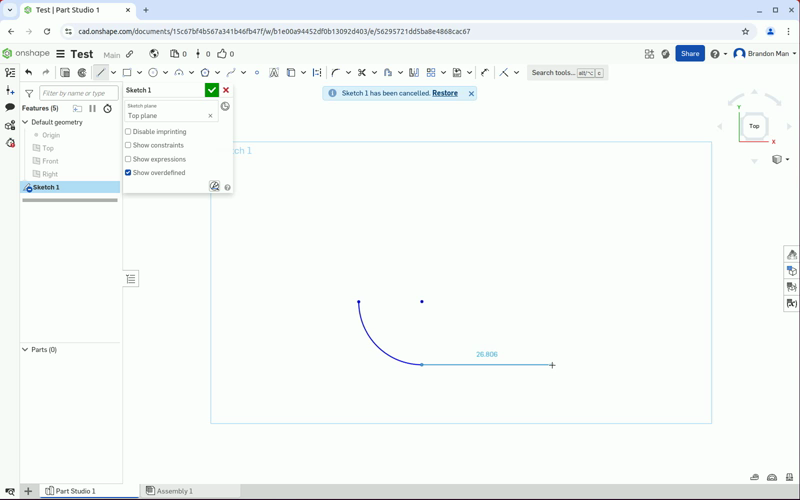
key_up(shift)
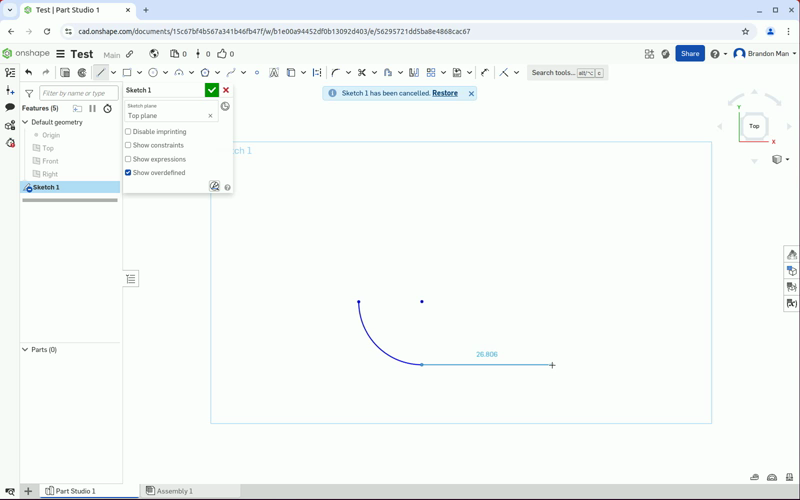
key(esc)
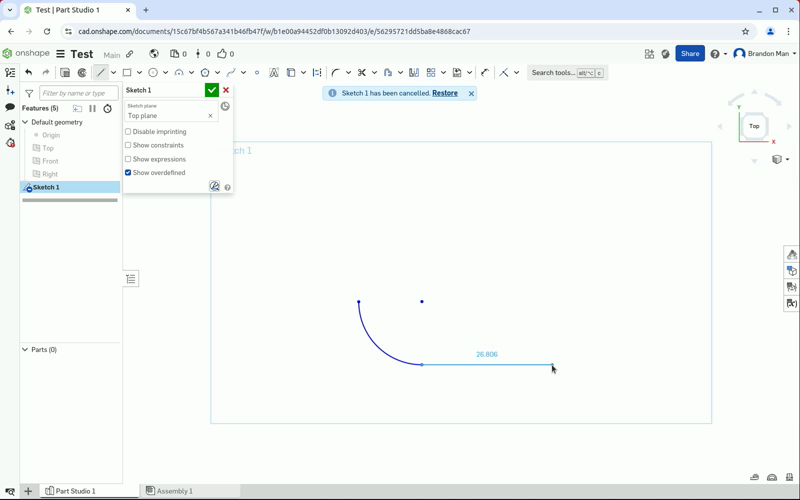
key(a)
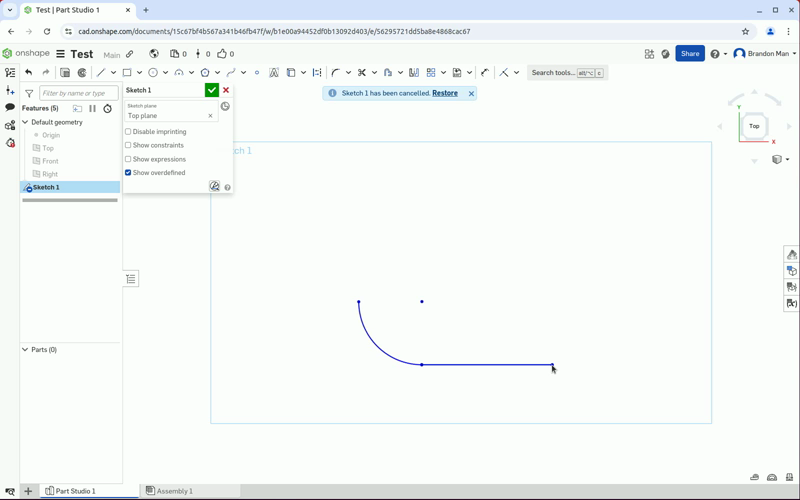
mouse_move(552, 364)
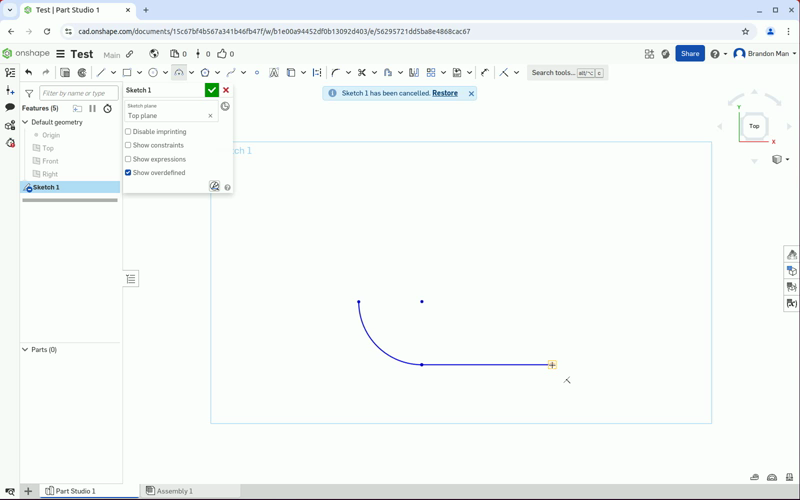
click(552, 364)
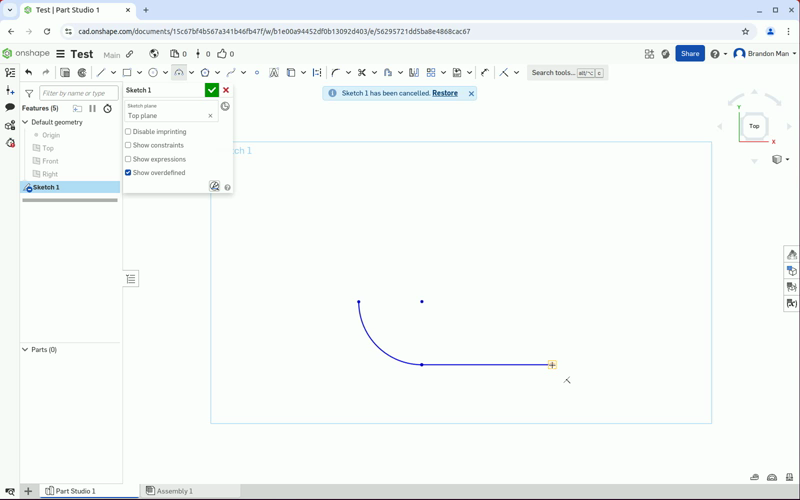
key_down(shift)
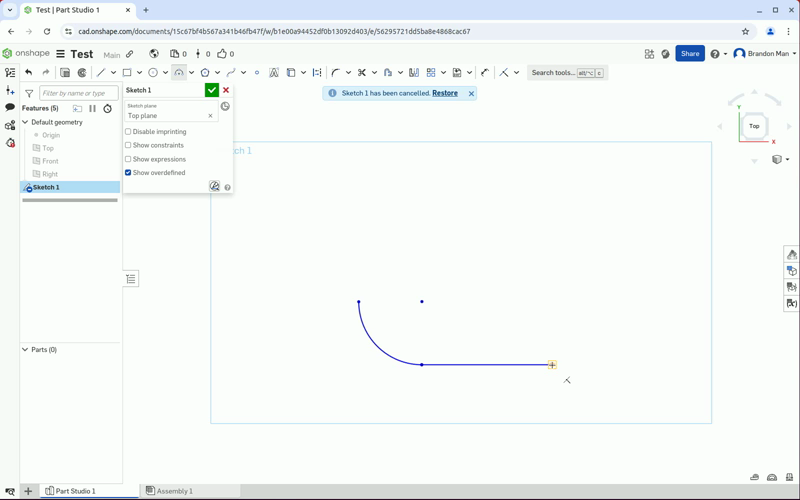
mouse_move(572, 344)
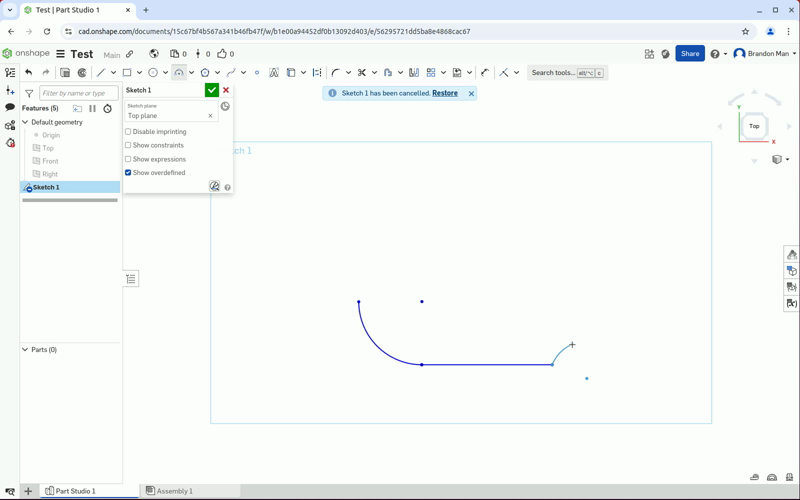
click(572, 344)
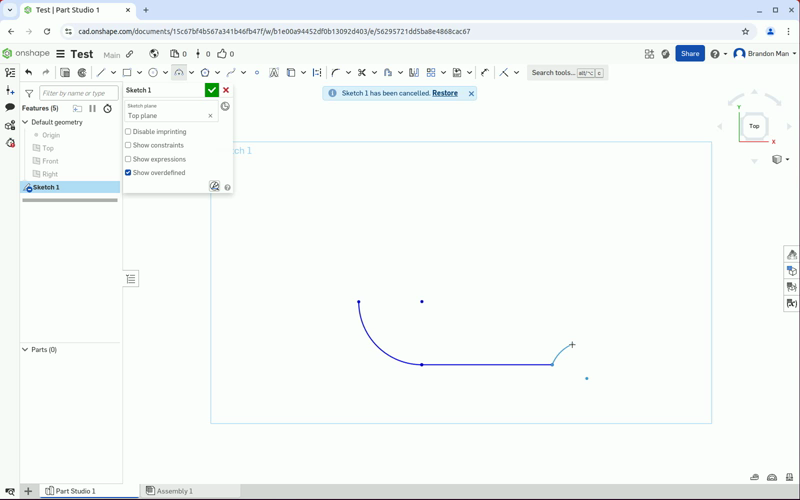
mouse_move(566, 358)
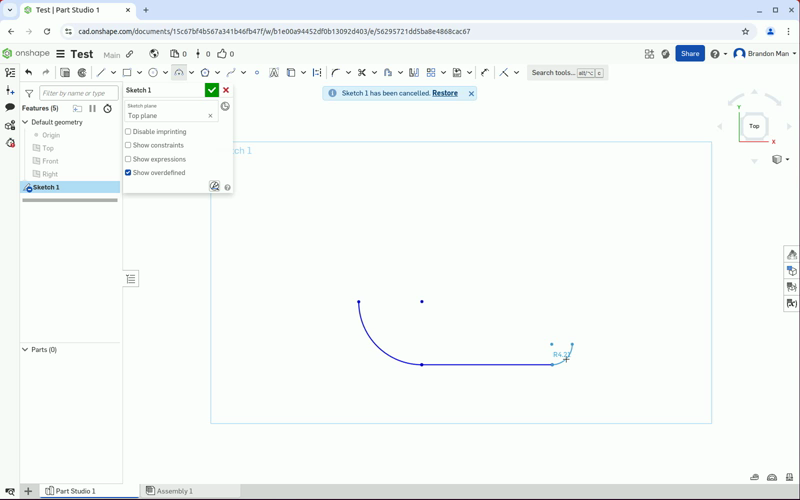
click(566, 358)
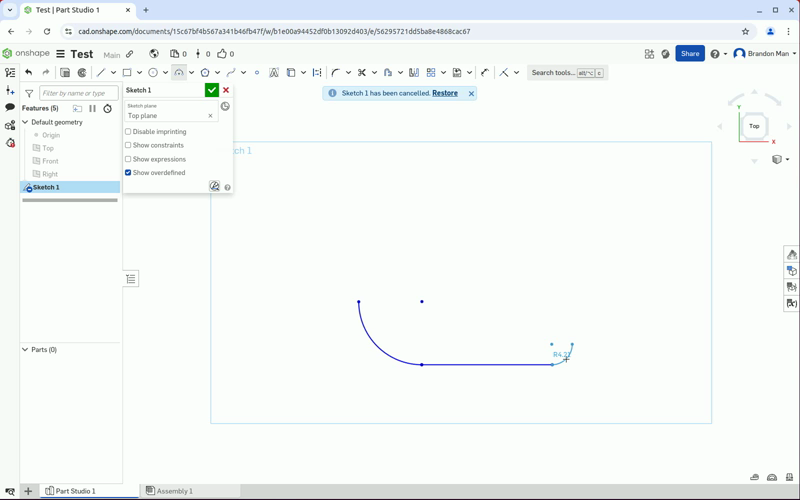
key_up(shift)
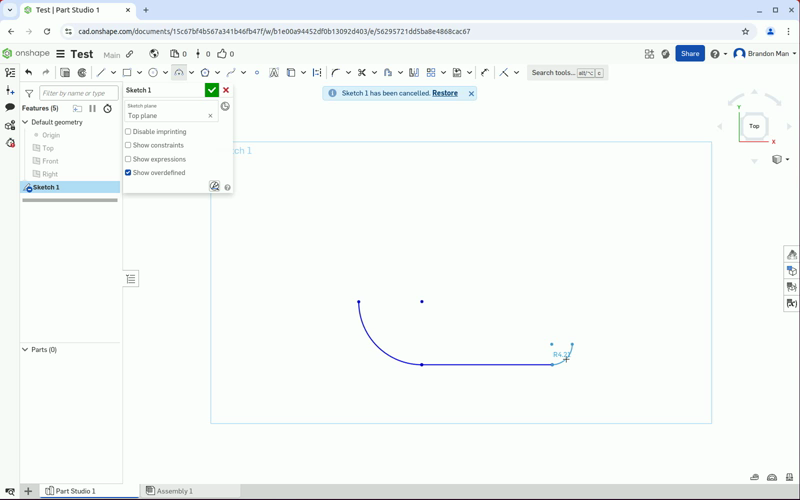
key(esc)
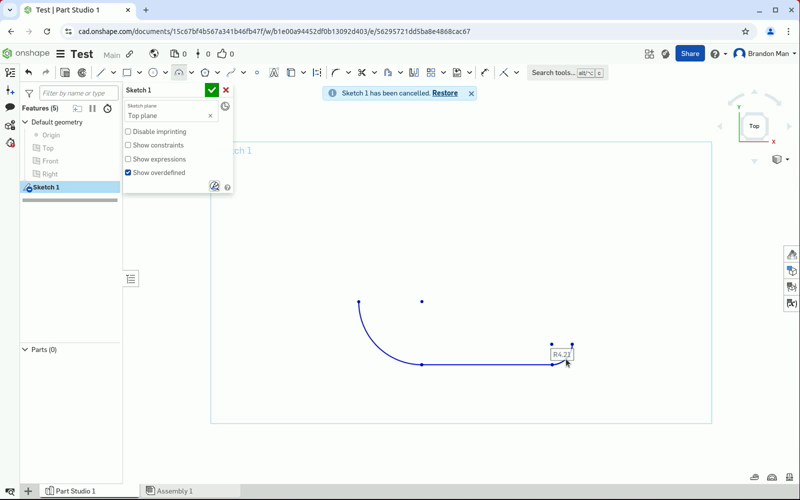
key(l)
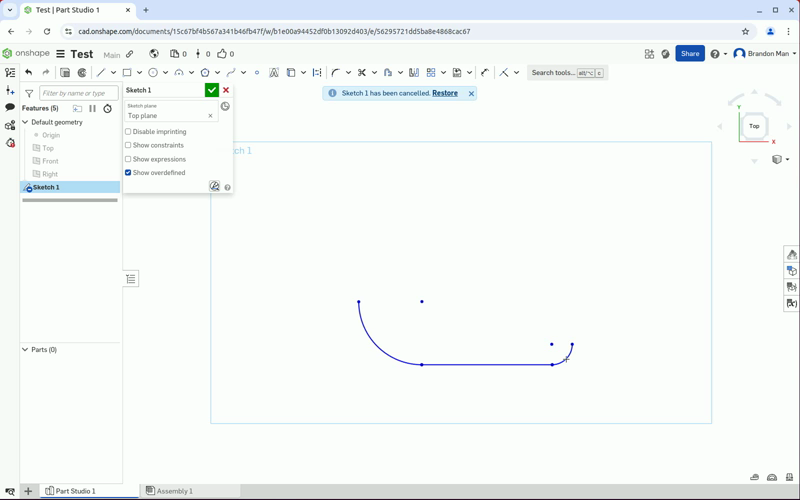
mouse_move(572, 344)
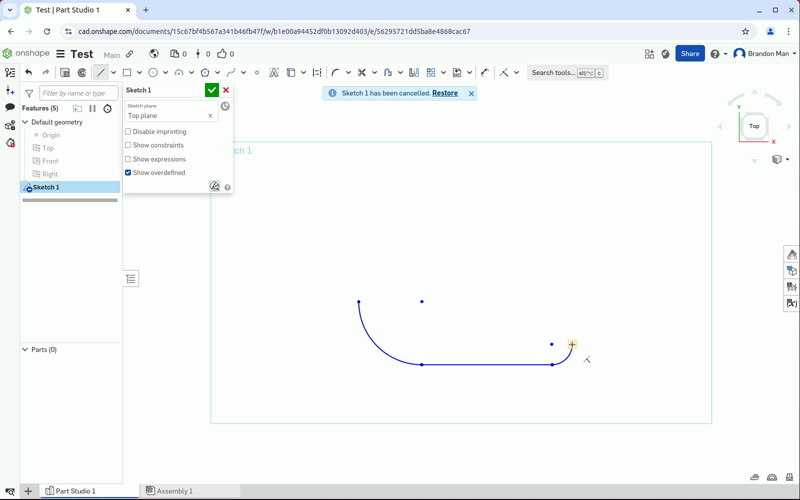
click(572, 344)
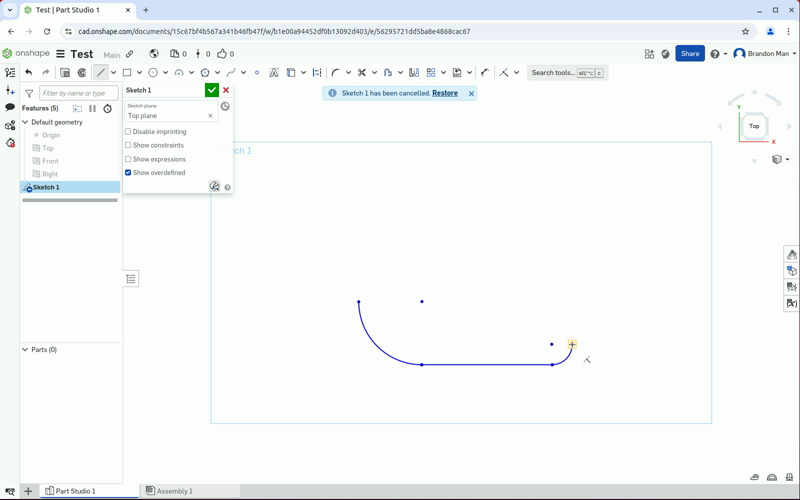
key_down(shift)
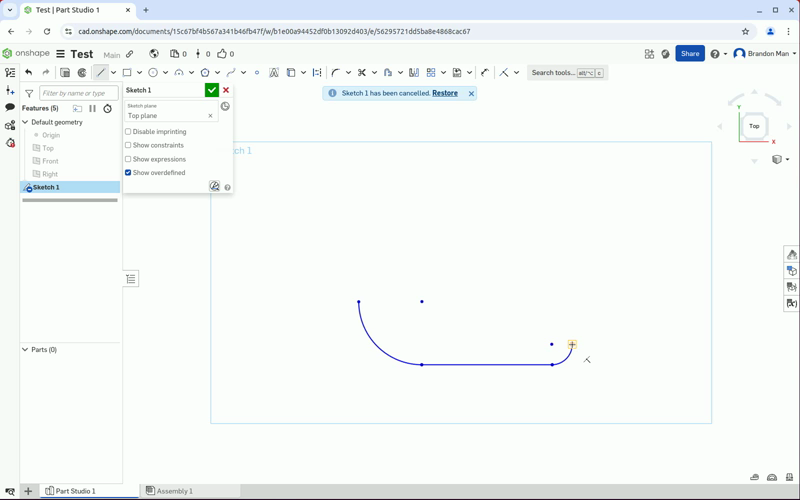
mouse_move(572, 263)
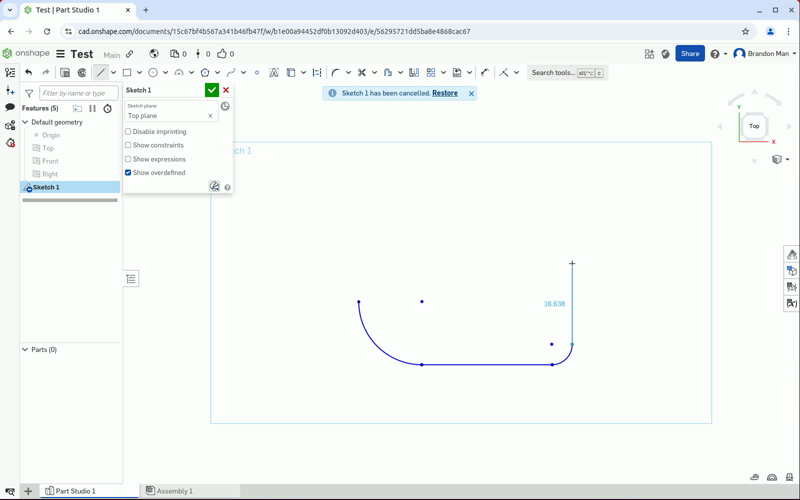
click(572, 263)
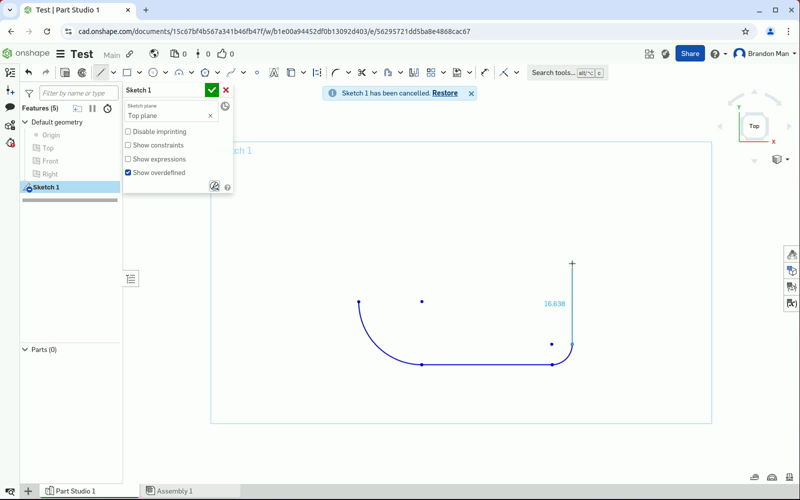
key_up(shift)
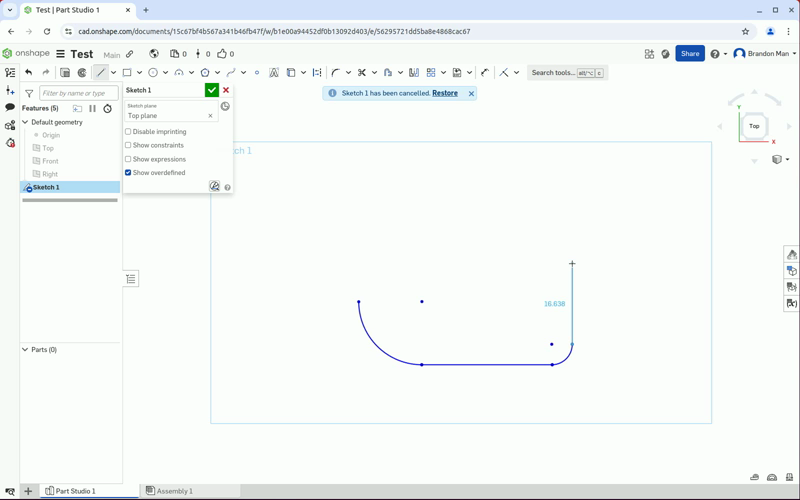
key(esc)
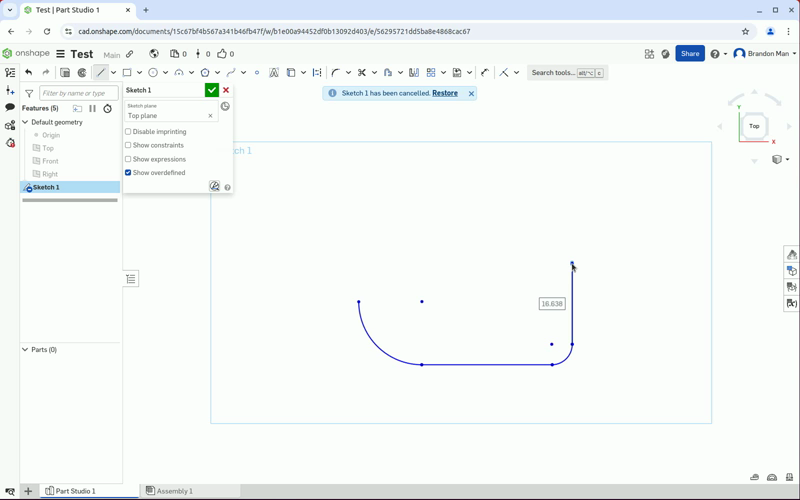
key(a)
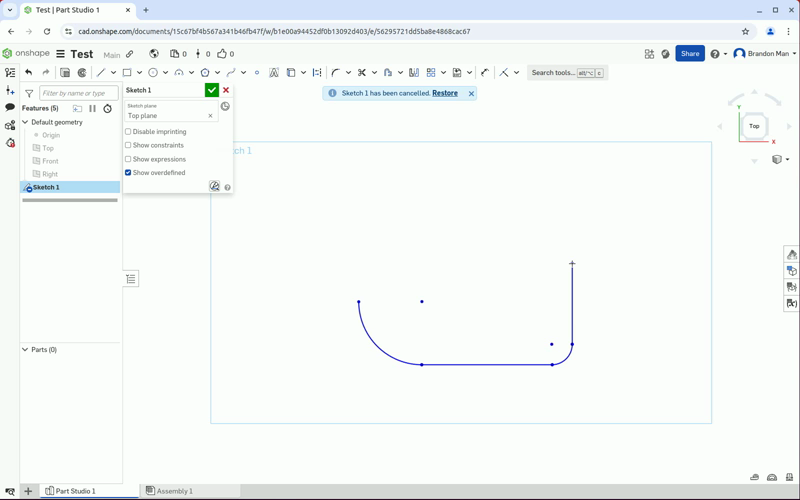
mouse_move(572, 263)
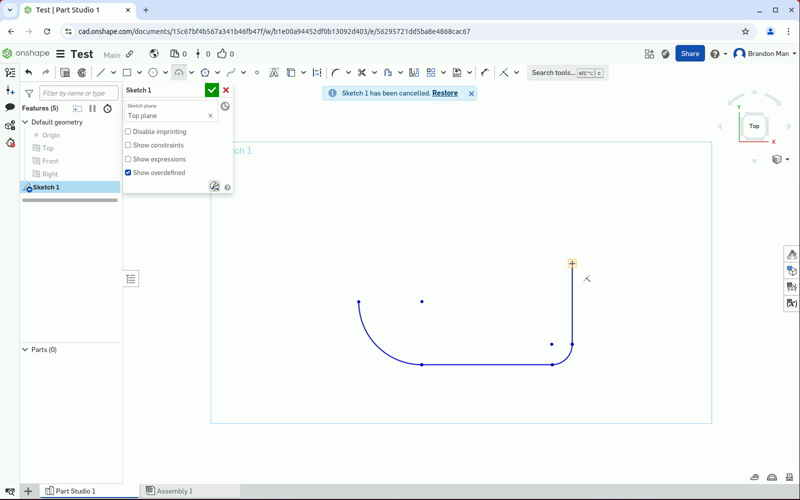
click(572, 263)
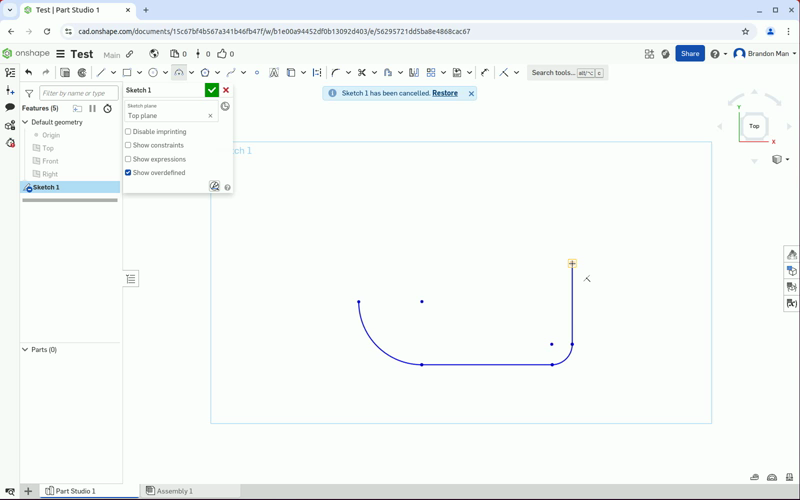
key_down(shift)
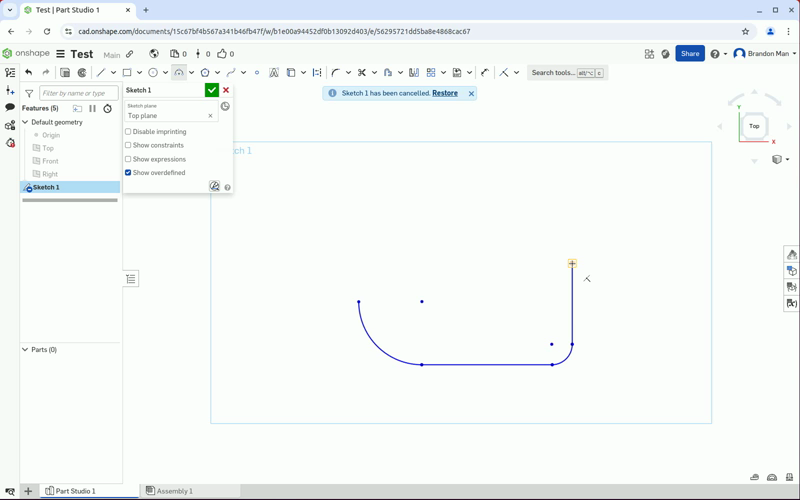
mouse_move(509, 200)
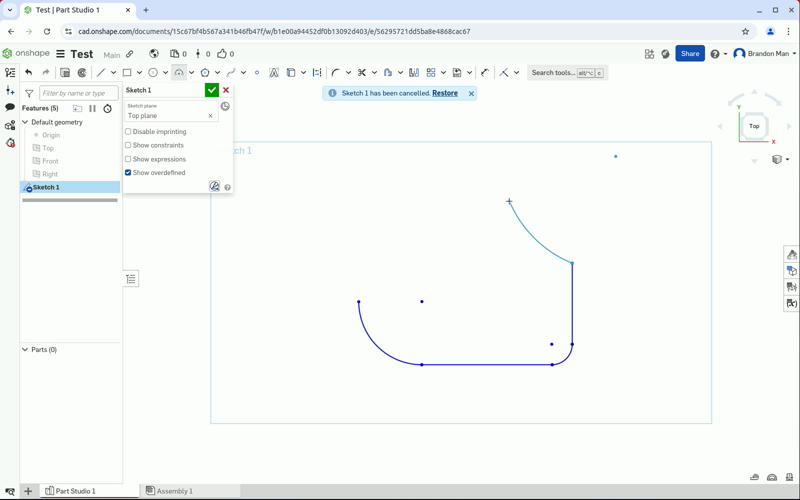
click(509, 200)
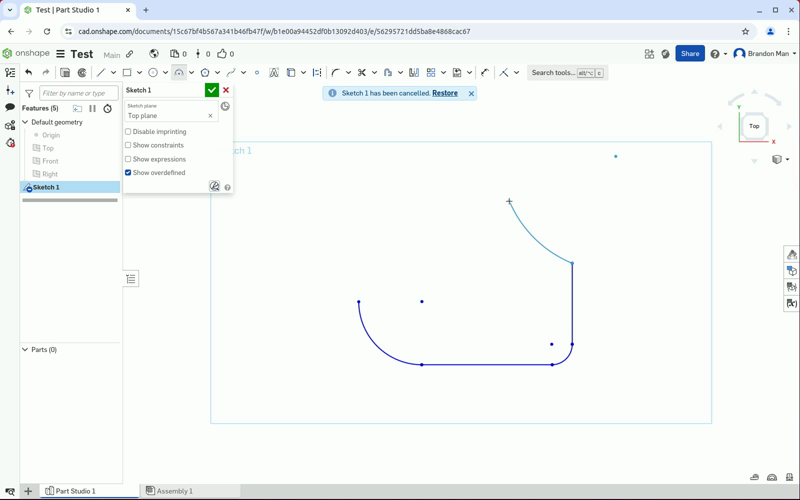
mouse_move(553, 219)
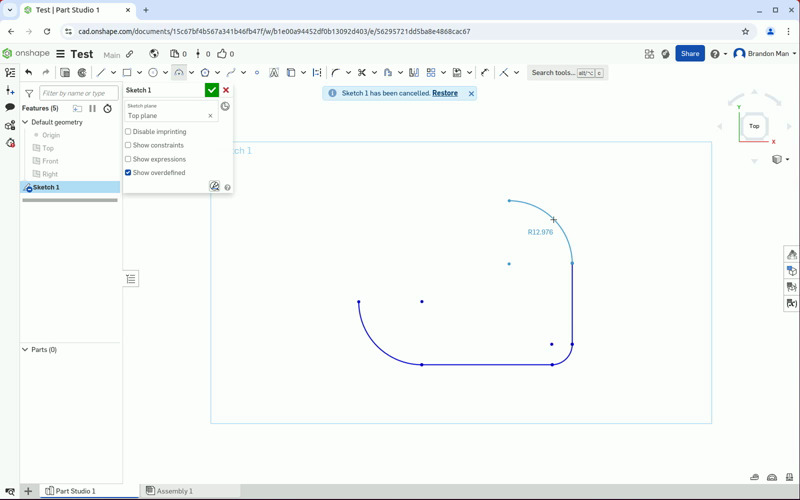
click(553, 219)
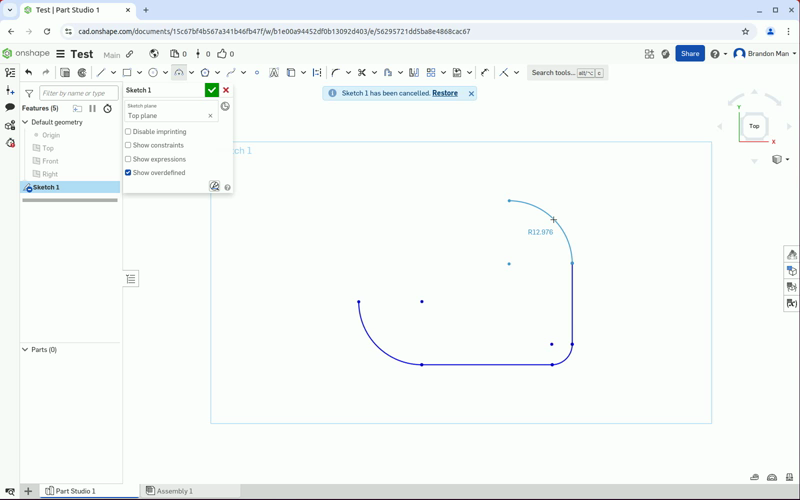
key_up(shift)
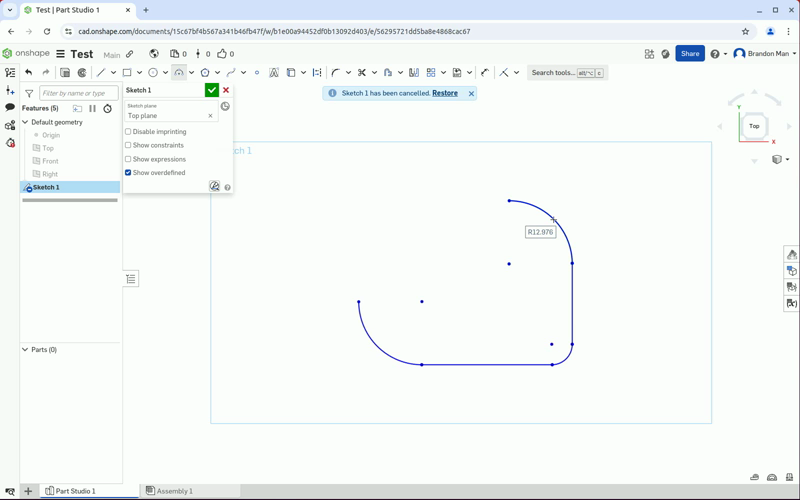
key(esc)
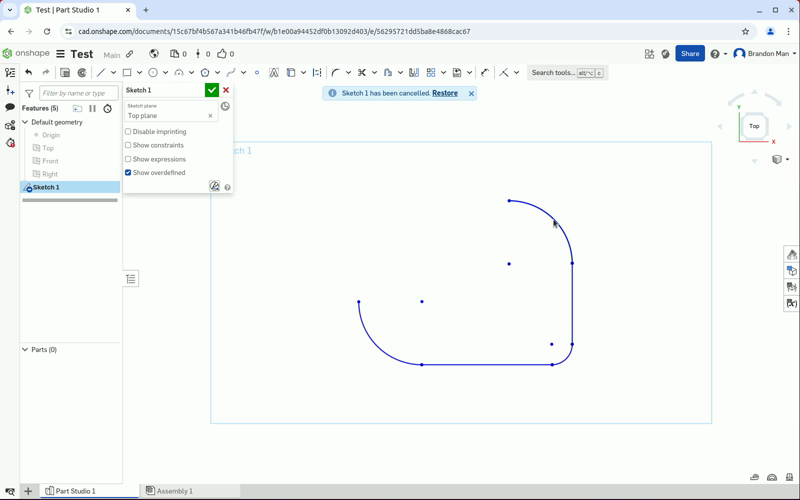
key(l)
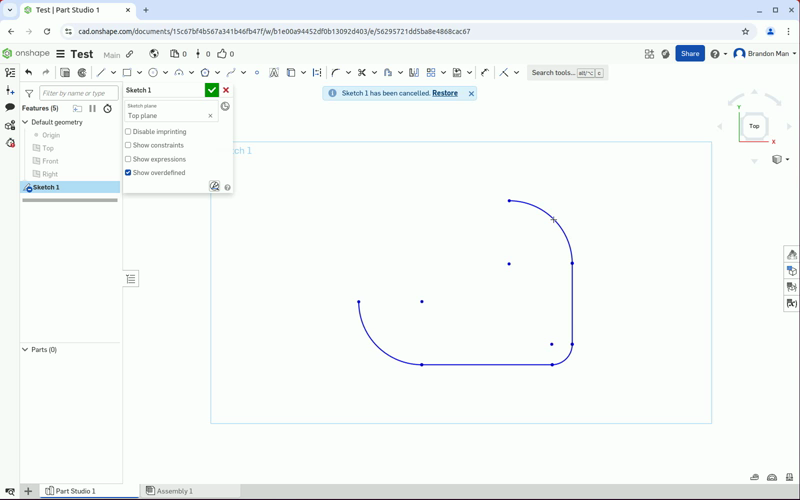
mouse_move(509, 200)
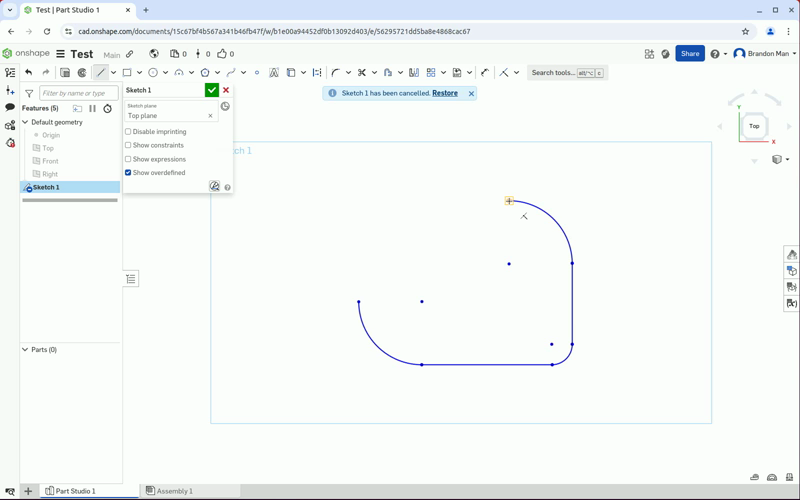
click(509, 200)
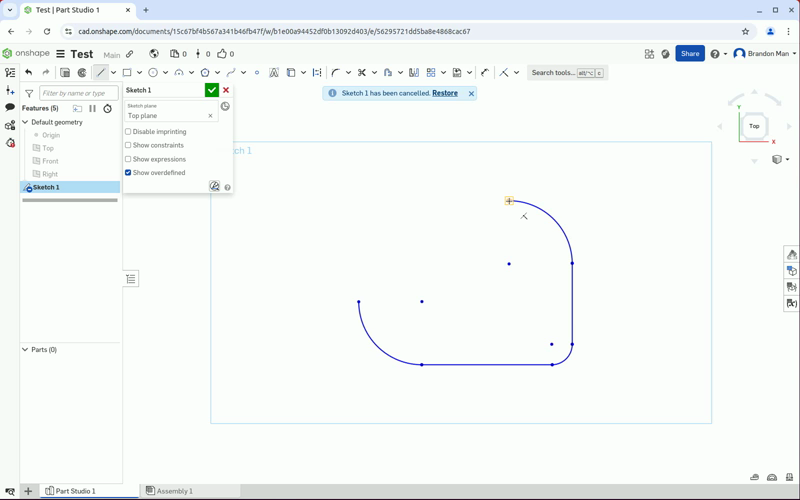
key_down(shift)
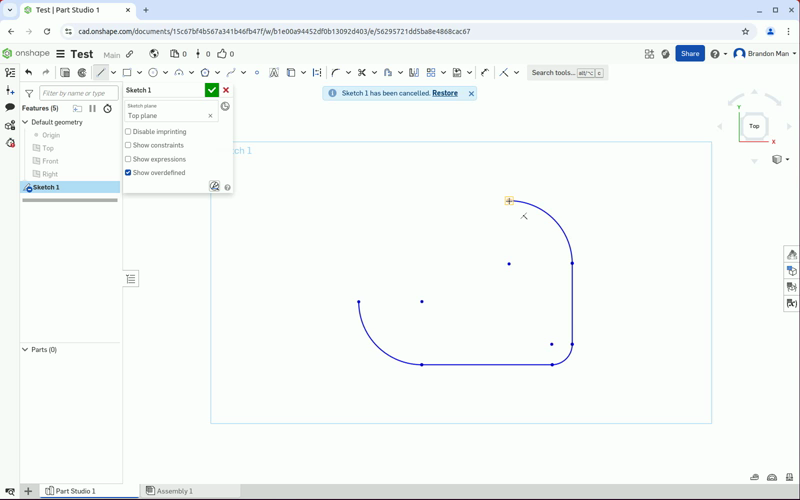
mouse_move(378, 200)
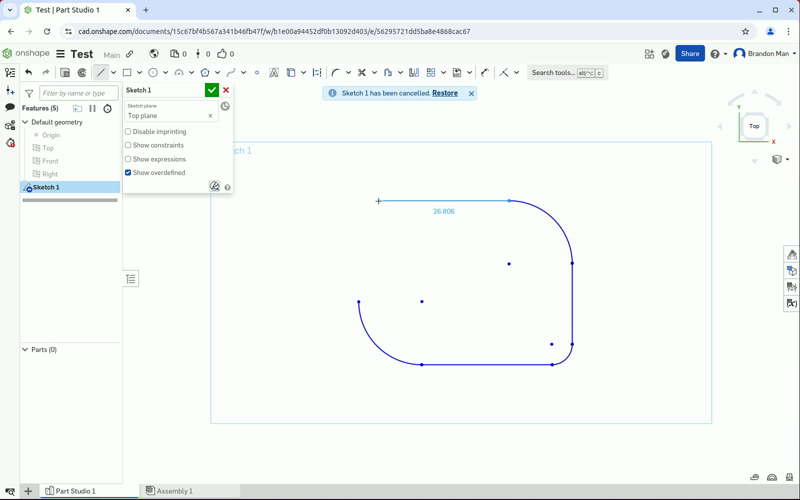
click(378, 200)
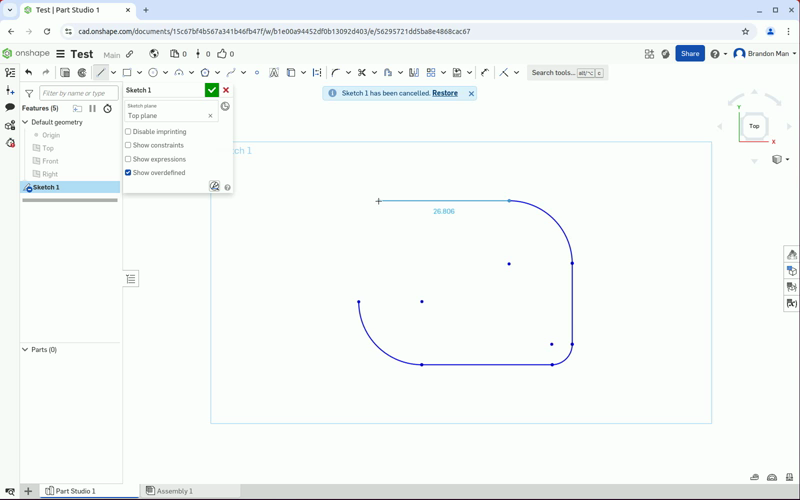
key_up(shift)
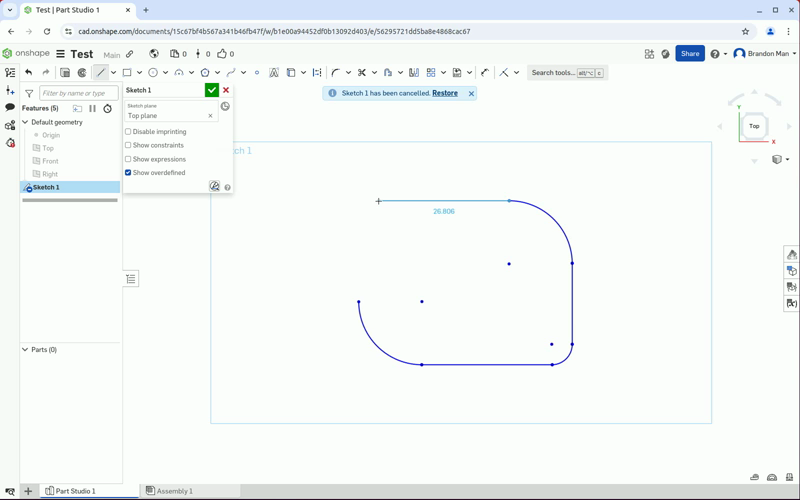
key(esc)
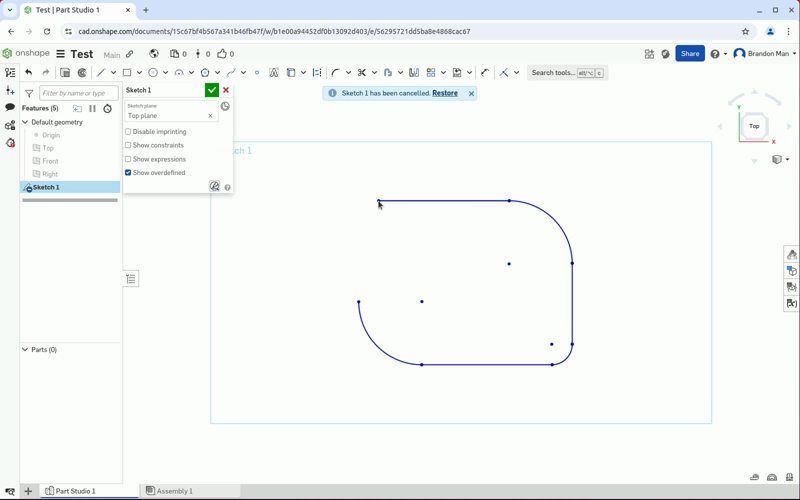
key(a)
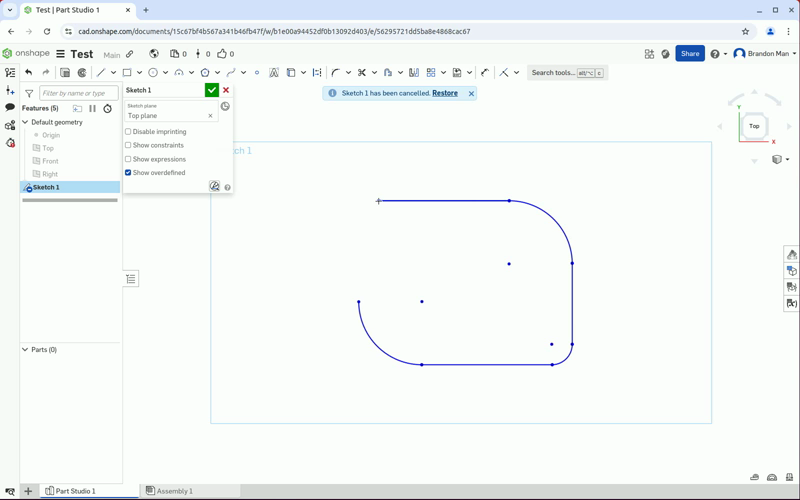
mouse_move(378, 200)
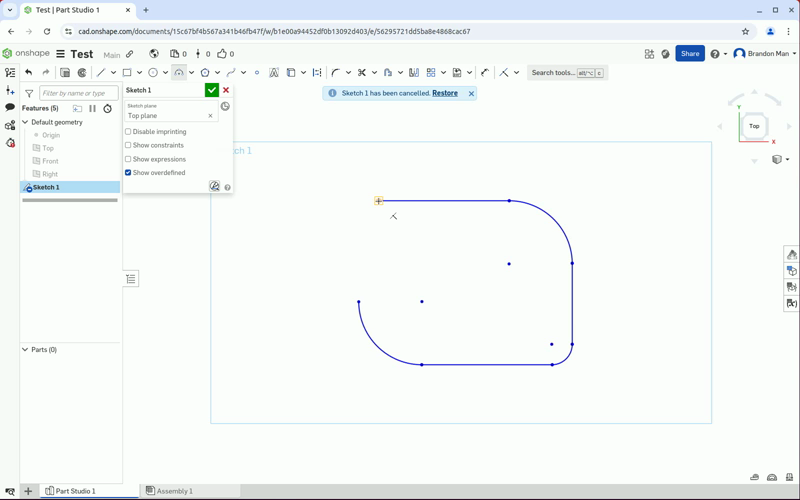
click(378, 200)
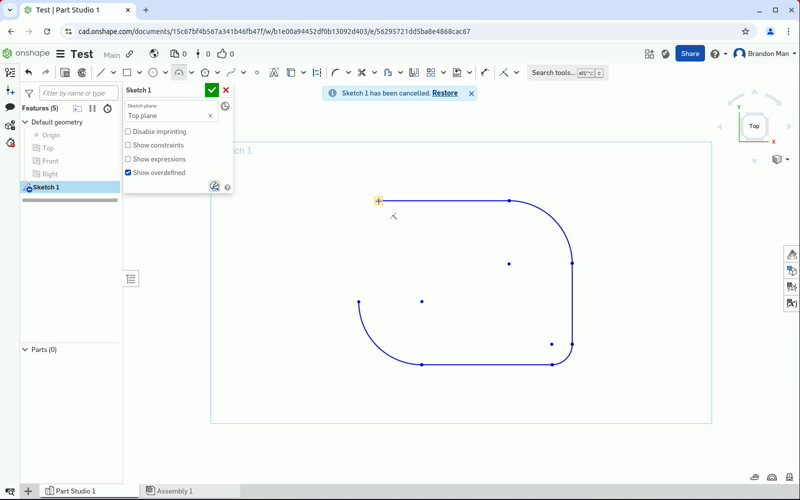
key_down(shift)
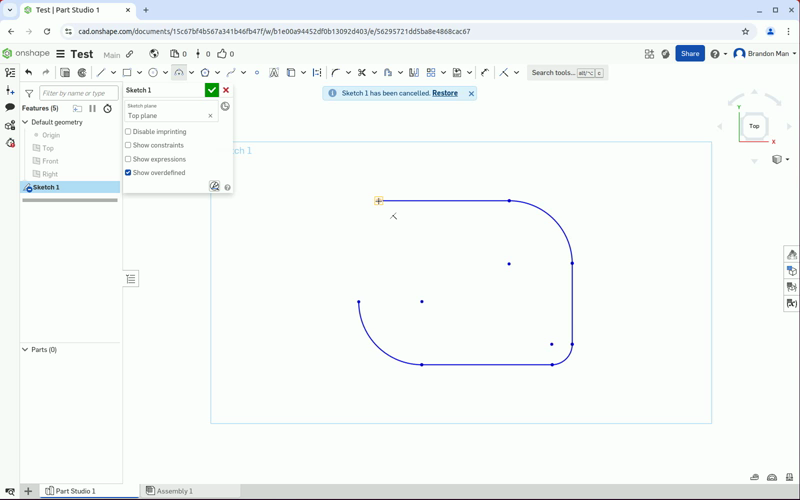
mouse_move(358, 220)
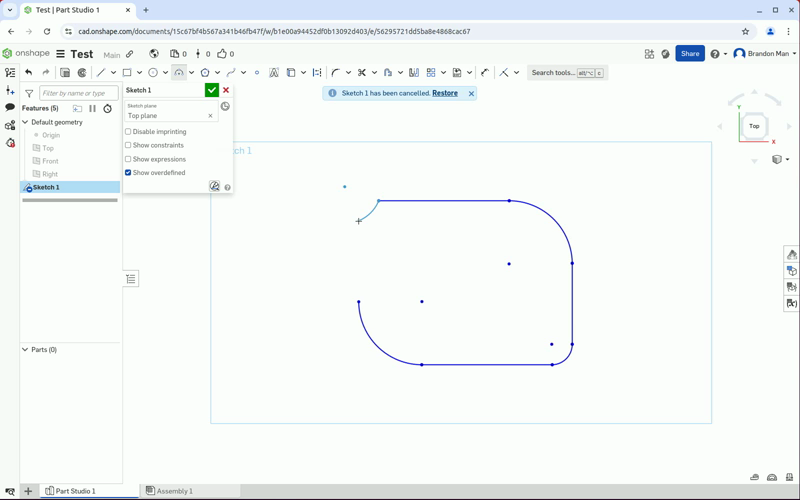
click(358, 220)
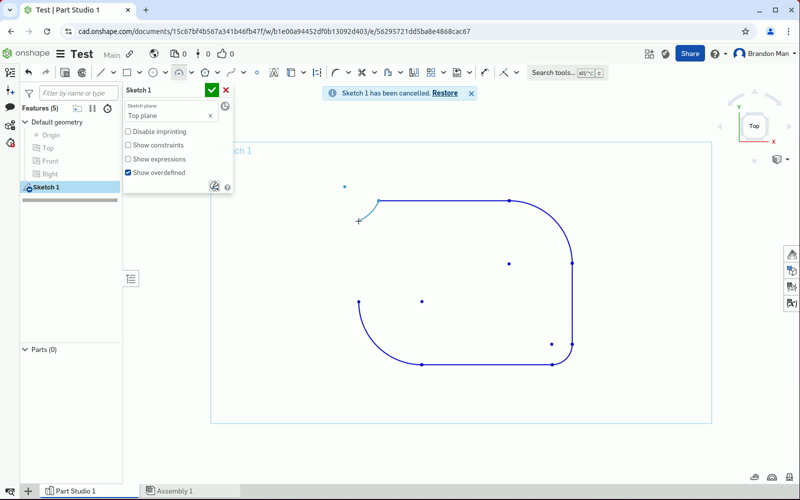
mouse_move(364, 206)
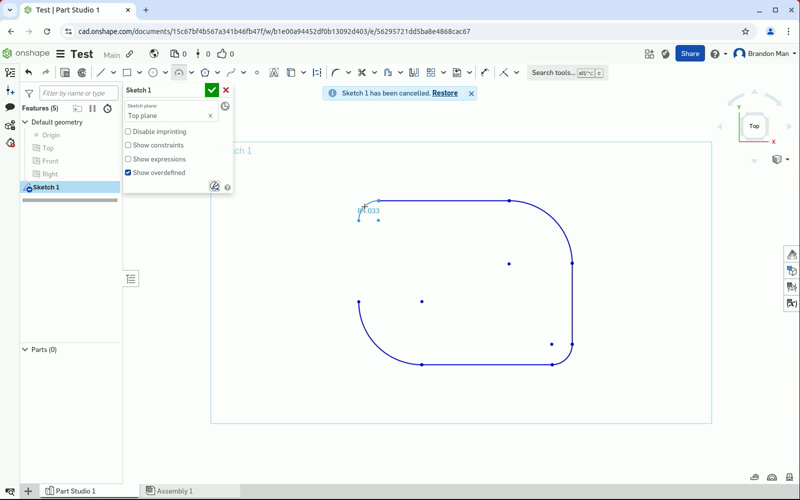
click(364, 206)
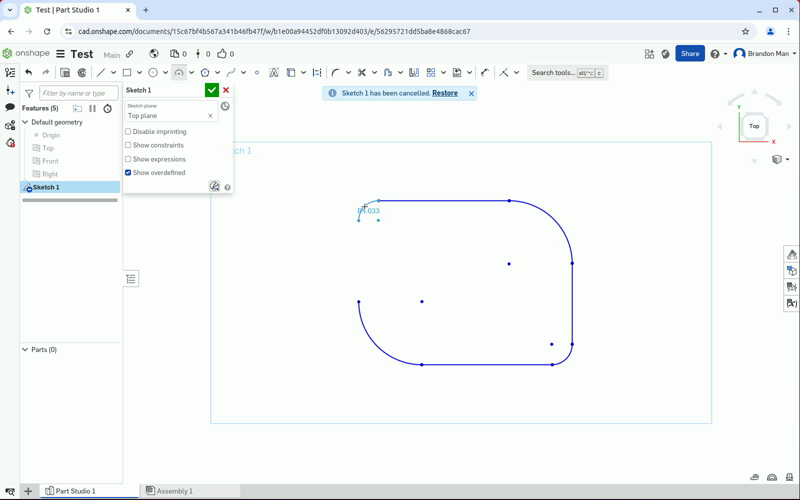
key_up(shift)
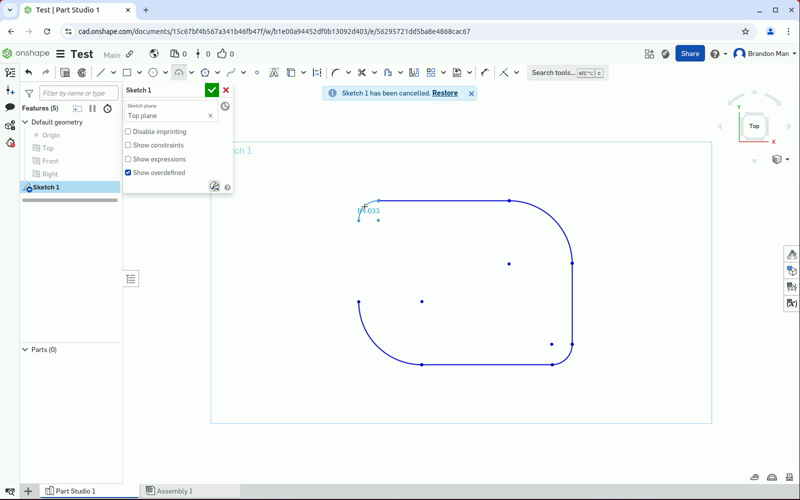
key(esc)
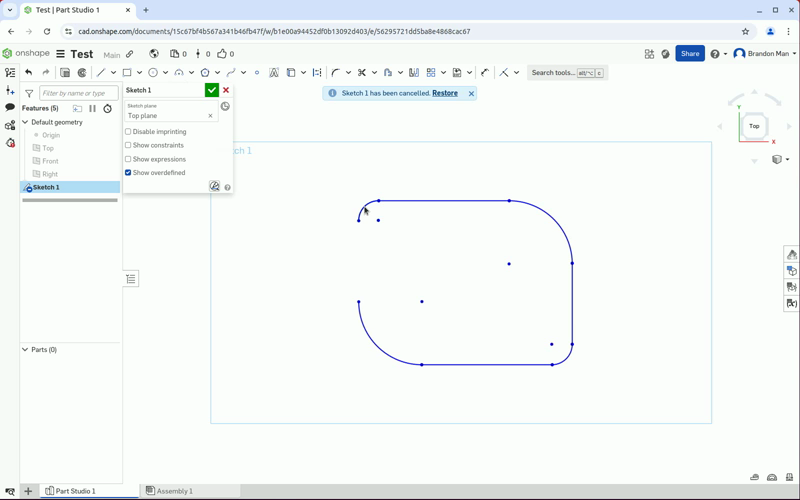
key(l)
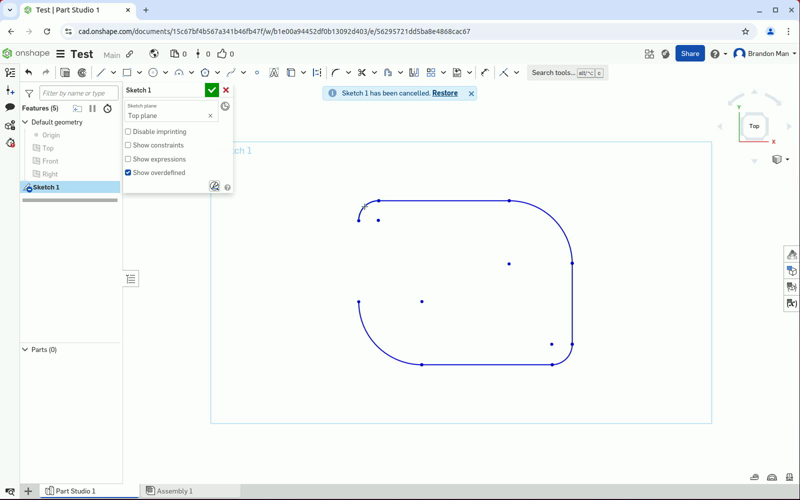
mouse_move(358, 220)
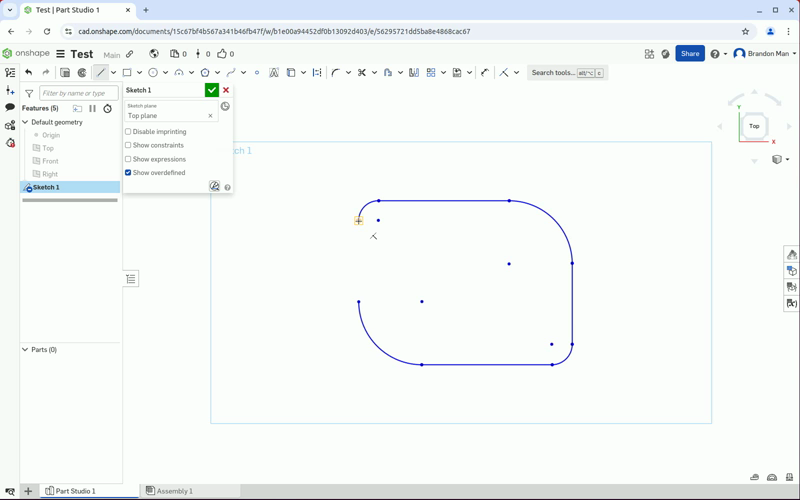
click(358, 220)
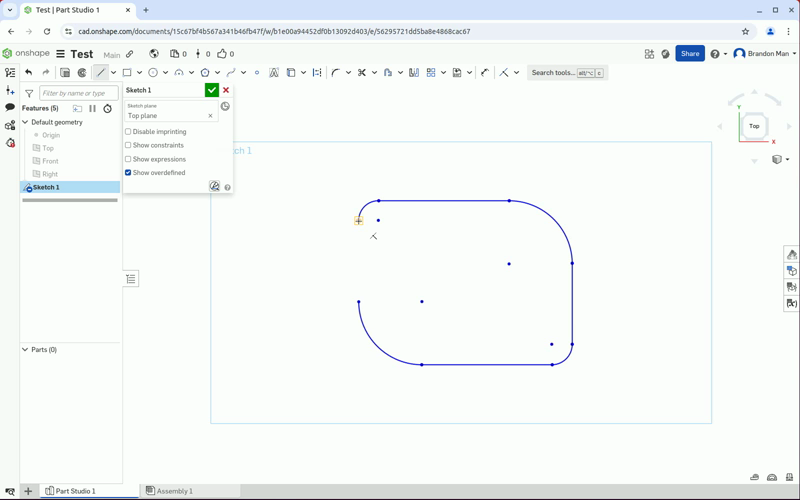
key_down(shift)
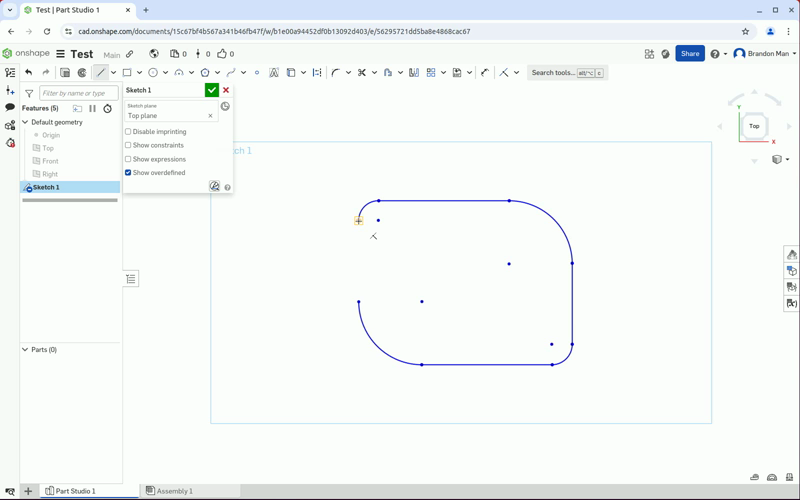
mouse_move(358, 301)
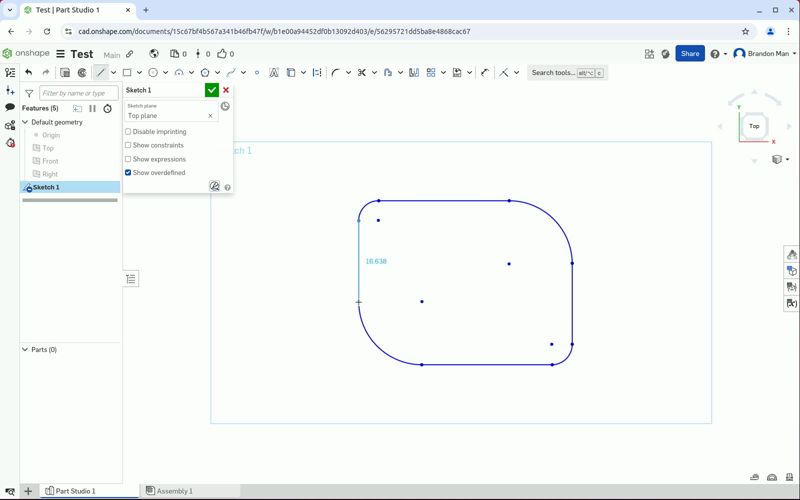
key_up(shift)
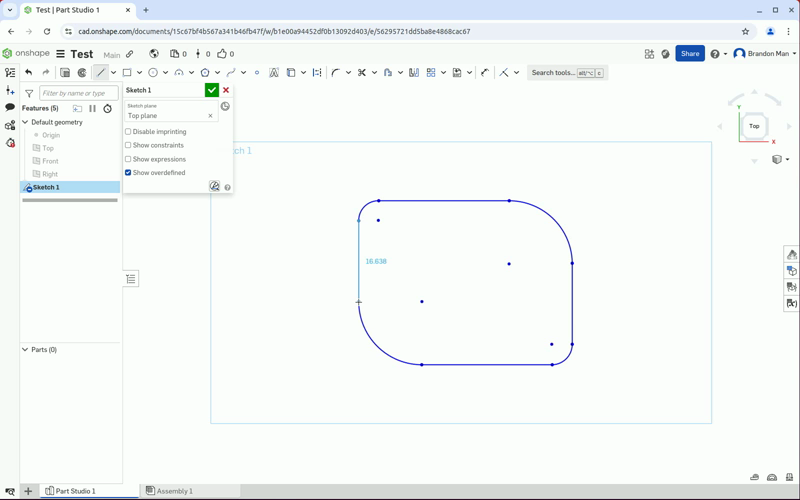
click(358, 301)
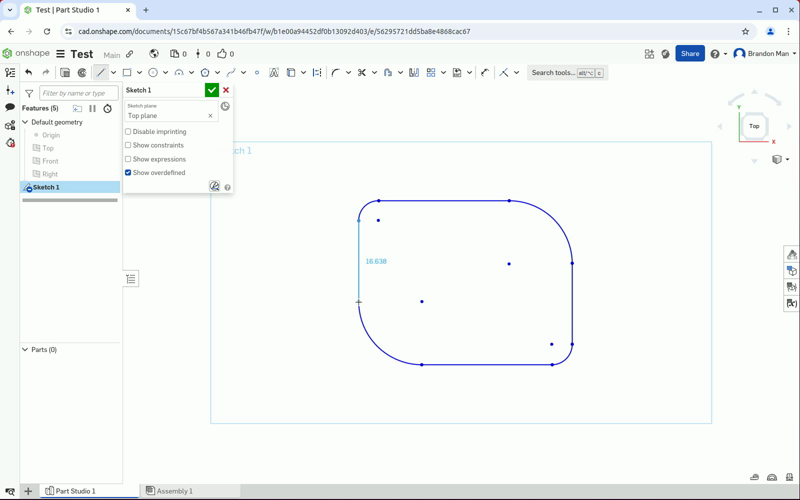
key(esc)
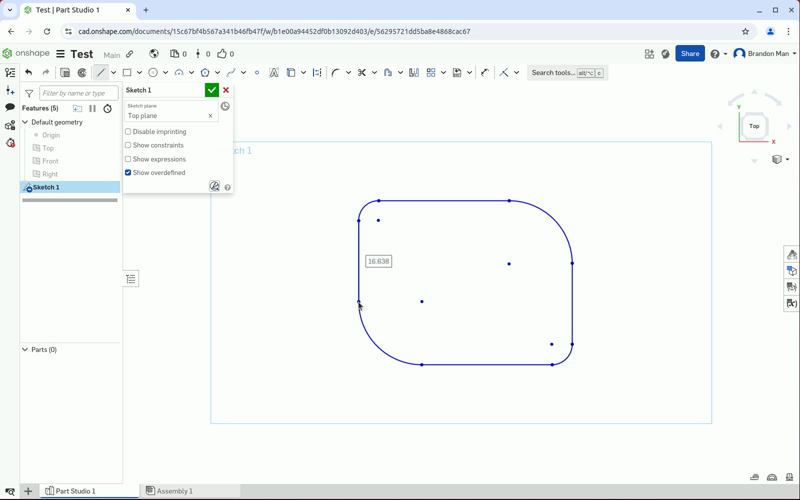
key(a)
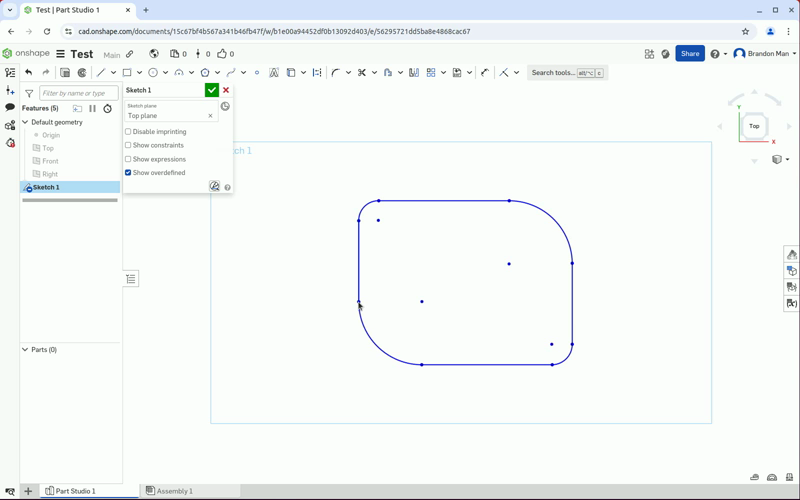
key_down(shift)
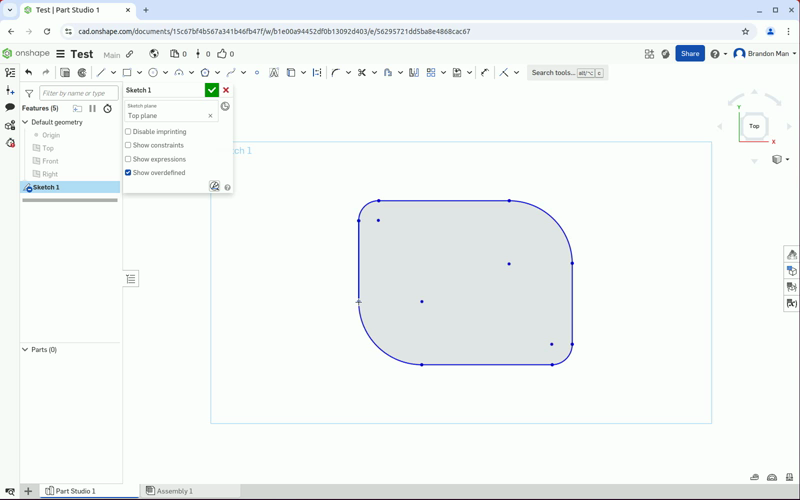
mouse_move(372, 301)
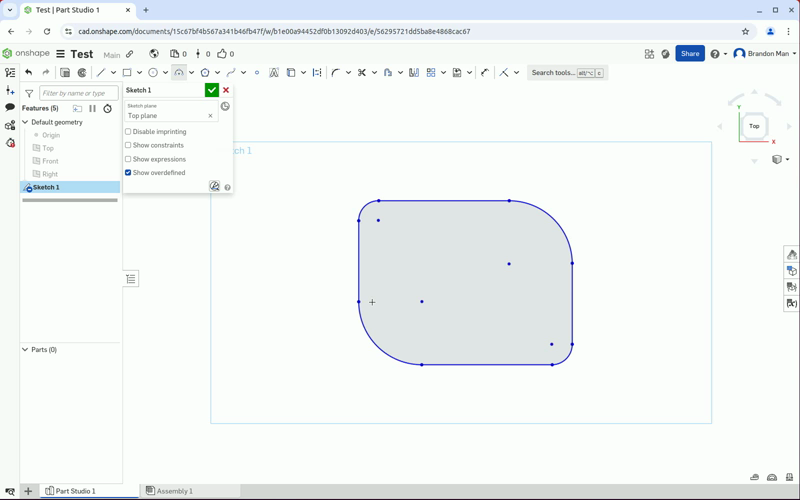
click(372, 301)
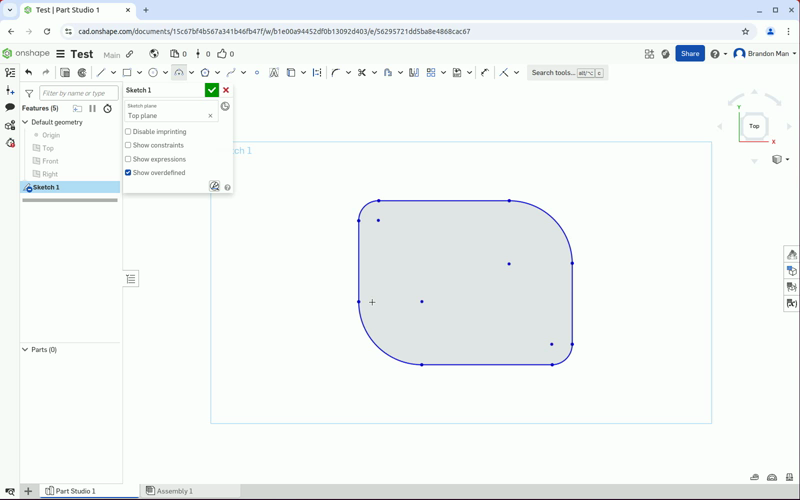
key_up(shift)
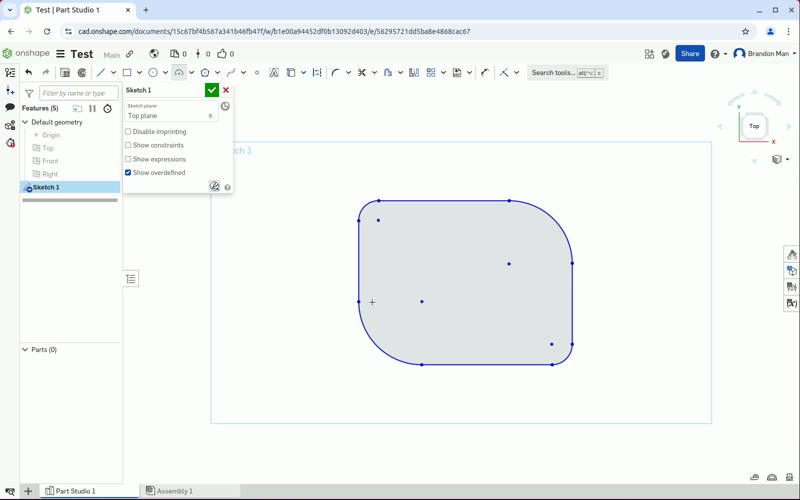
key_down(shift)
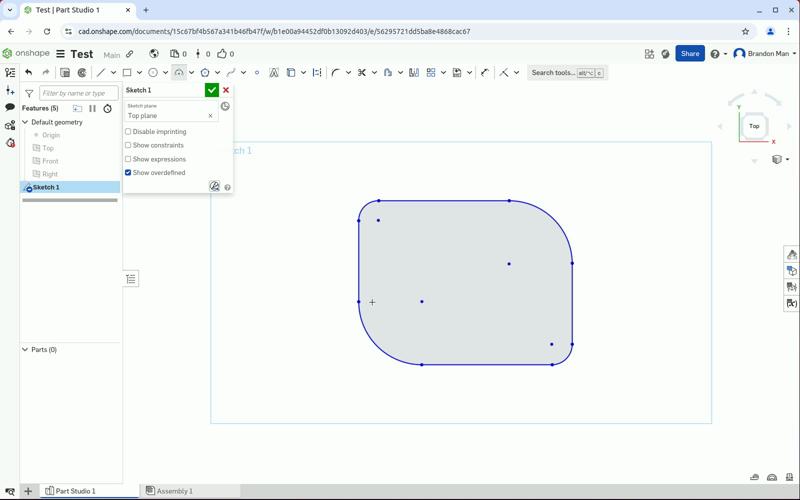
mouse_move(421, 353)
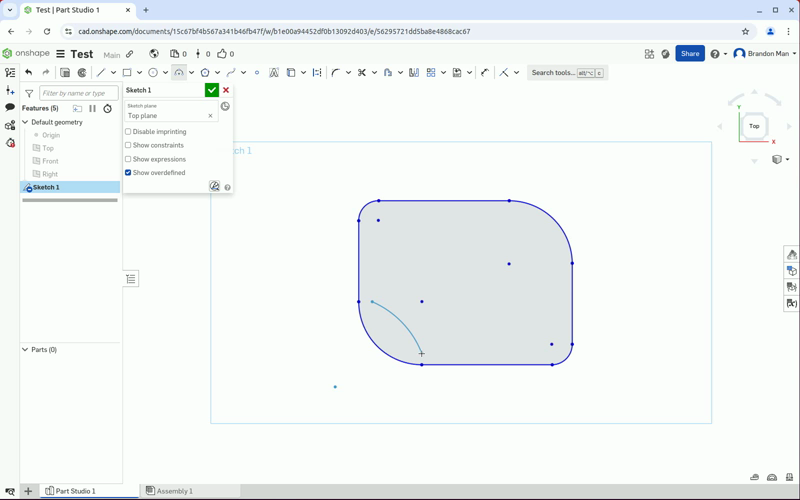
click(421, 353)
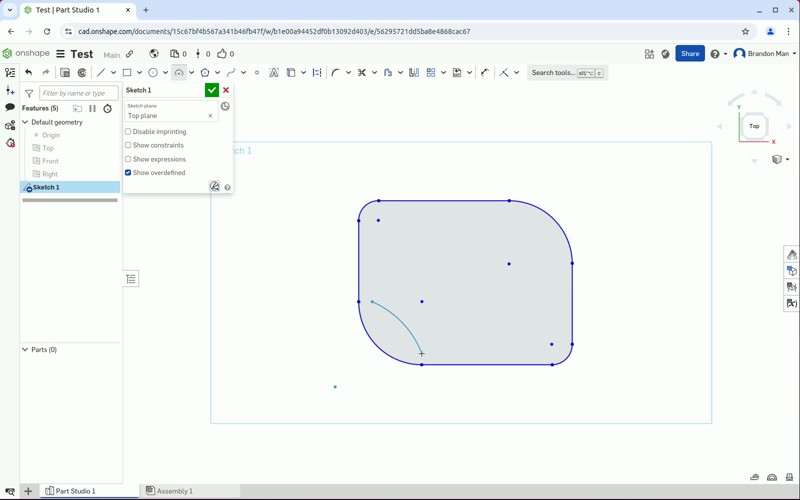
mouse_move(386, 337)
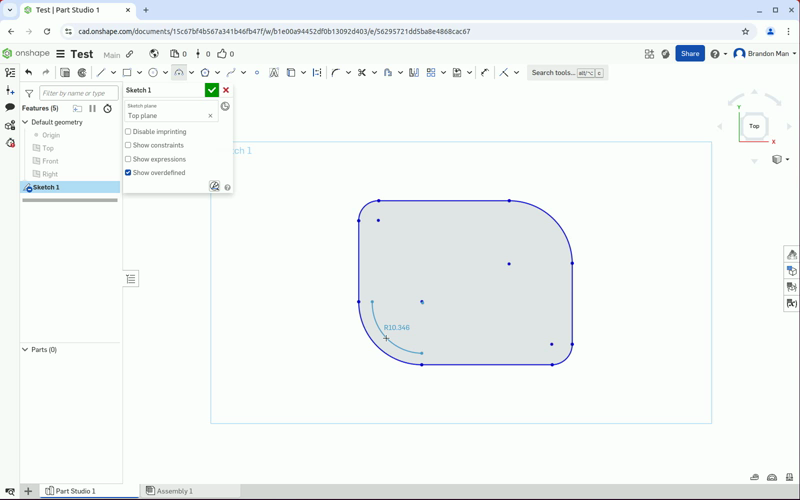
click(386, 337)
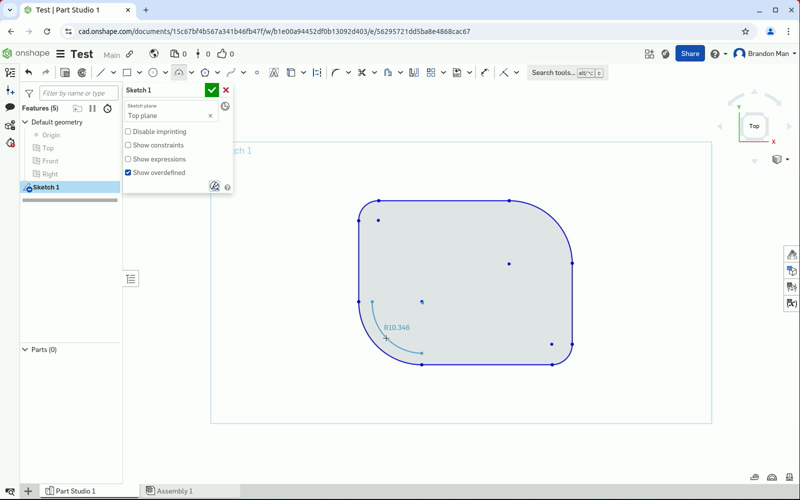
key_up(shift)
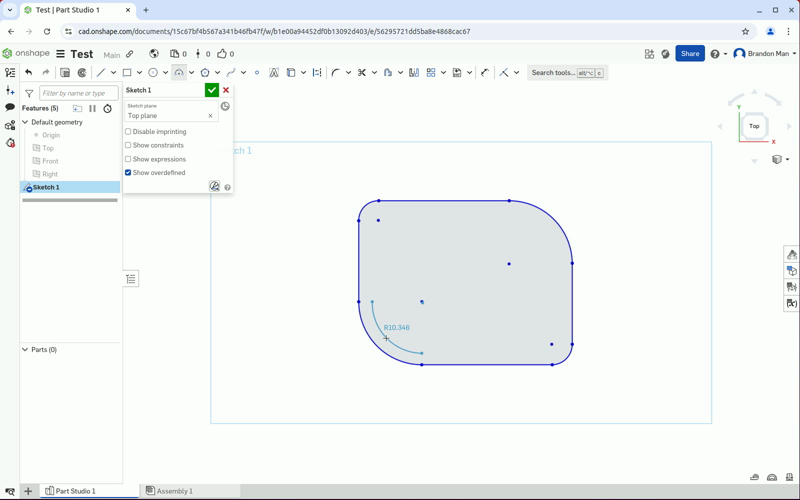
key(esc)
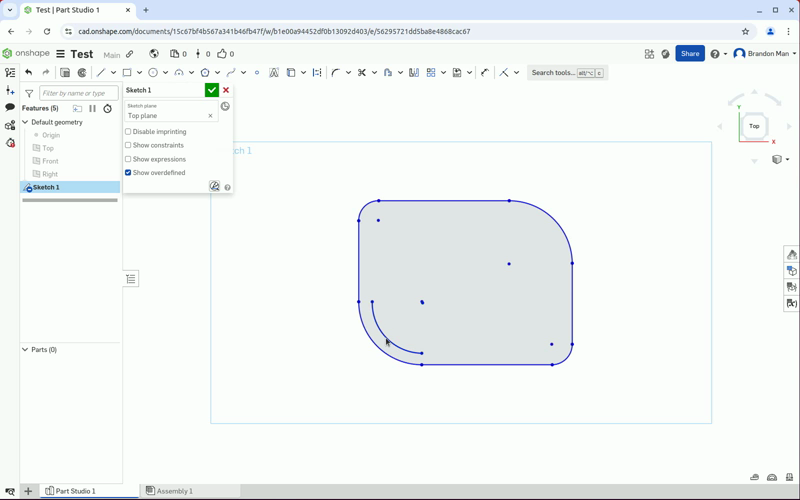
key(l)
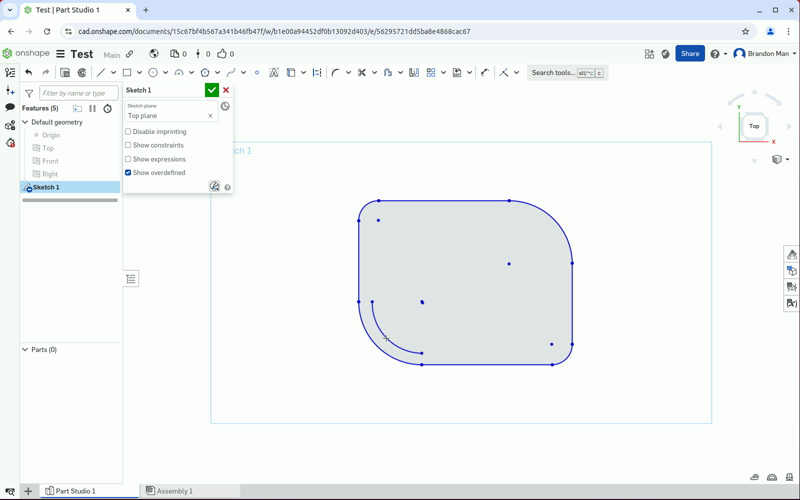
mouse_move(421, 353)
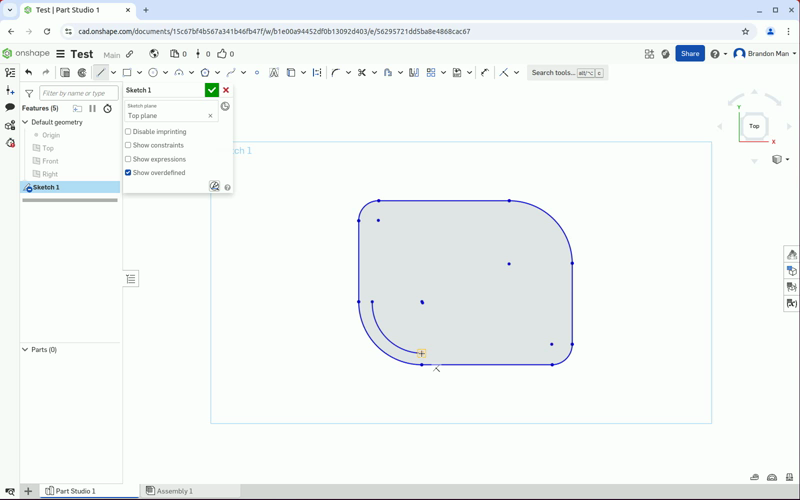
click(421, 353)
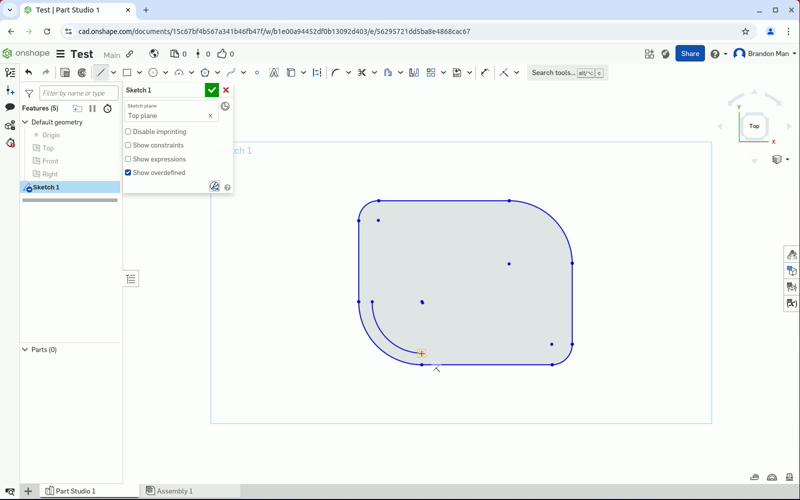
key_down(shift)
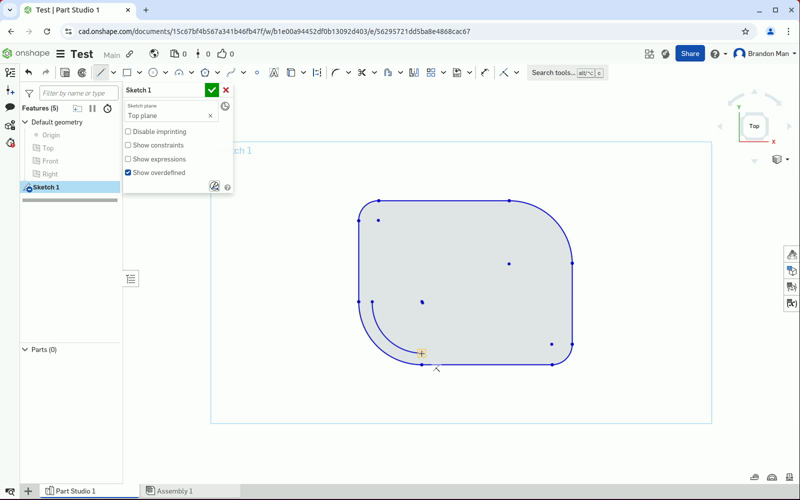
mouse_move(552, 353)
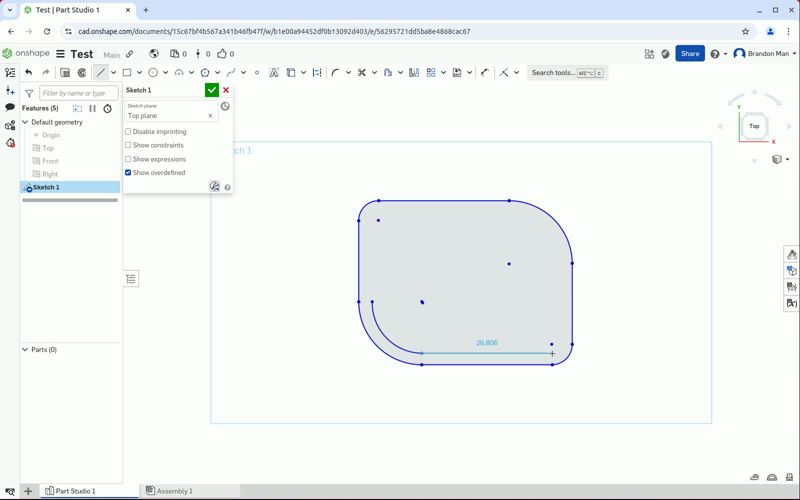
click(552, 353)
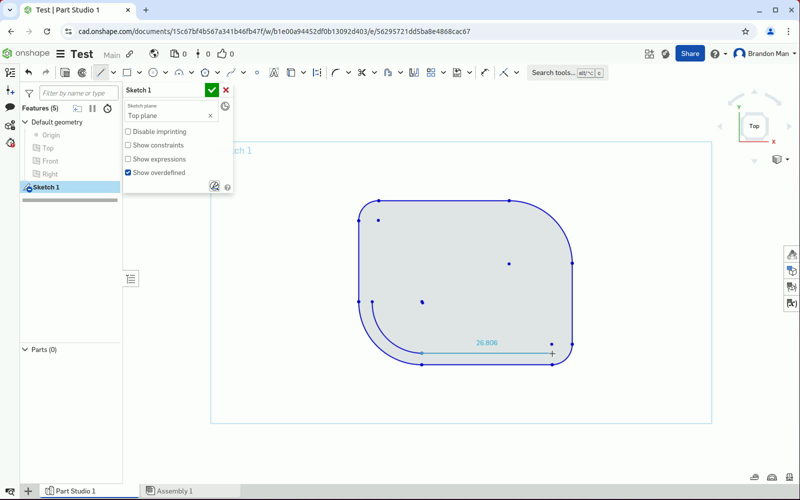
key_up(shift)
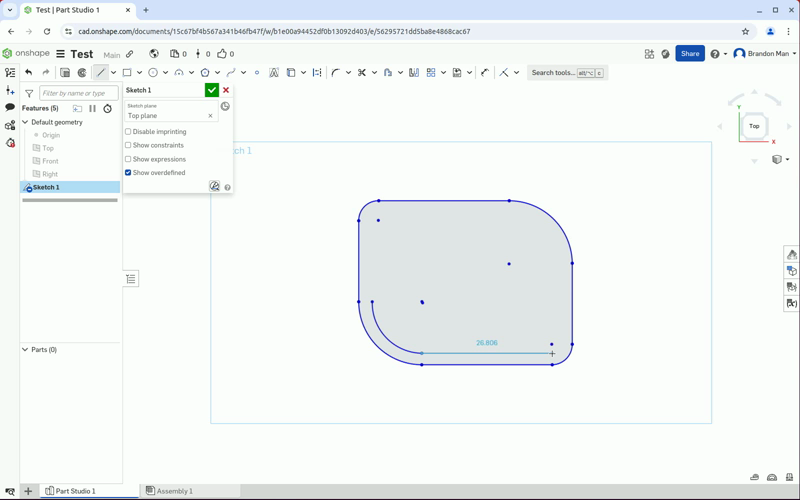
key(esc)
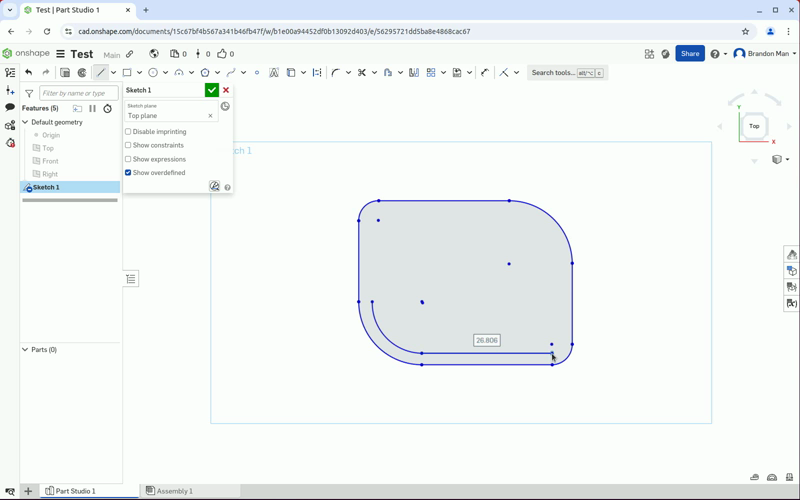
key(a)
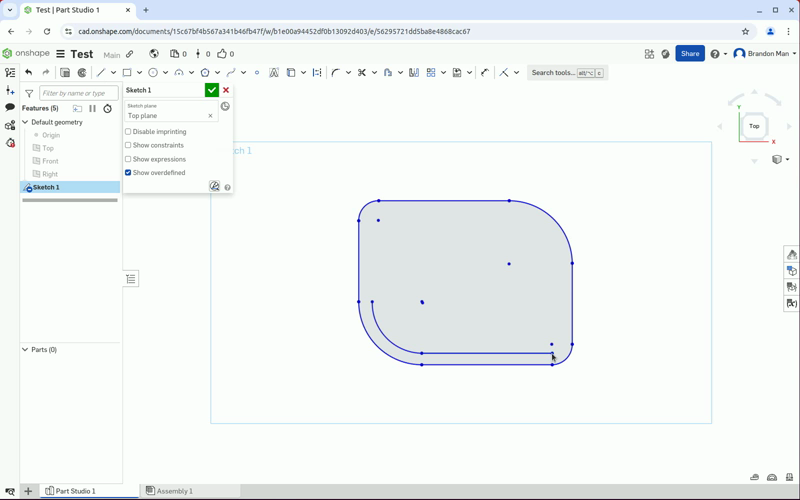
mouse_move(552, 353)
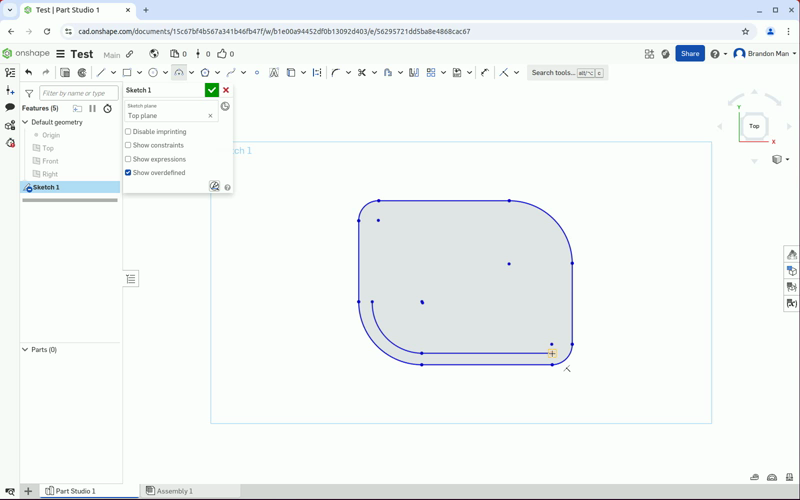
click(552, 353)
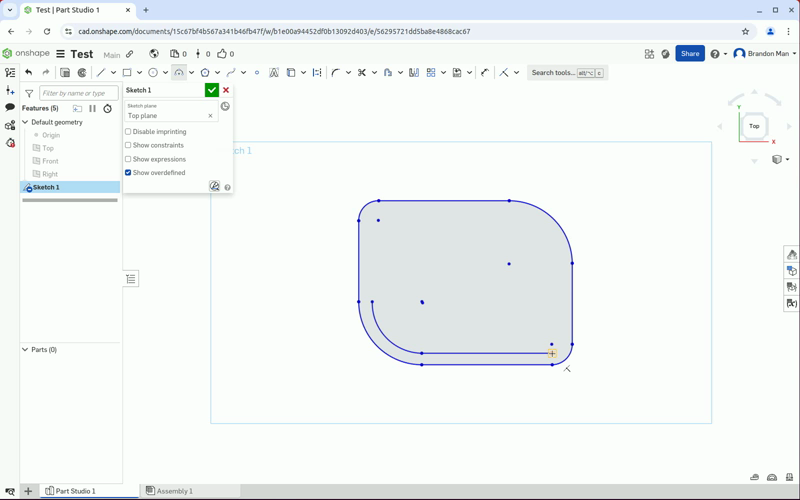
key_down(shift)
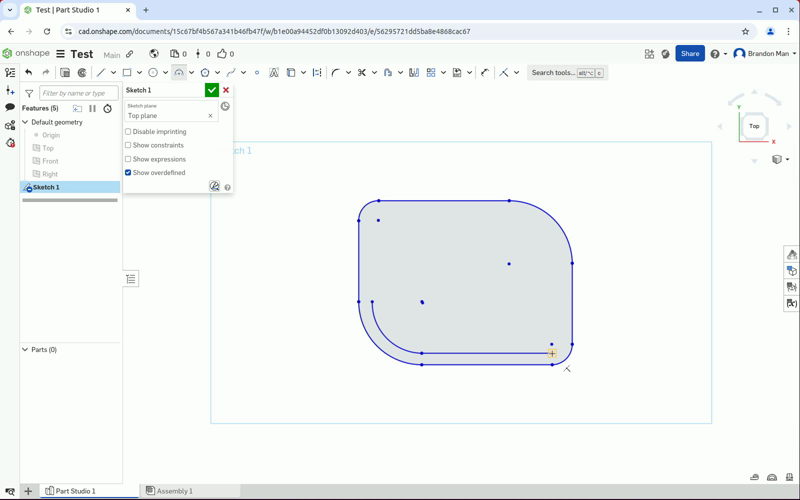
mouse_move(558, 344)
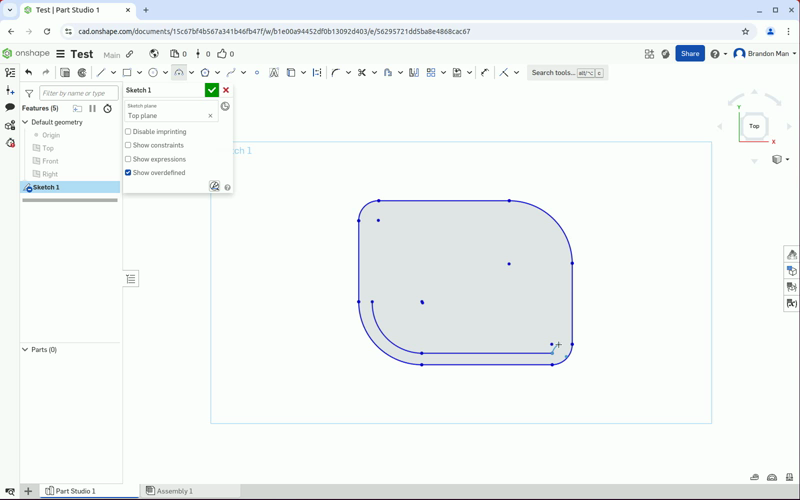
click(558, 344)
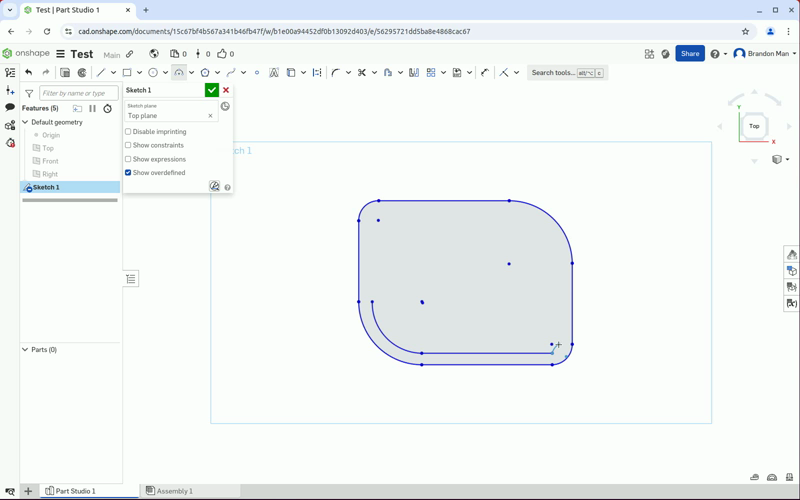
mouse_move(557, 350)
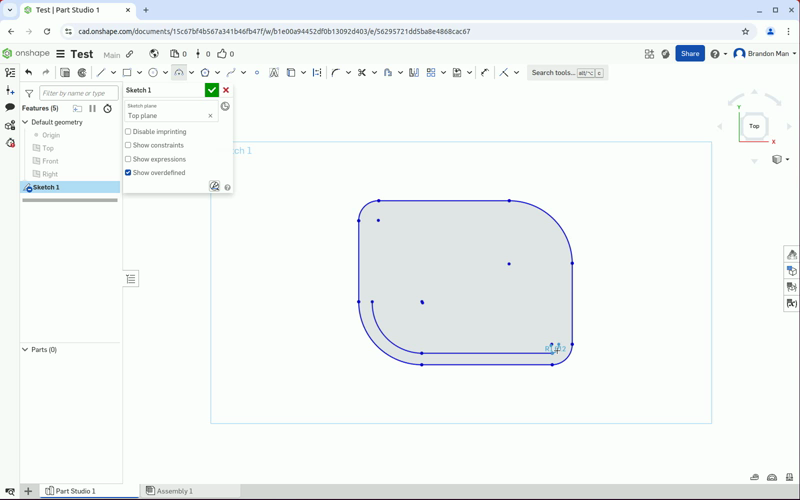
click(557, 350)
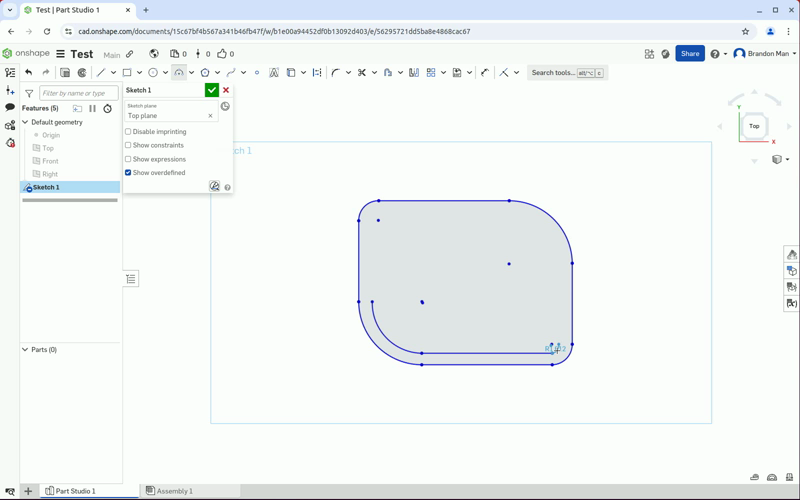
key_up(shift)
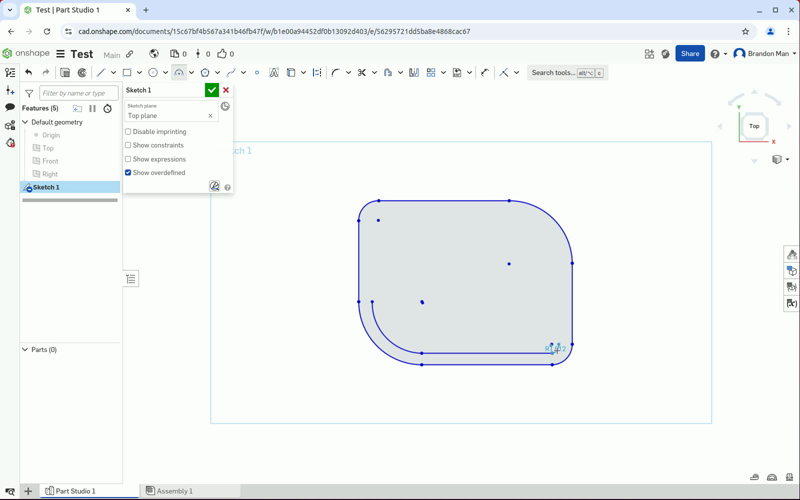
key(esc)
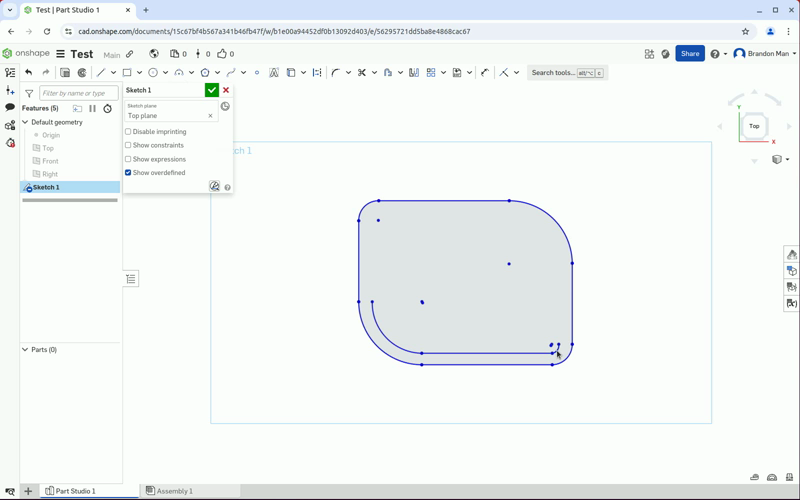
key(l)
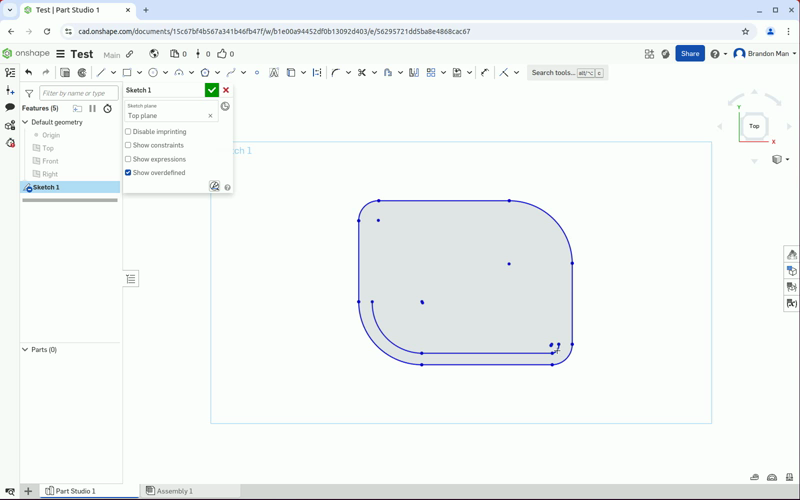
mouse_move(558, 344)
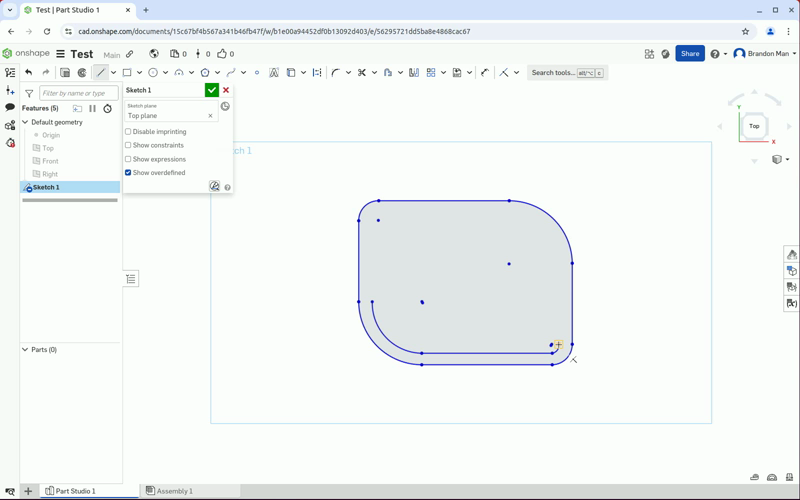
click(558, 344)
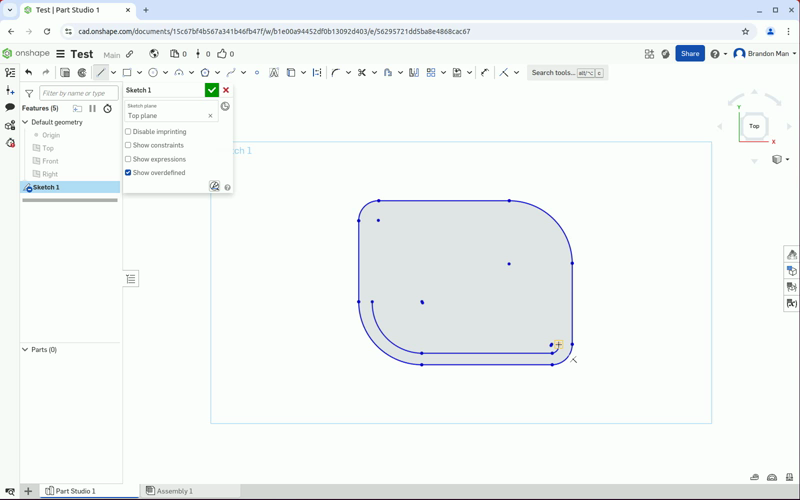
key_down(shift)
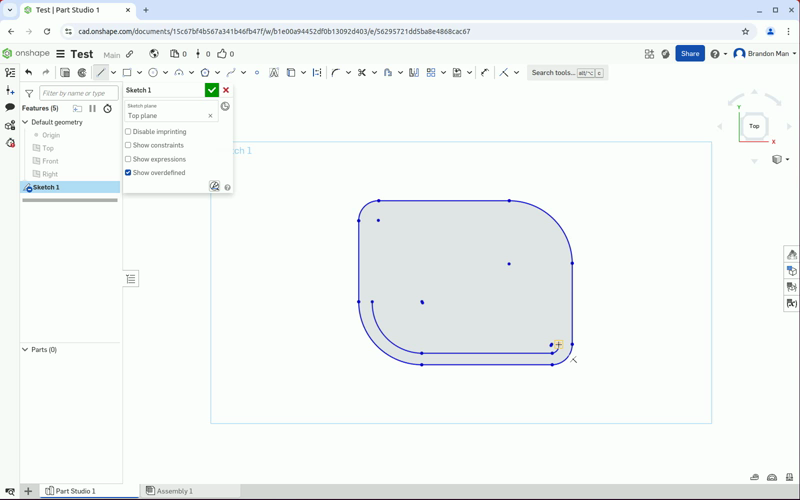
mouse_move(558, 263)
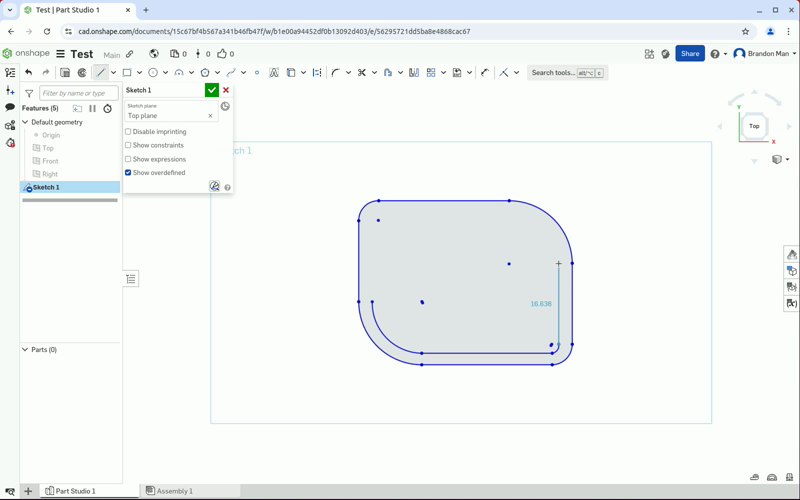
click(558, 263)
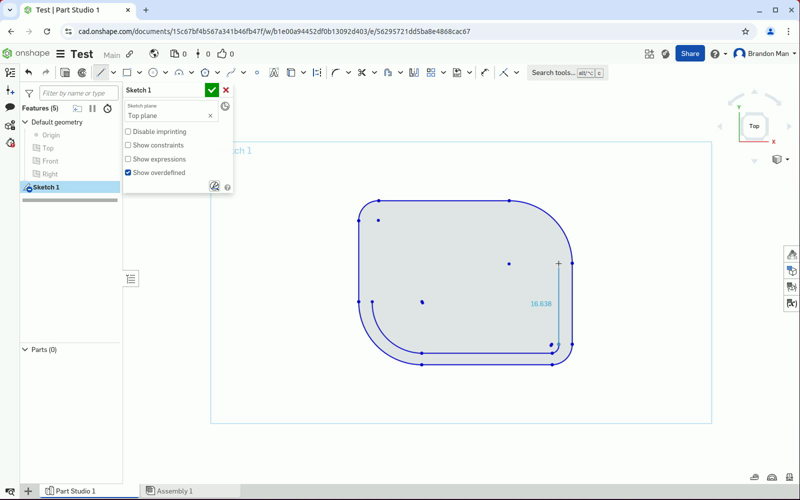
key_up(shift)
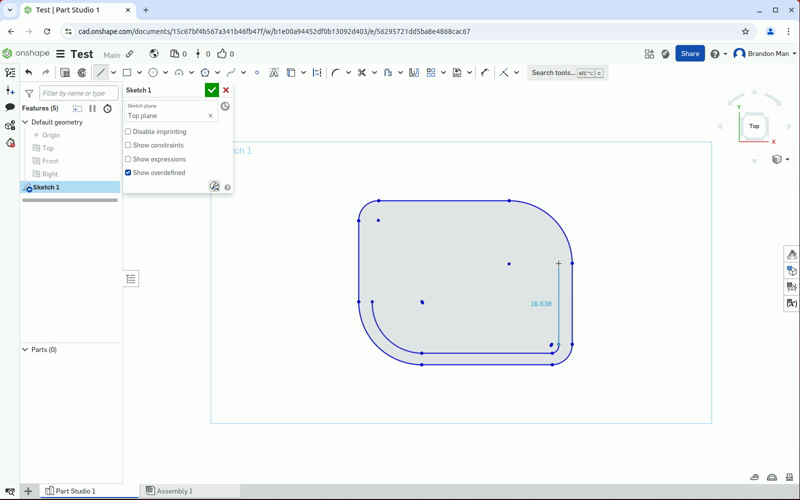
key(esc)
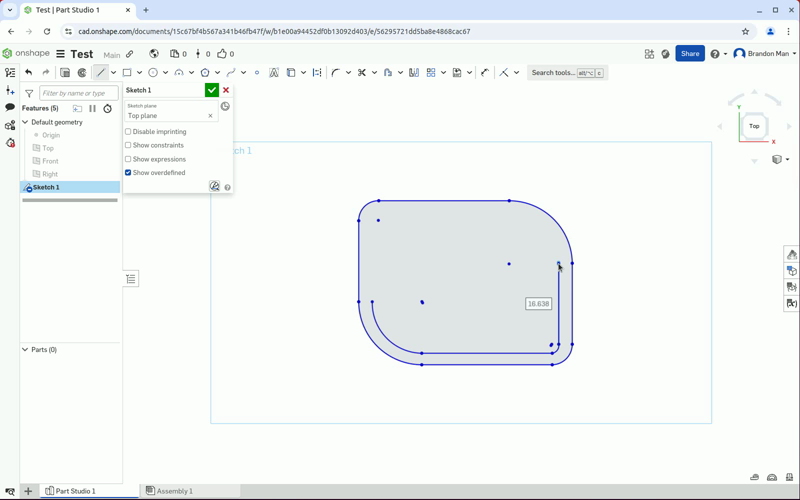
key(a)
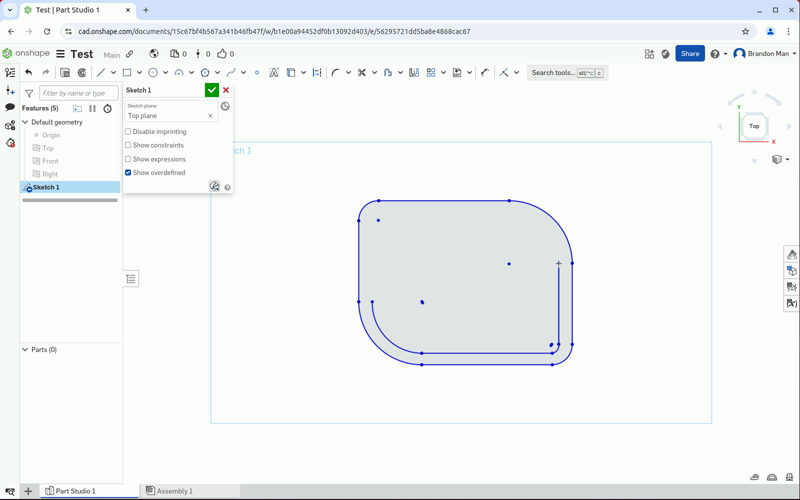
mouse_move(558, 263)
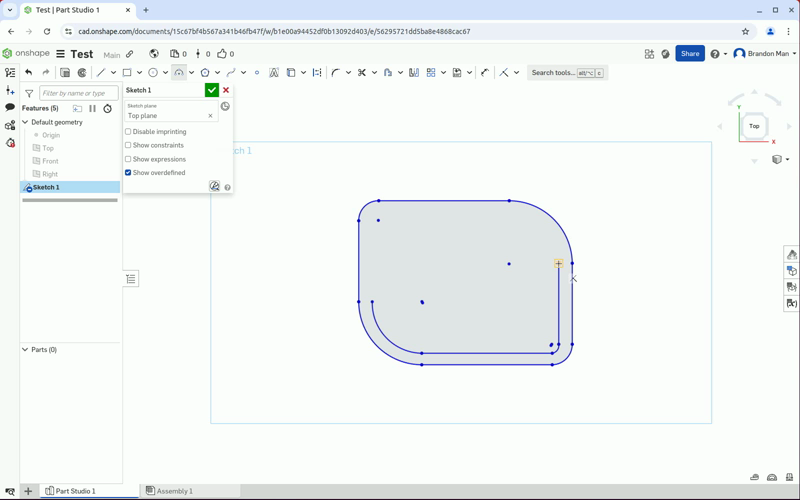
click(558, 263)
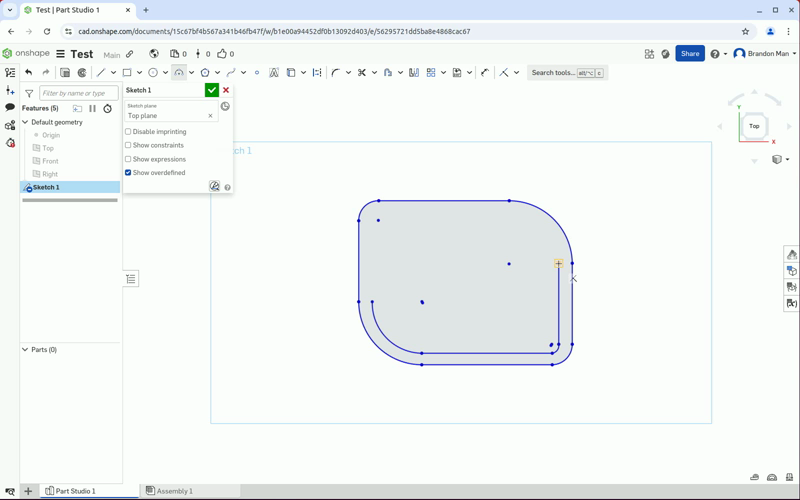
key_down(shift)
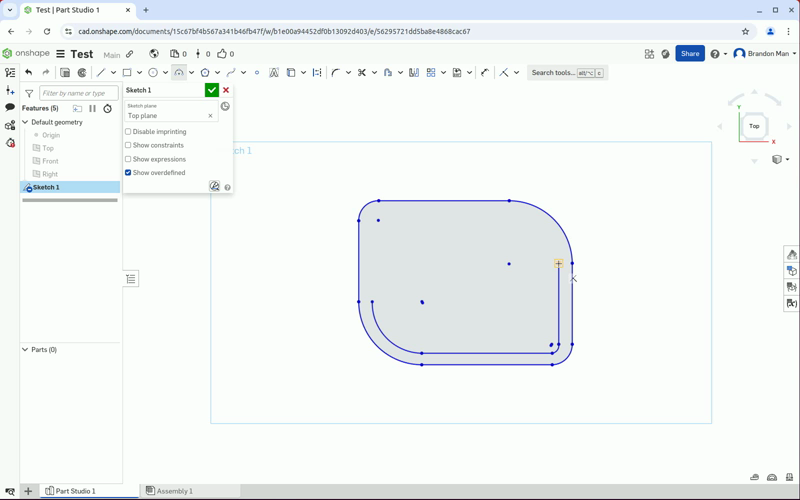
mouse_move(509, 214)
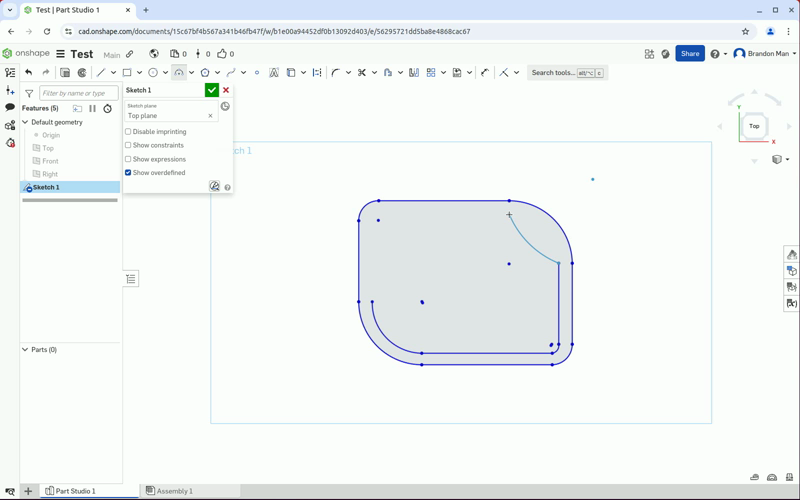
click(509, 214)
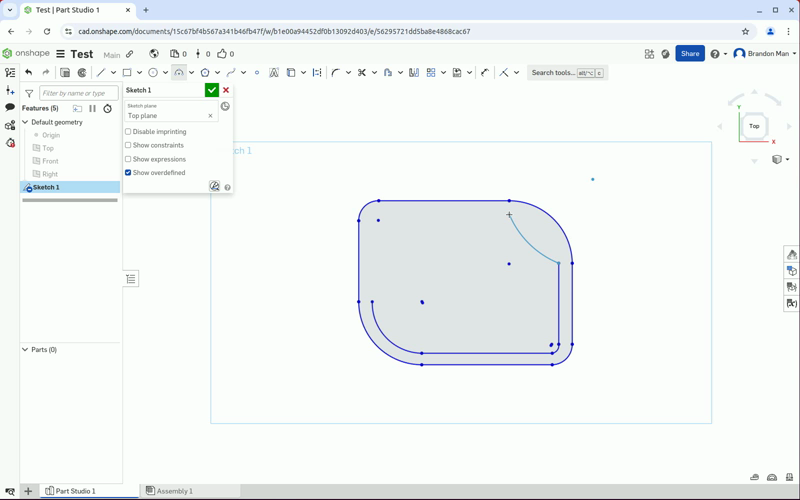
mouse_move(544, 228)
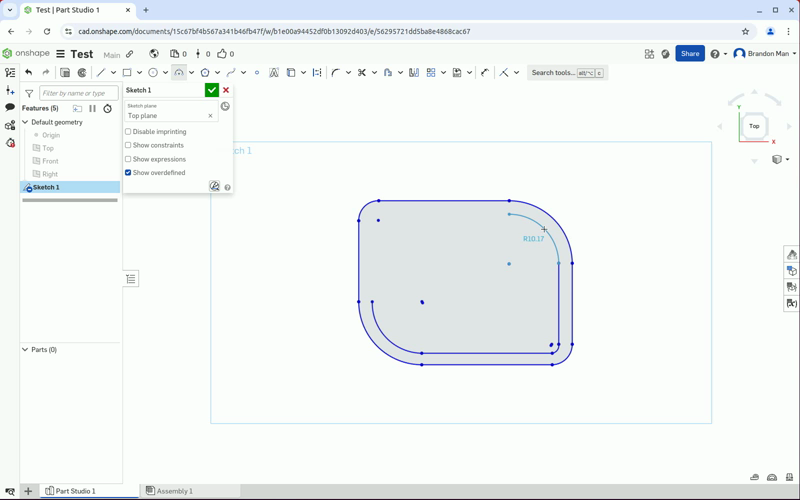
click(544, 228)
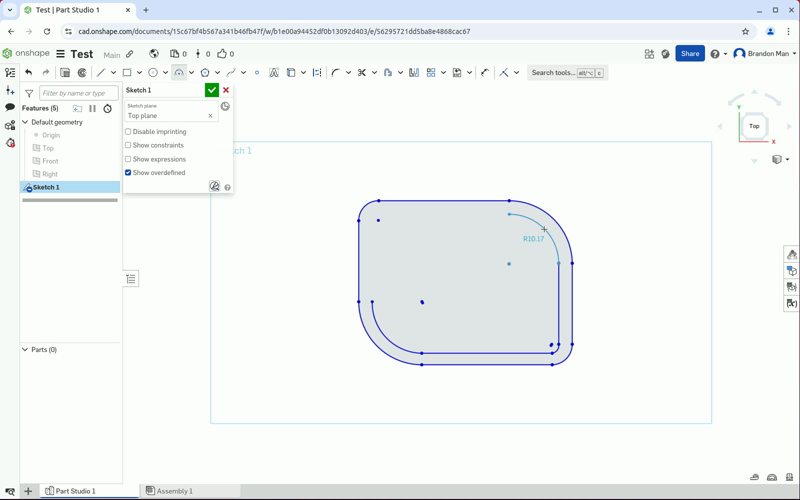
key_up(shift)
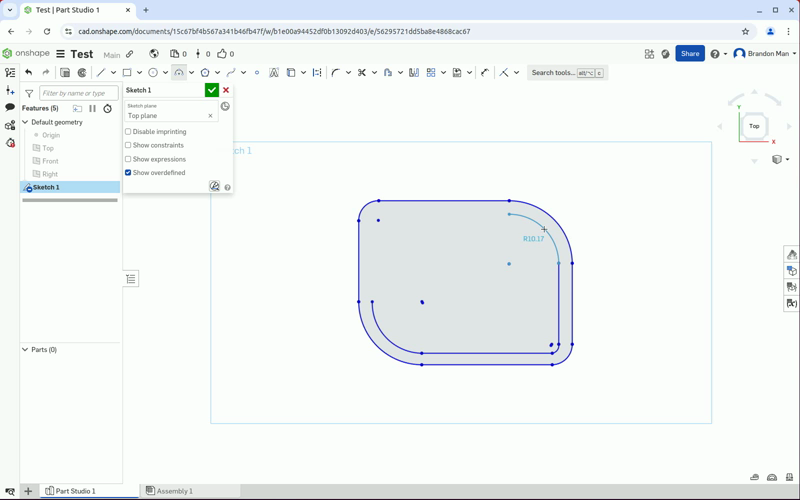
key(esc)
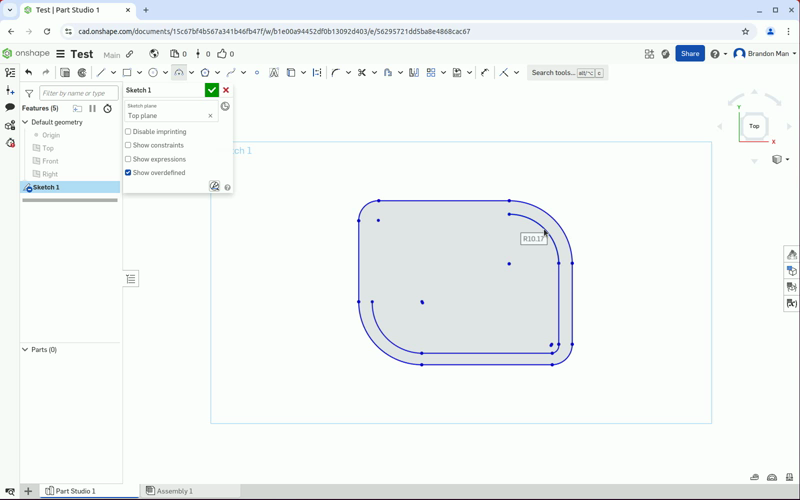
key(l)
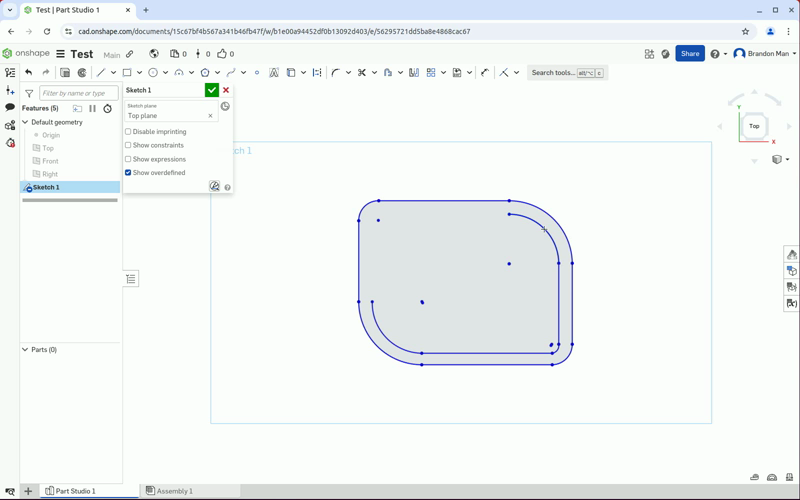
mouse_move(509, 214)
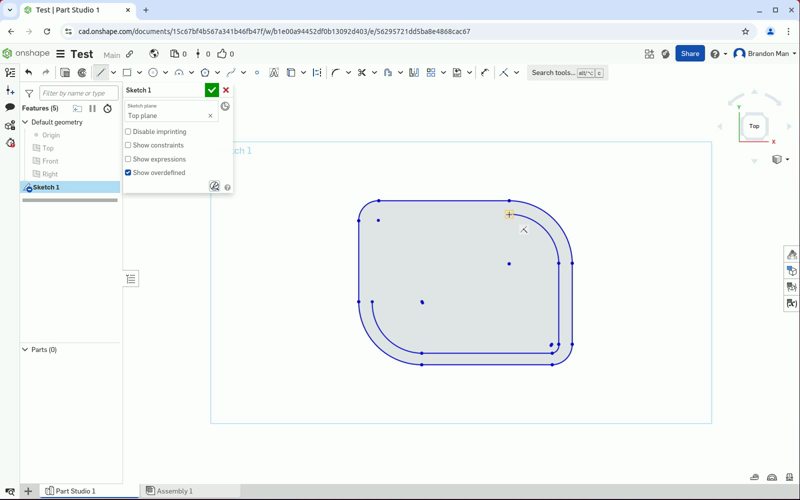
click(509, 214)
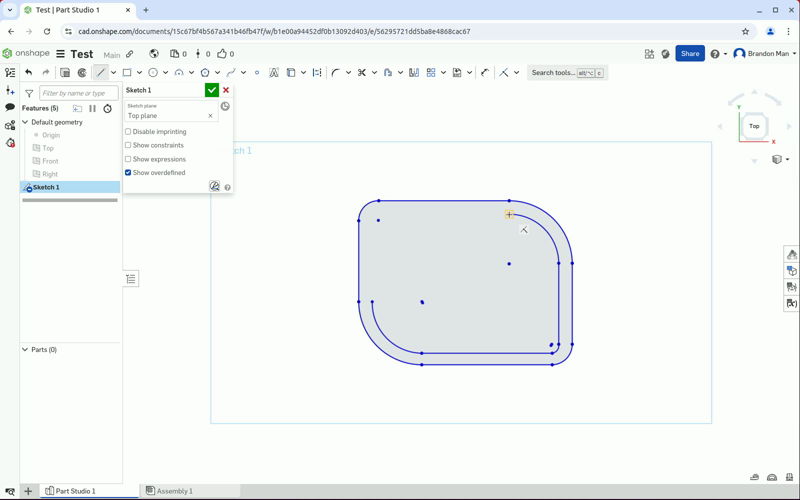
key_down(shift)
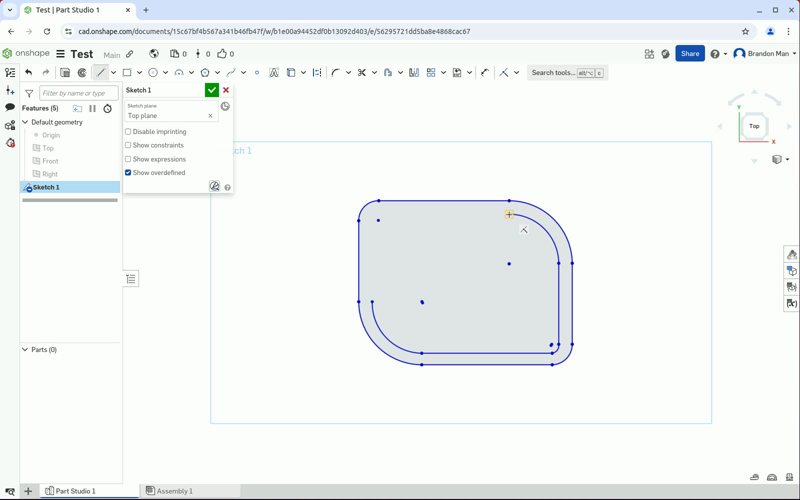
mouse_move(378, 214)
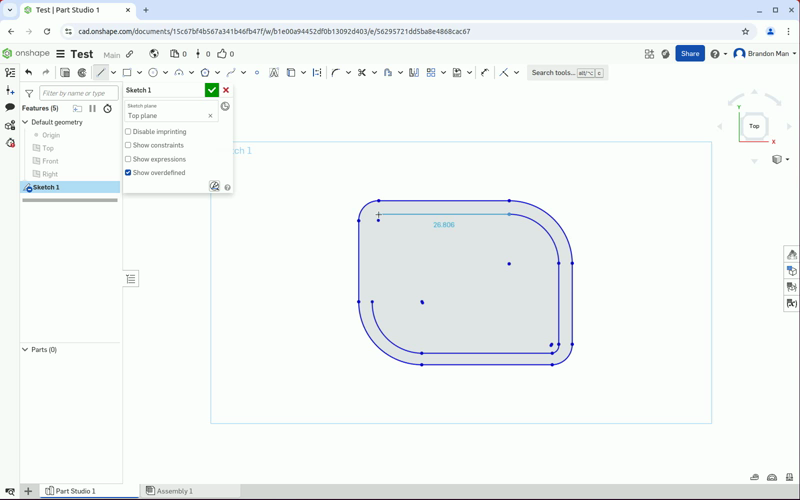
click(378, 214)
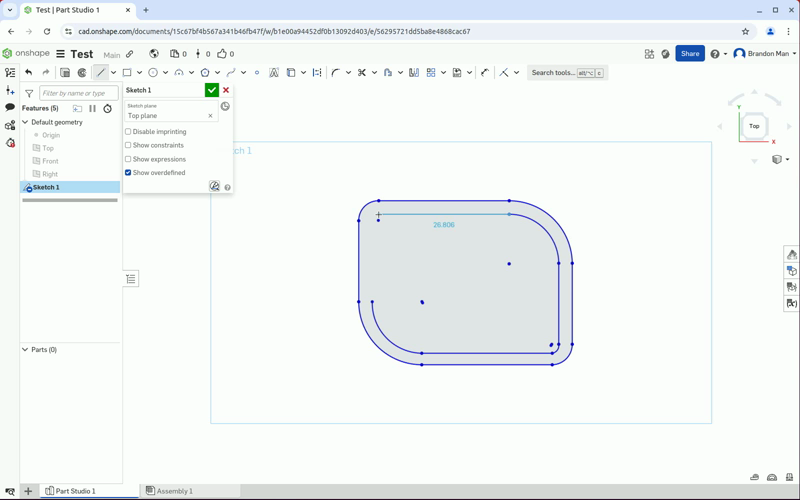
key_up(shift)
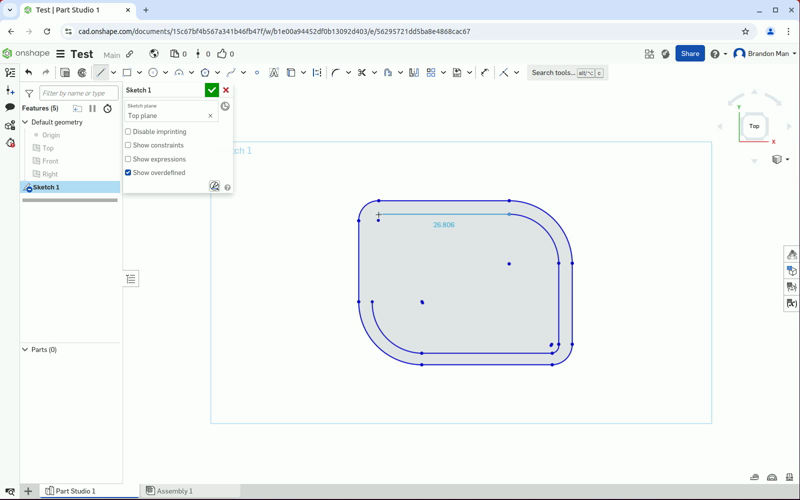
key(esc)
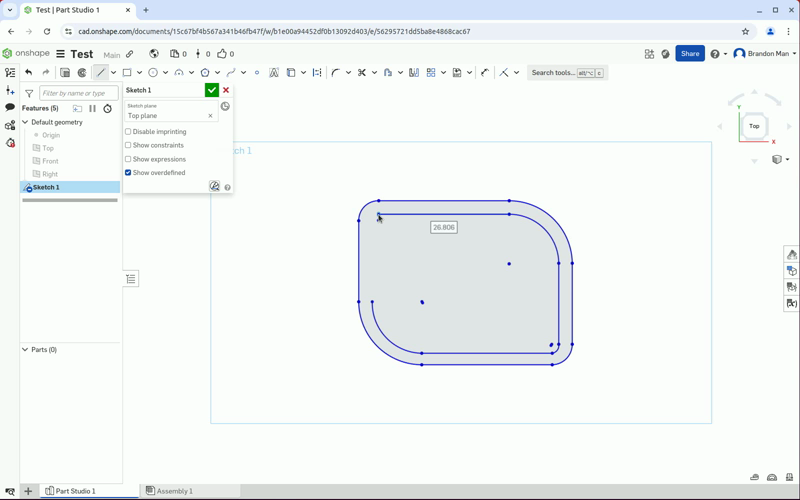
key(a)
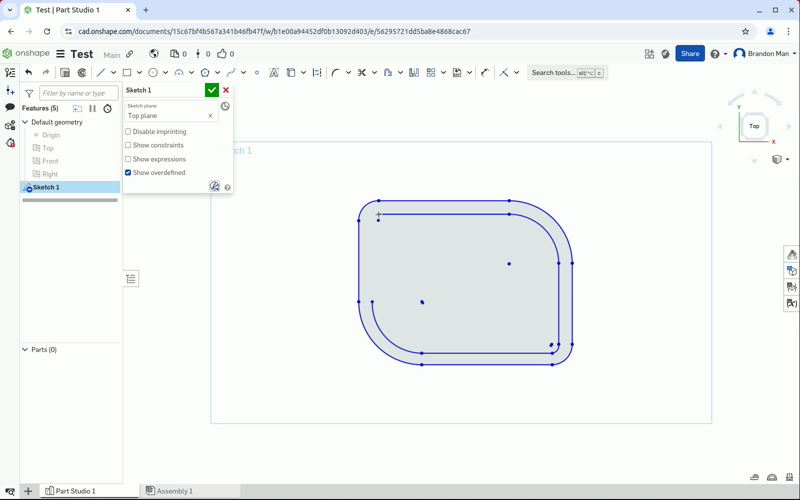
mouse_move(378, 214)
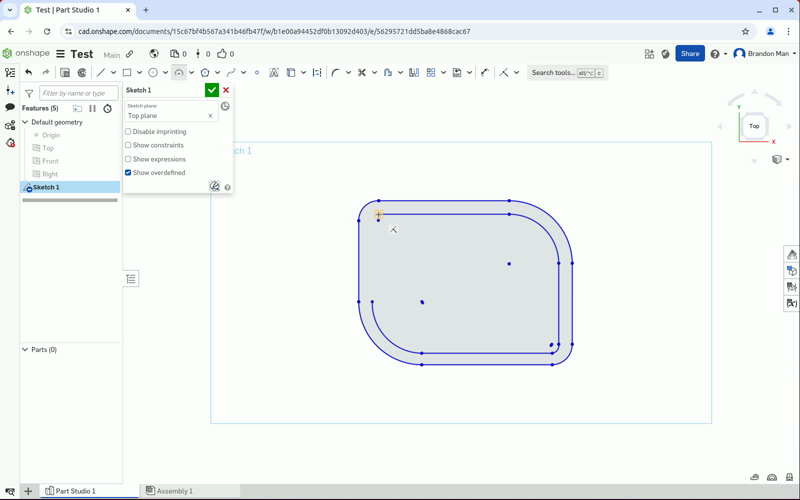
click(378, 214)
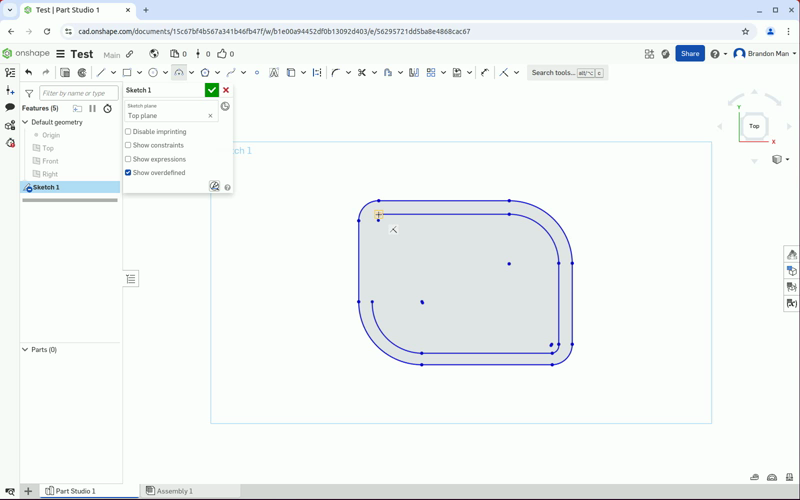
key_down(shift)
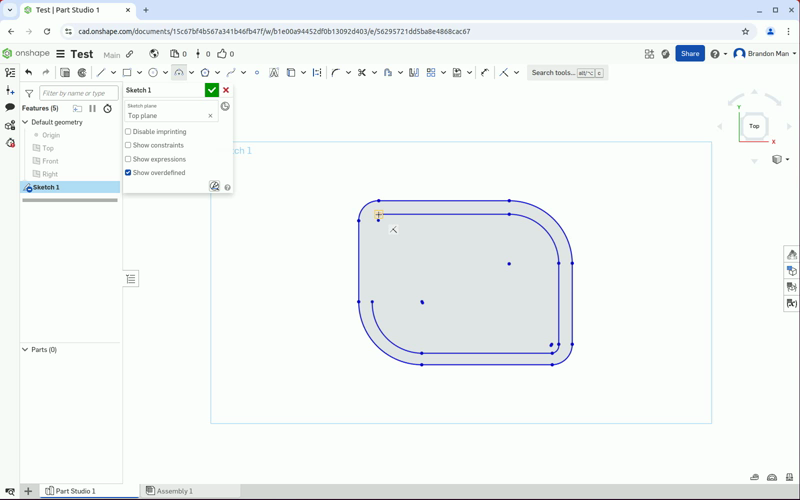
mouse_move(372, 220)
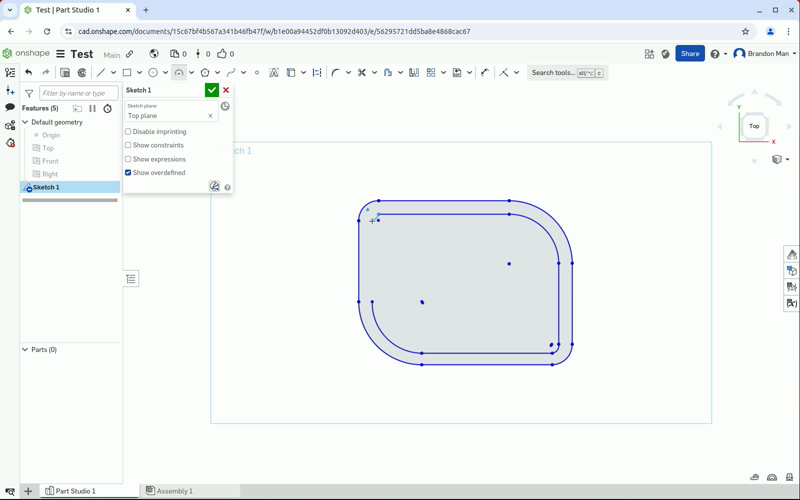
click(372, 220)
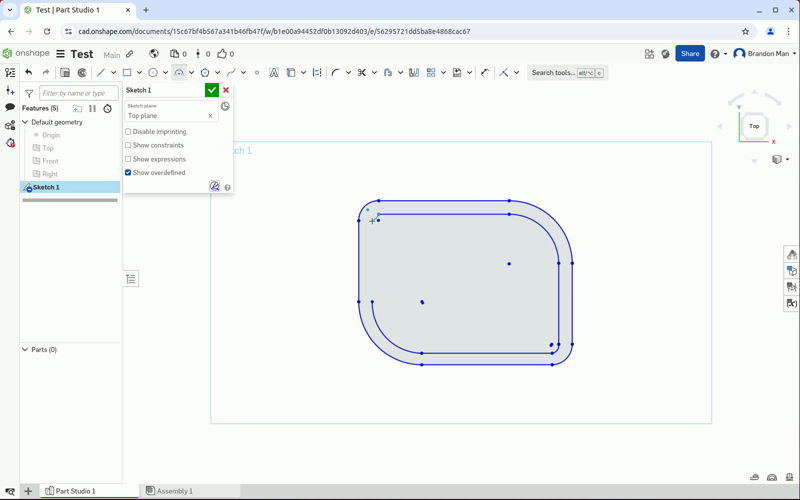
mouse_move(374, 216)
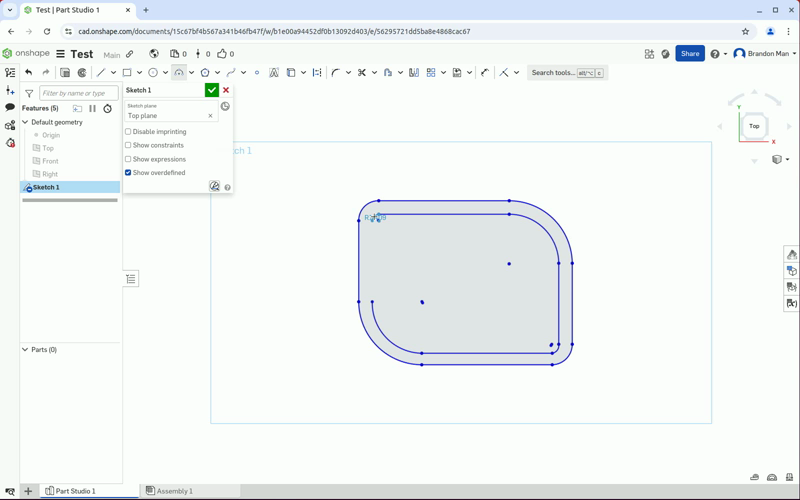
click(374, 216)
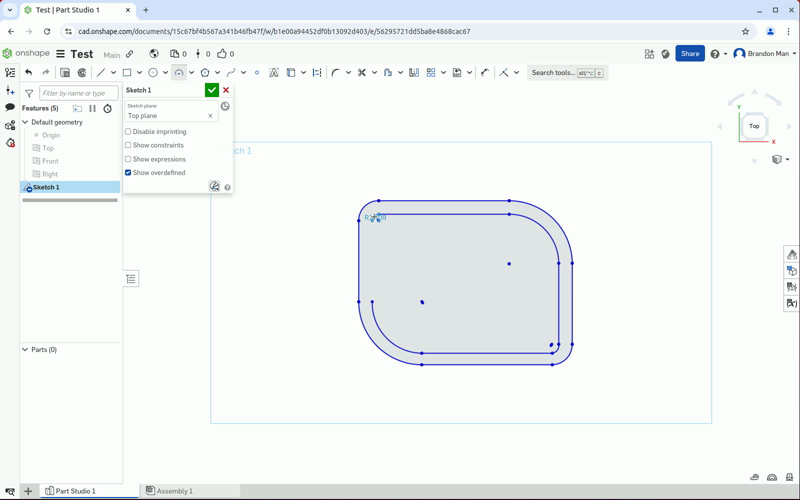
key_up(shift)
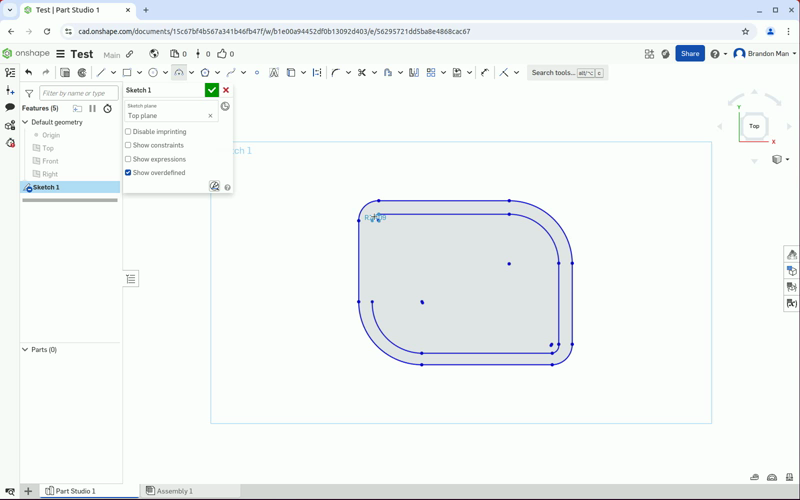
key(esc)
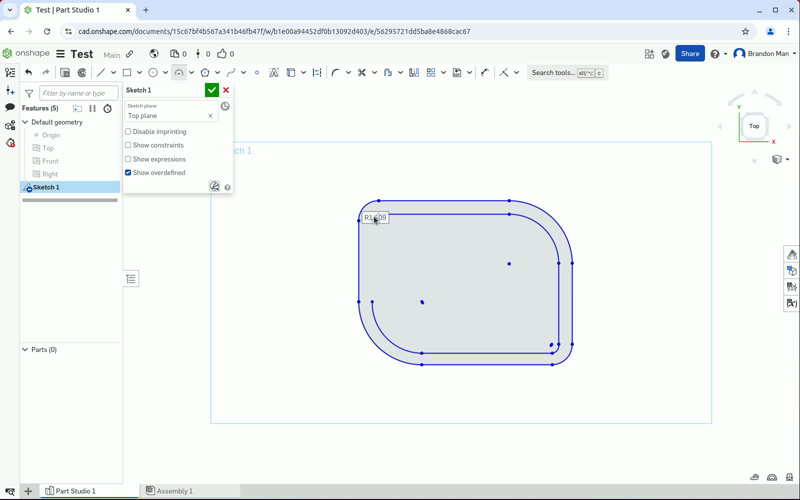
key(l)
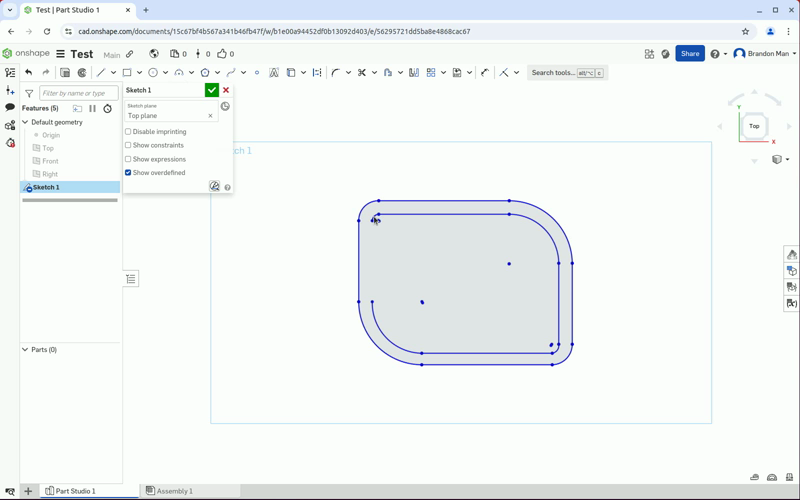
mouse_move(372, 220)
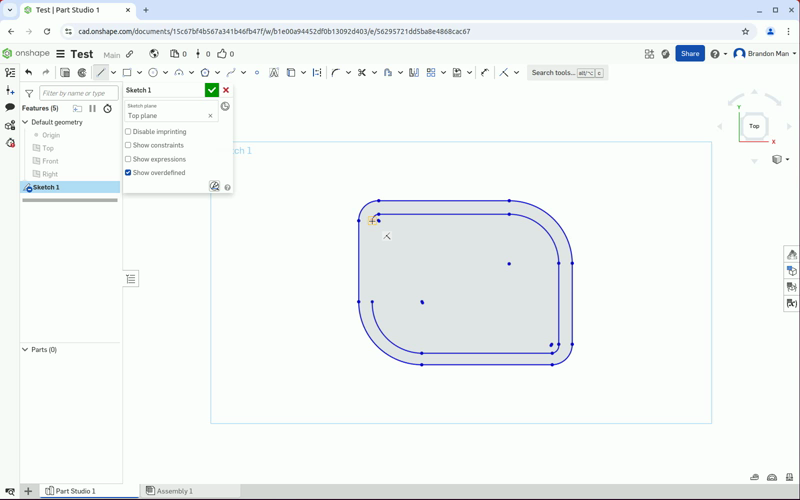
click(372, 220)
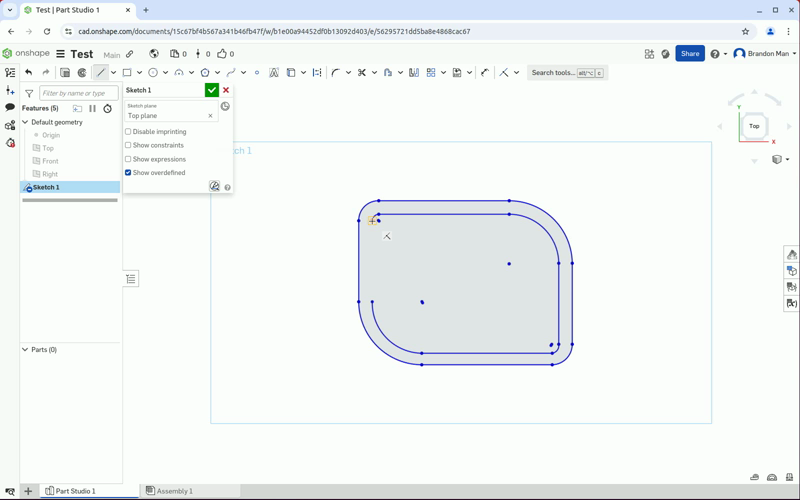
key_down(shift)
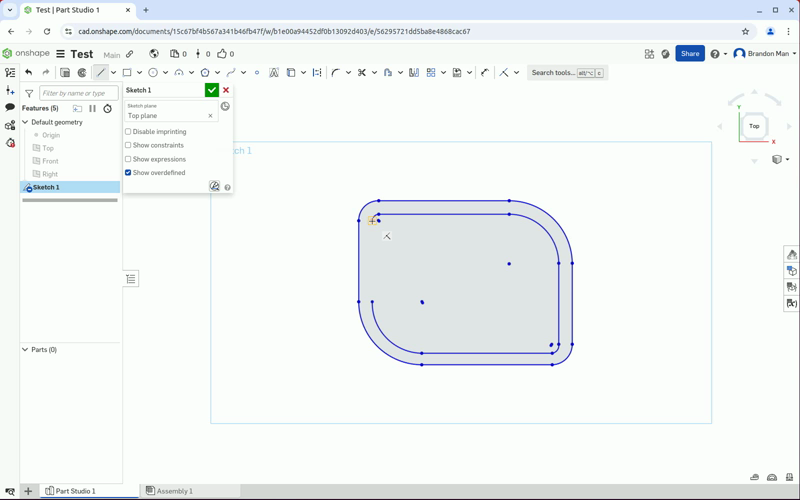
mouse_move(372, 301)
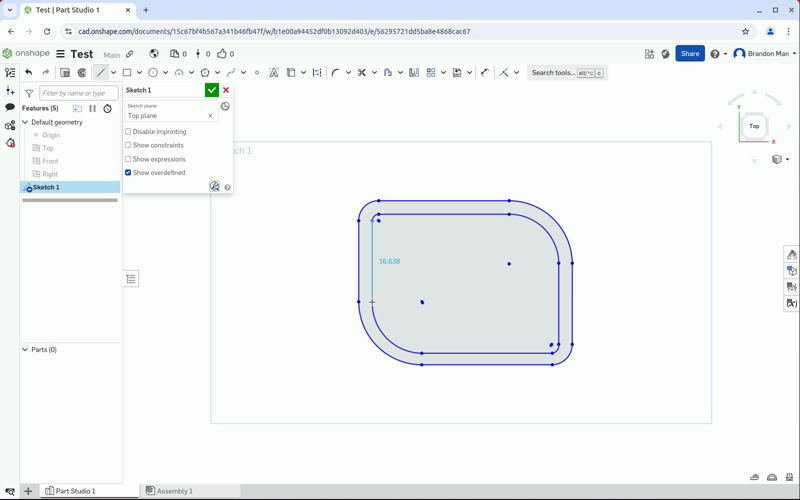
key_up(shift)
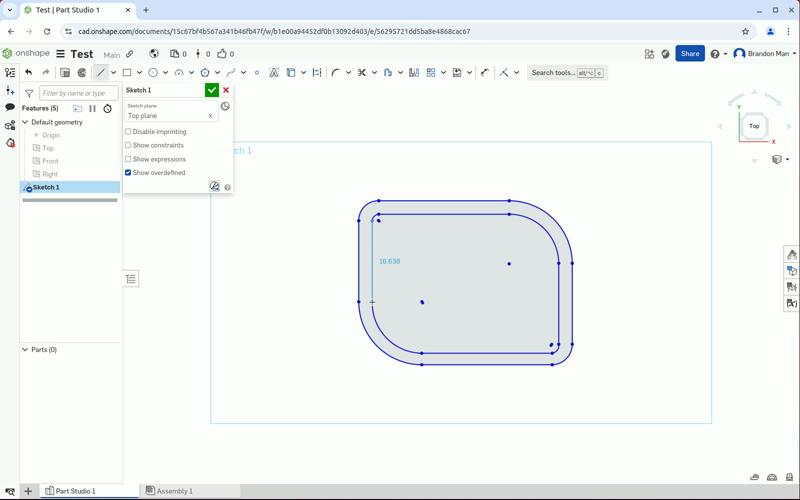
click(372, 301)
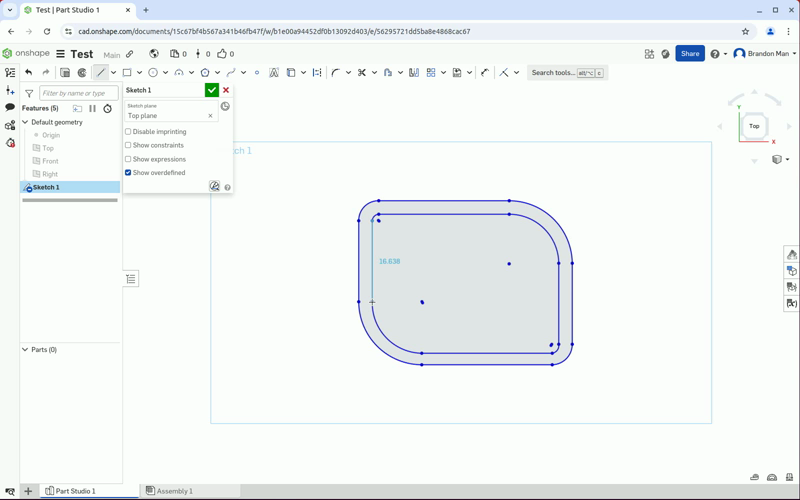
key(esc)
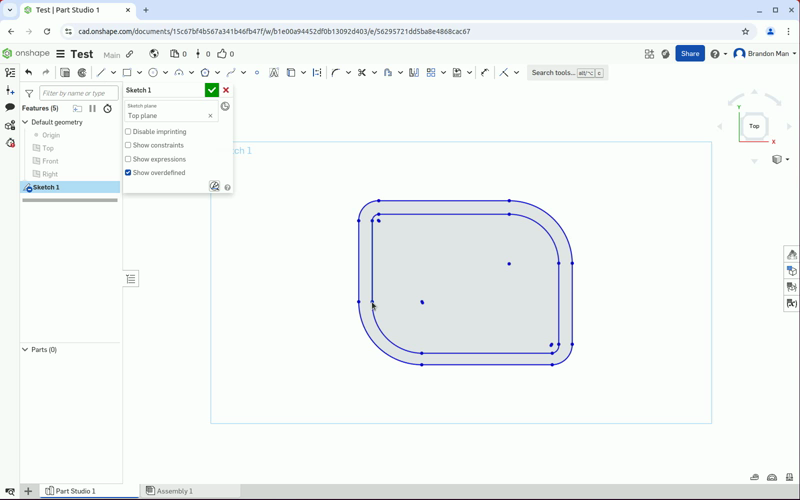
mouse_move(410, 207)
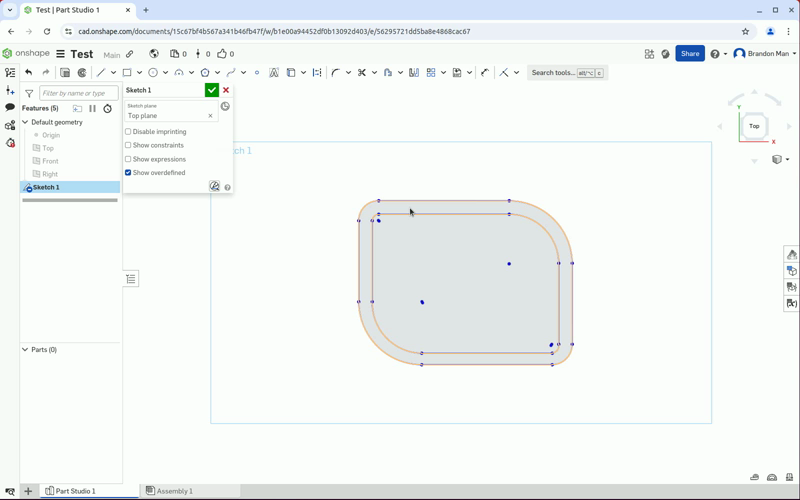
click(410, 207)
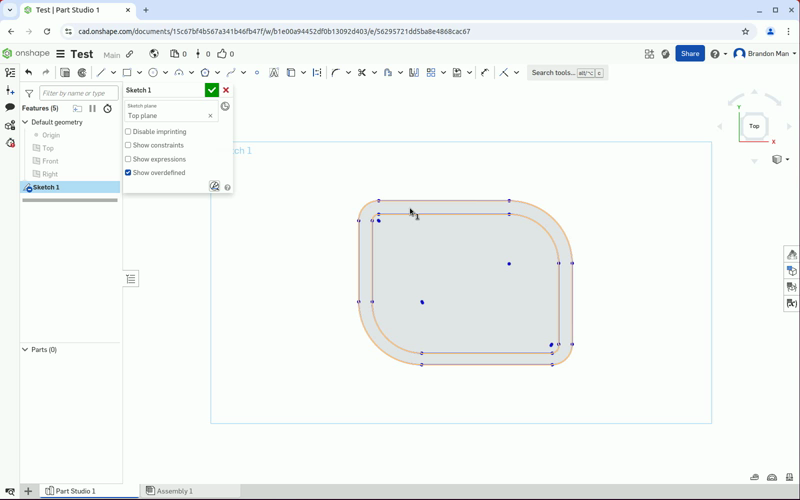
mouse_move(73, 352)
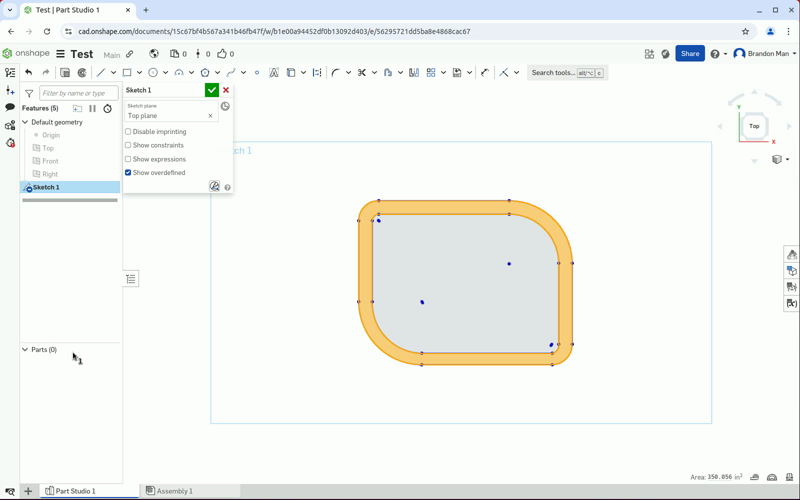
key(shift+y)
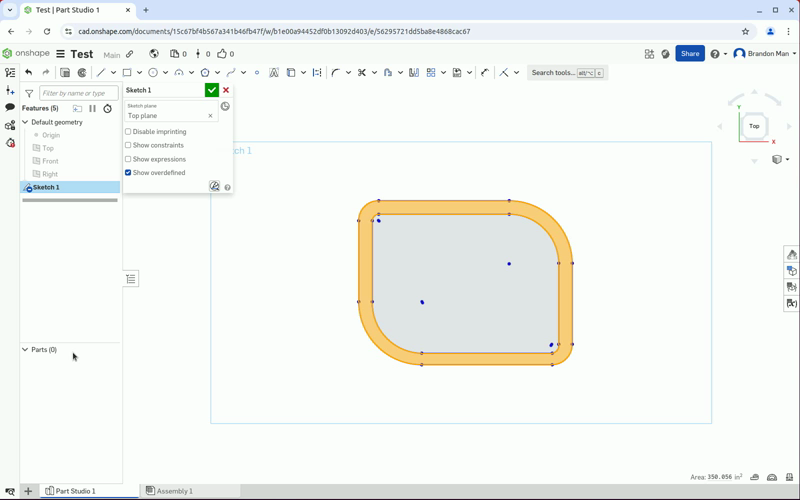
key(shift+e)
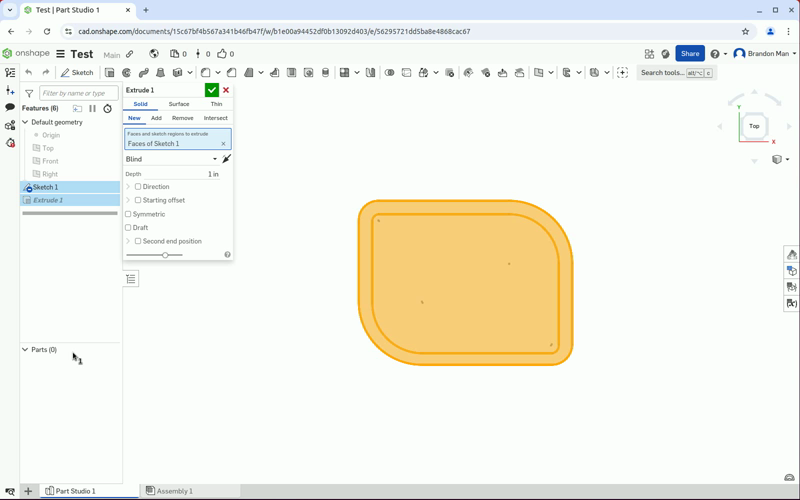
mouse_move(143, 106)
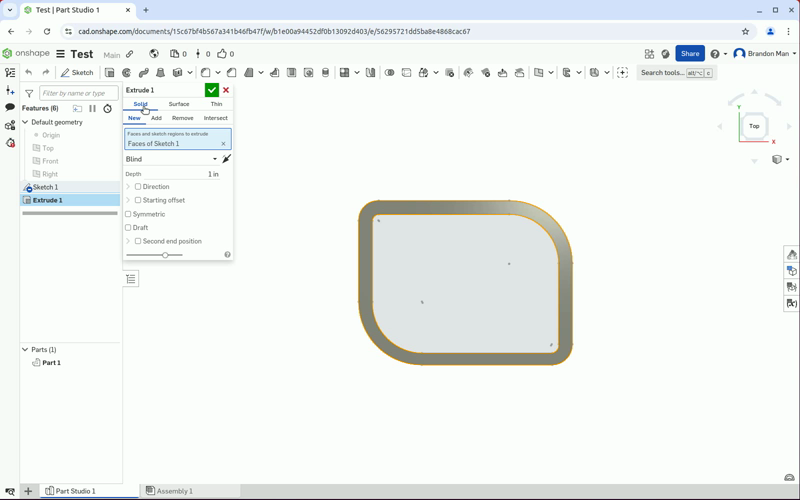
click(143, 106)
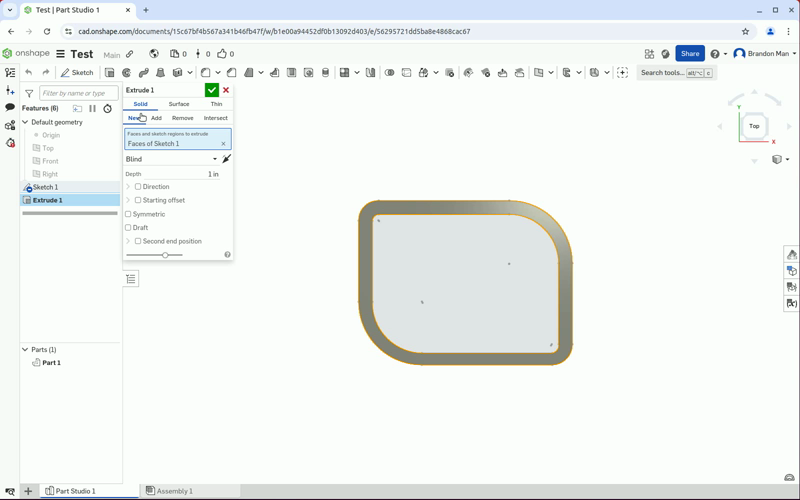
mouse_move(137, 120)
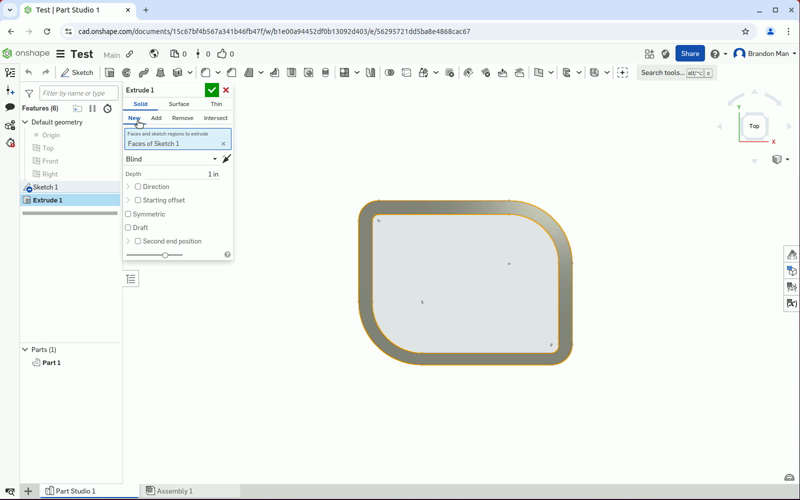
click(137, 120)
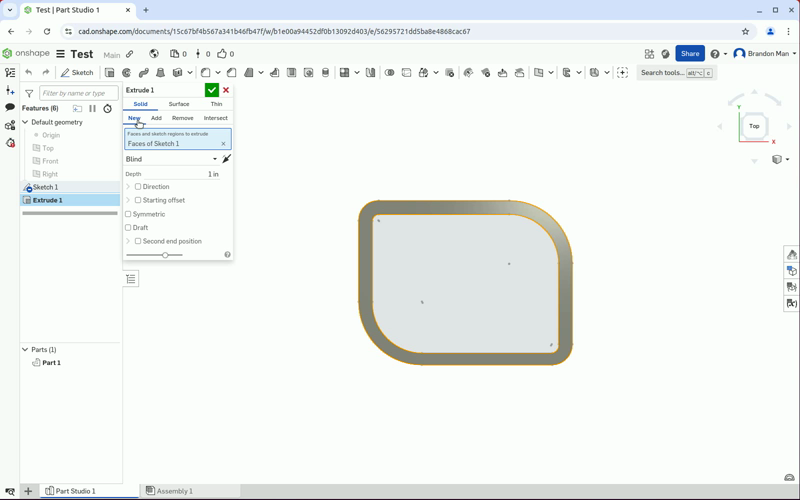
key(tab, 4)
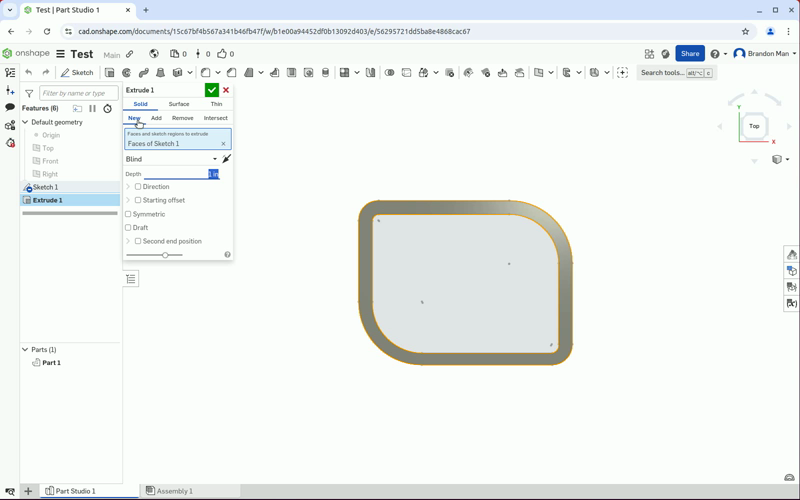
text(13.239)
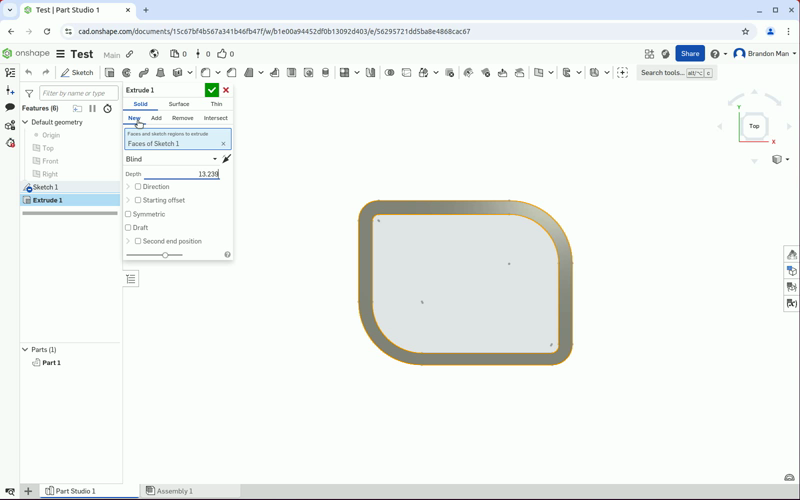
key(enter)
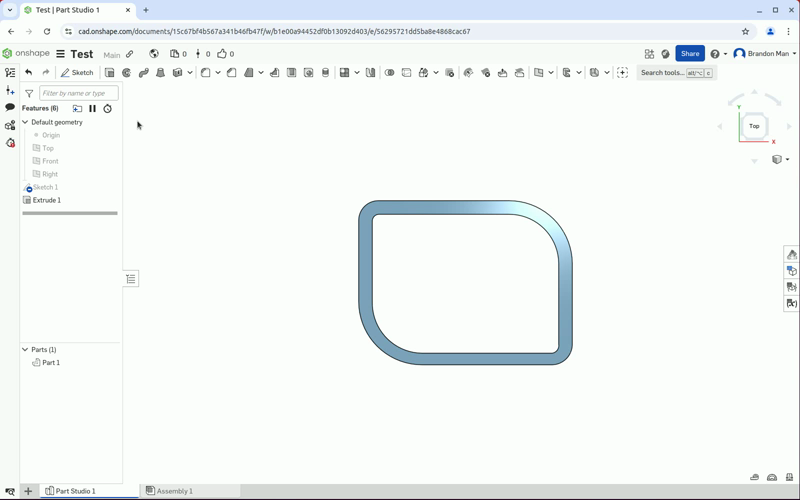
key(shift+h)
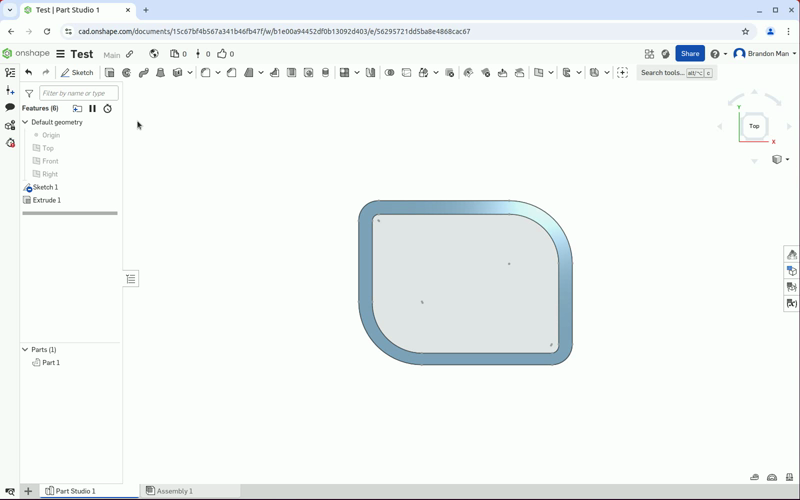
key(shift+h)
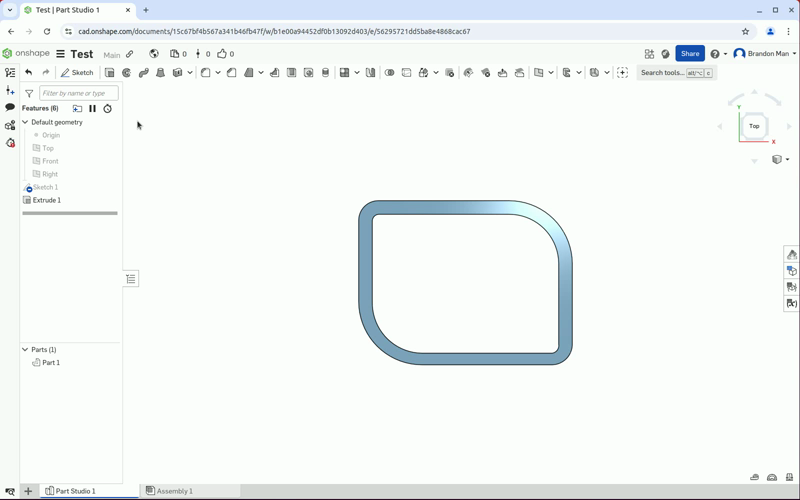
mouse_move(73, 189)
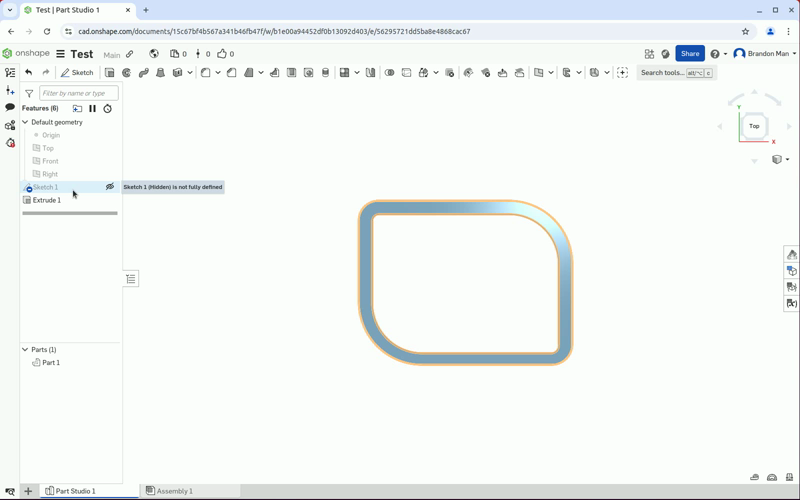
click(73, 189)
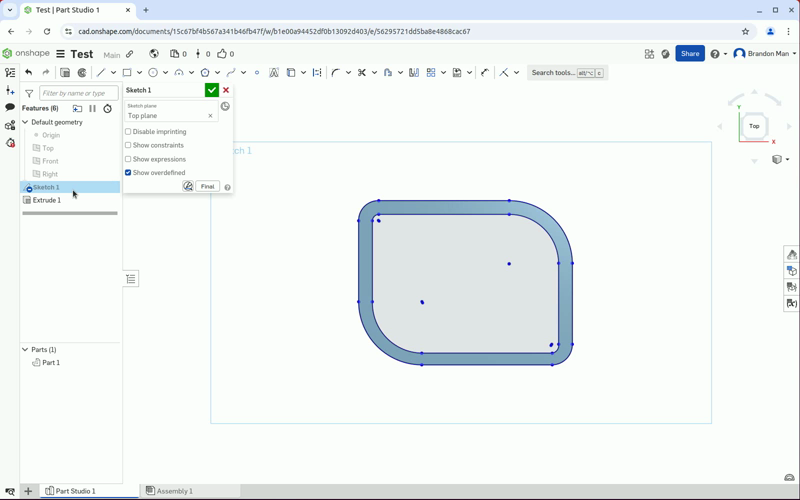
mouse_move(229, 92)
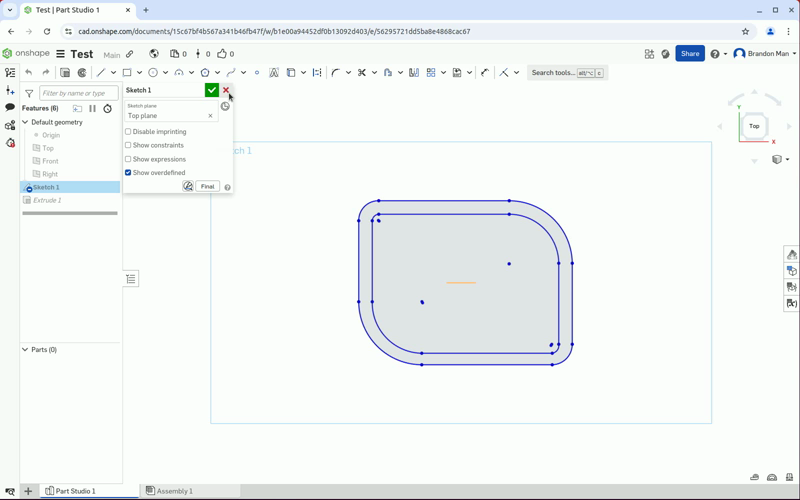
click(229, 92)
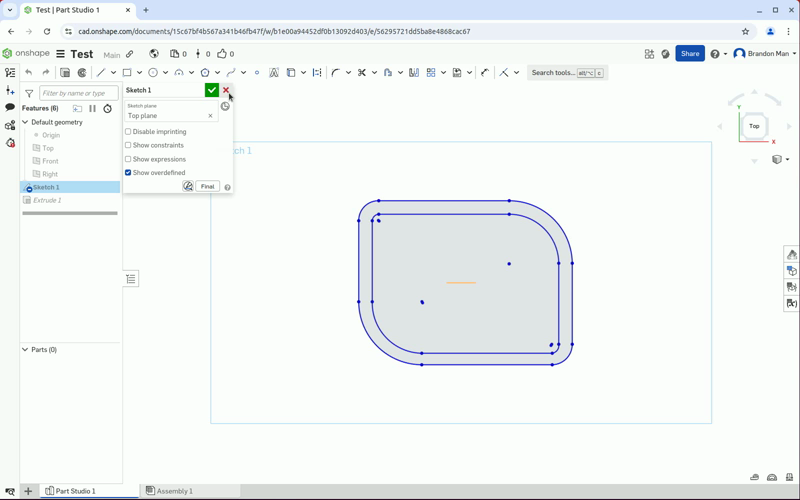
key(shift+s)
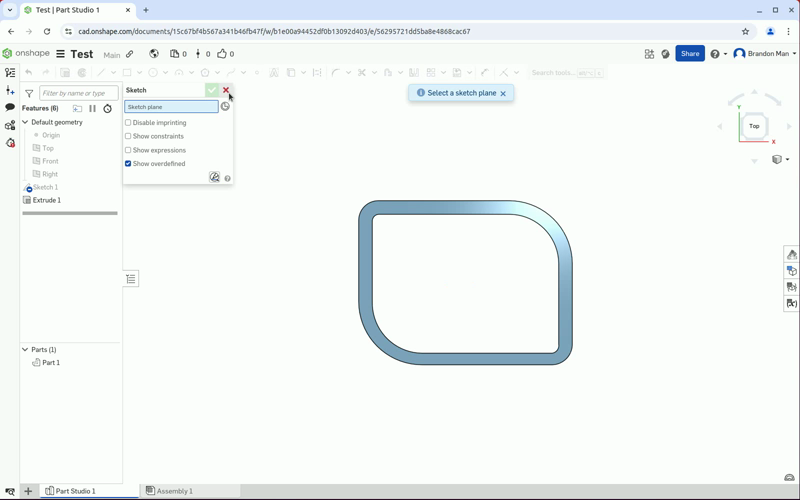
mouse_move(73, 150)
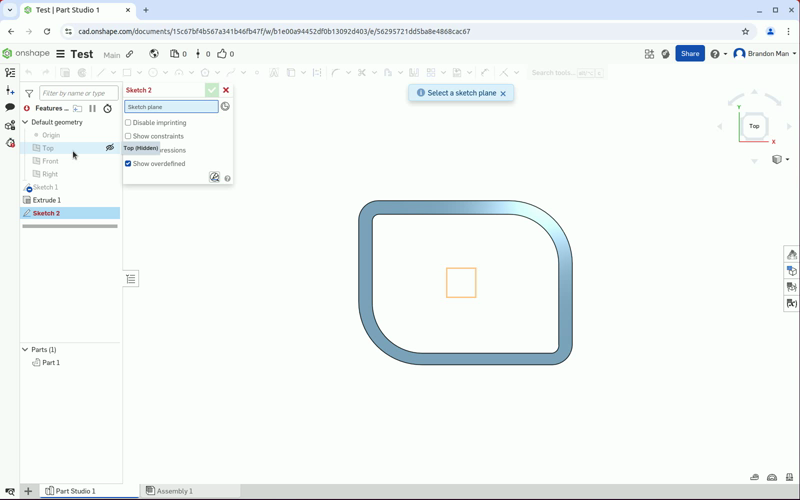
click(73, 150)
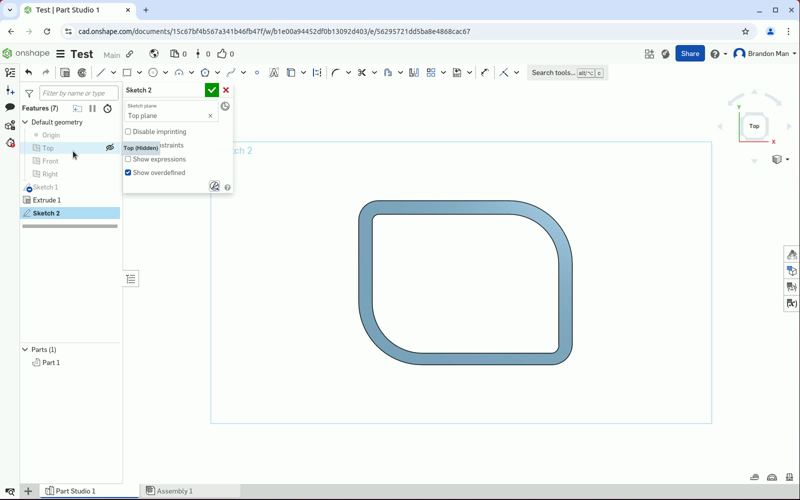
mouse_move(73, 352)
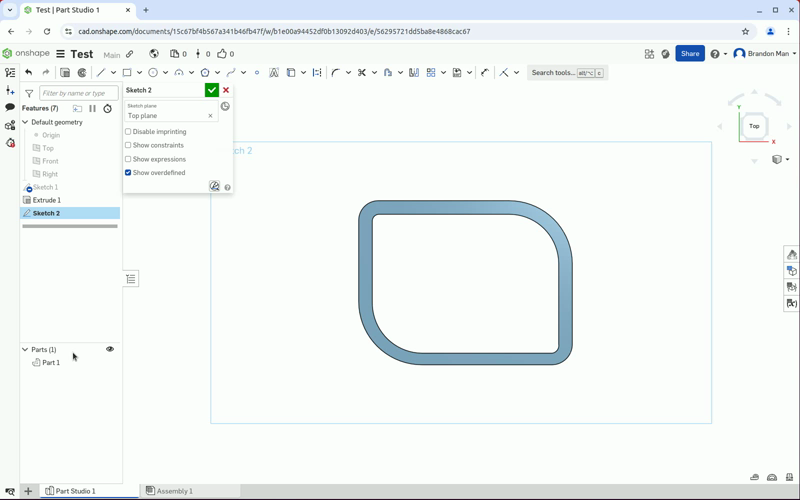
key(y)
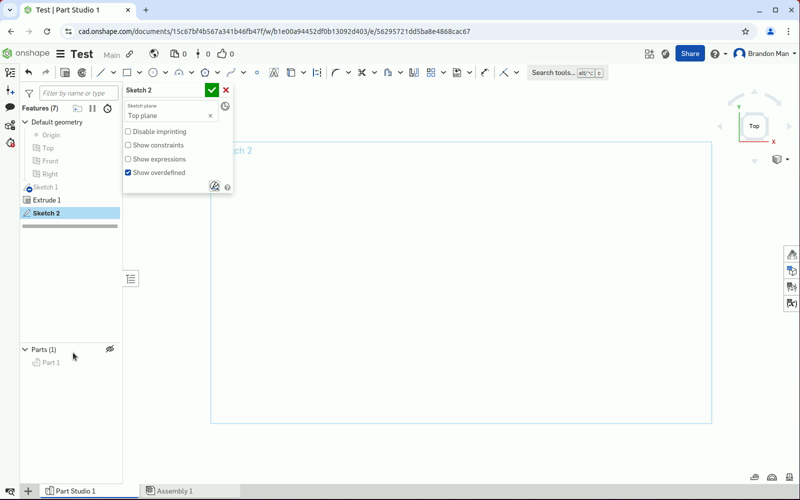
key(a)
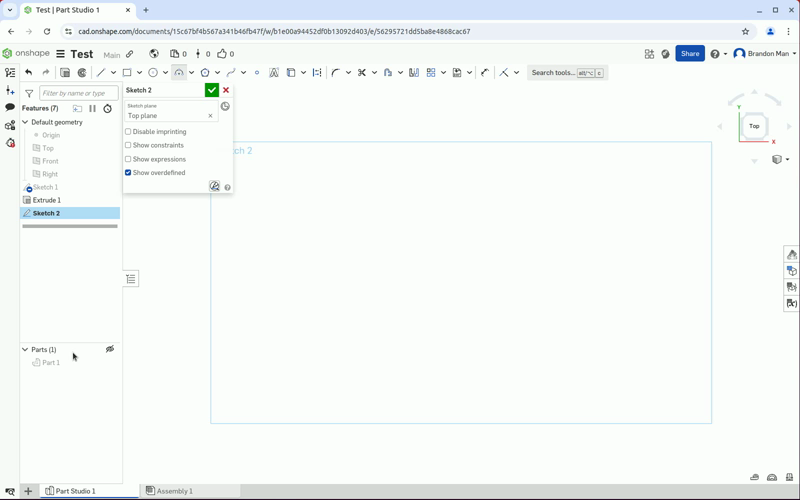
key_down(shift)
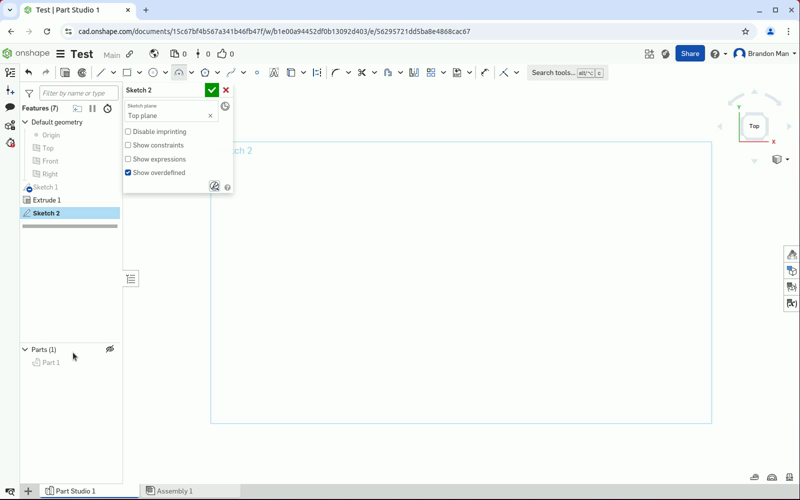
mouse_move(377, 301)
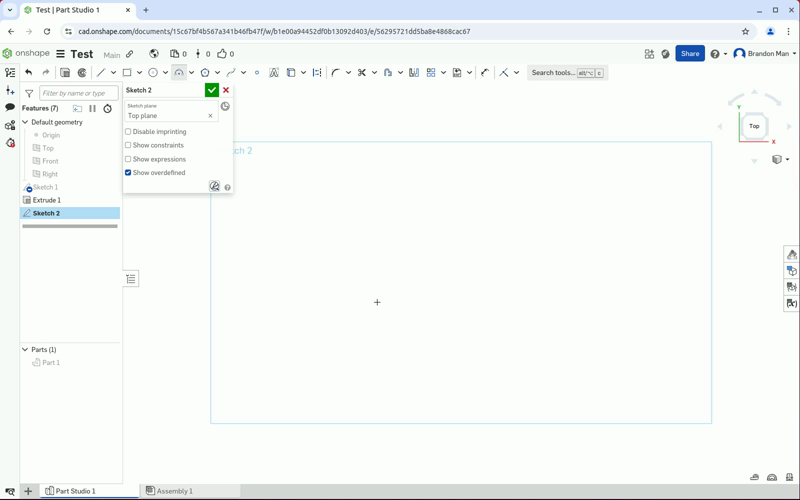
click(377, 301)
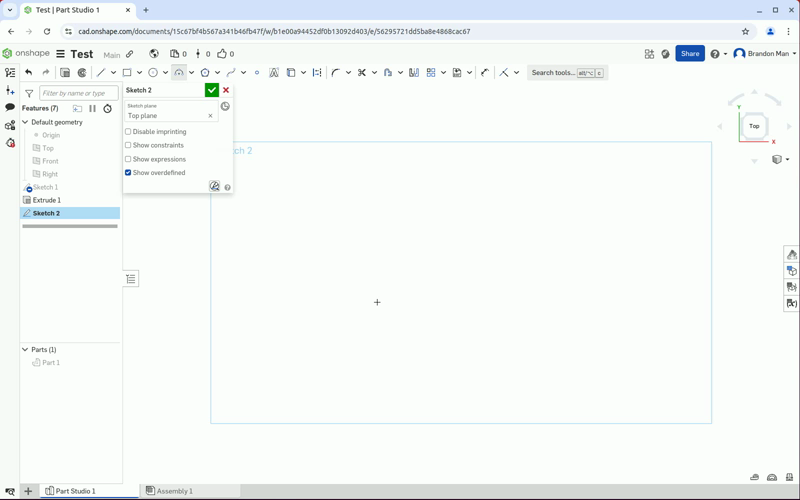
key_up(shift)
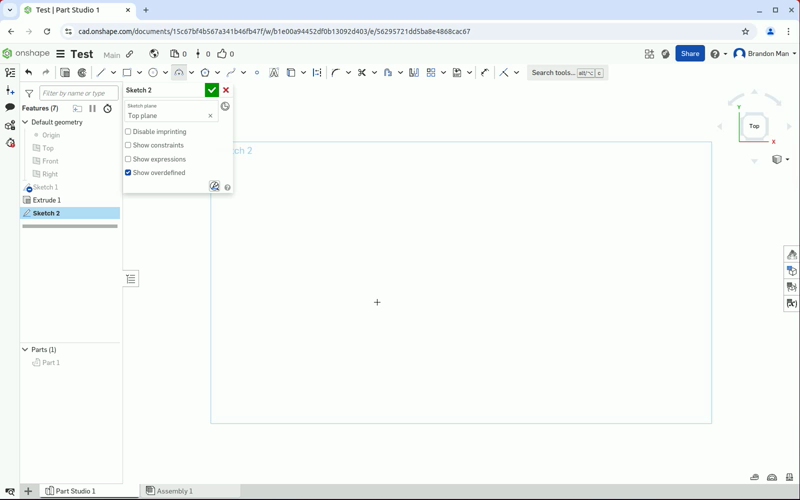
key_down(shift)
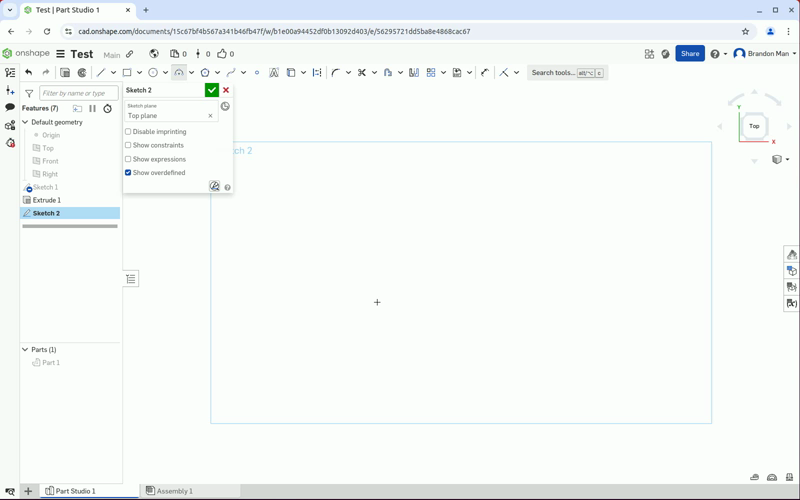
mouse_move(422, 346)
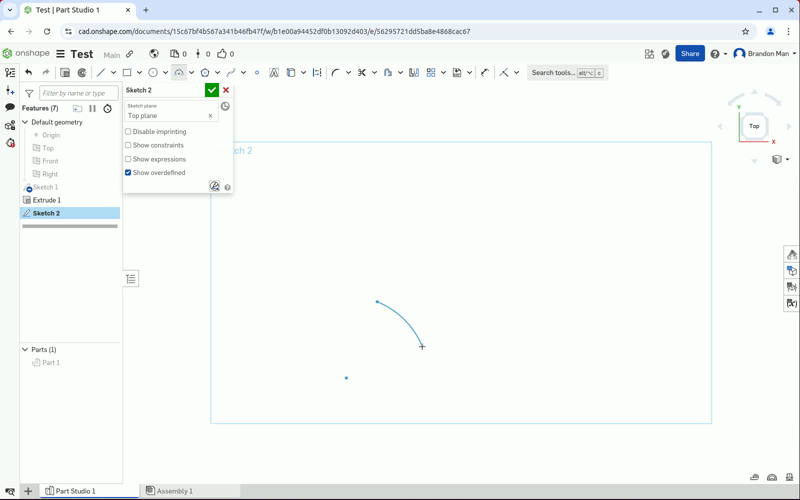
click(422, 346)
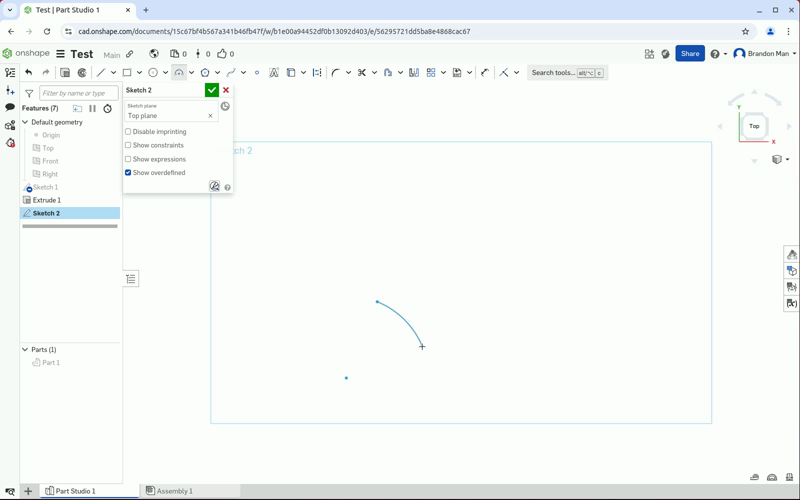
mouse_move(390, 333)
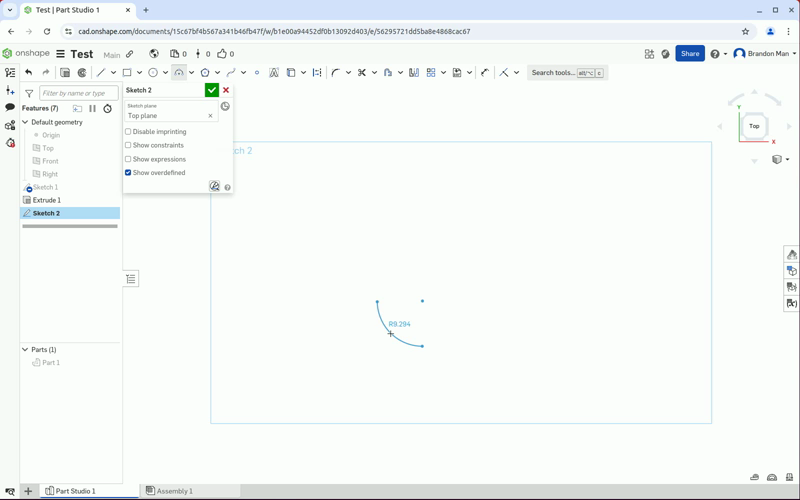
click(390, 333)
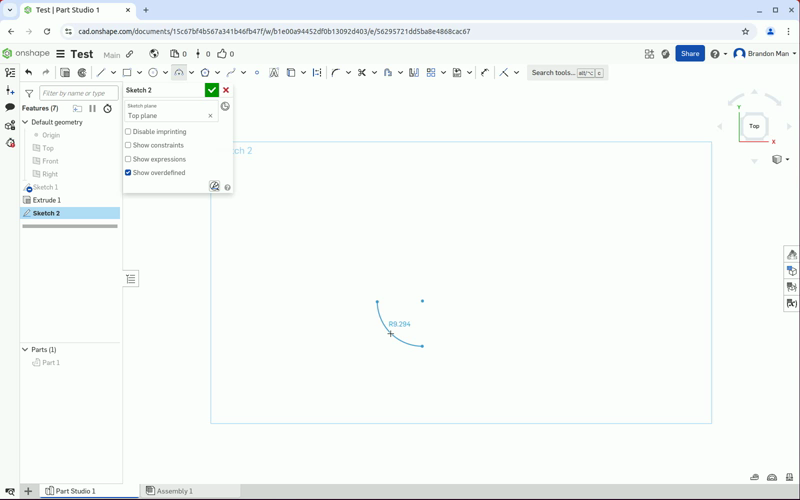
key_up(shift)
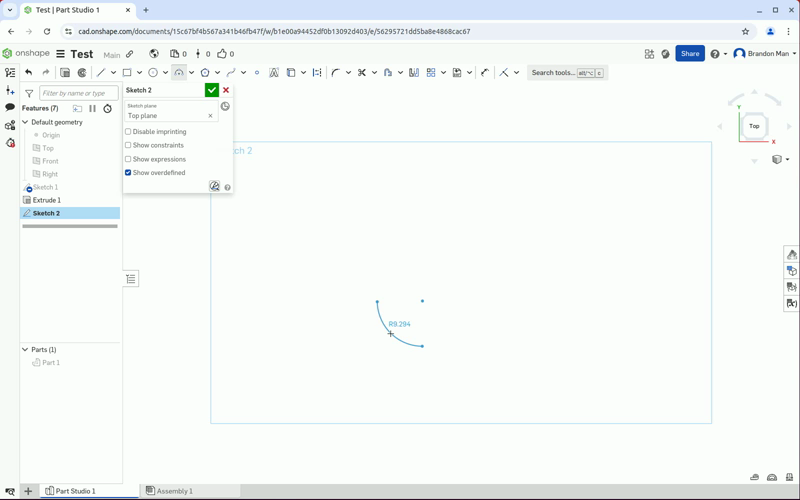
key(esc)
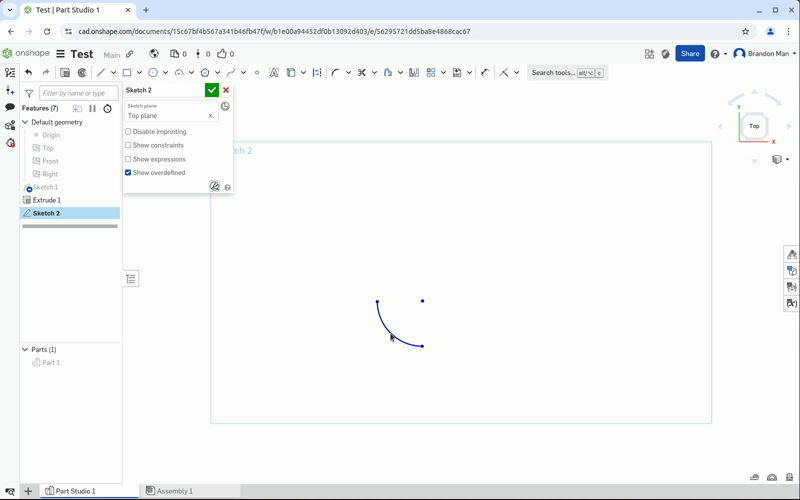
key(l)
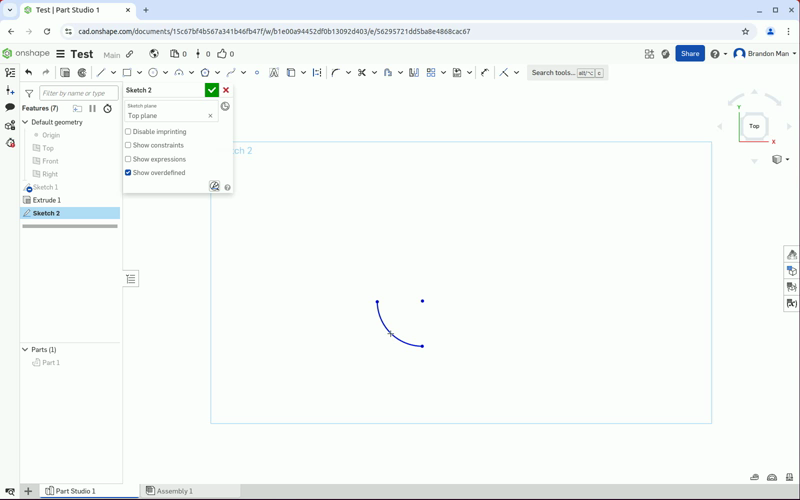
mouse_move(422, 346)
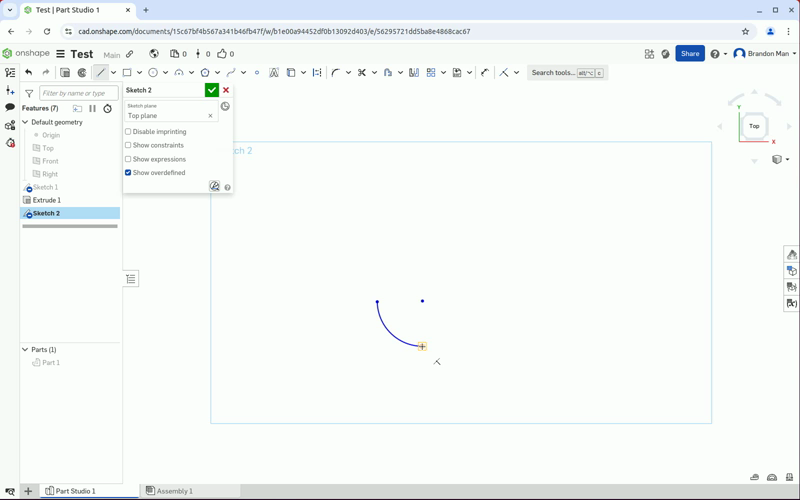
click(422, 346)
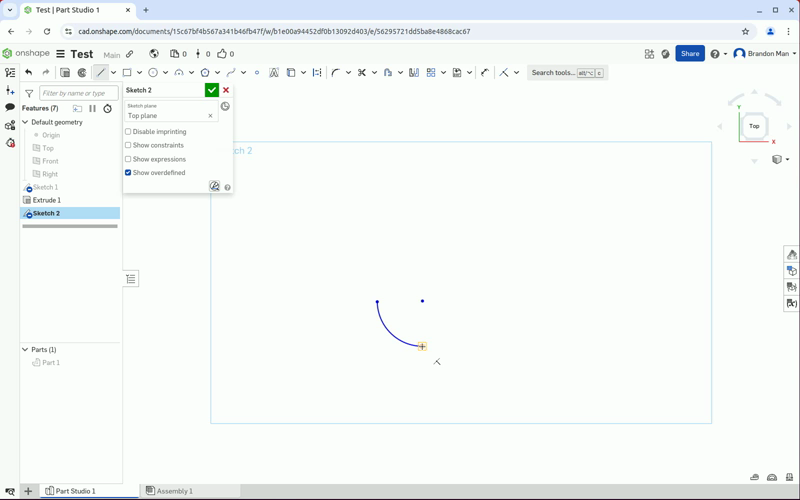
key_down(shift)
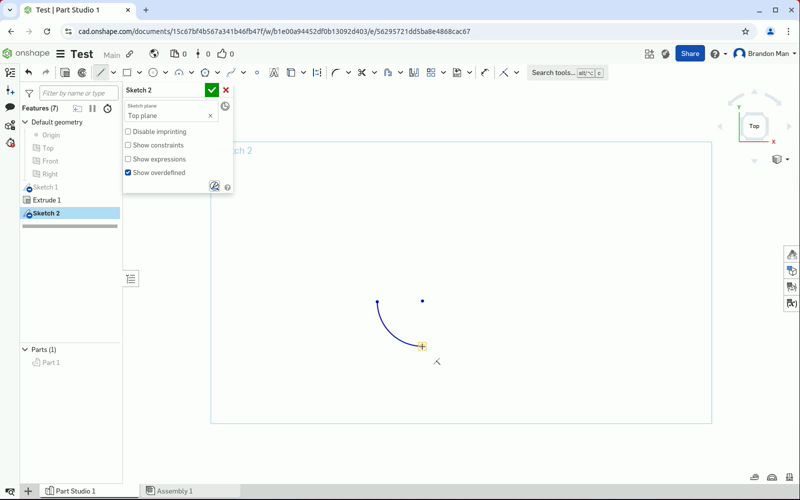
mouse_move(552, 346)
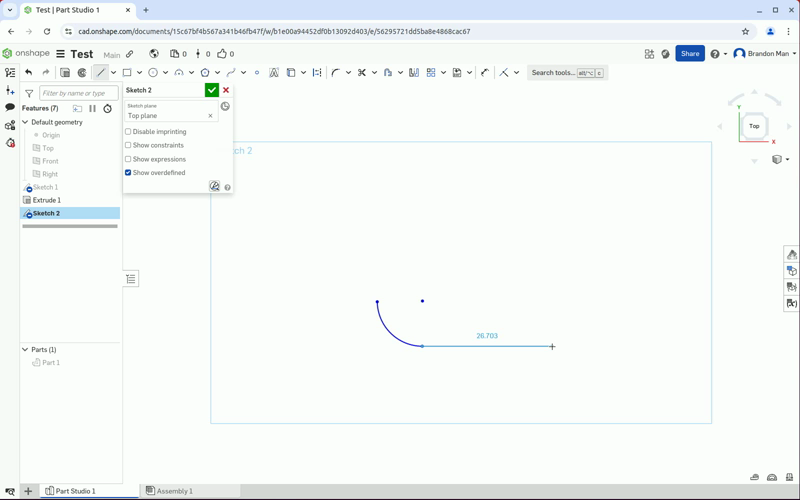
click(552, 346)
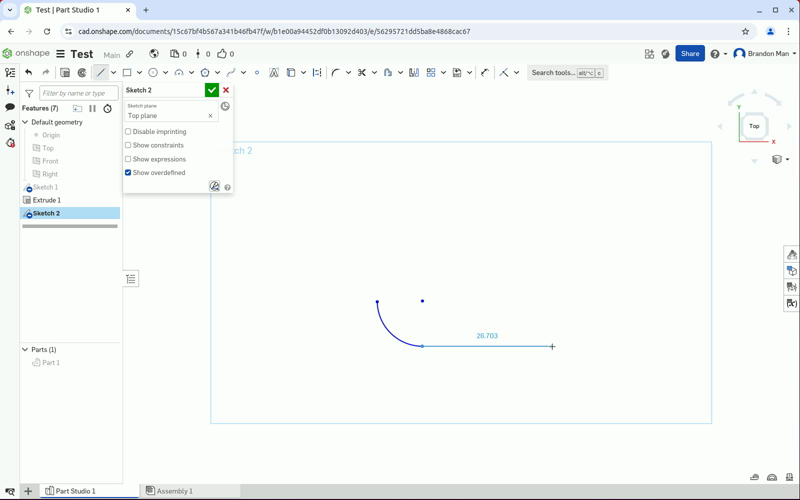
key_up(shift)
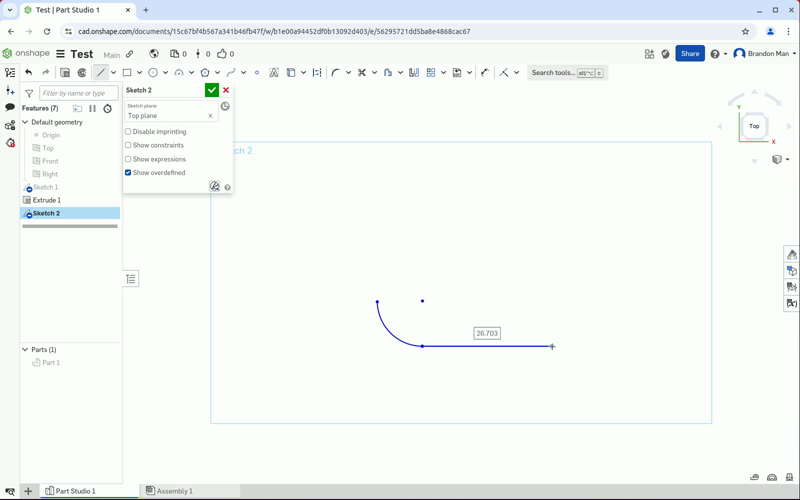
key(esc)
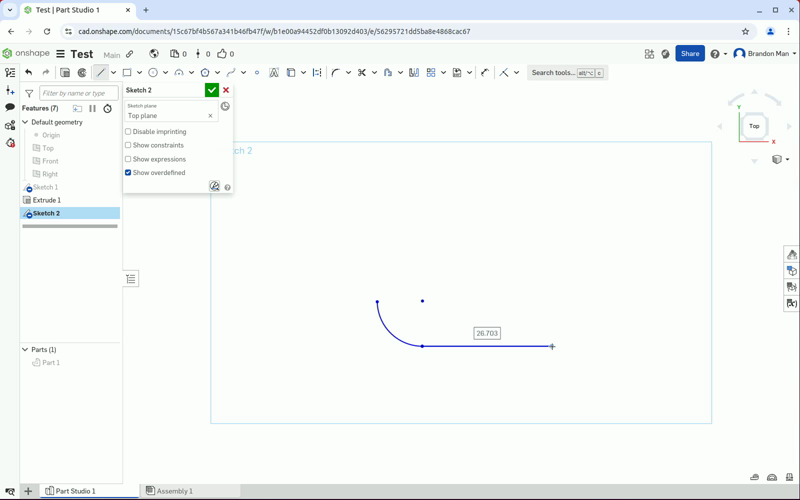
key(a)
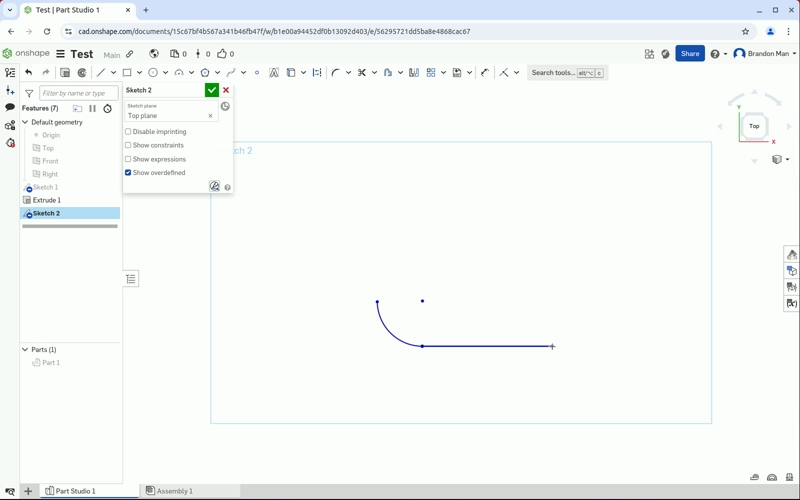
mouse_move(552, 346)
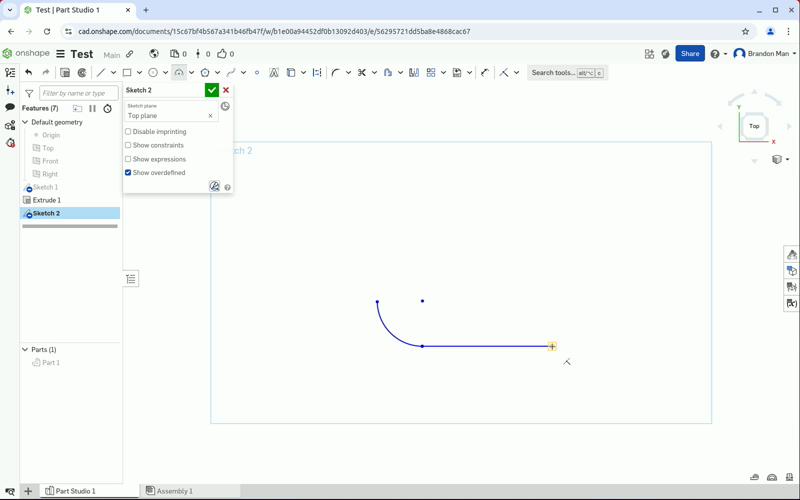
click(552, 346)
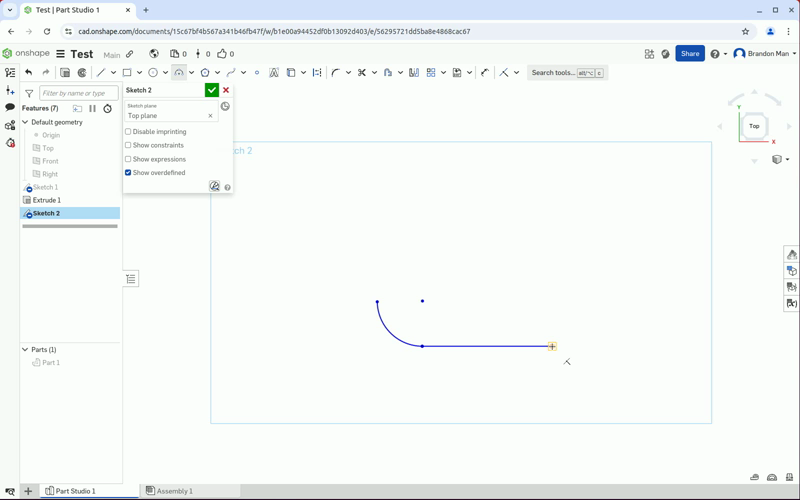
key_down(shift)
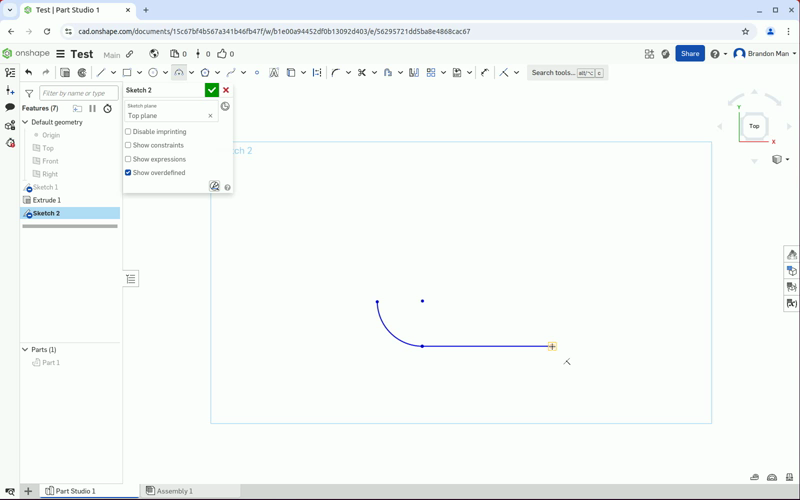
mouse_move(553, 344)
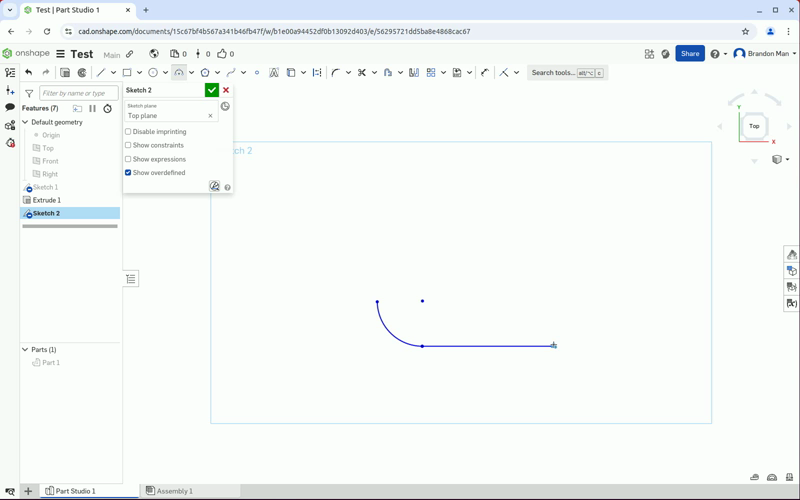
scroll(6)
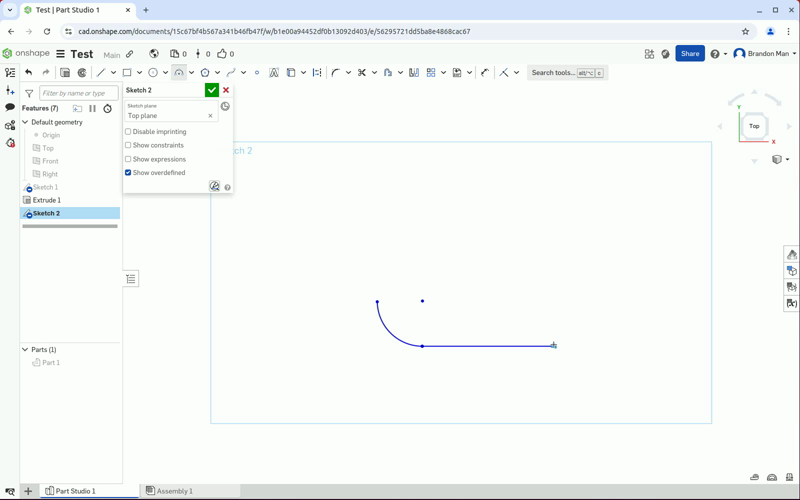
scroll(6)
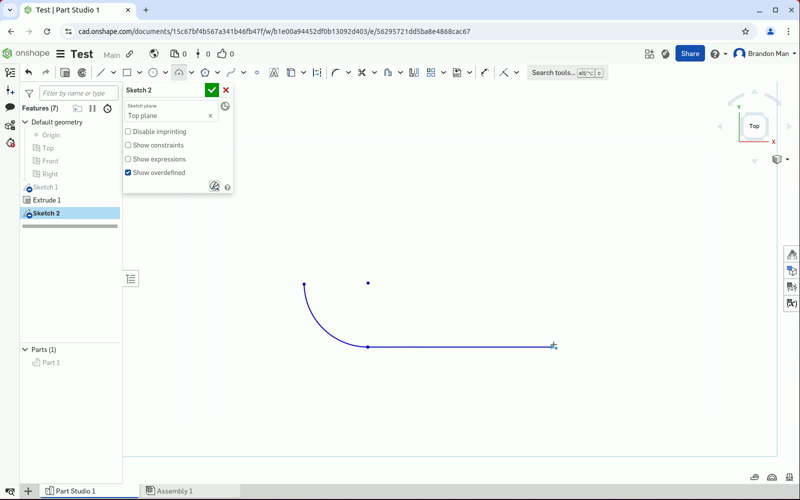
scroll(6)
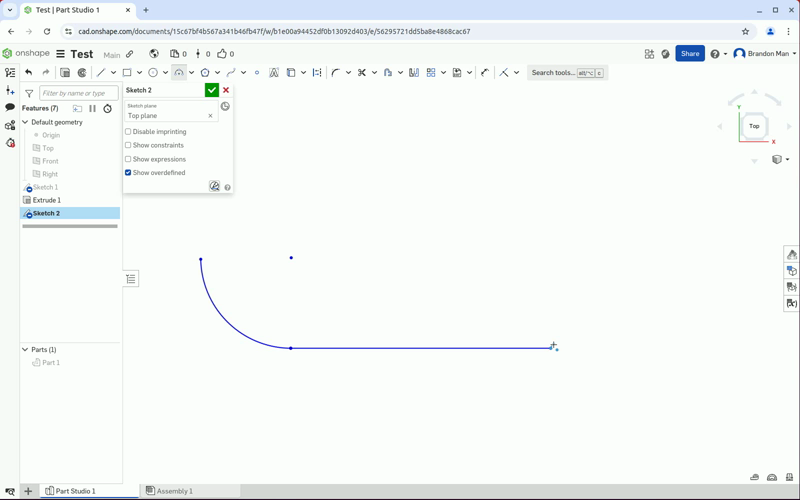
scroll(6)
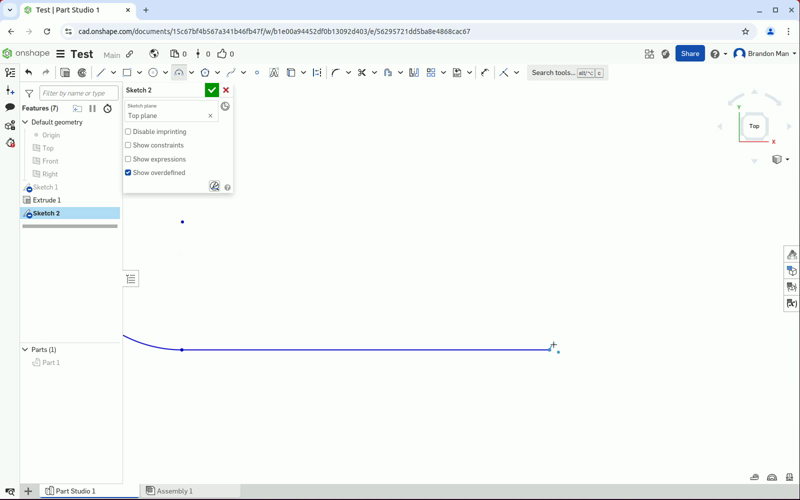
scroll(6)
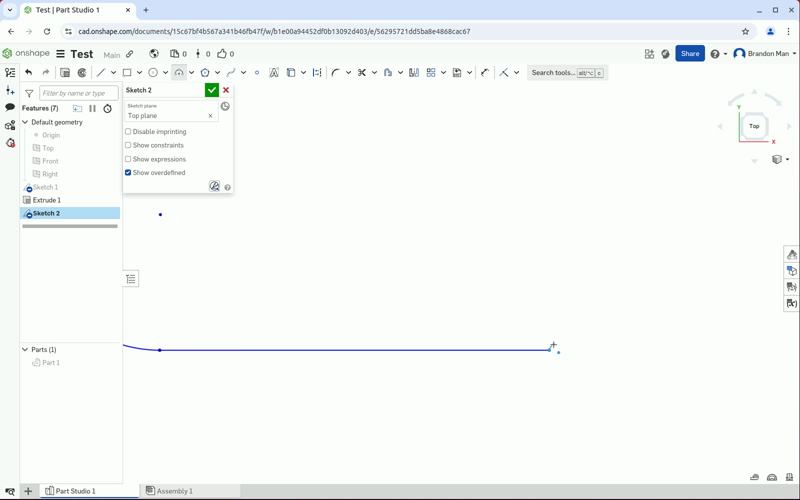
scroll(6)
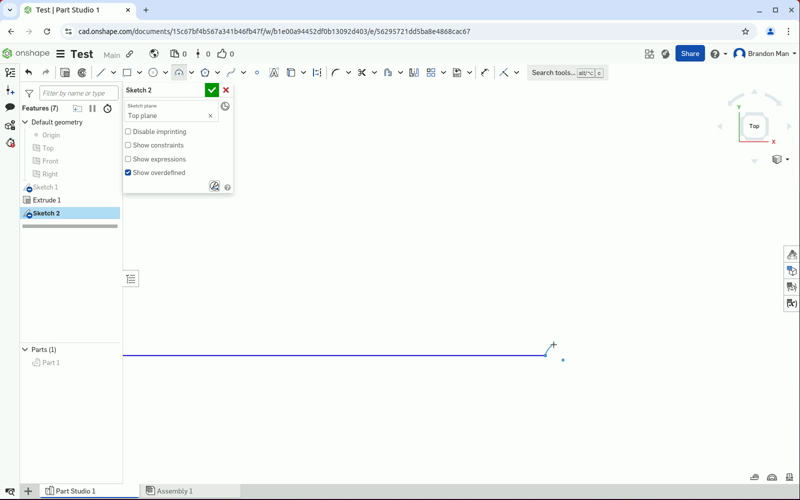
scroll(6)
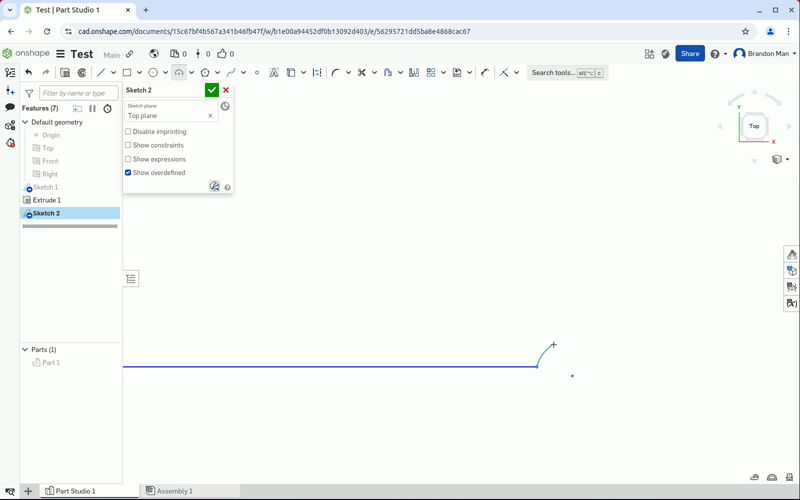
click(553, 344)
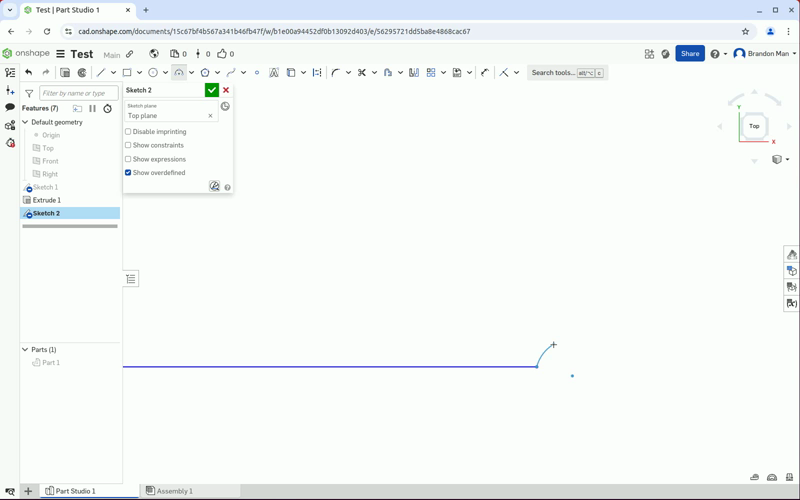
scroll(-6)
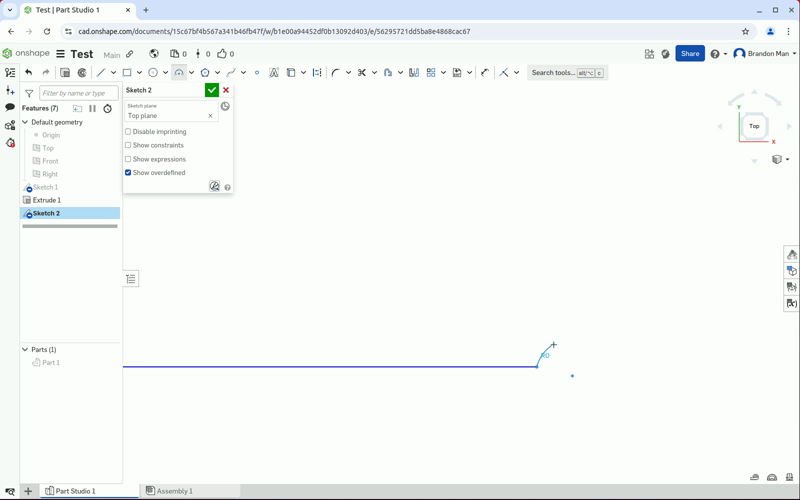
scroll(-6)
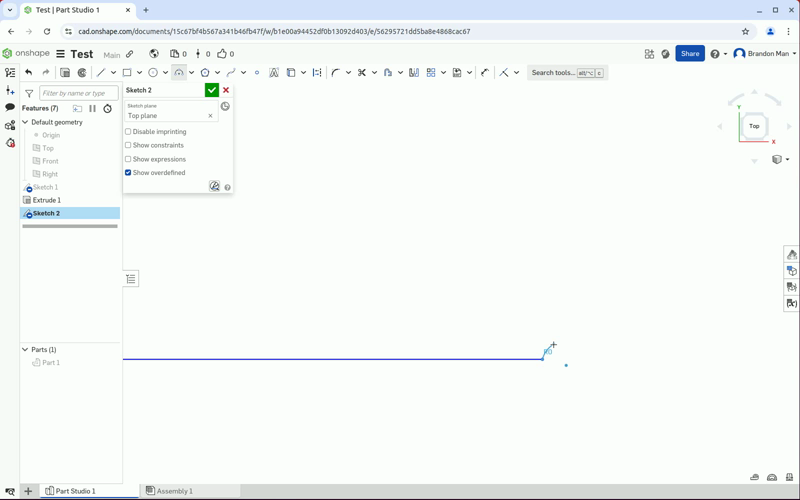
scroll(-6)
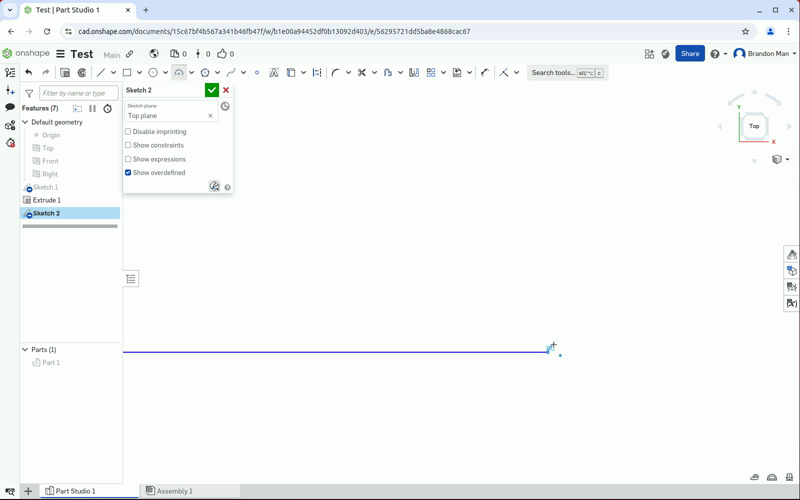
scroll(-6)
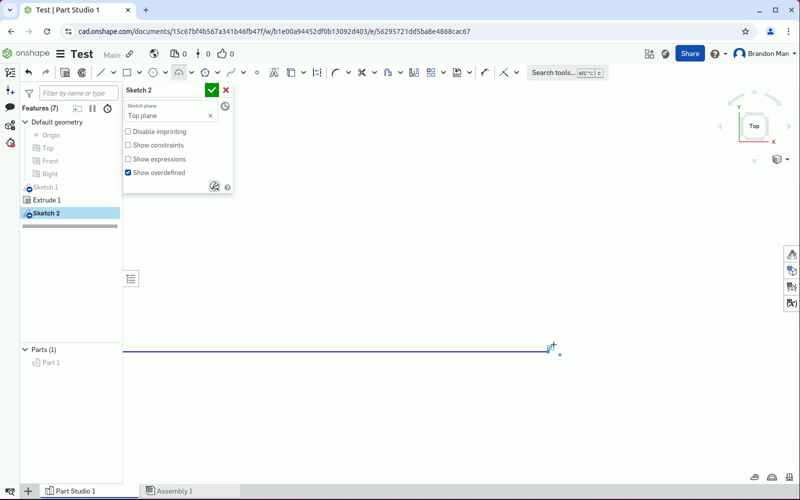
scroll(-6)
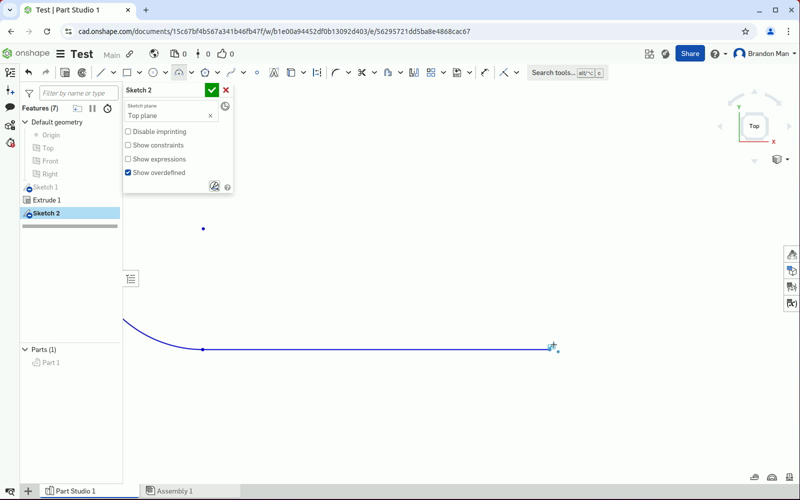
scroll(-6)
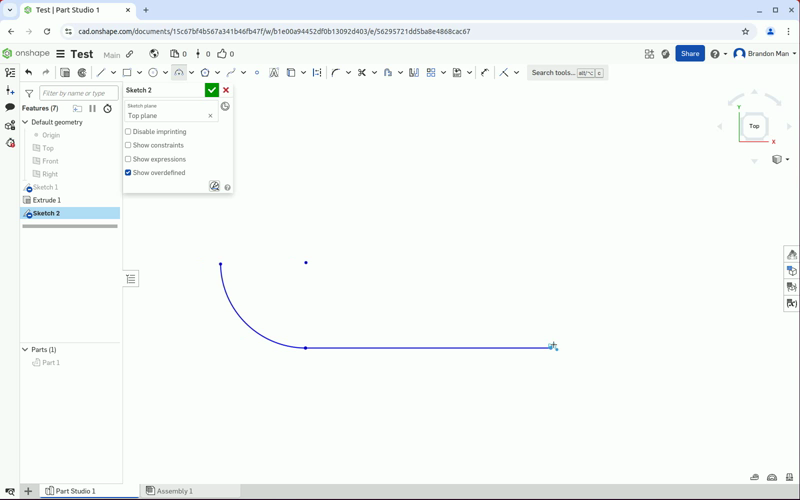
scroll(-6)
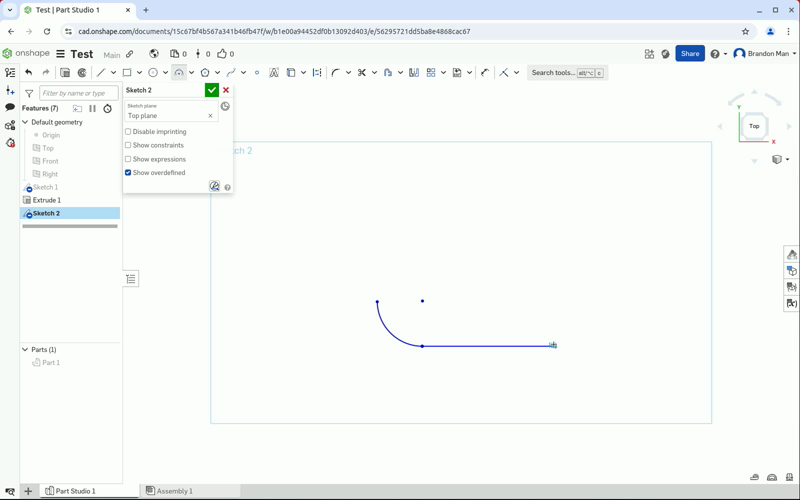
mouse_move(553, 345)
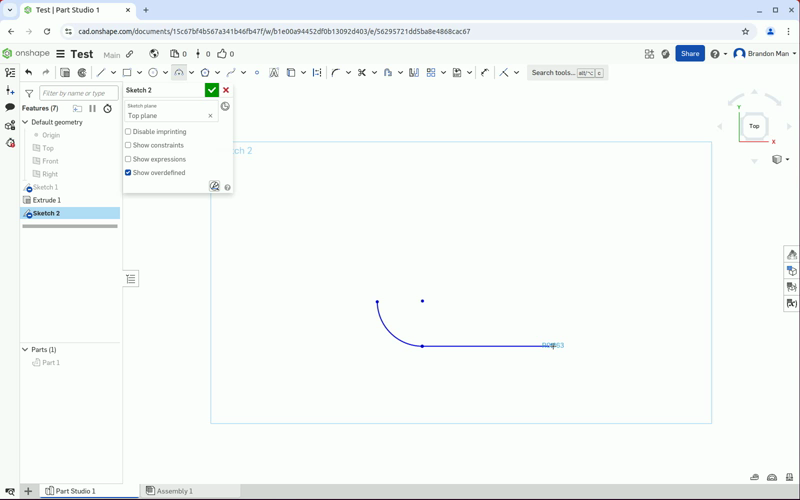
scroll(6)
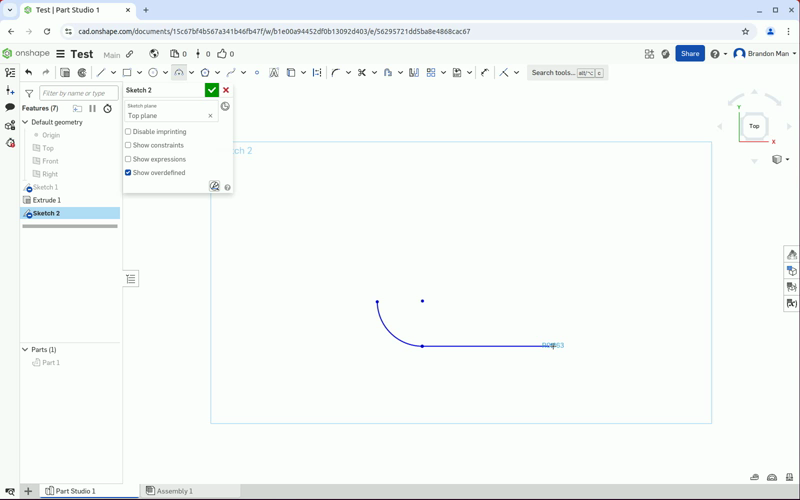
scroll(6)
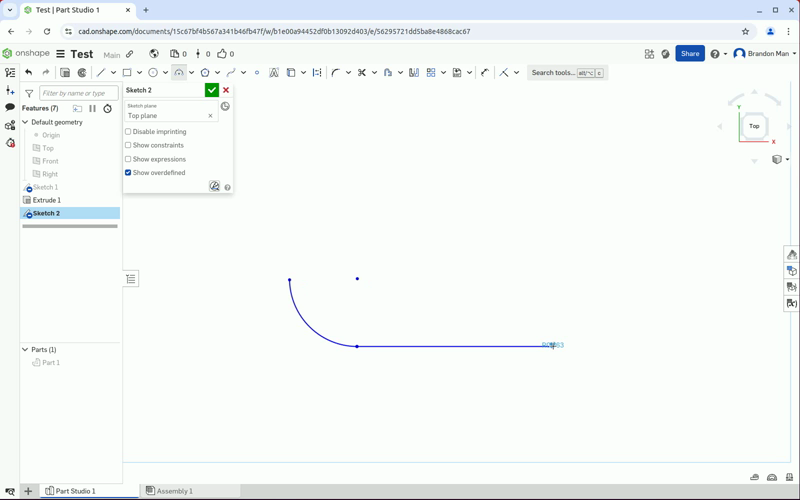
scroll(6)
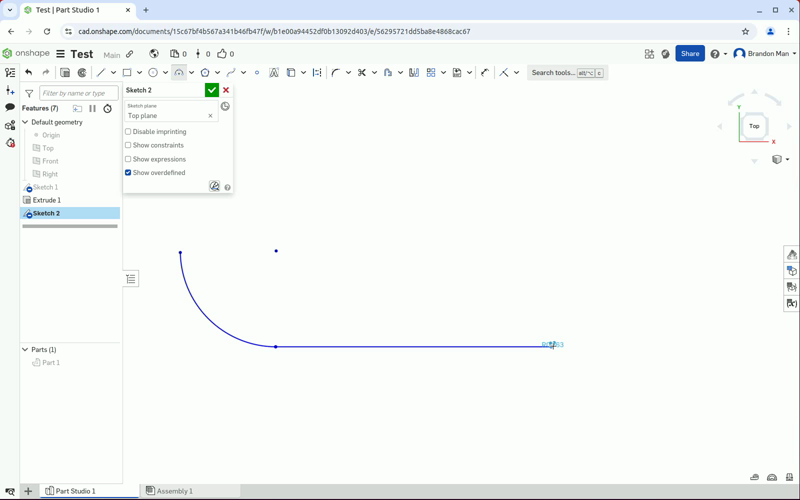
scroll(6)
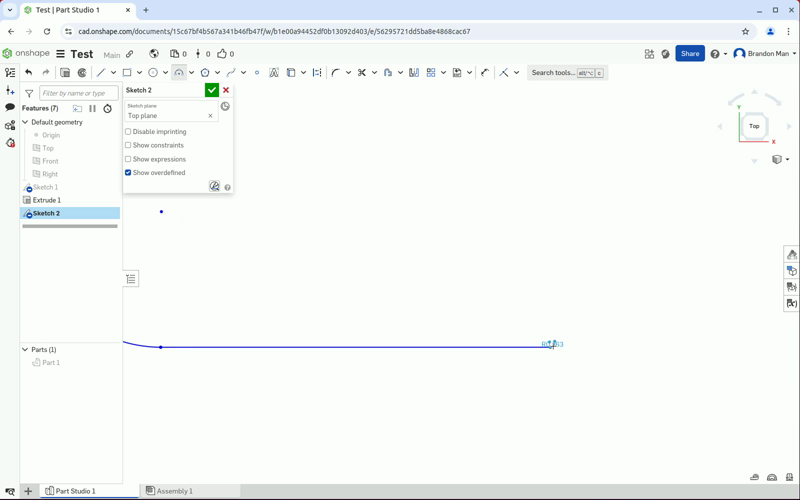
scroll(6)
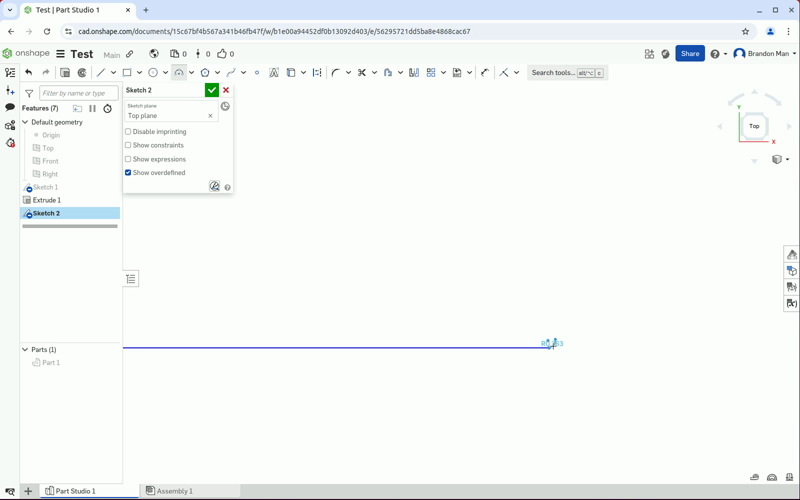
scroll(6)
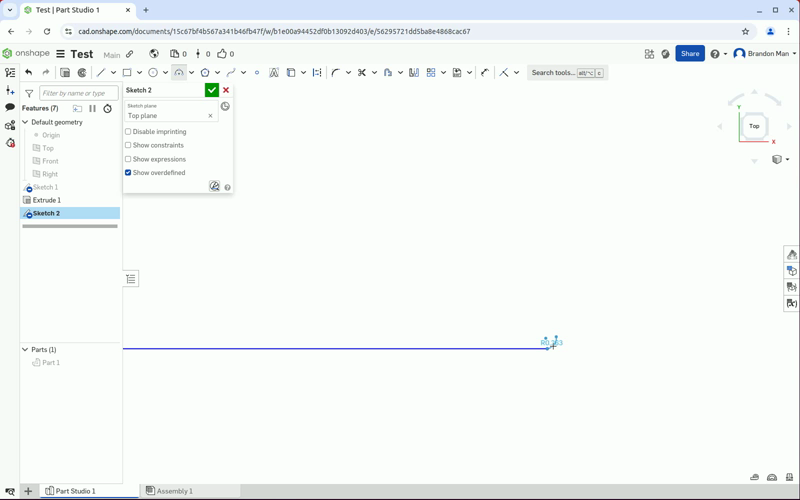
scroll(6)
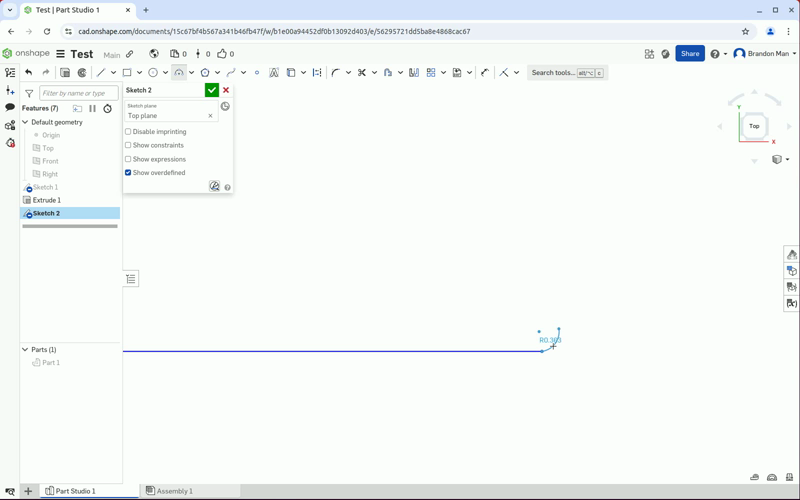
click(553, 345)
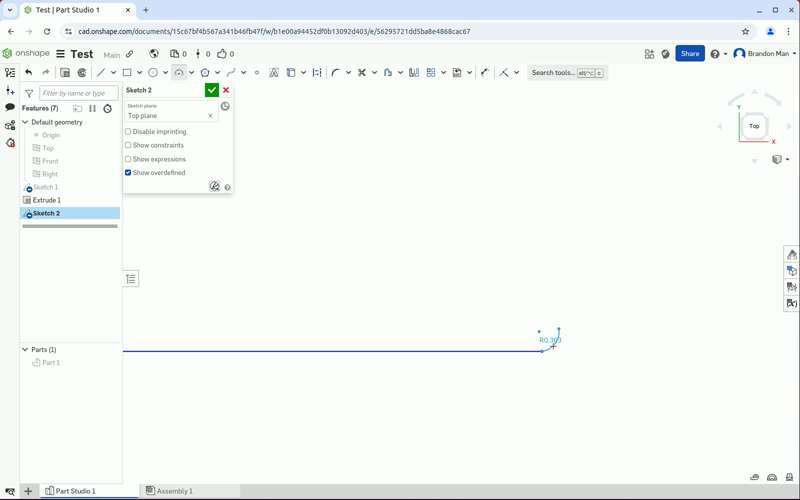
scroll(-6)
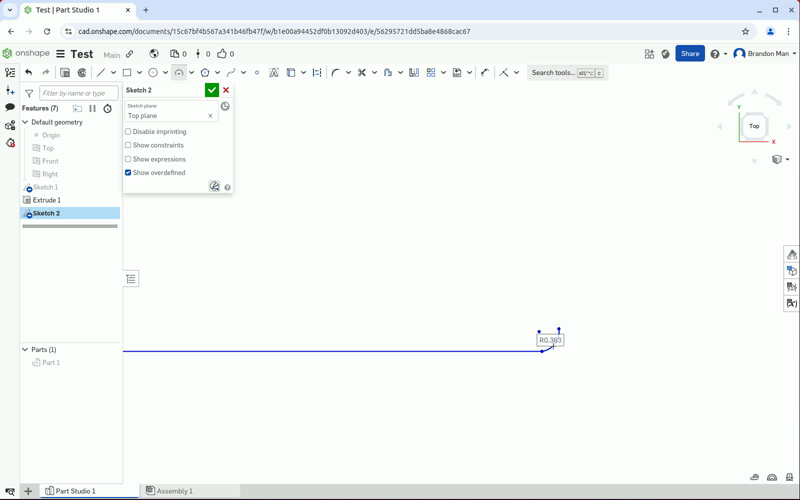
scroll(-6)
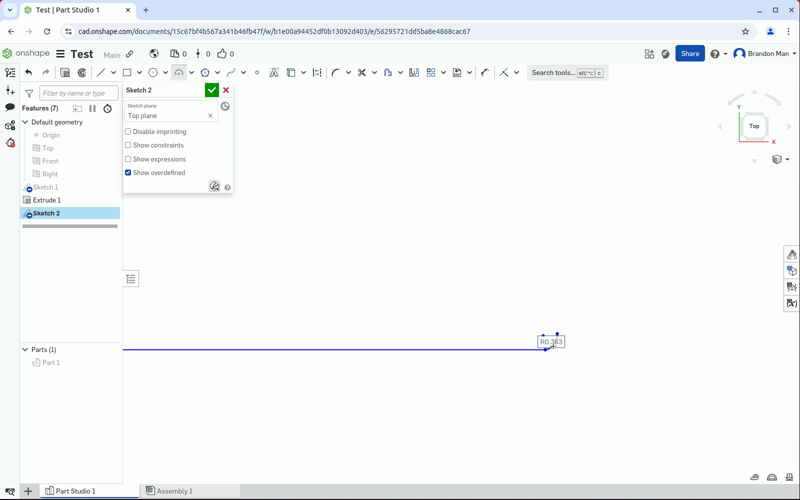
scroll(-6)
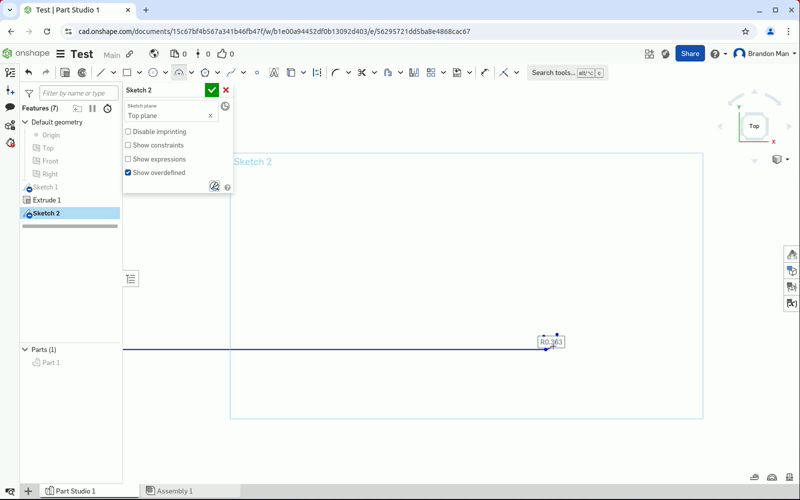
scroll(-6)
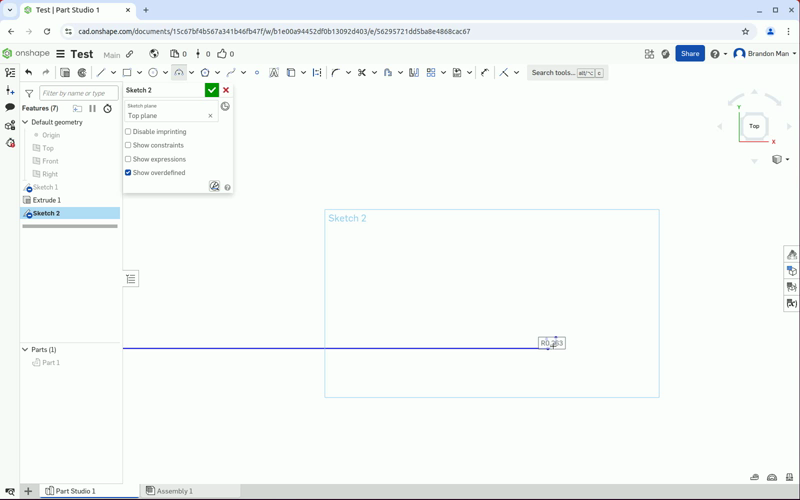
scroll(-6)
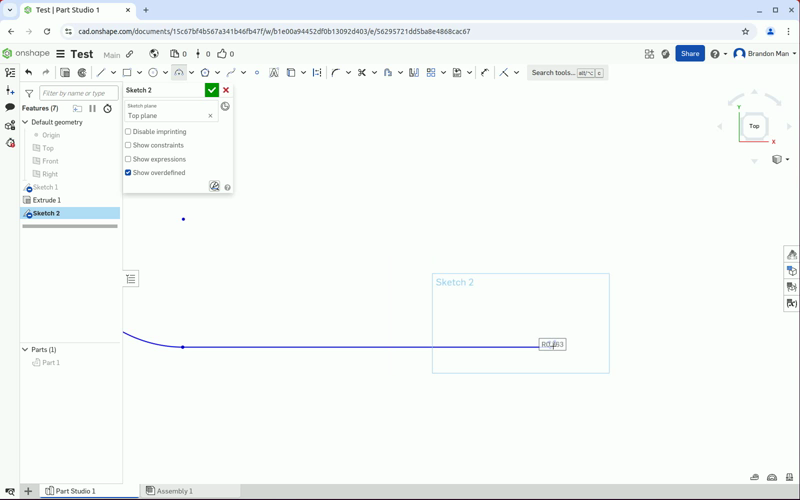
scroll(-6)
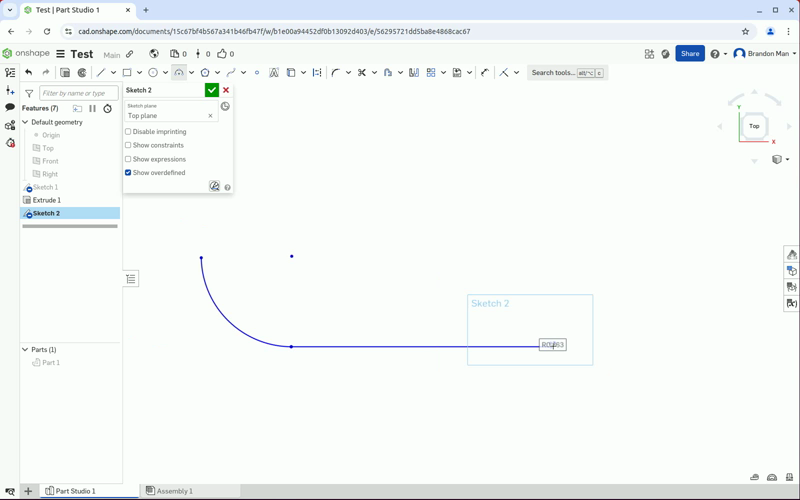
scroll(-6)
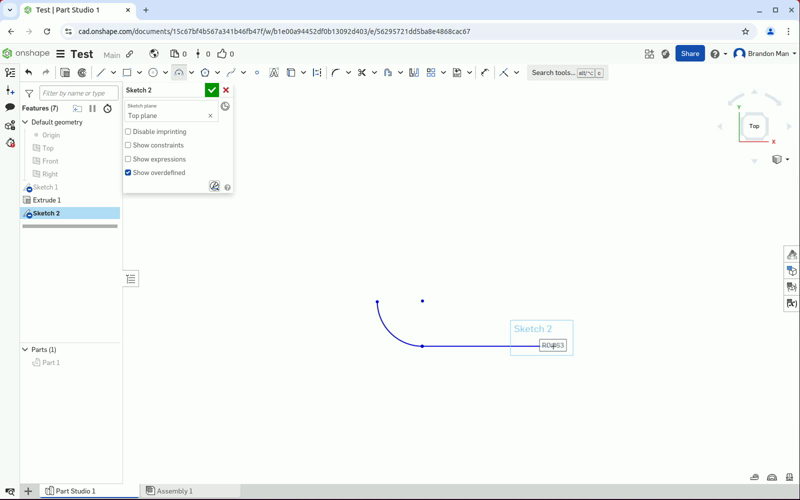
key_up(shift)
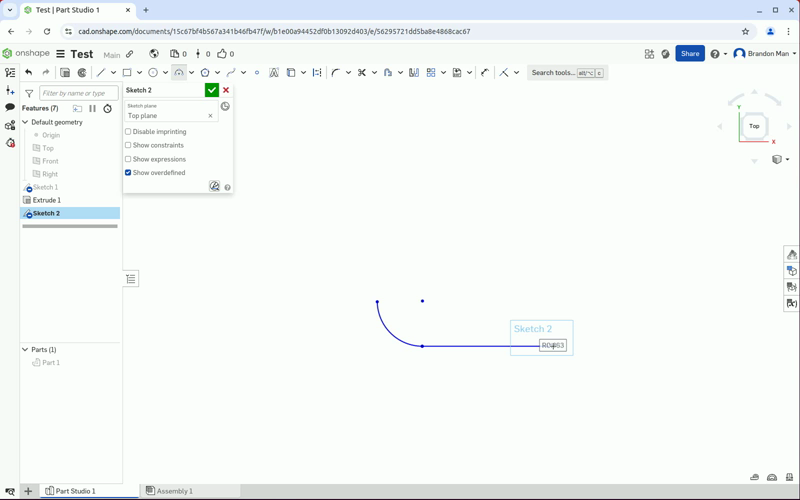
key(esc)
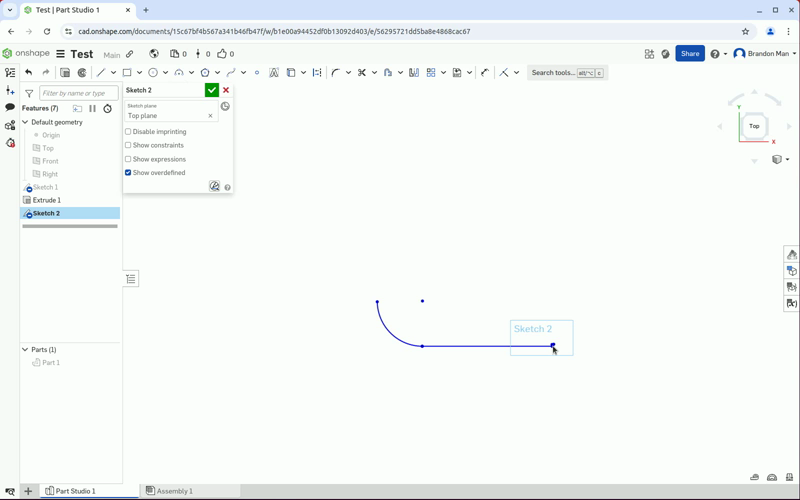
key(l)
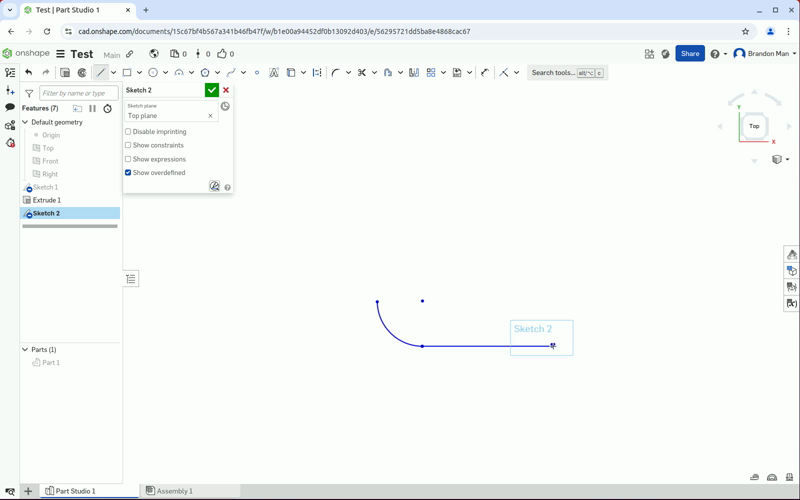
mouse_move(553, 344)
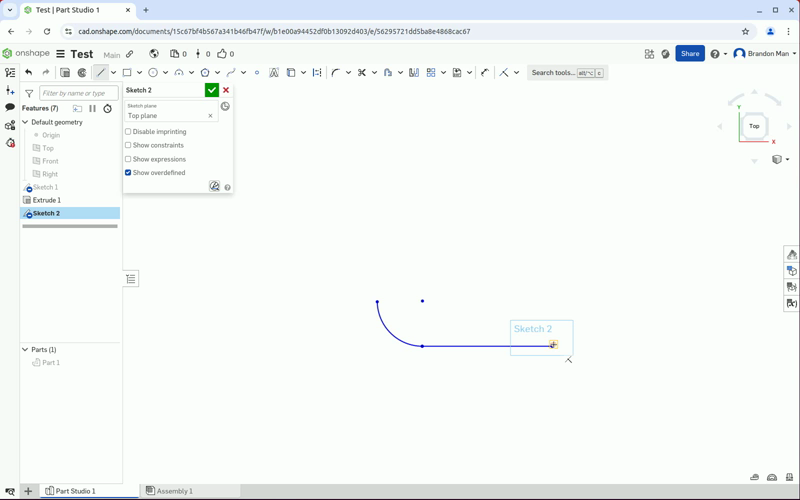
scroll(6)
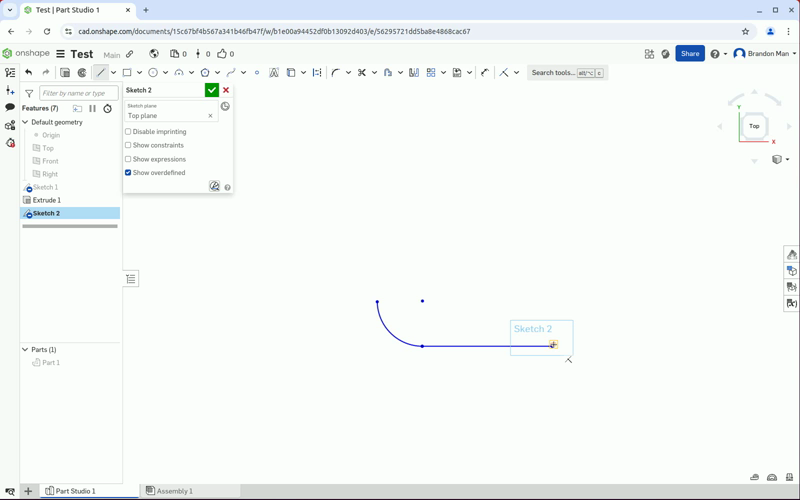
scroll(6)
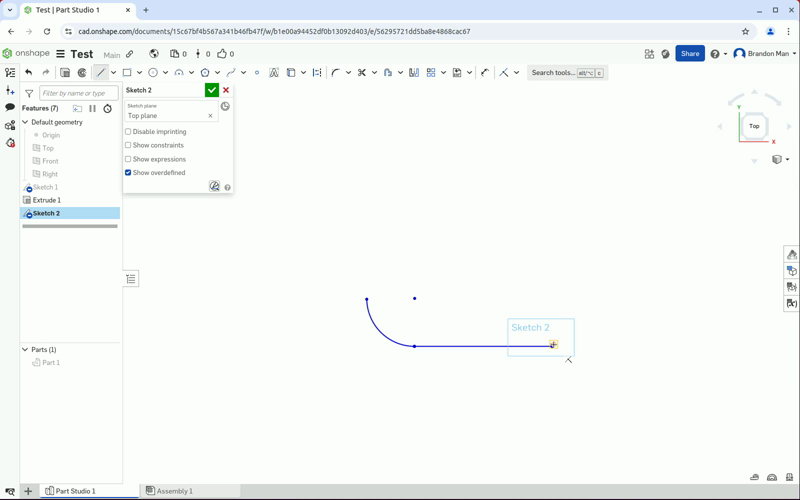
scroll(6)
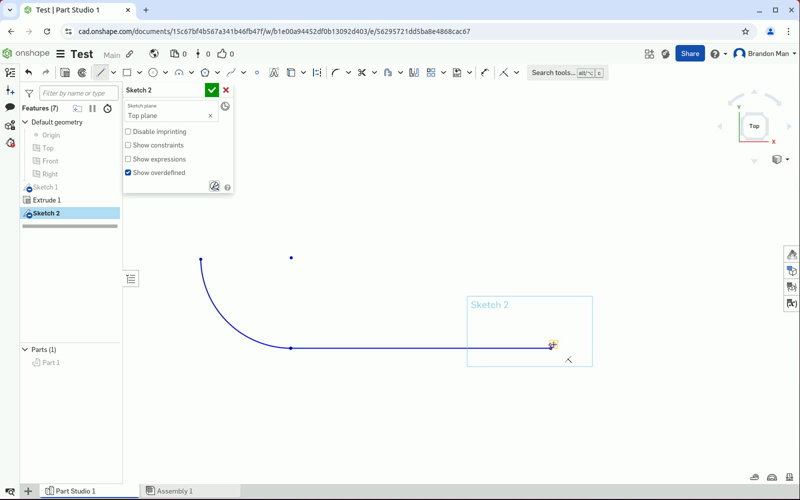
scroll(6)
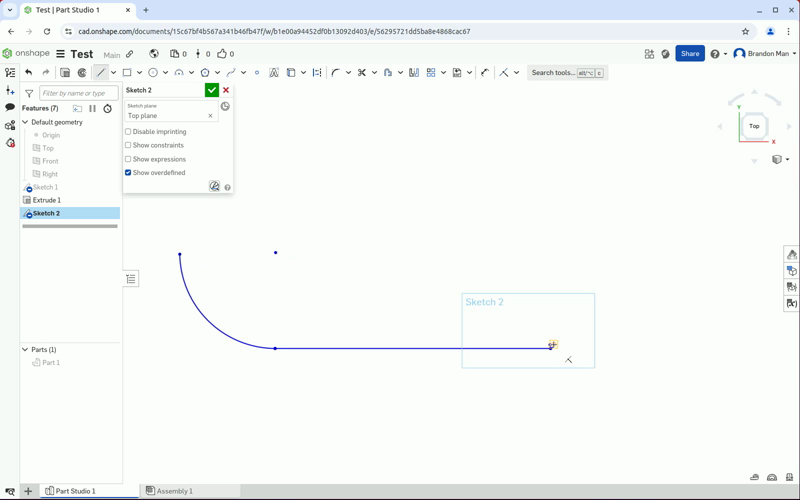
scroll(6)
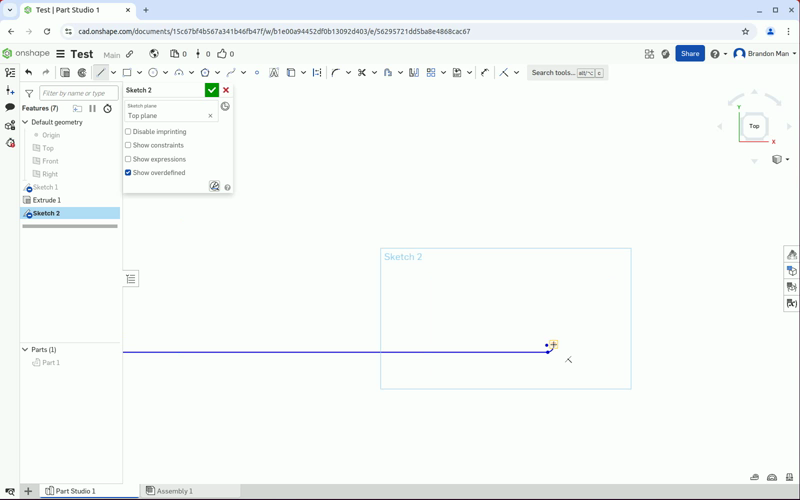
scroll(6)
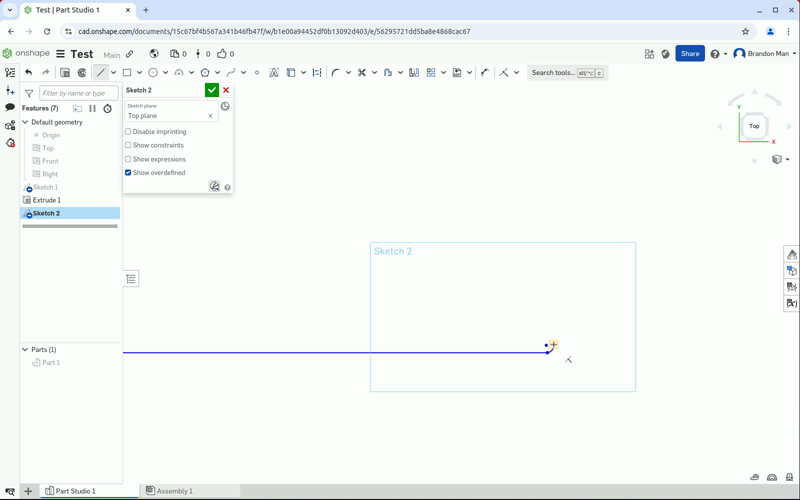
scroll(6)
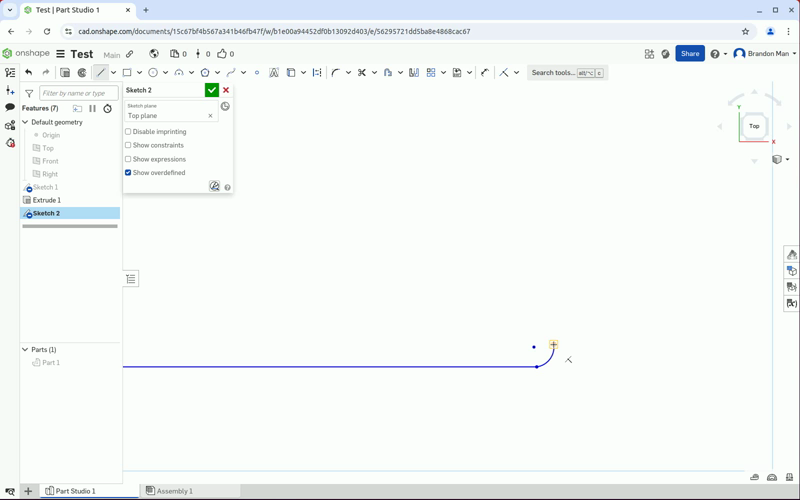
click(553, 344)
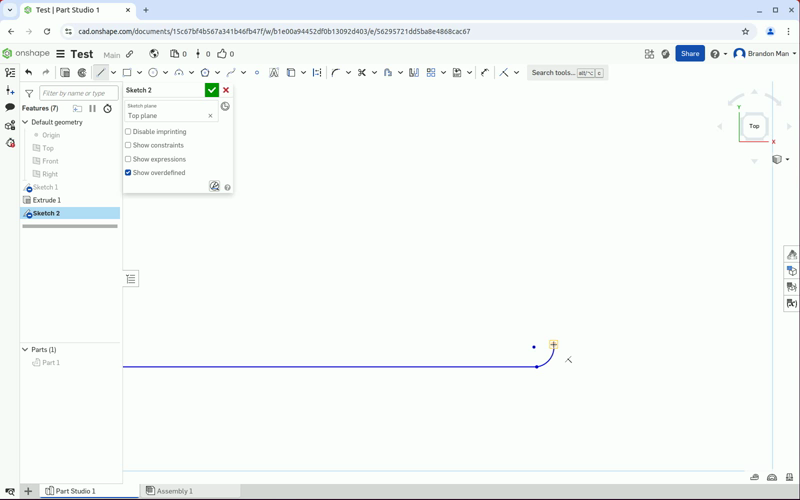
scroll(-6)
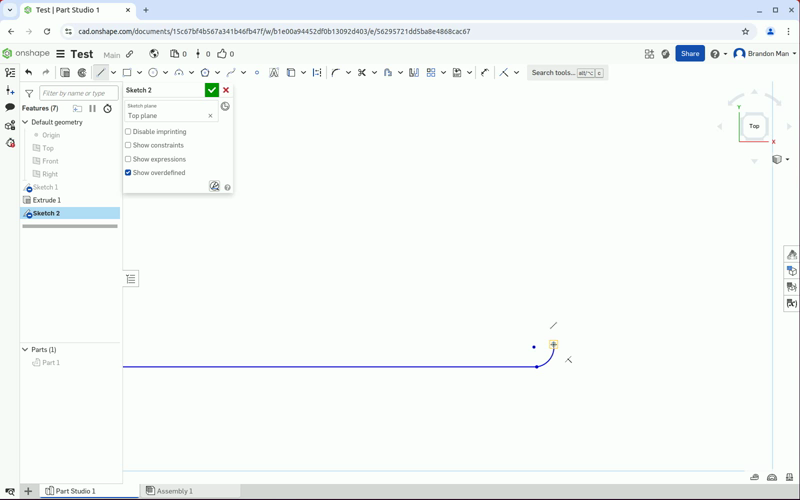
scroll(-6)
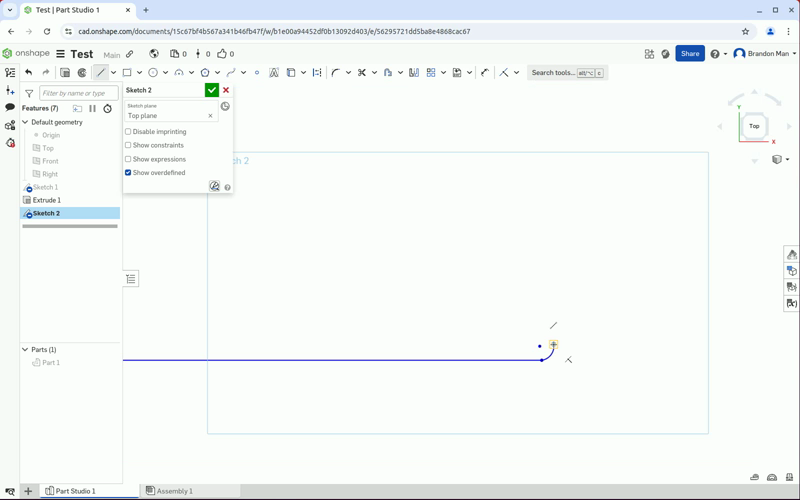
scroll(-6)
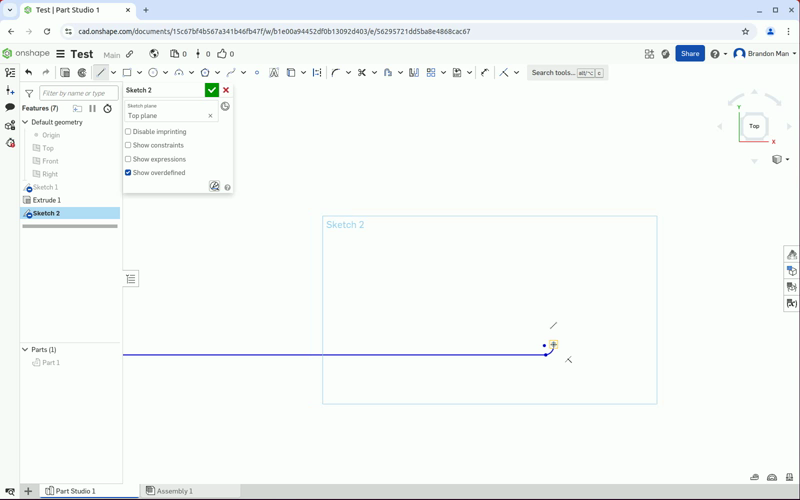
scroll(-6)
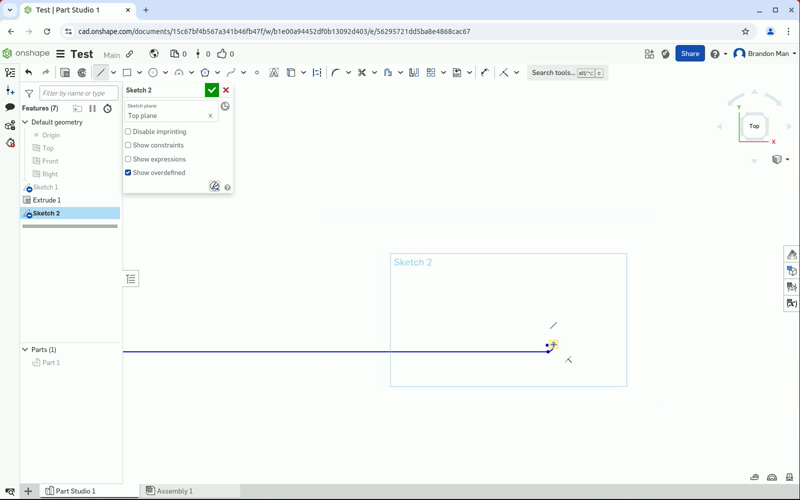
scroll(-6)
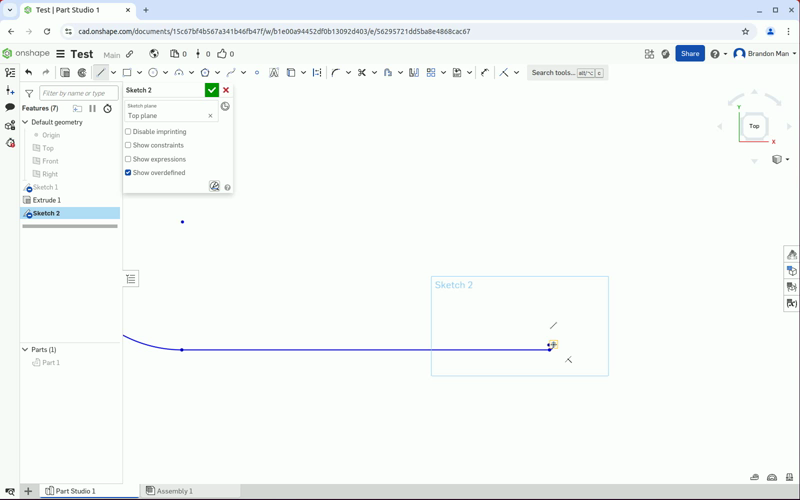
scroll(-6)
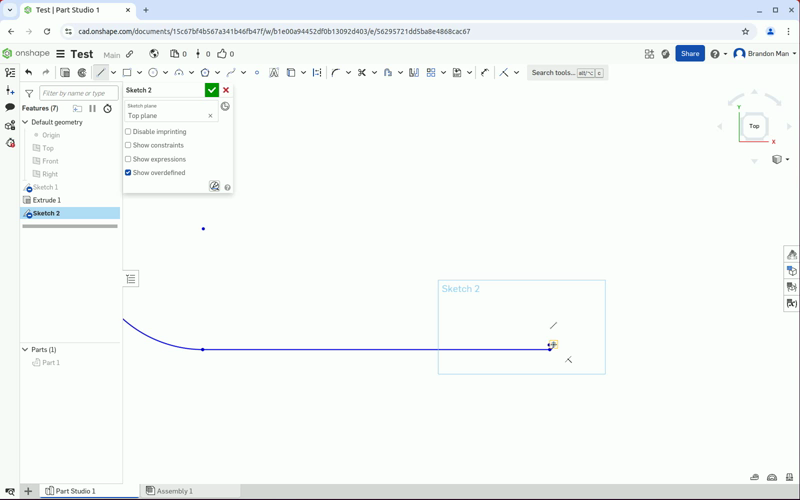
scroll(-6)
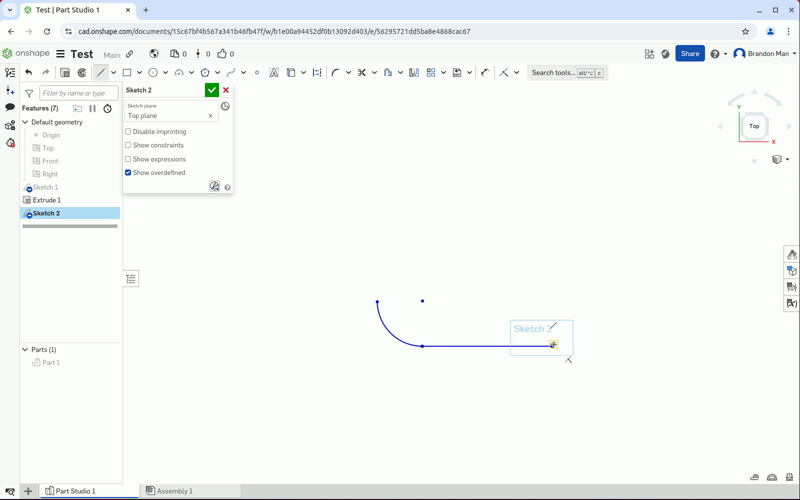
key_down(shift)
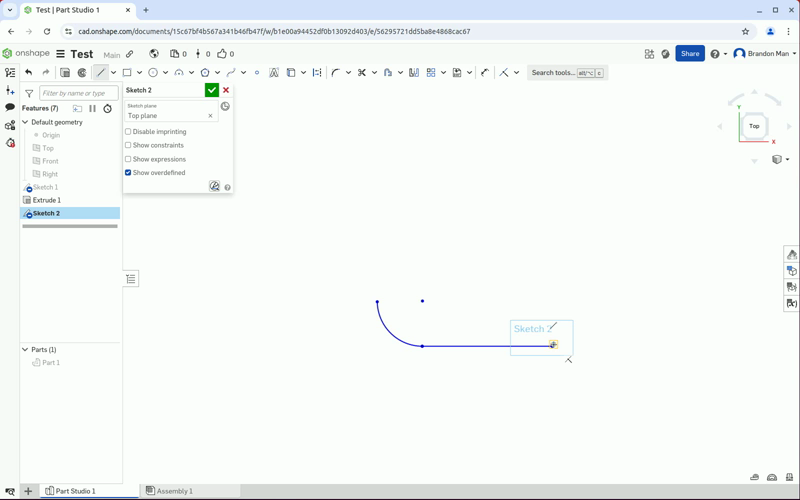
mouse_move(553, 264)
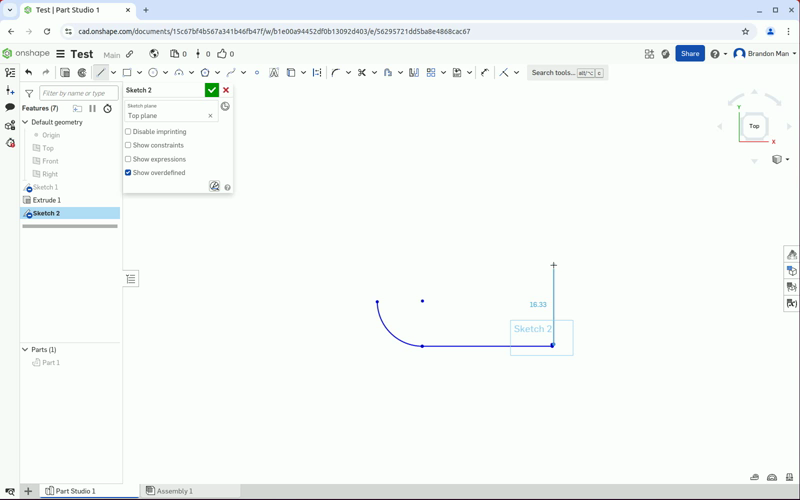
click(553, 264)
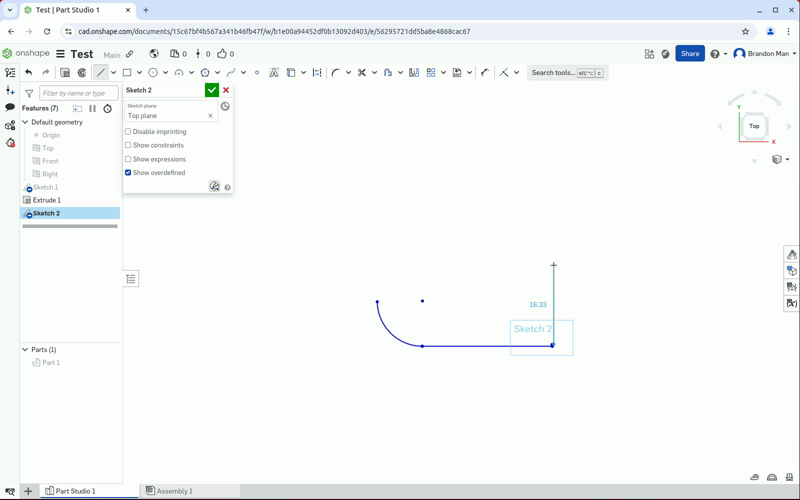
key_up(shift)
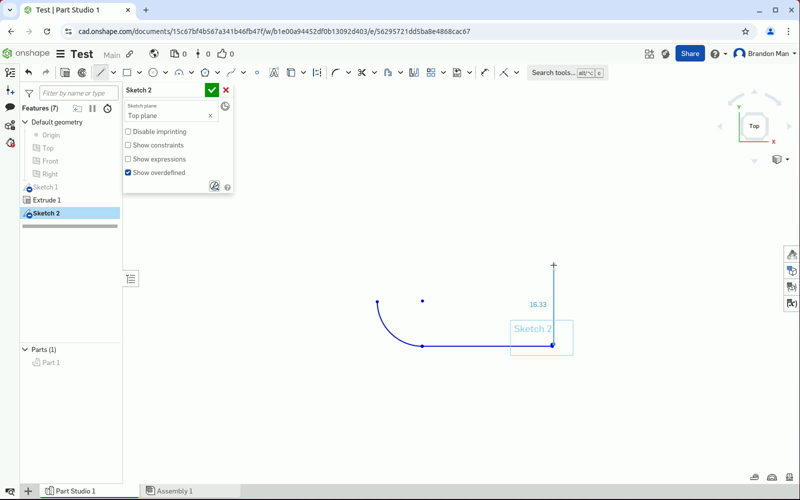
key(esc)
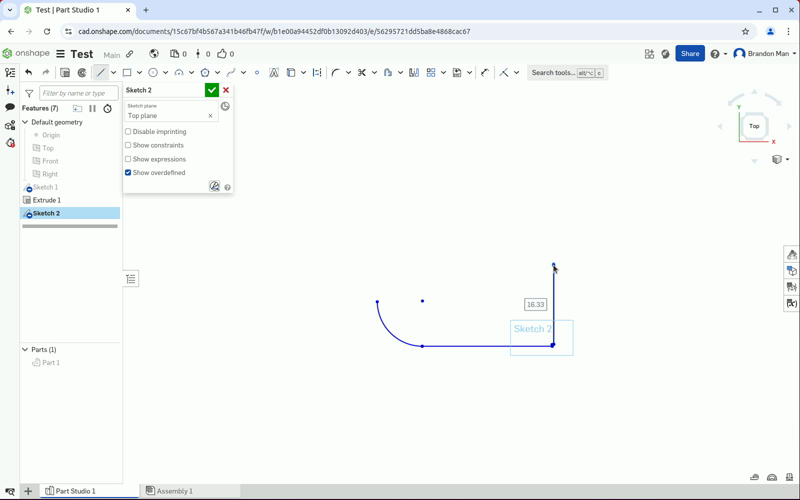
key(a)
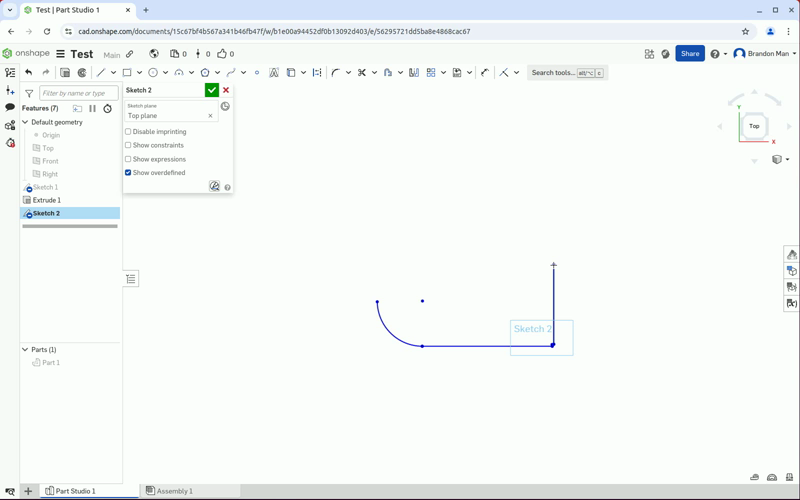
mouse_move(553, 264)
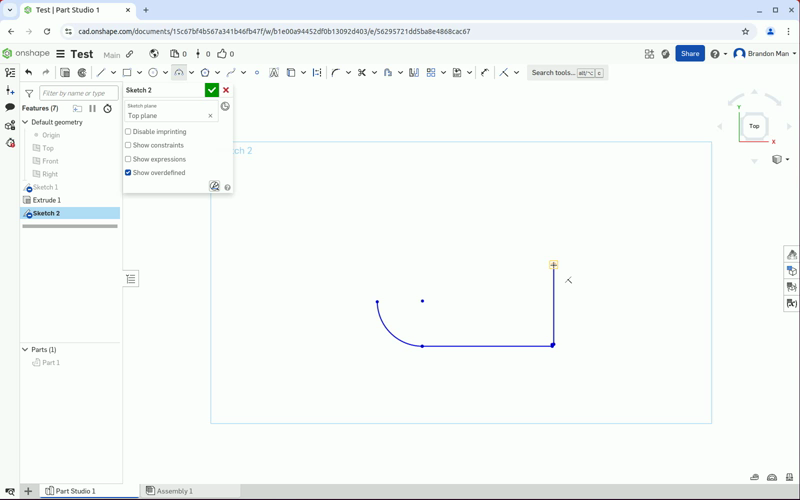
click(553, 264)
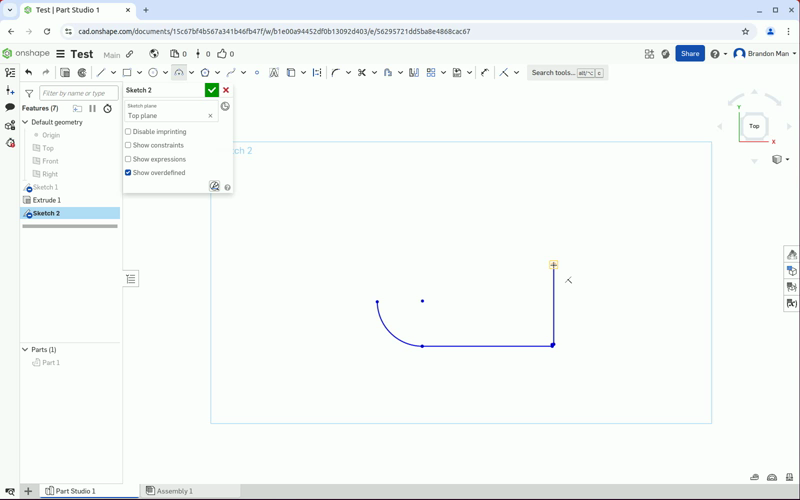
key_down(shift)
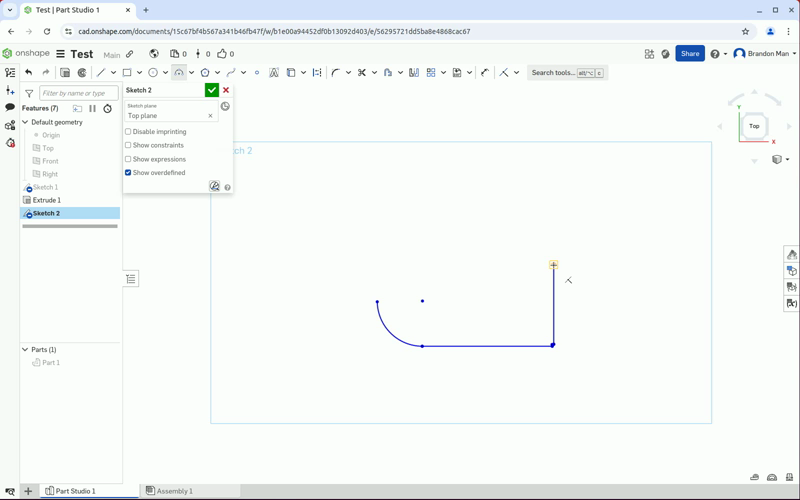
mouse_move(509, 219)
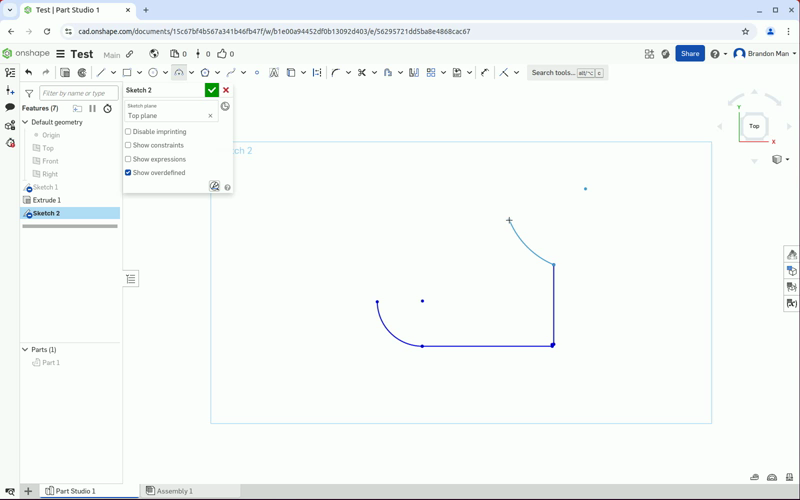
click(509, 219)
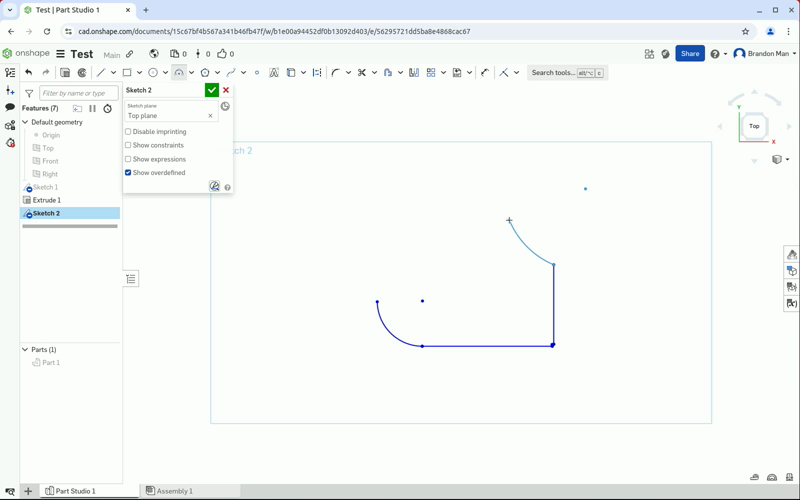
mouse_move(540, 233)
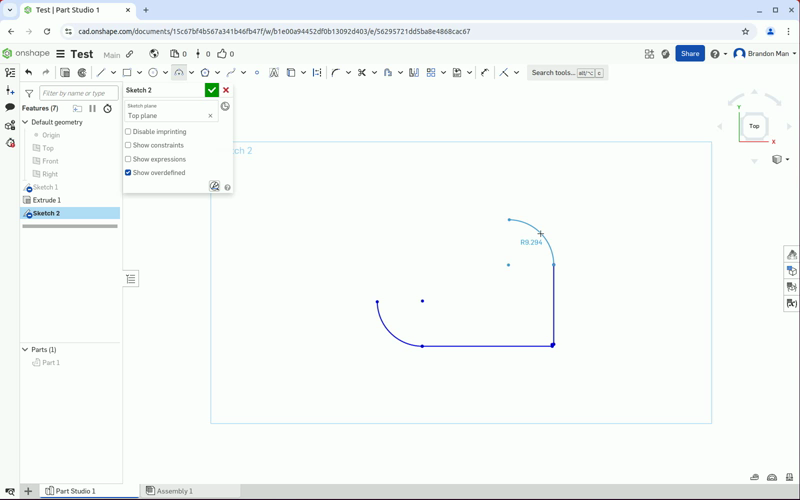
click(540, 233)
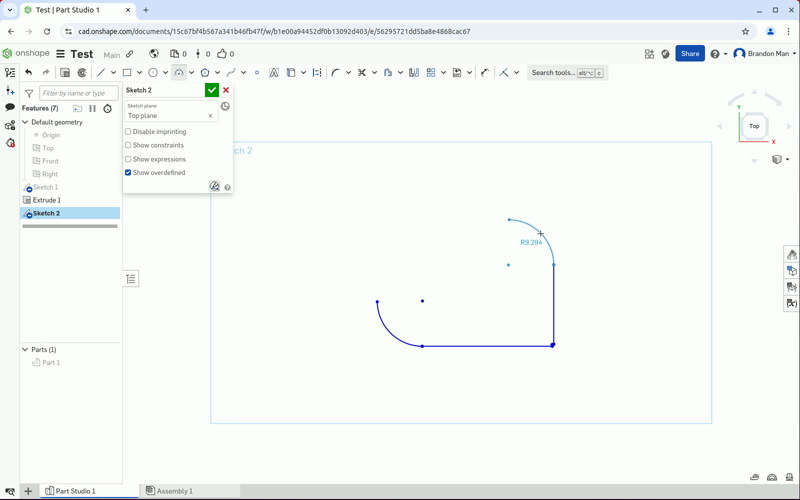
key_up(shift)
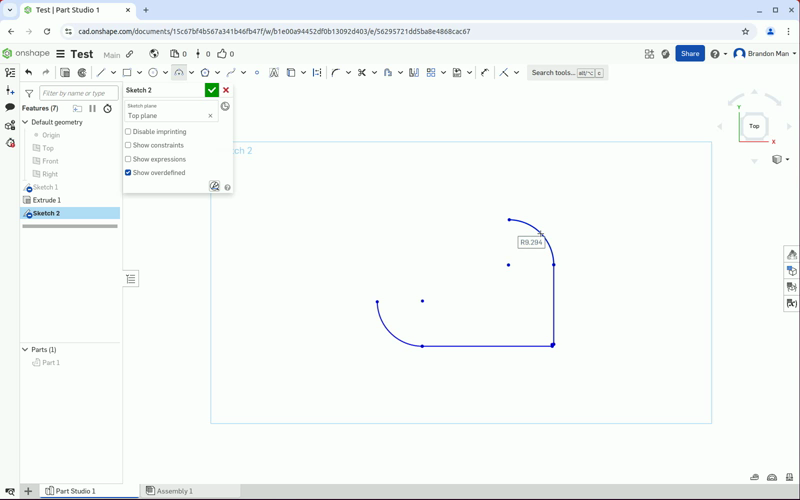
key(esc)
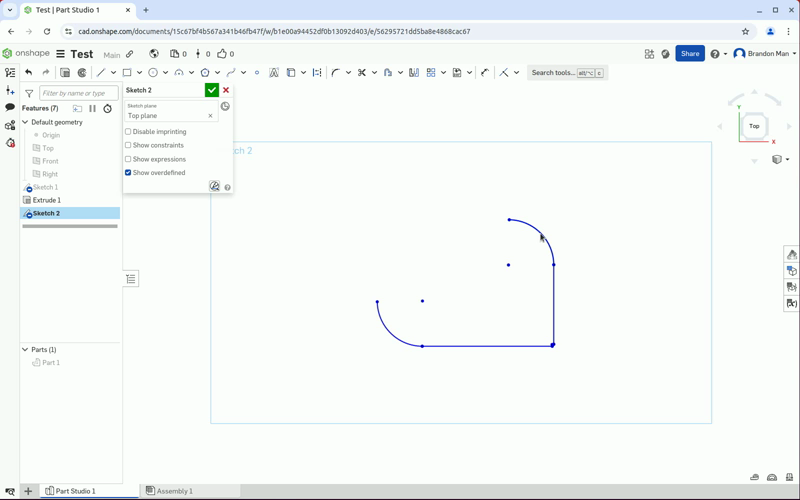
key(l)
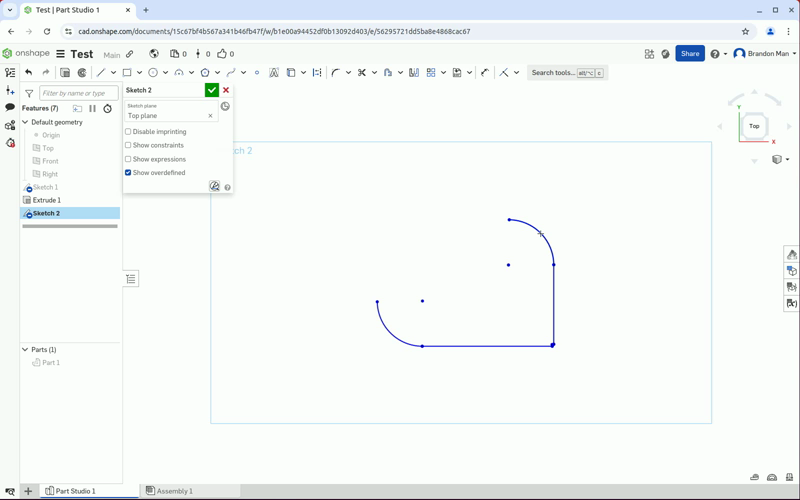
mouse_move(509, 219)
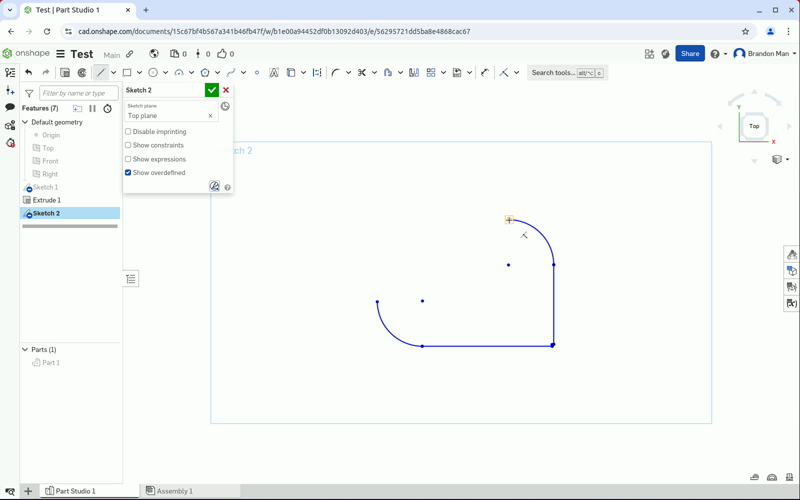
click(509, 219)
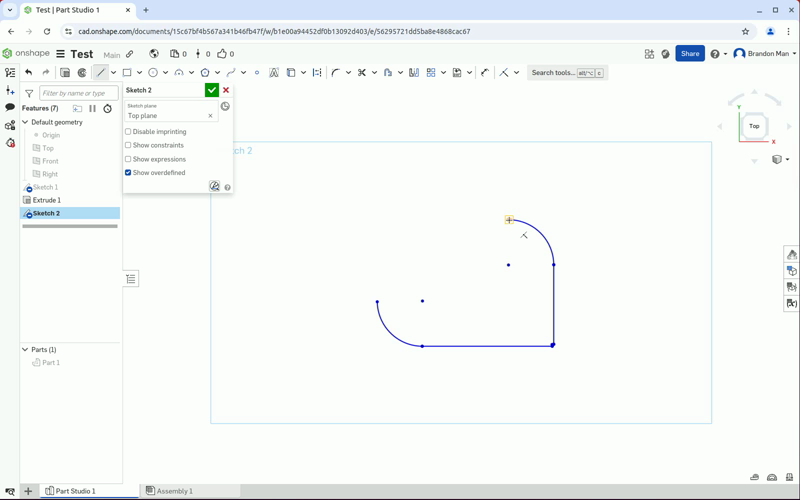
key_down(shift)
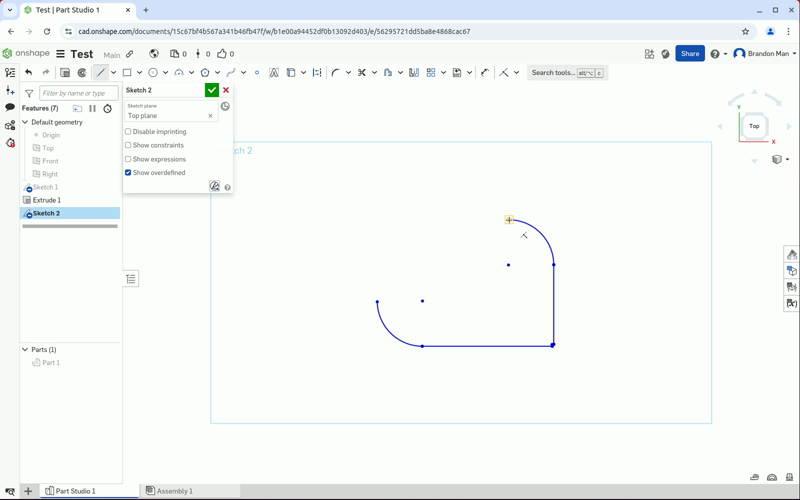
mouse_move(379, 219)
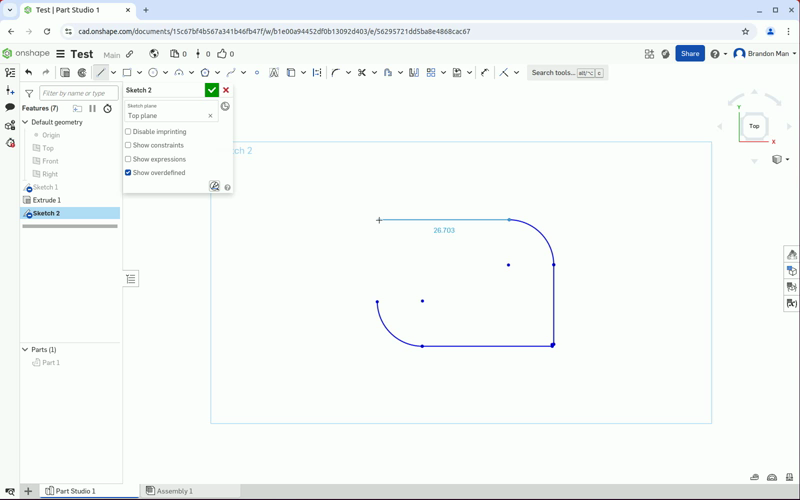
click(379, 219)
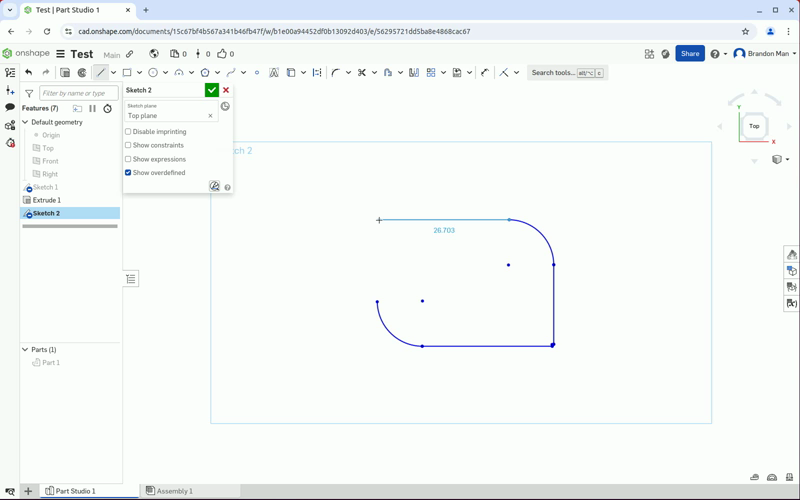
key_up(shift)
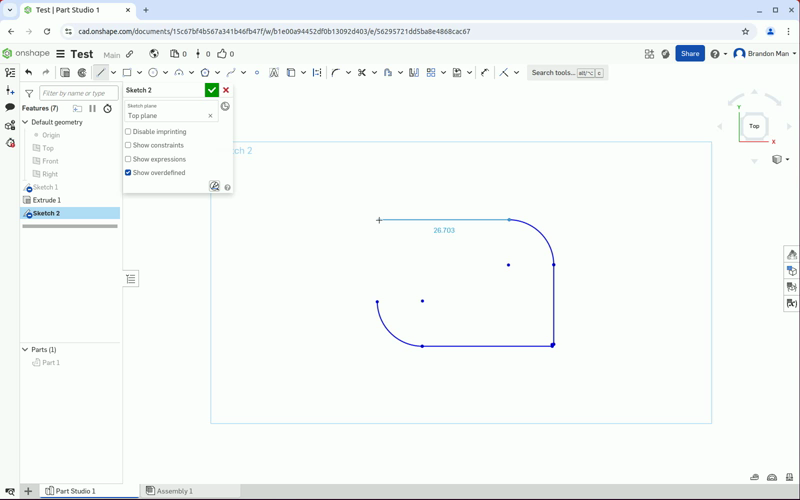
key(esc)
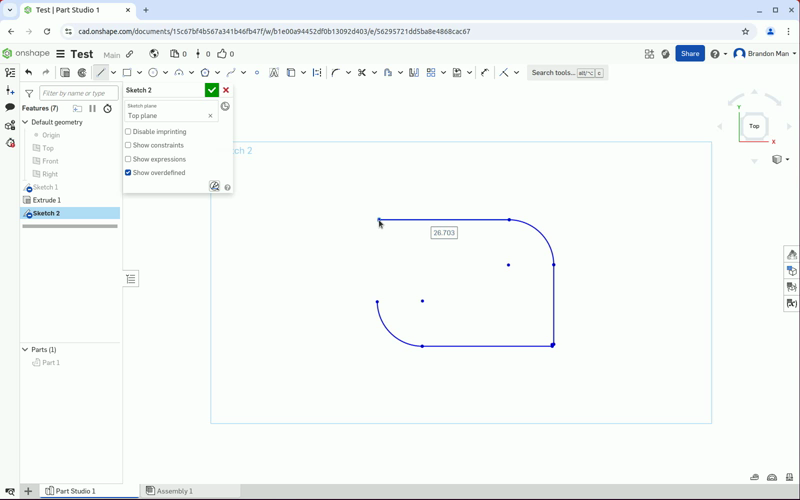
key(a)
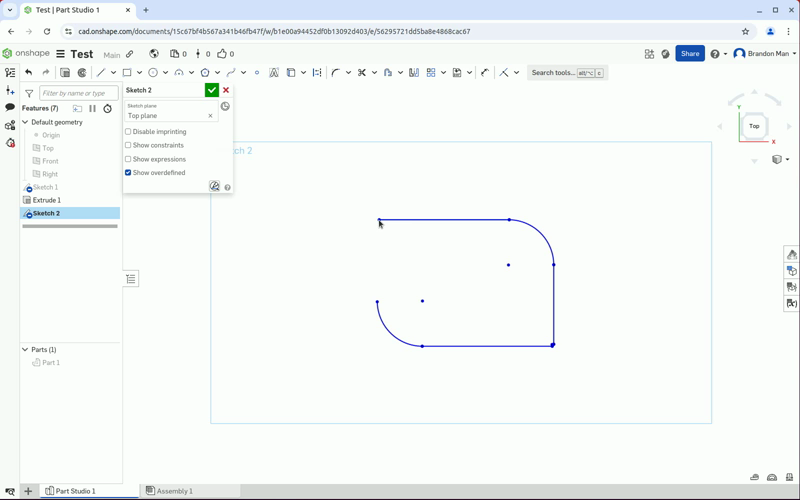
mouse_move(379, 219)
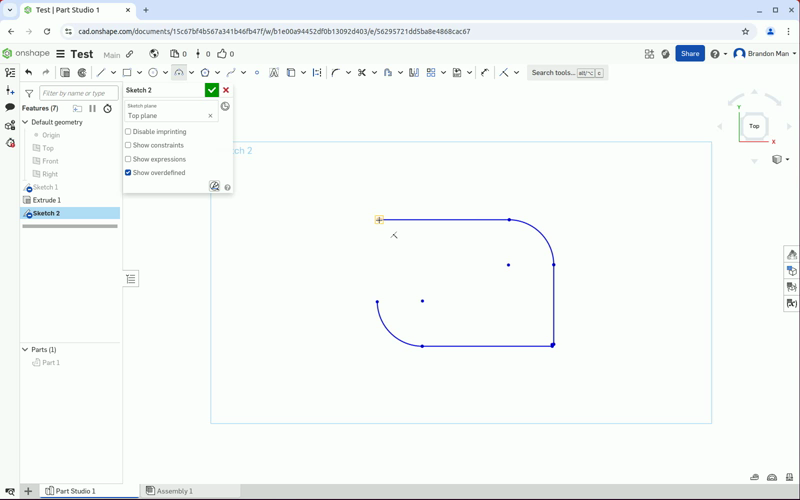
click(379, 219)
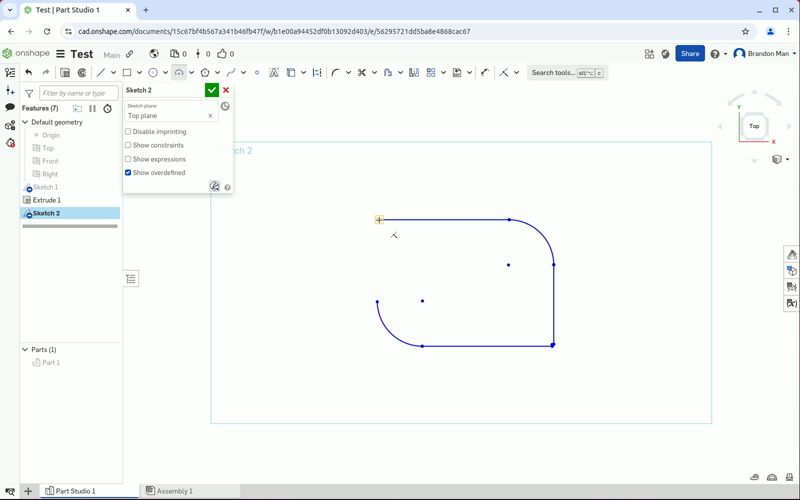
key_down(shift)
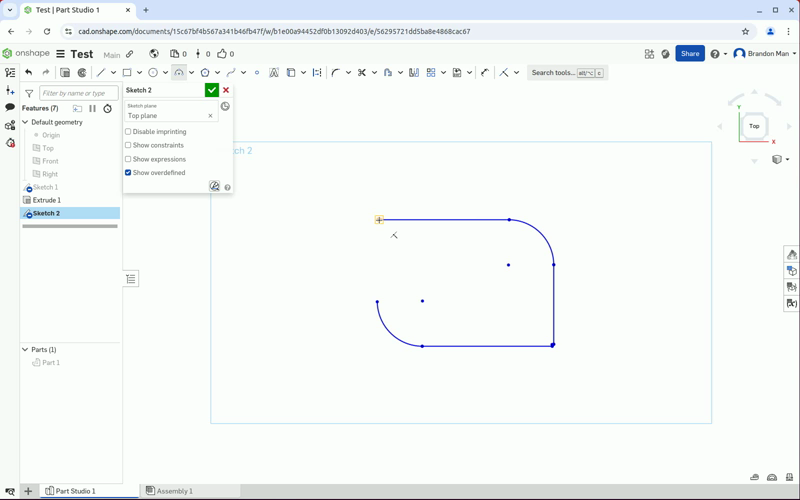
mouse_move(377, 222)
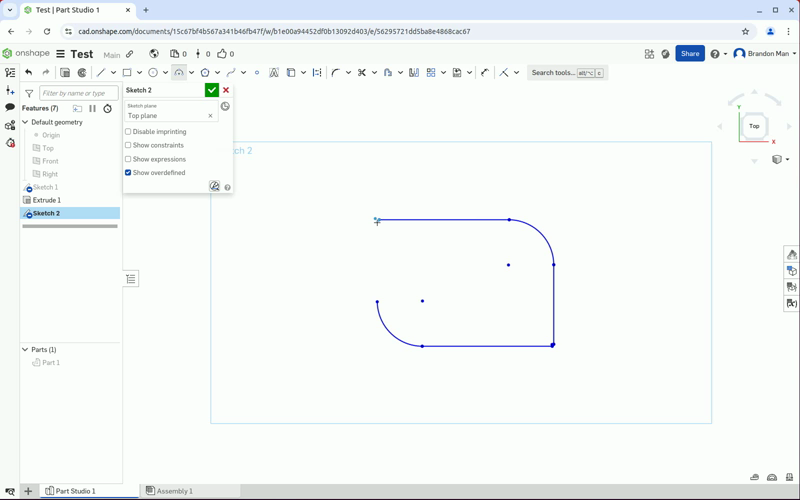
scroll(6)
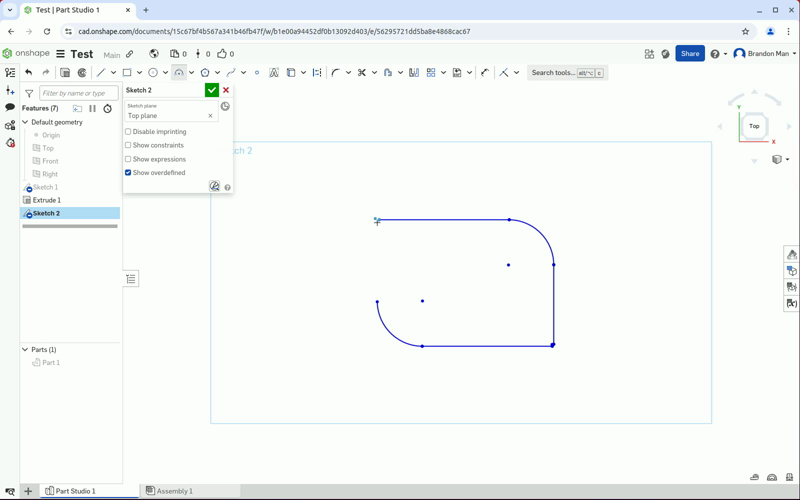
scroll(6)
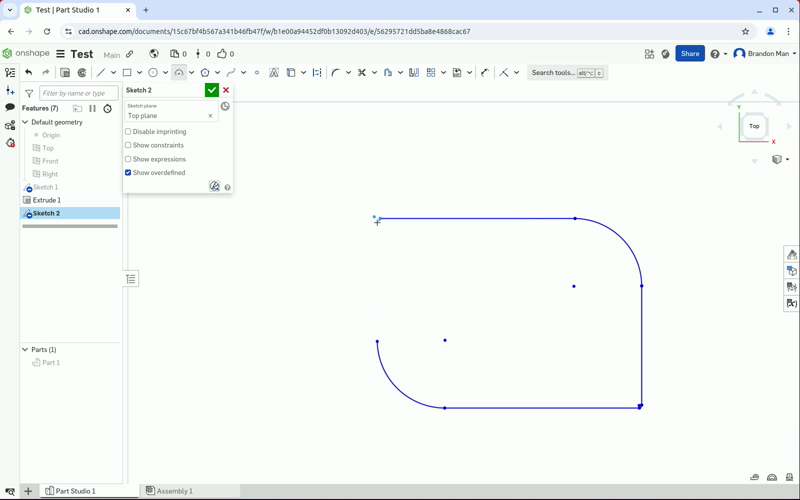
scroll(6)
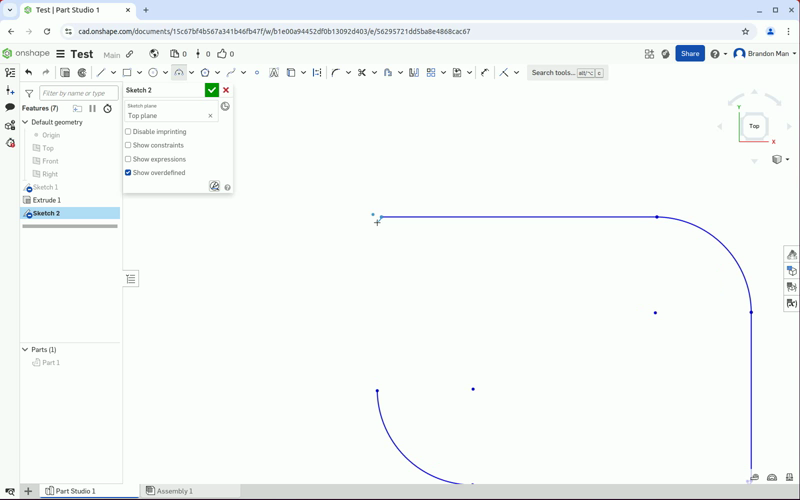
scroll(6)
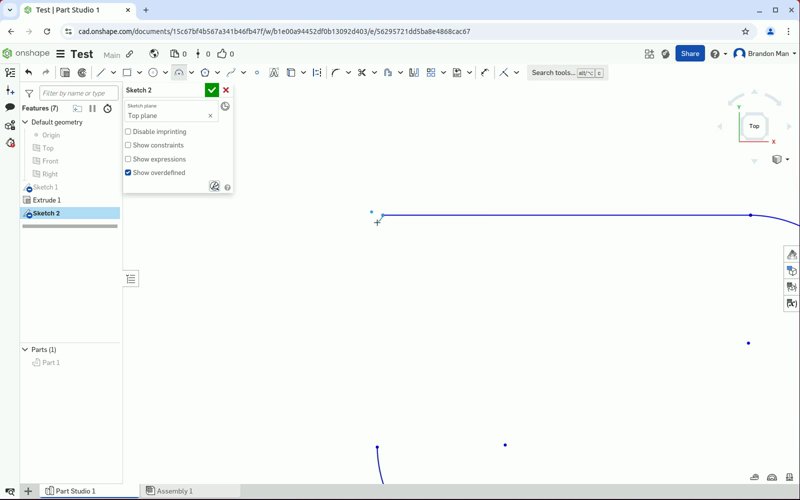
scroll(6)
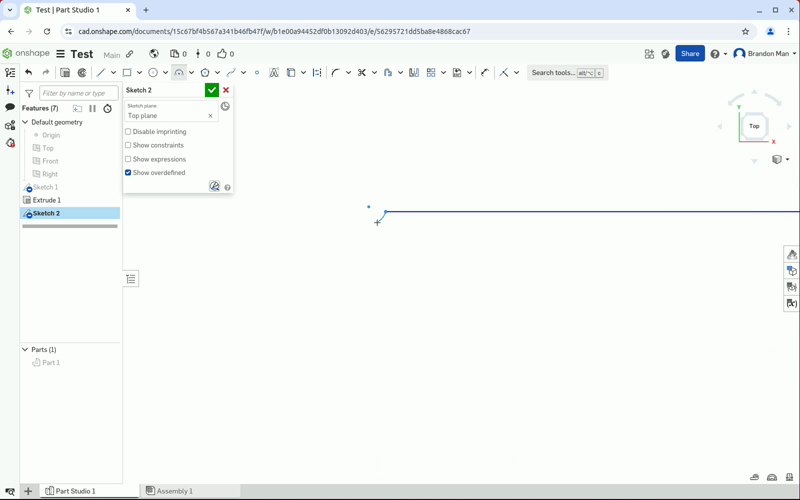
scroll(6)
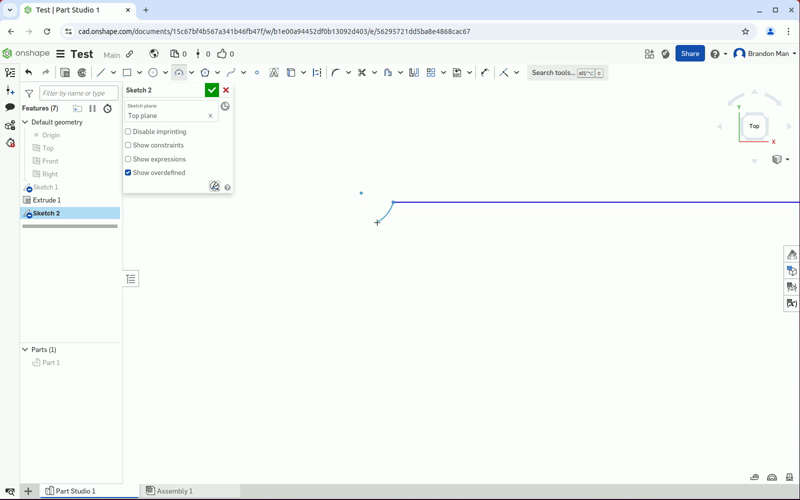
scroll(6)
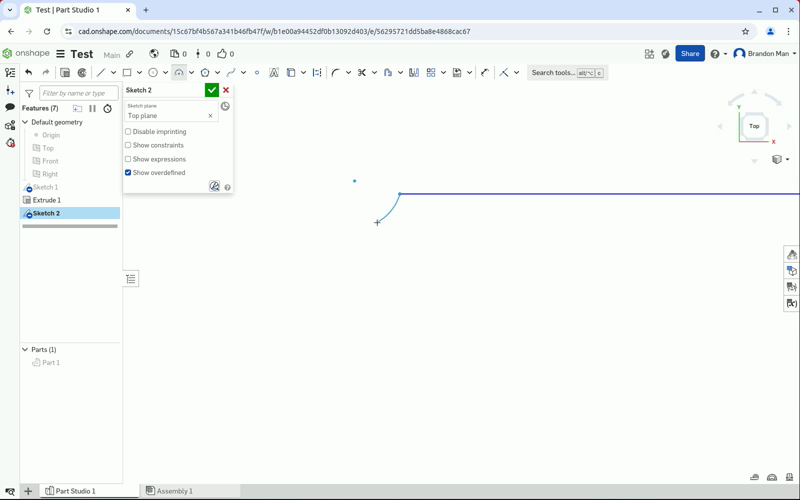
click(377, 222)
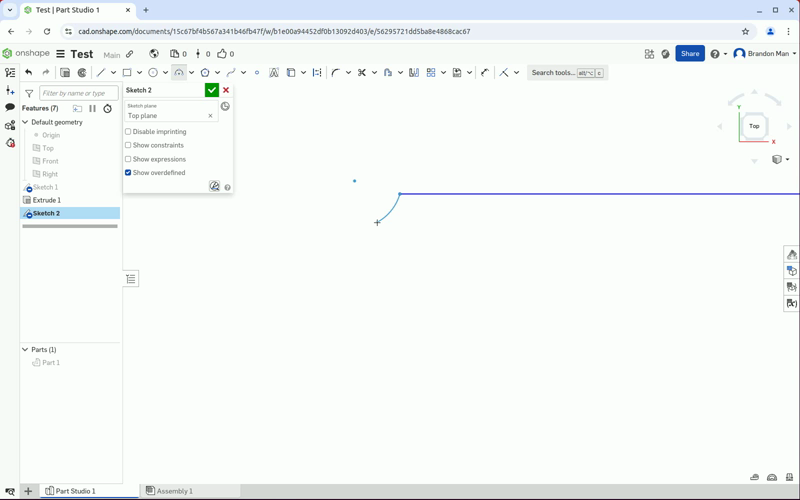
scroll(-6)
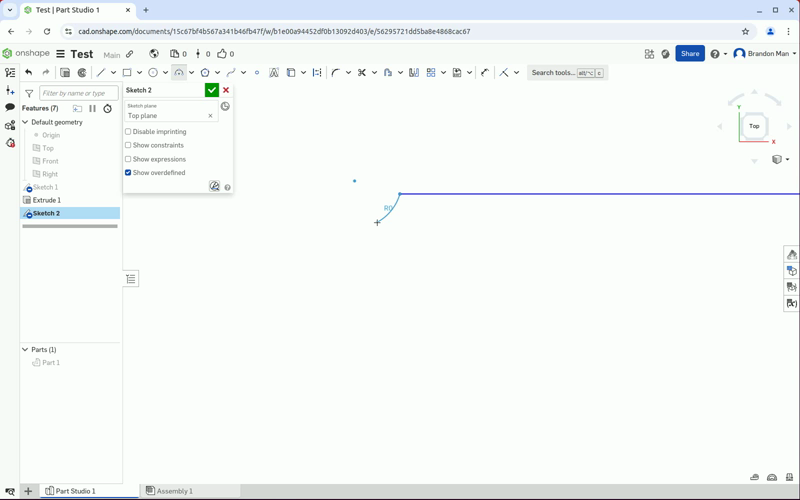
scroll(-6)
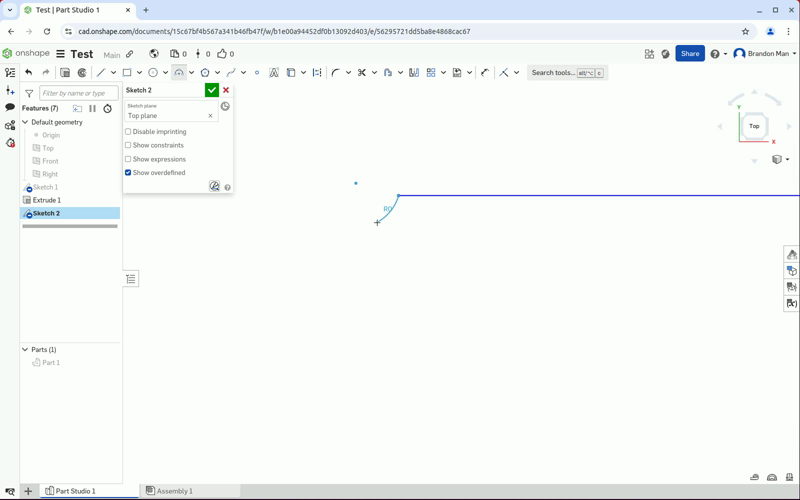
scroll(-6)
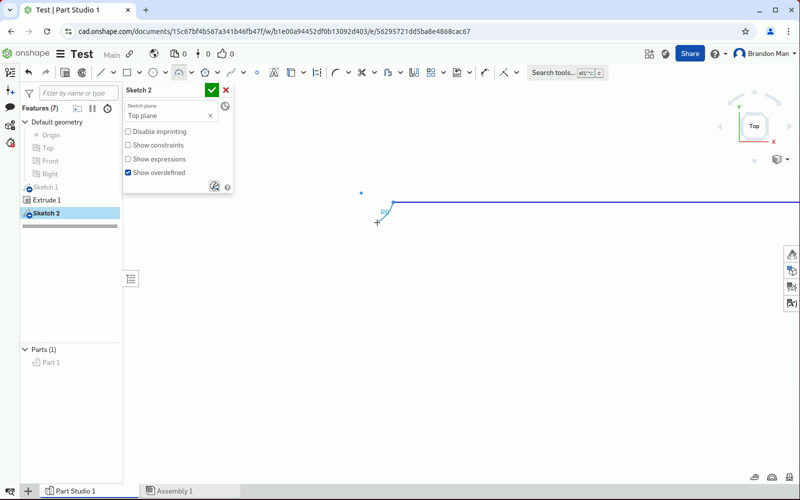
scroll(-6)
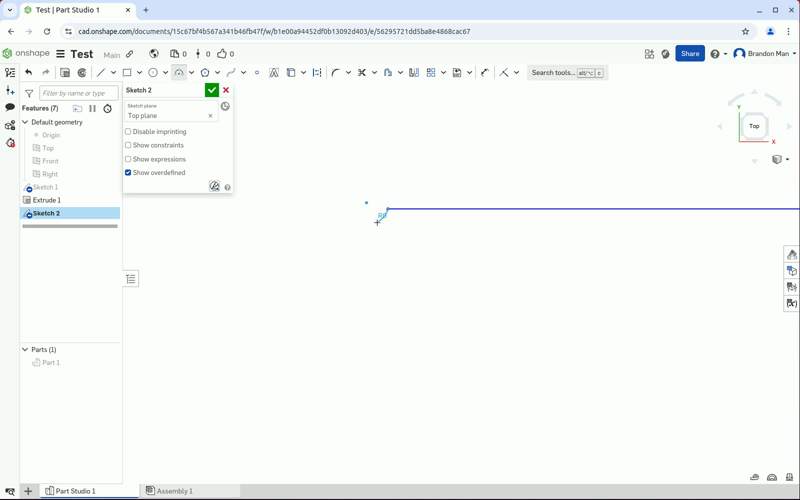
scroll(-6)
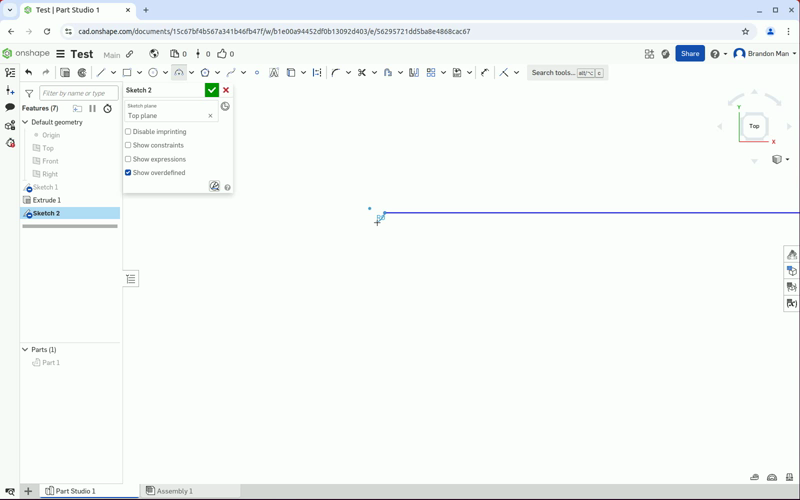
scroll(-6)
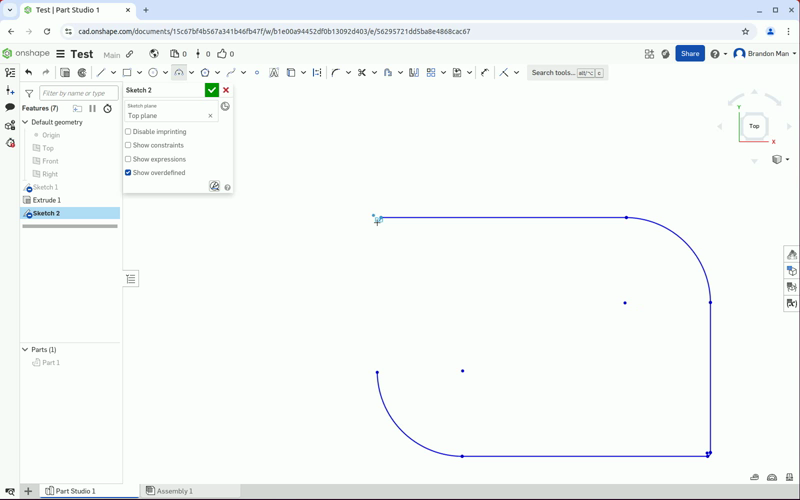
scroll(-6)
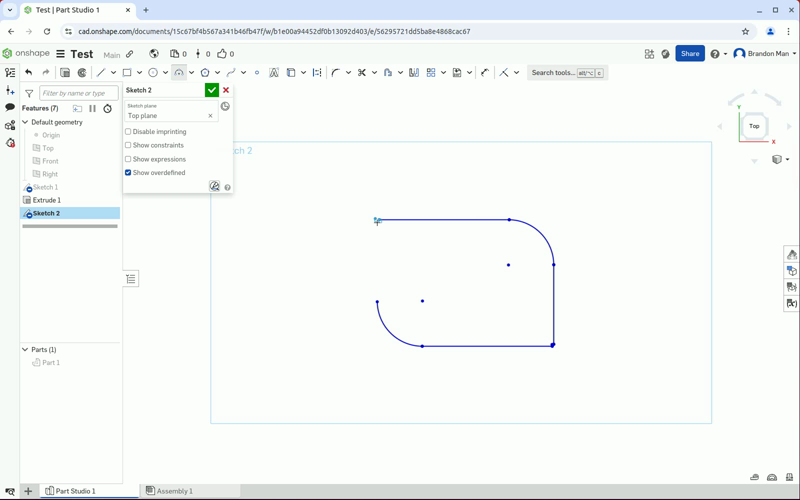
mouse_move(377, 220)
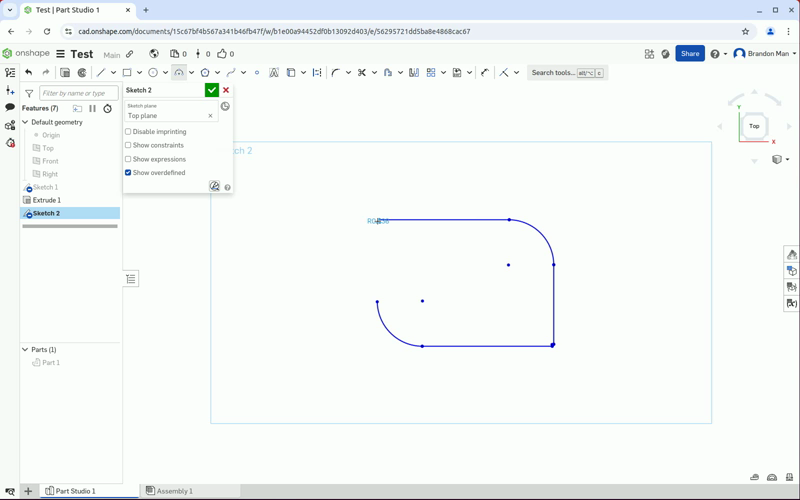
scroll(6)
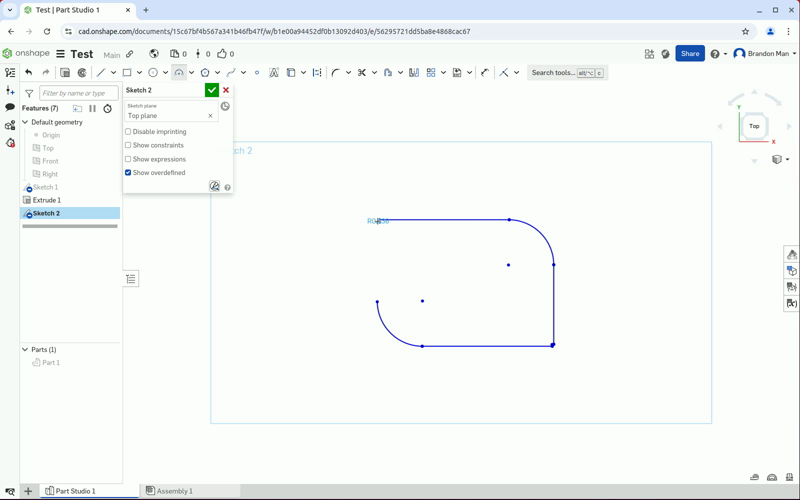
scroll(6)
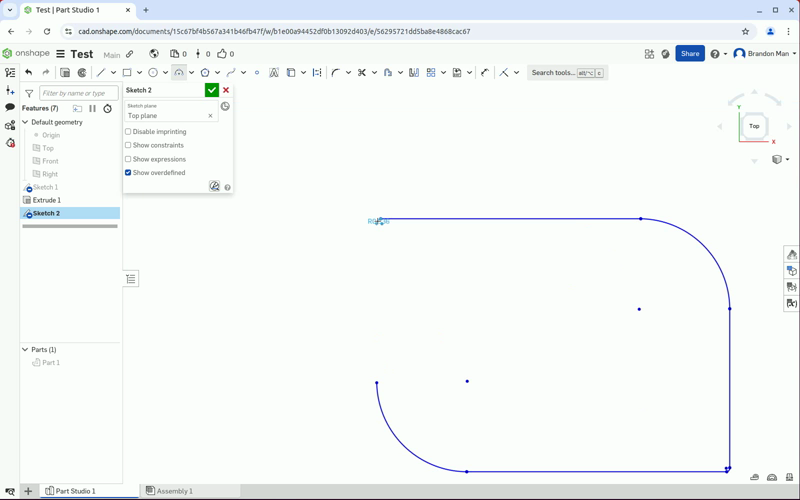
scroll(6)
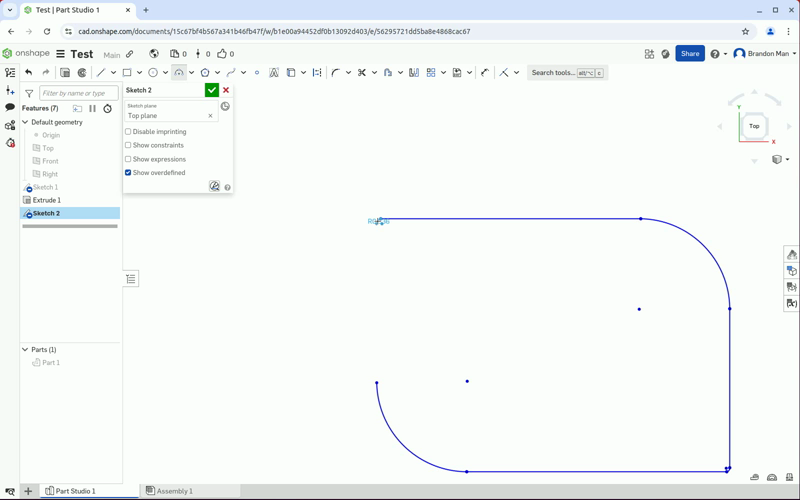
scroll(6)
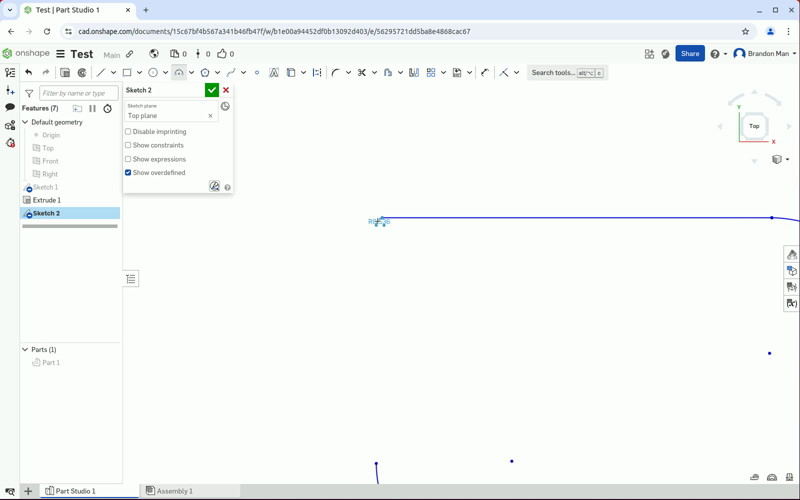
scroll(6)
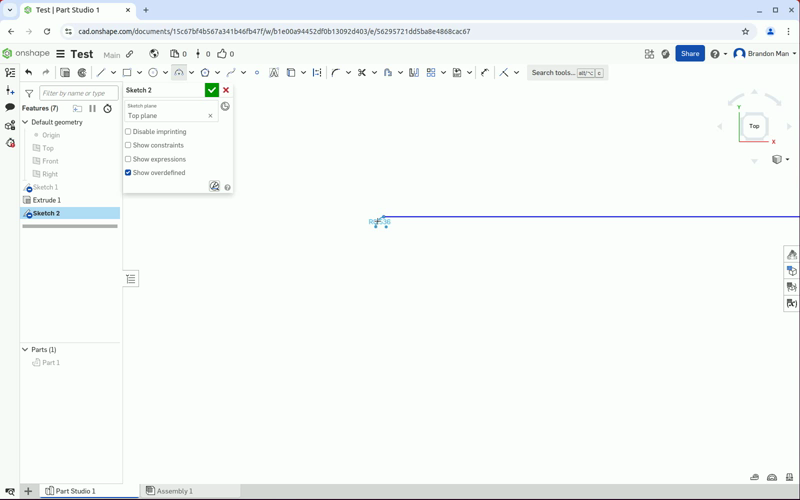
scroll(6)
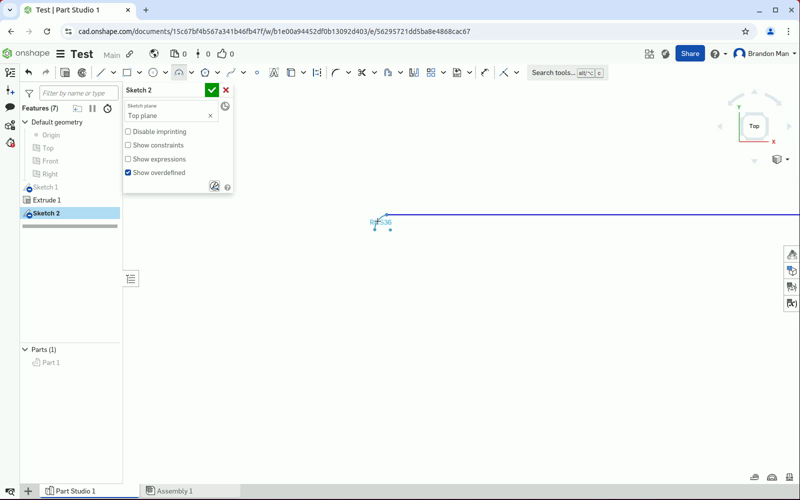
scroll(6)
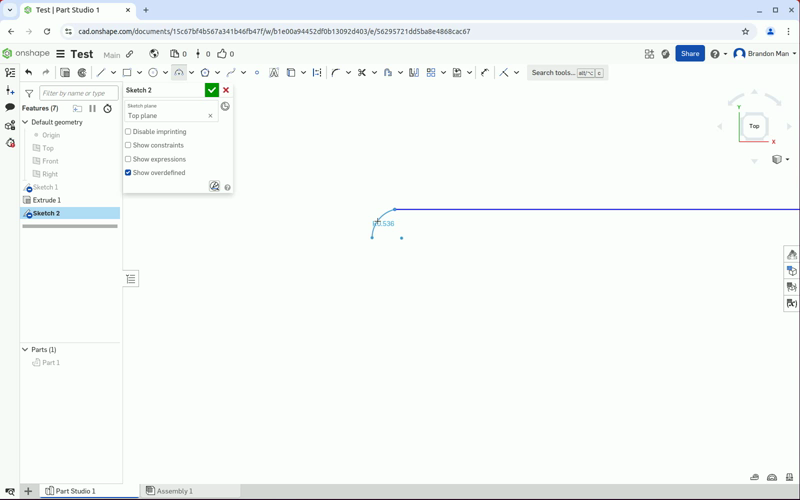
click(377, 220)
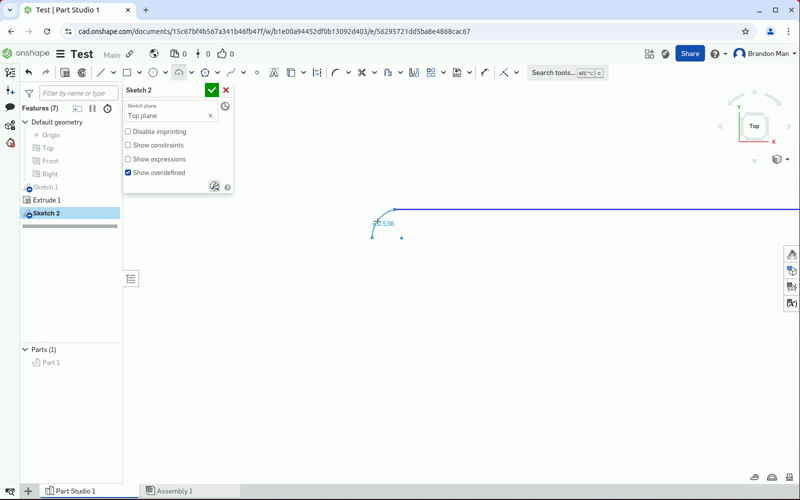
scroll(-6)
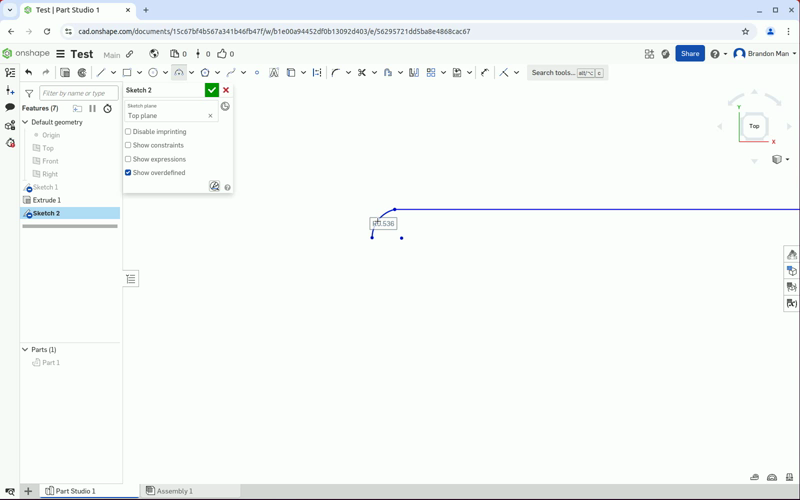
scroll(-6)
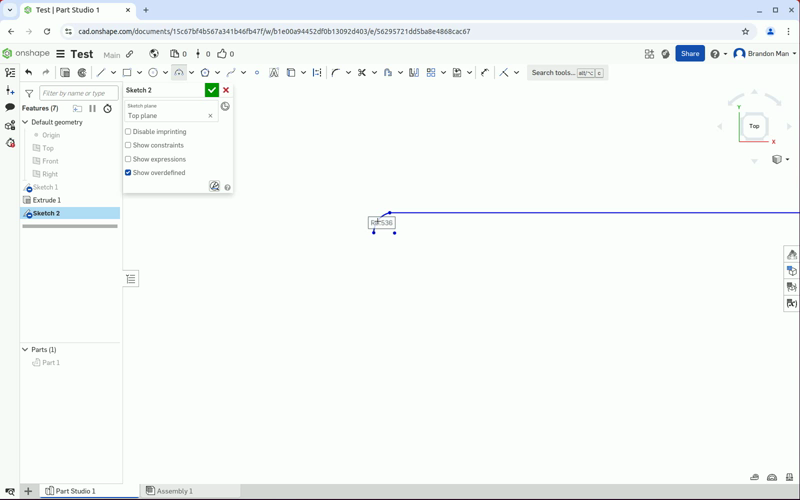
scroll(-6)
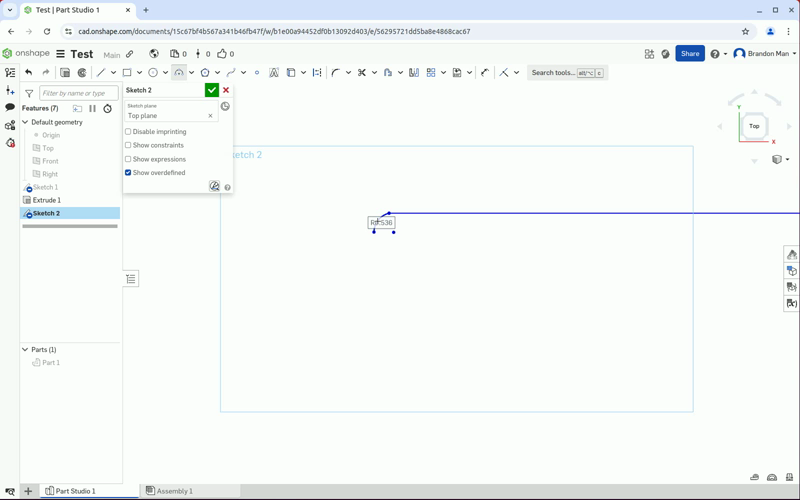
scroll(-6)
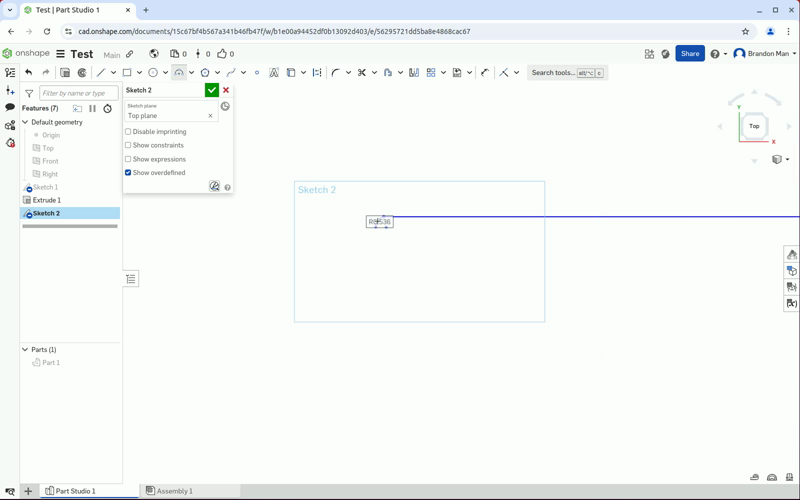
scroll(-6)
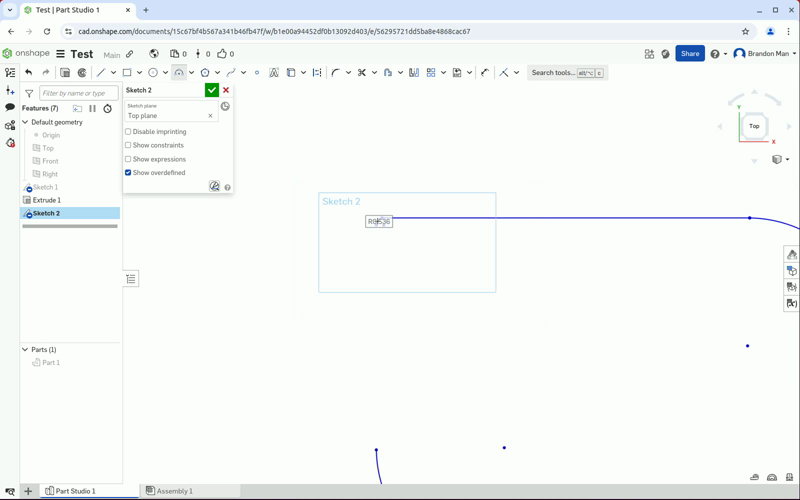
scroll(-6)
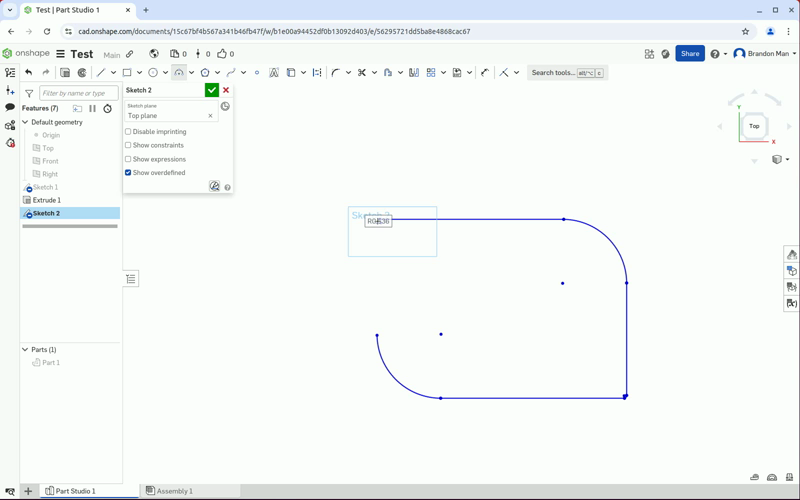
scroll(-6)
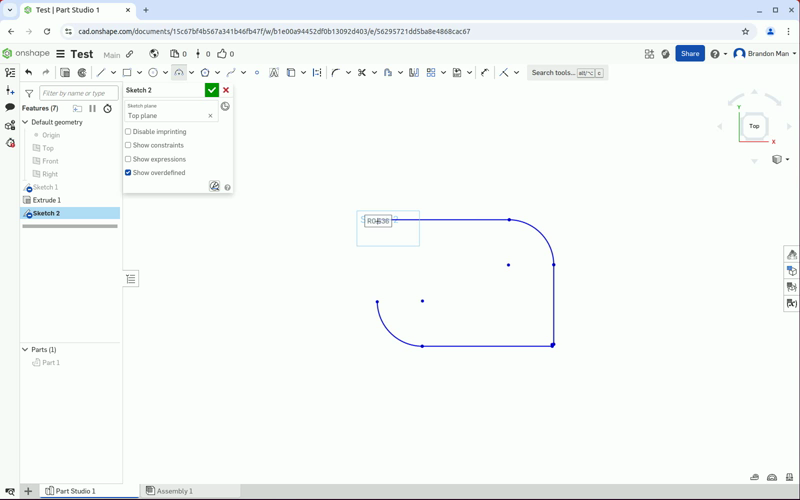
key_up(shift)
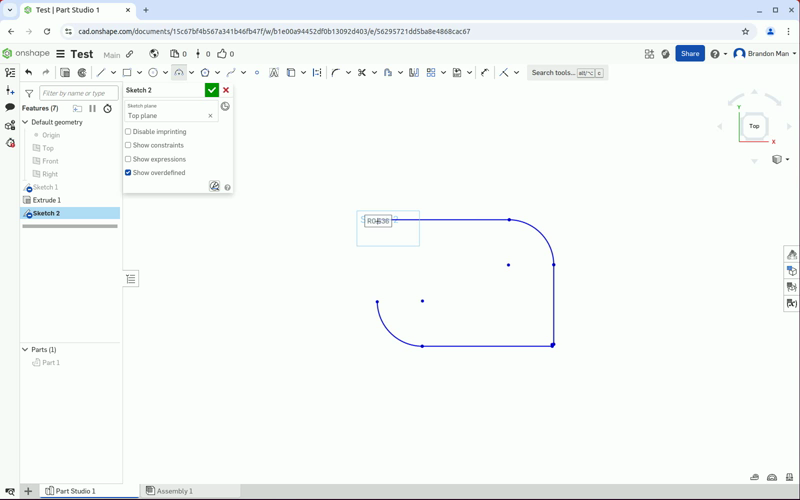
key(esc)
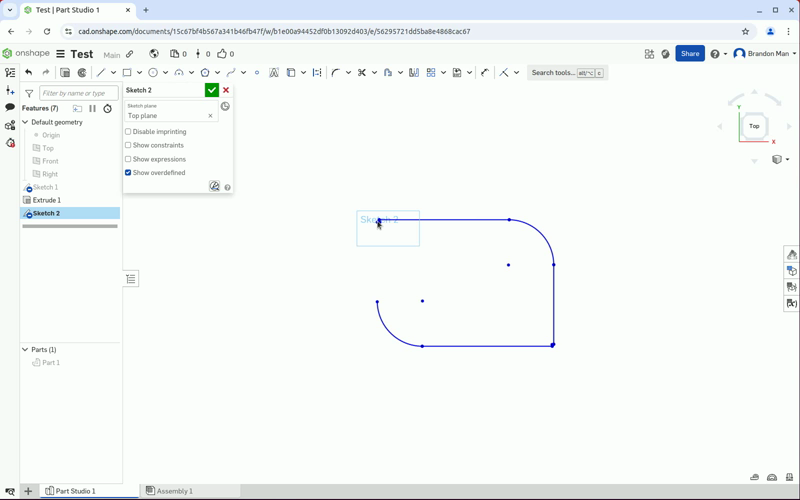
key(l)
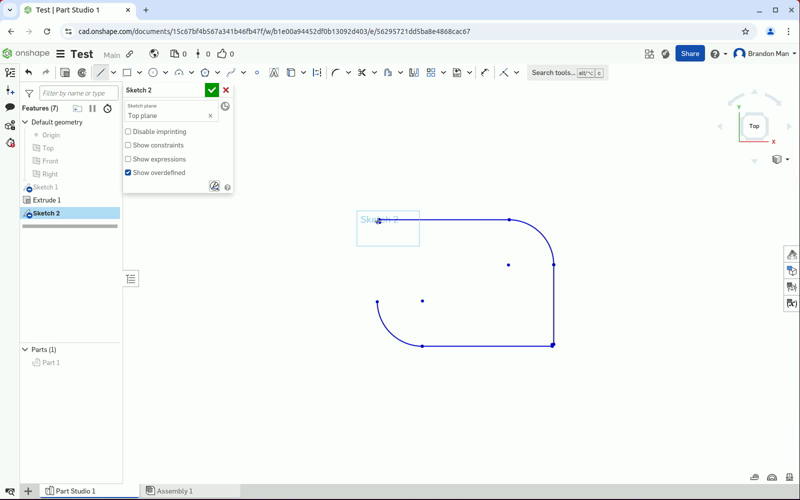
mouse_move(377, 222)
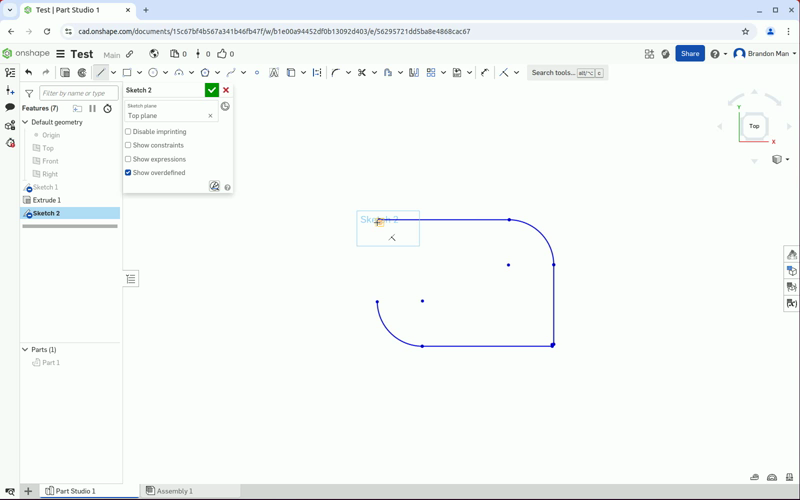
scroll(6)
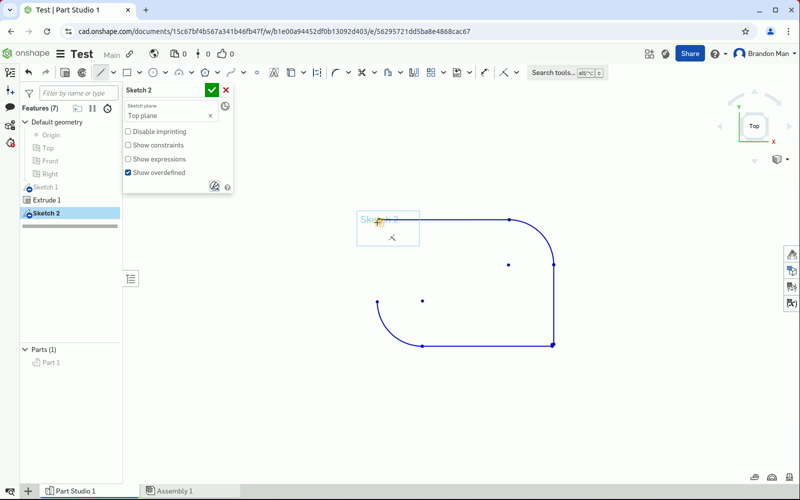
scroll(6)
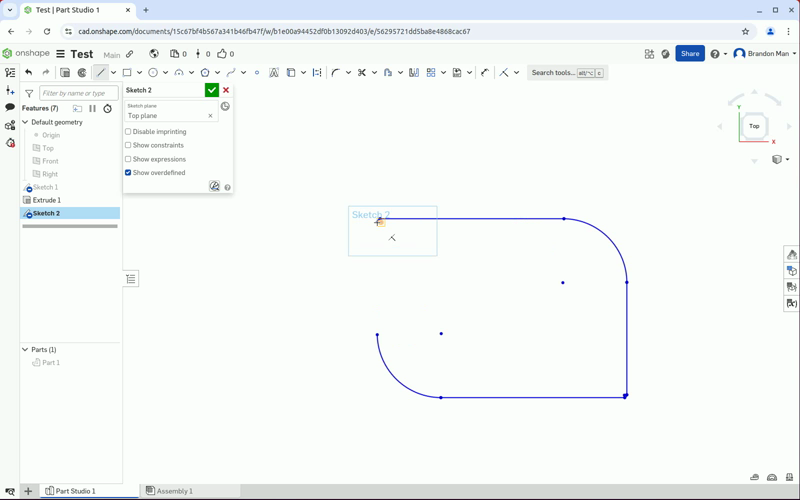
scroll(6)
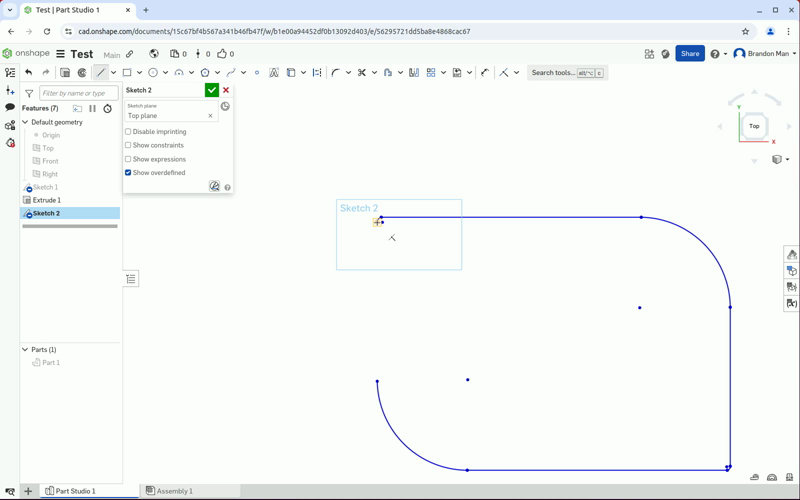
scroll(6)
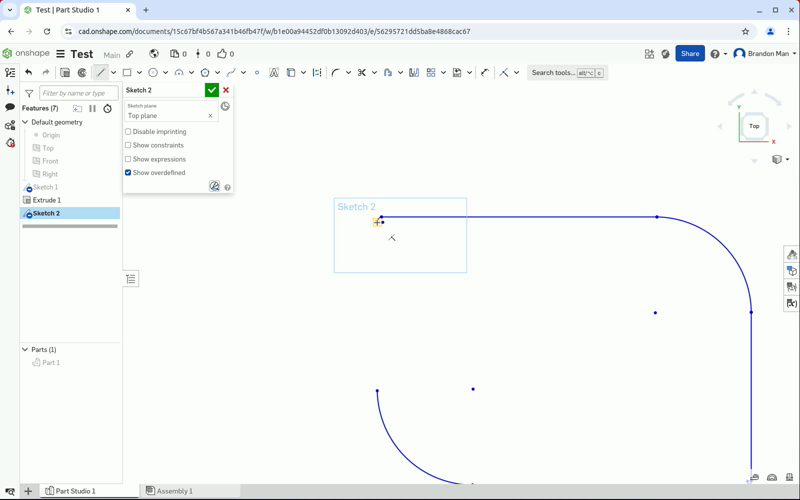
scroll(6)
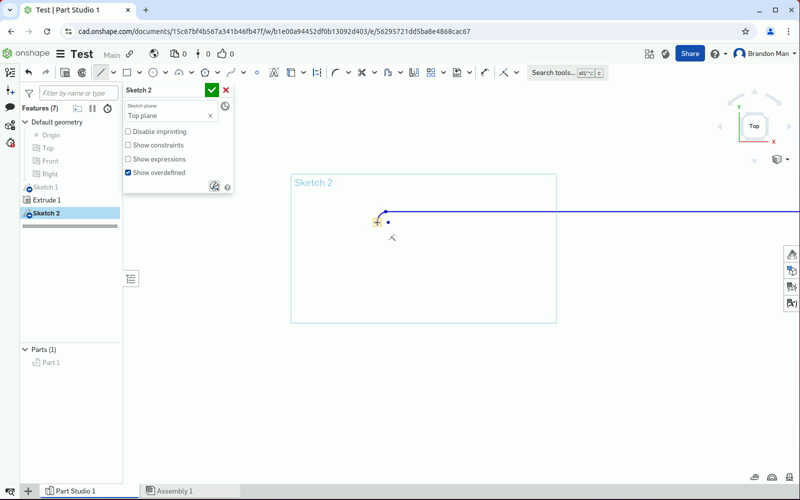
scroll(6)
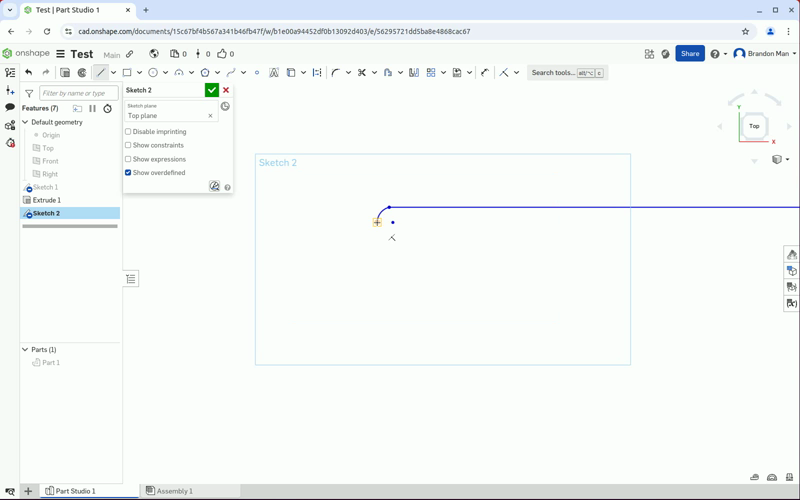
scroll(6)
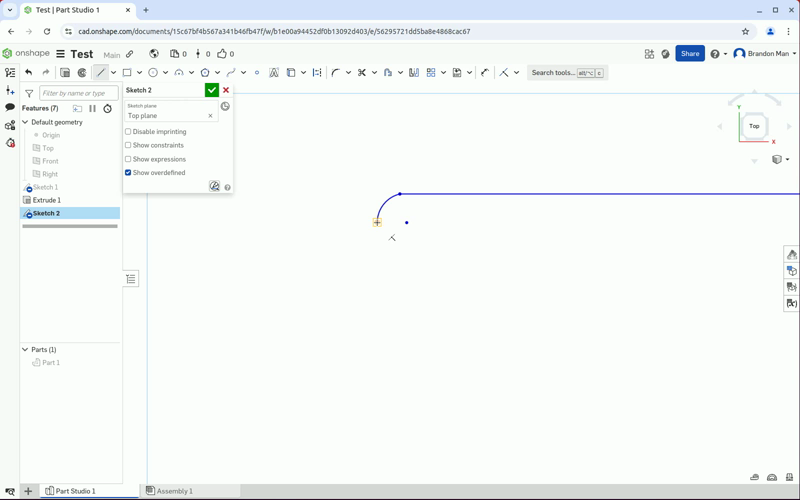
click(377, 222)
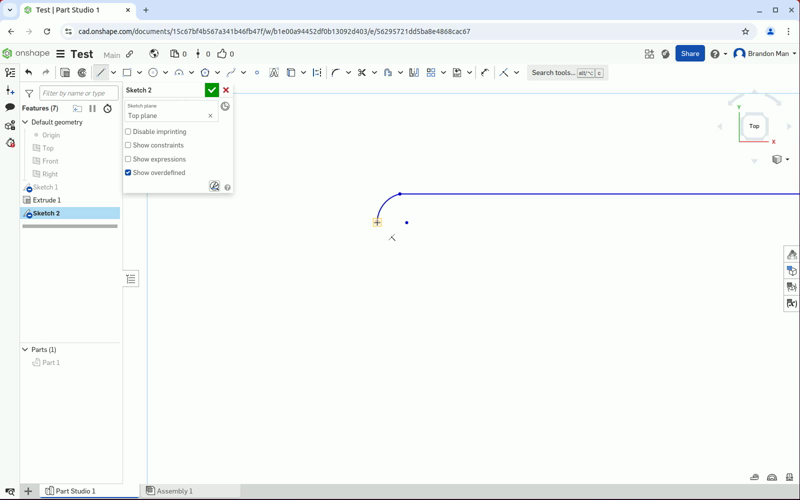
scroll(-6)
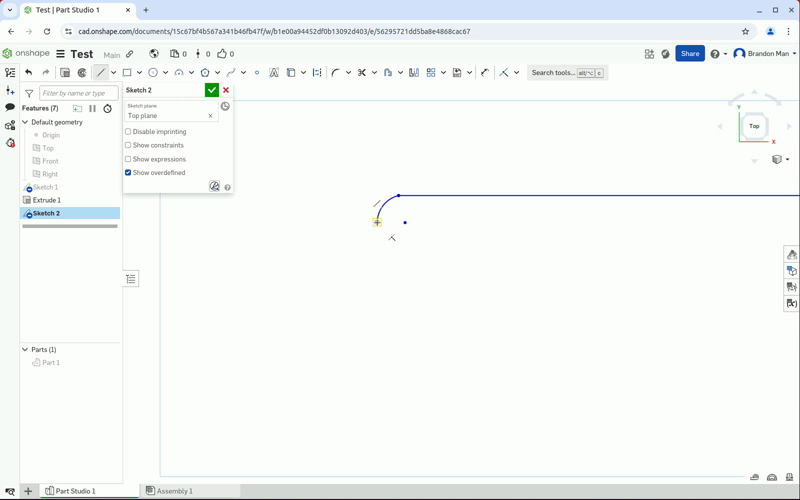
scroll(-6)
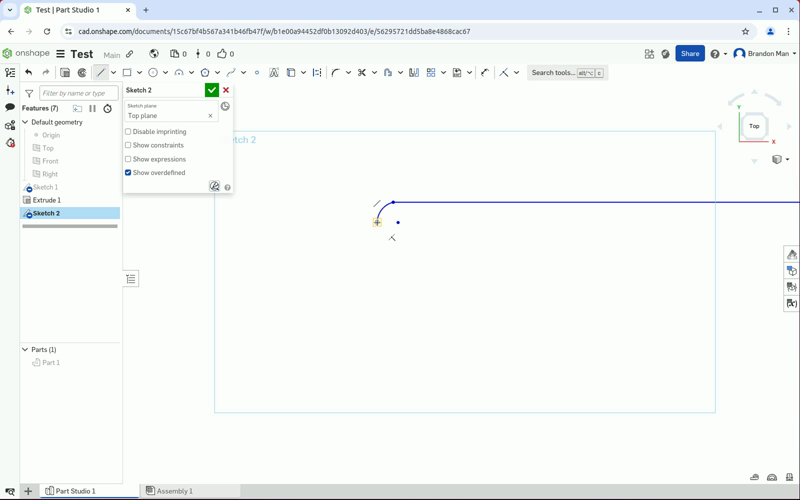
scroll(-6)
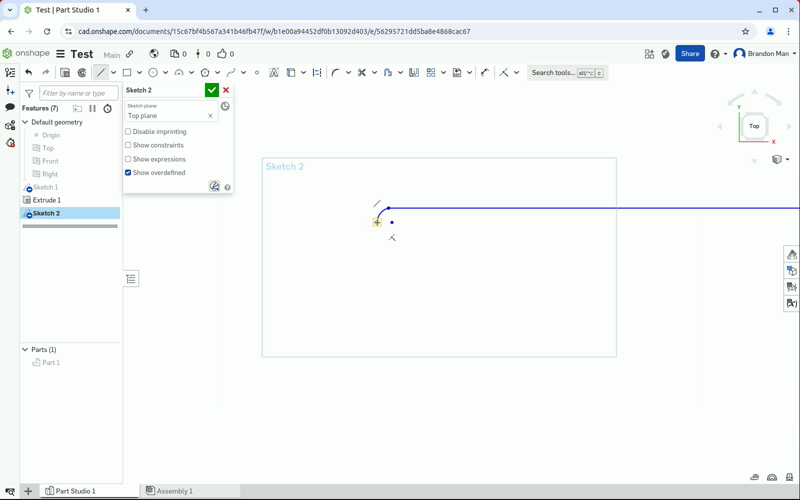
scroll(-6)
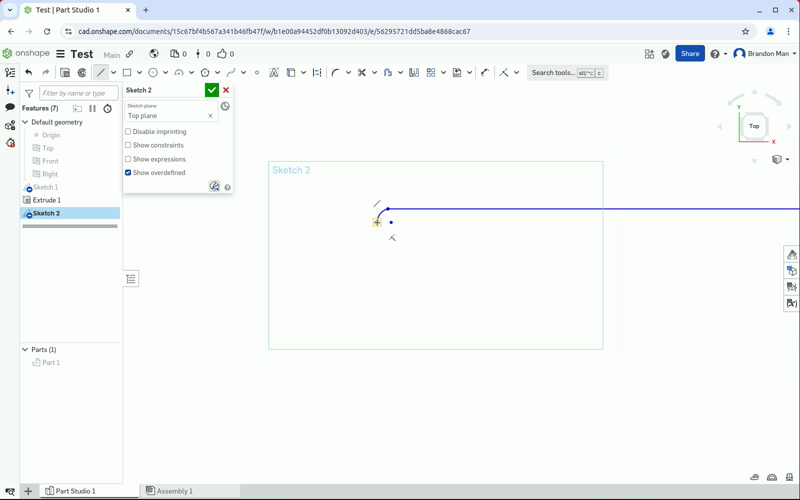
scroll(-6)
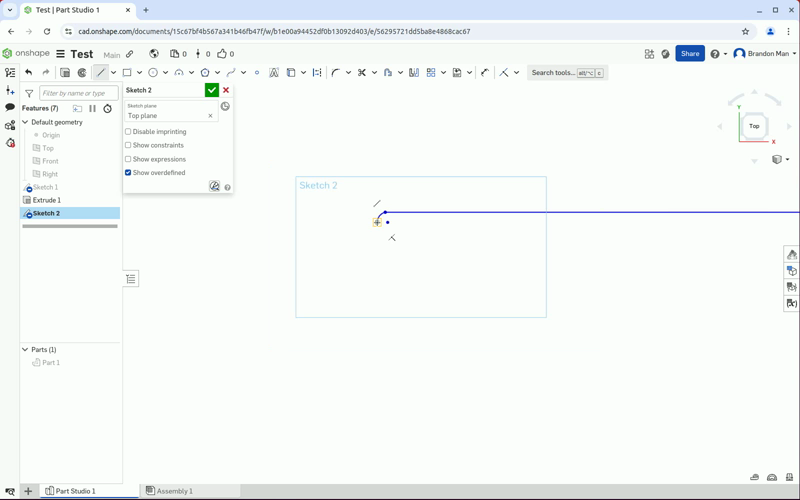
scroll(-6)
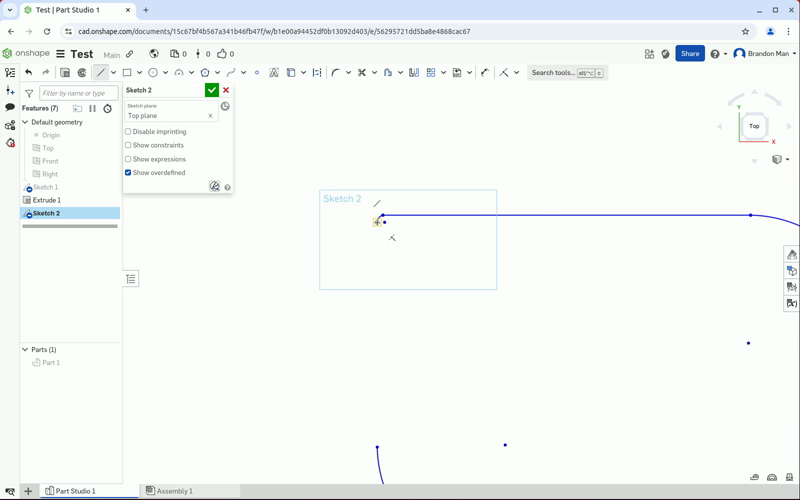
scroll(-6)
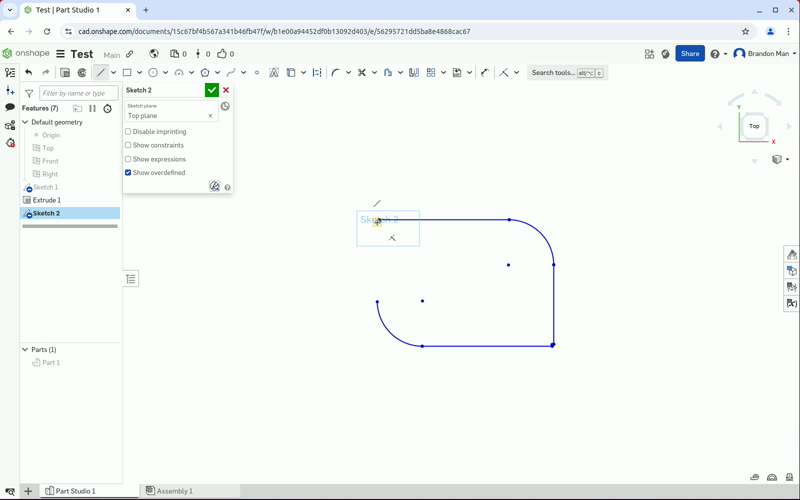
key_down(shift)
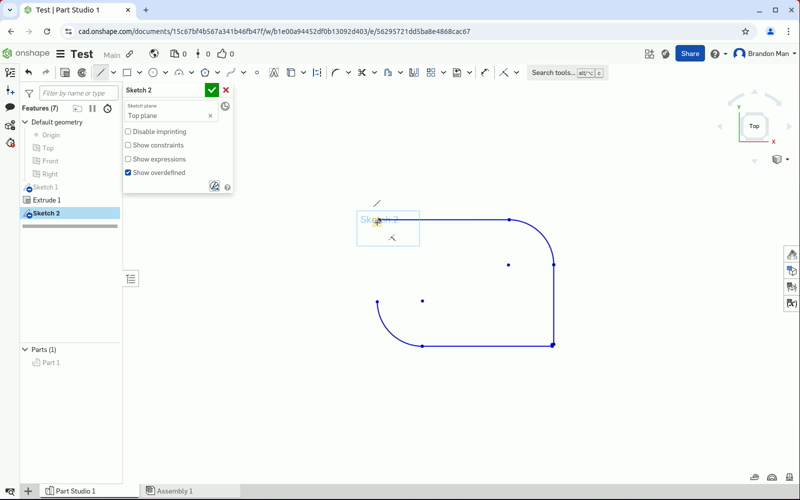
mouse_move(377, 301)
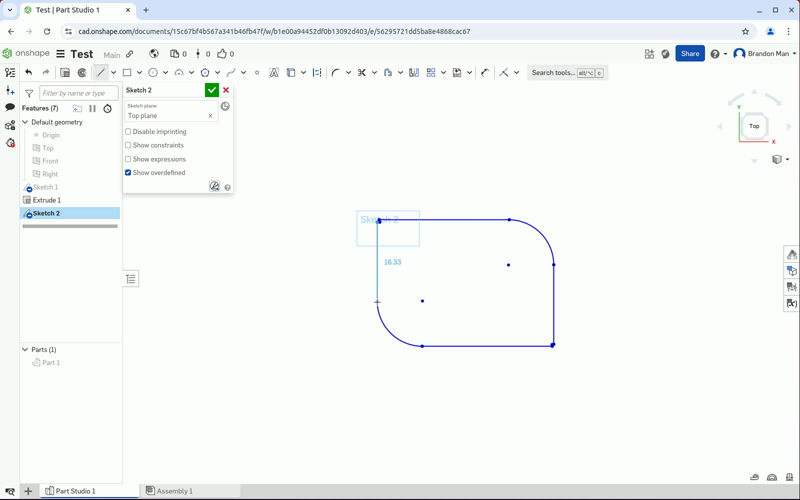
key_up(shift)
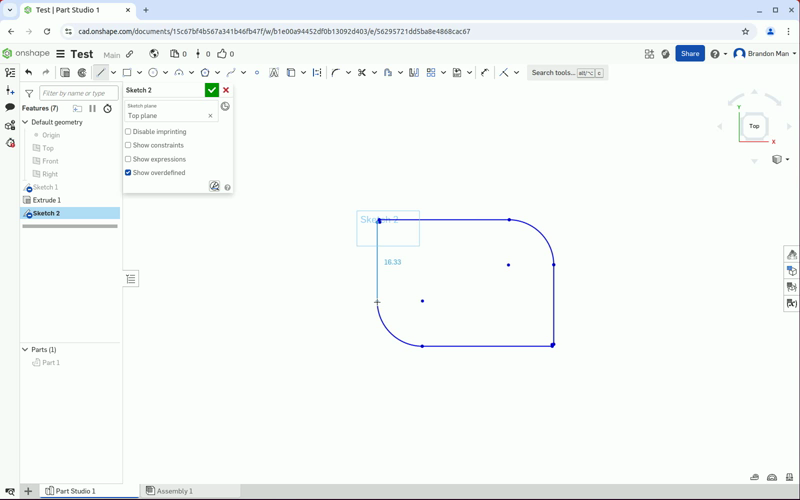
click(377, 301)
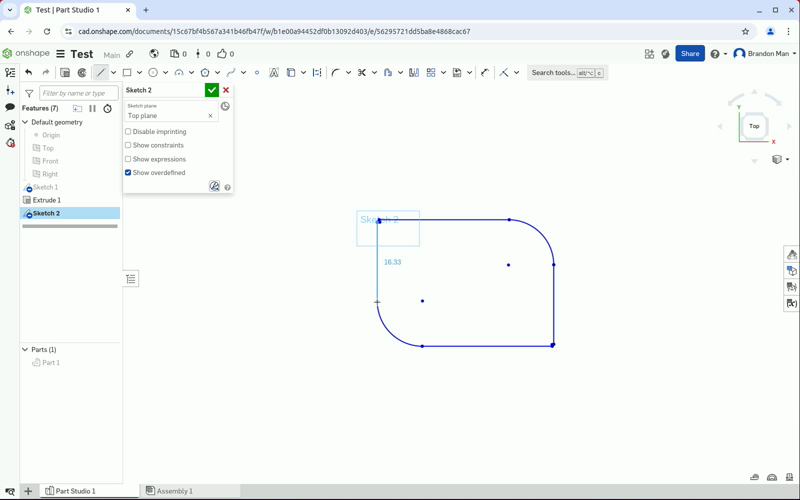
key(esc)
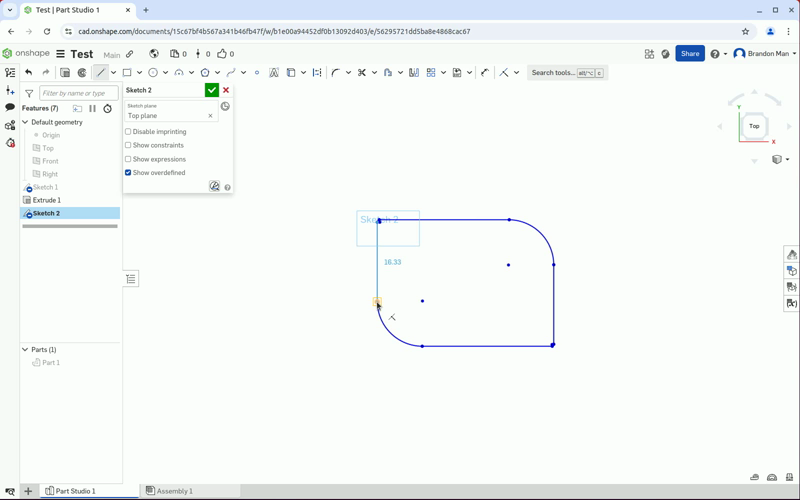
mouse_move(437, 325)
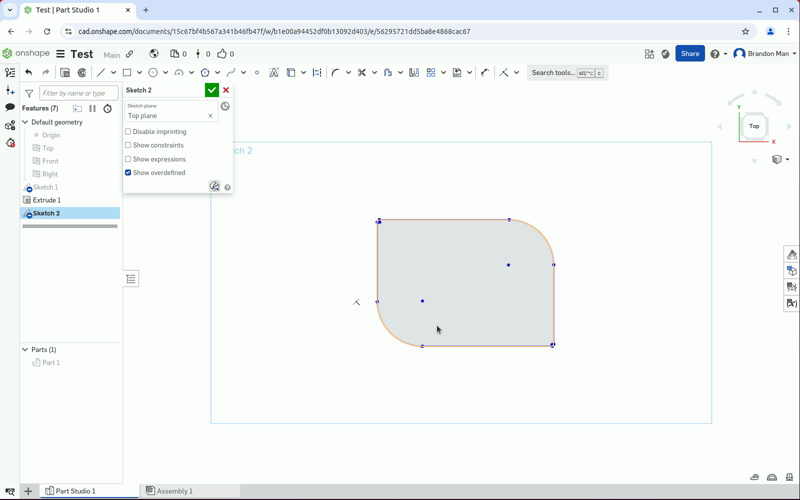
click(437, 325)
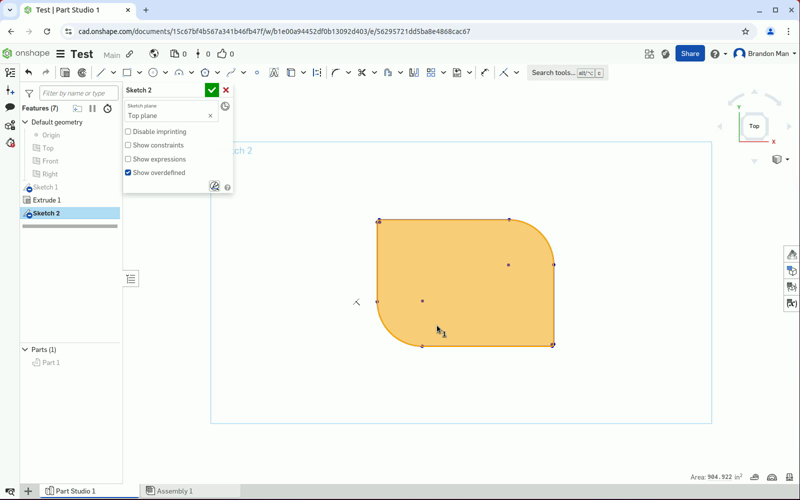
mouse_move(73, 352)
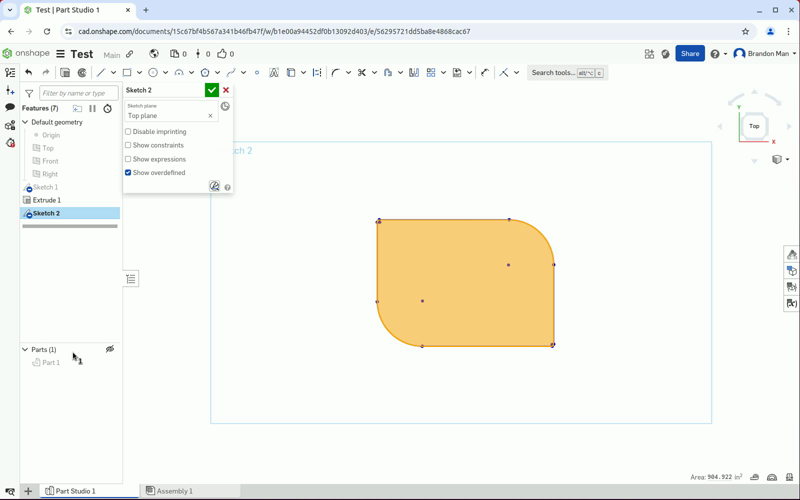
key(shift+y)
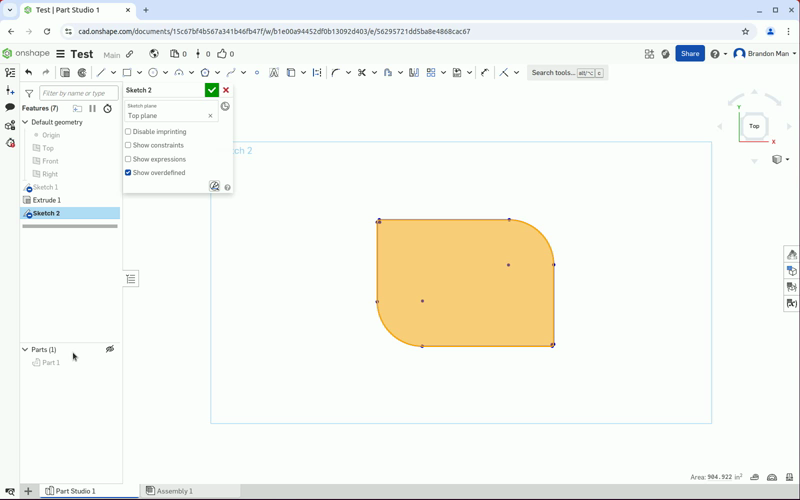
key(shift+e)
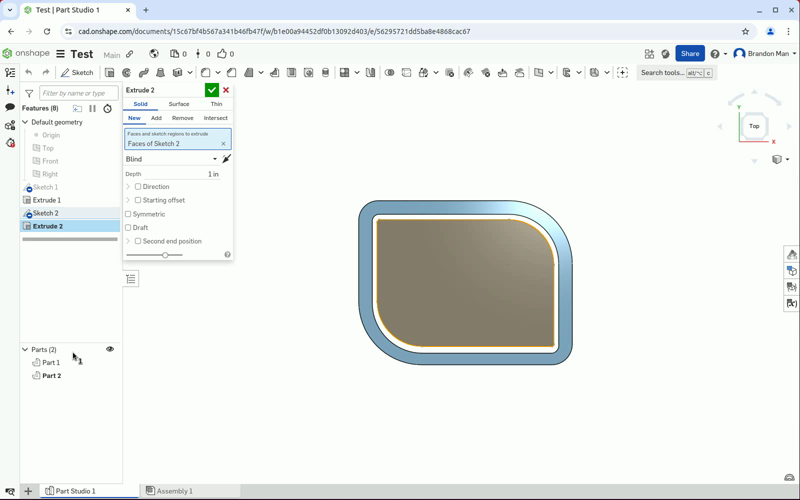
mouse_move(143, 106)
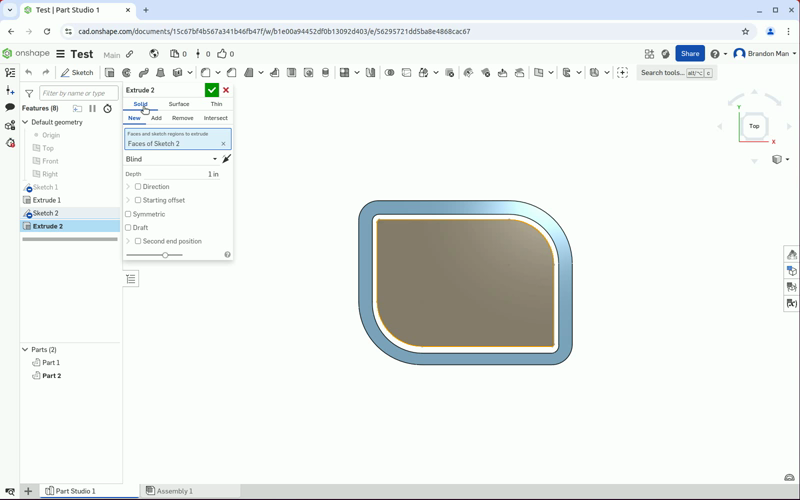
click(143, 106)
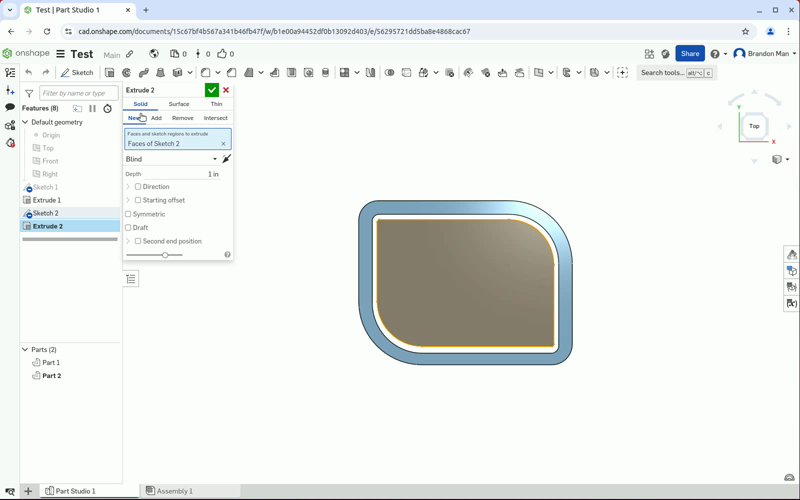
mouse_move(137, 120)
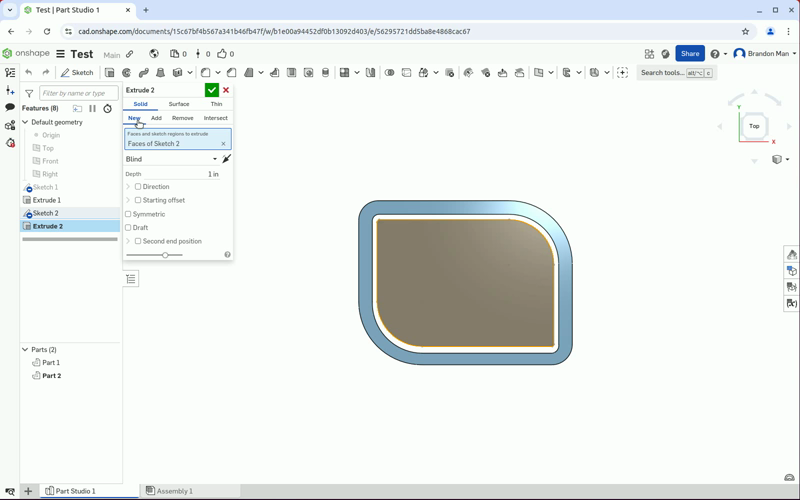
click(137, 120)
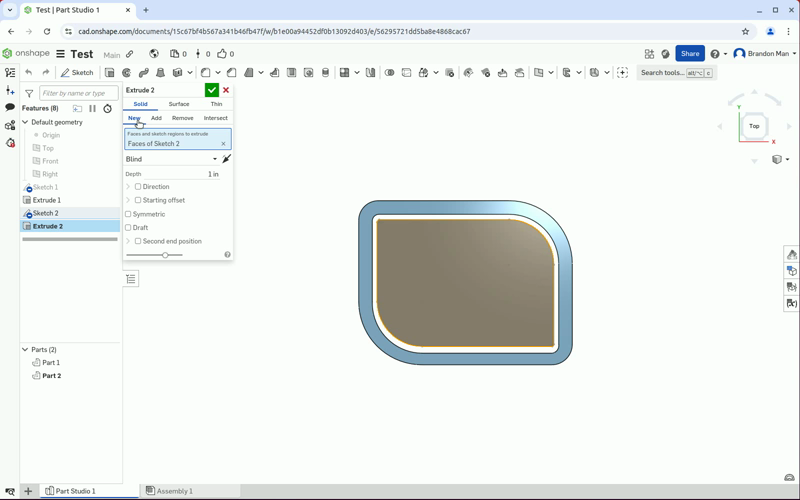
key(tab, 4)
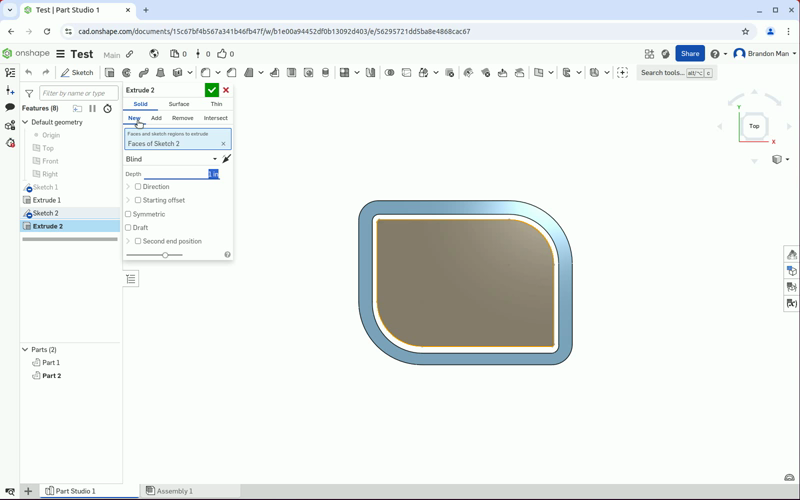
text(13.239)
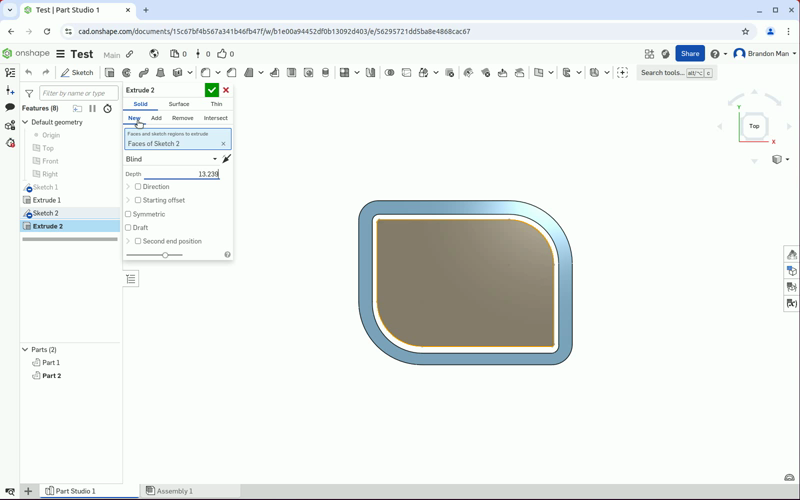
key(enter)
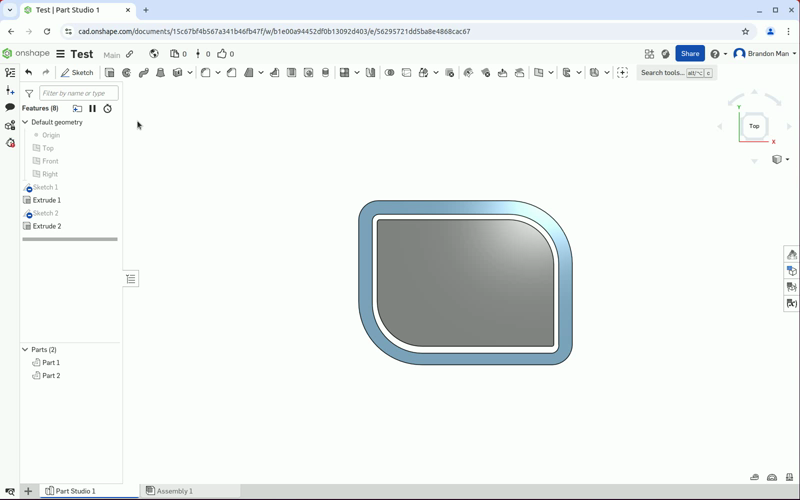
key(shift+h)
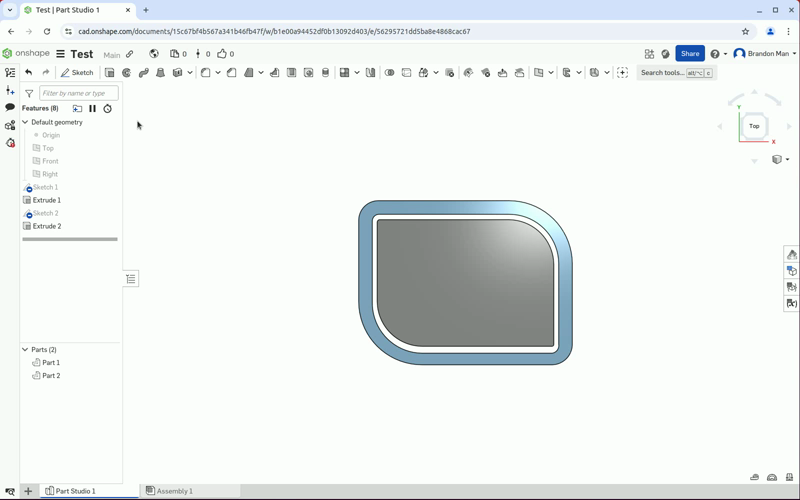
key(shift+h)
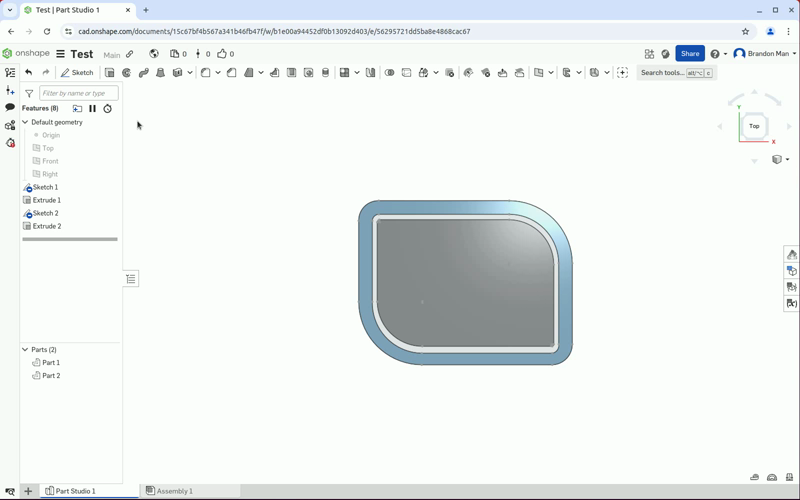
key(shift+7)
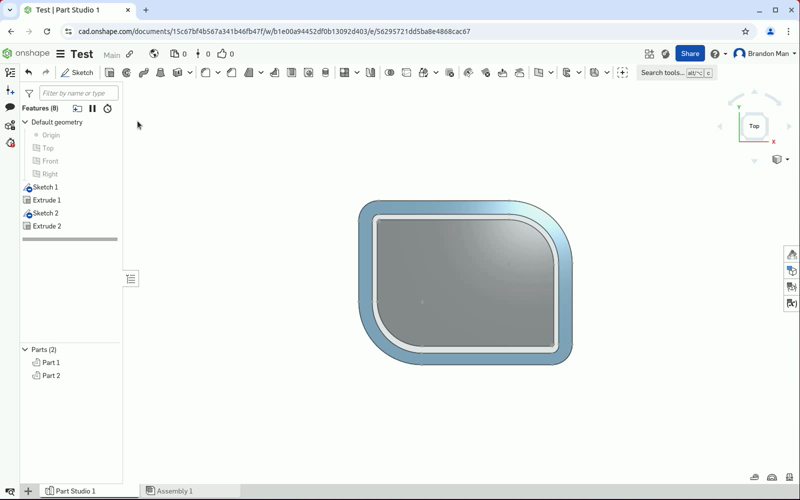
key(up, 3)
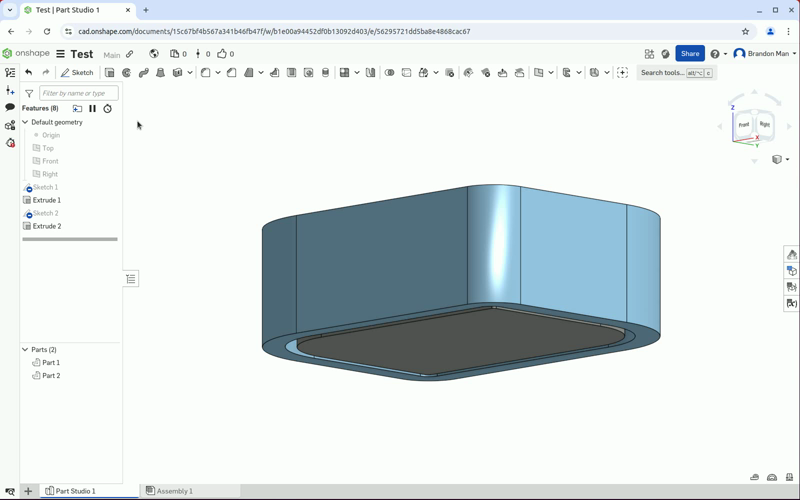
key(left, 3)
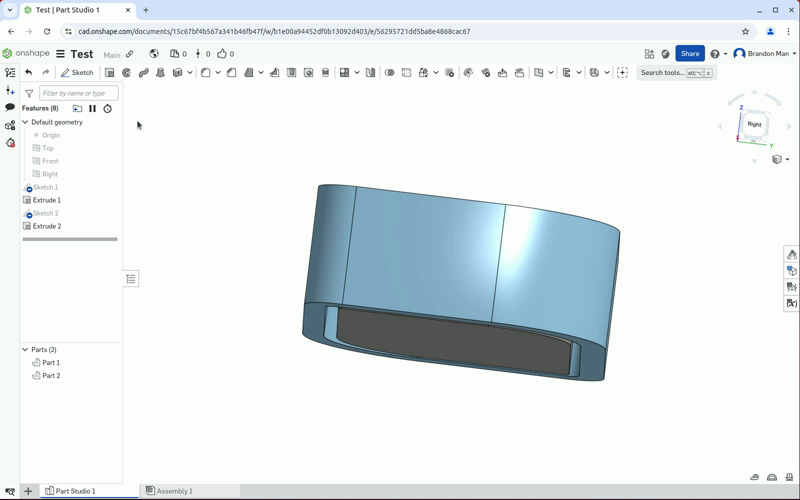
key(right, 3)
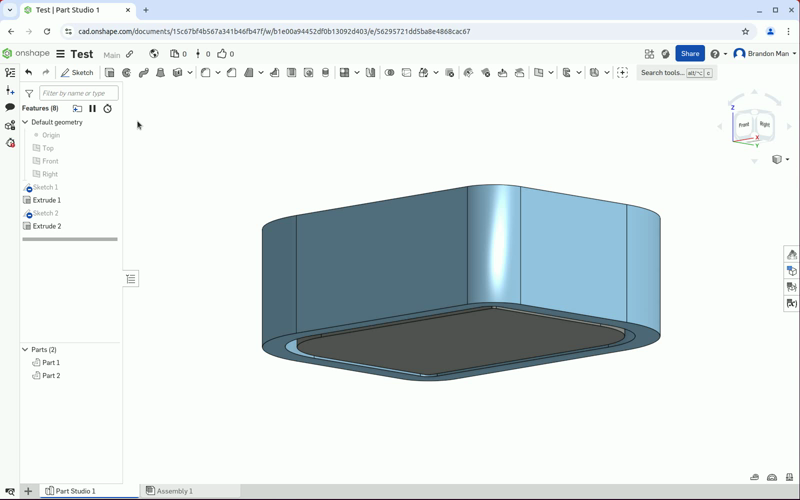
key(down, 3)
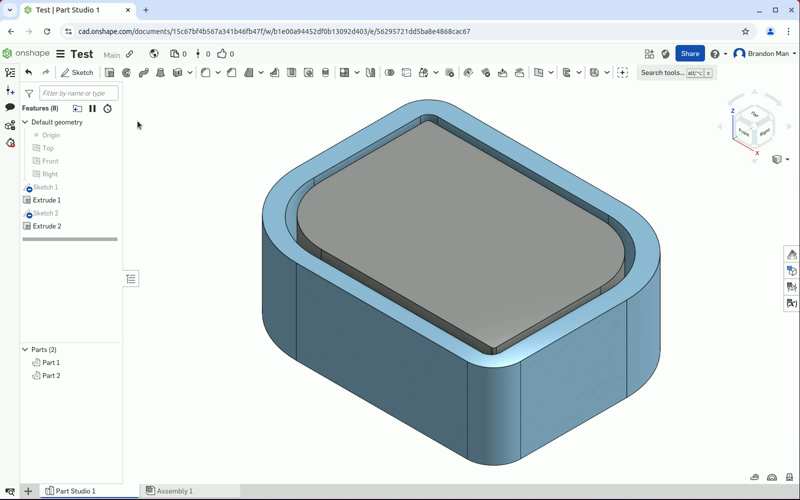
mouse_move(73, 189)
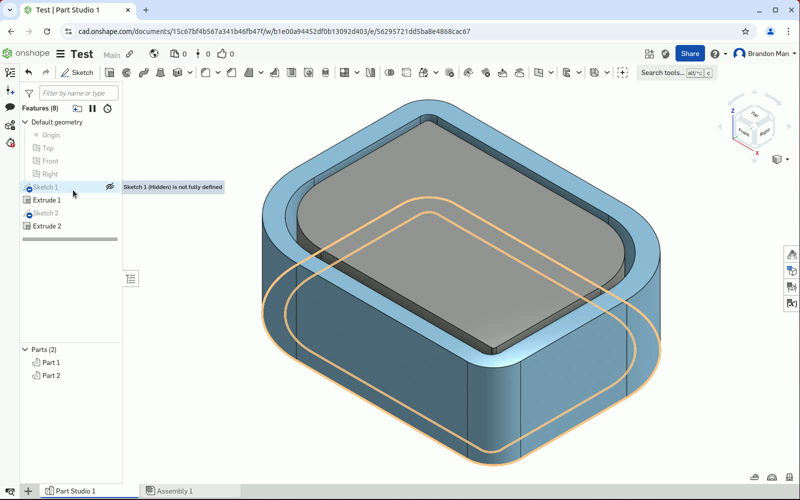
click(73, 189)